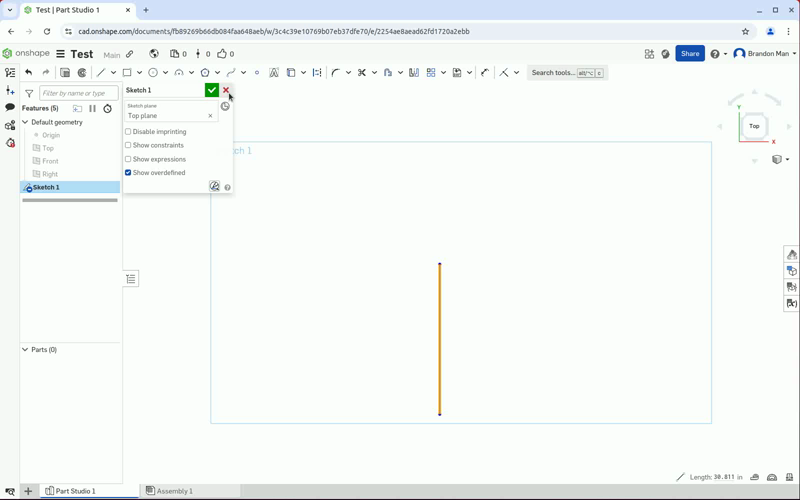
key(shift+h)
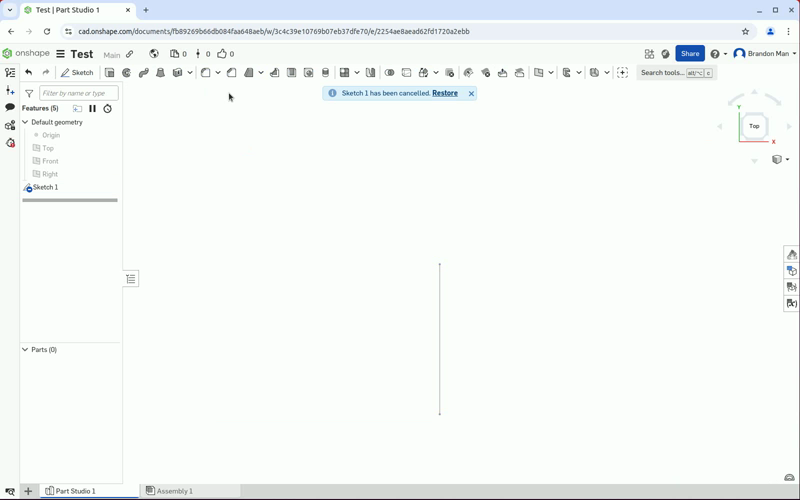
key(shift+s)
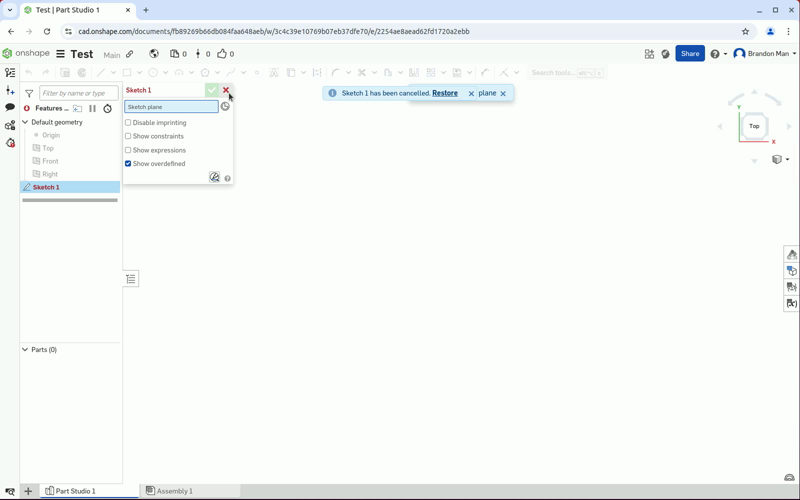
mouse_move(73, 150)
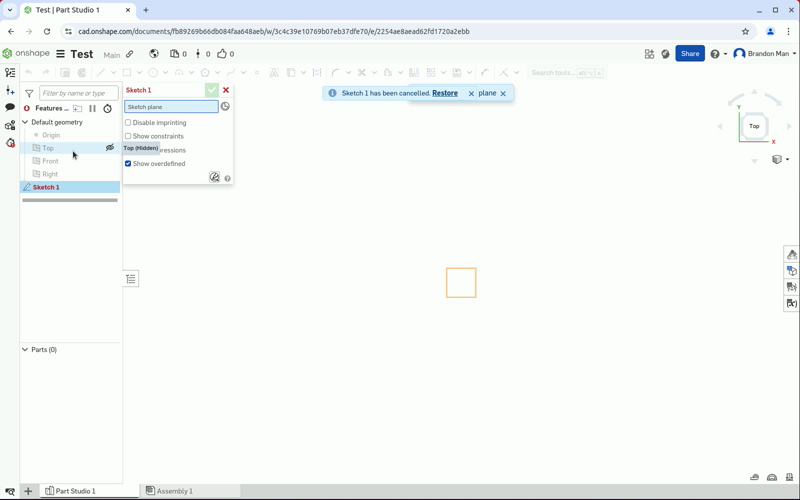
click(73, 150)
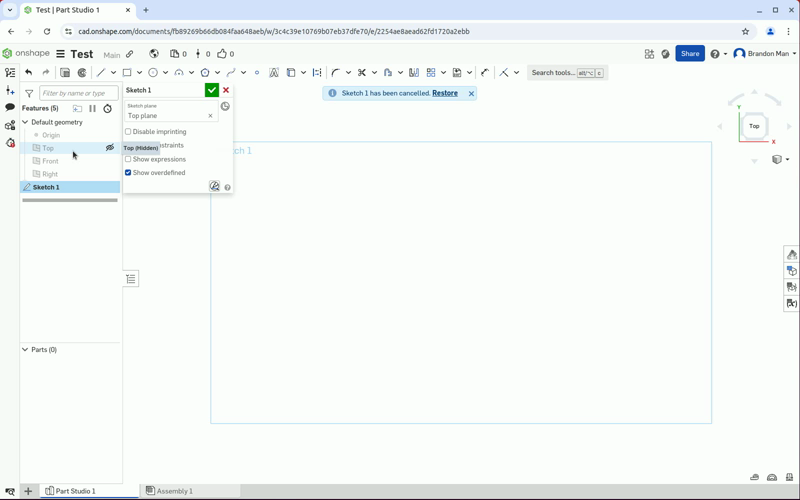
mouse_move(73, 352)
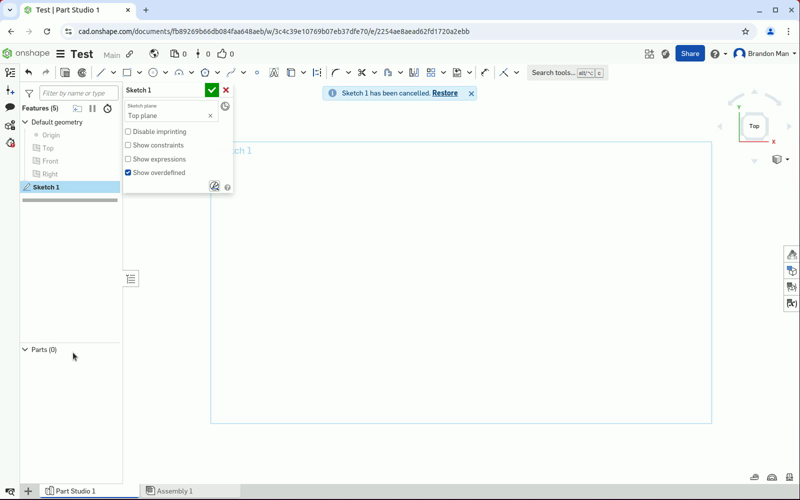
key(y)
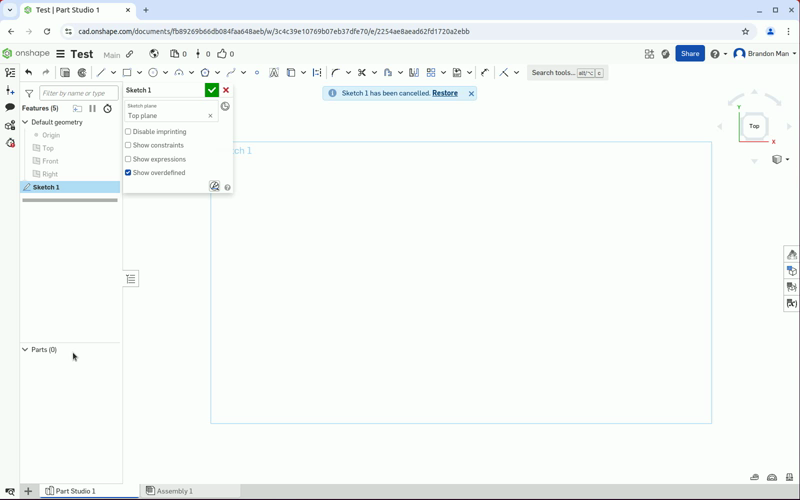
key(l)
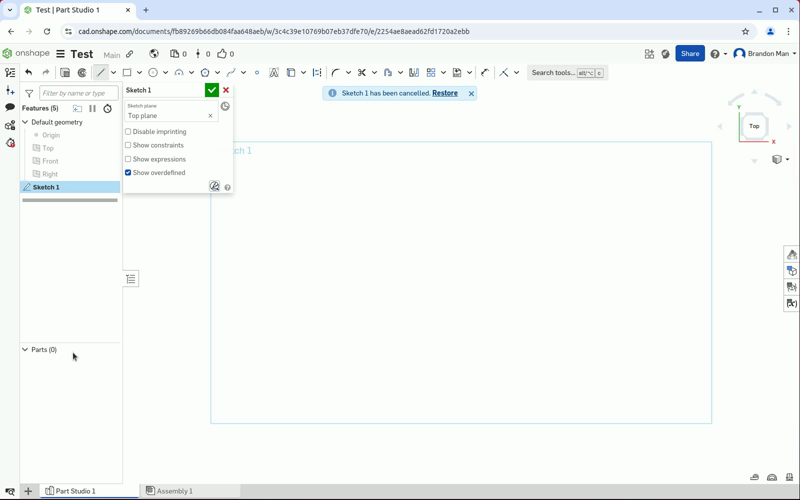
key_down(shift)
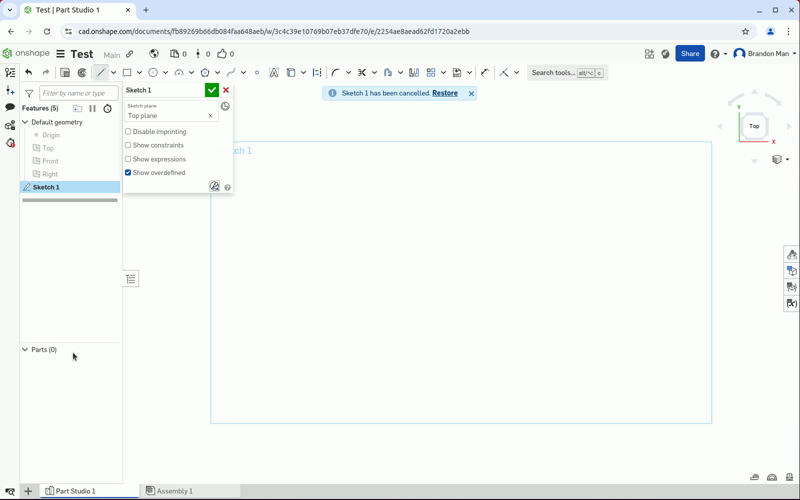
mouse_move(348, 316)
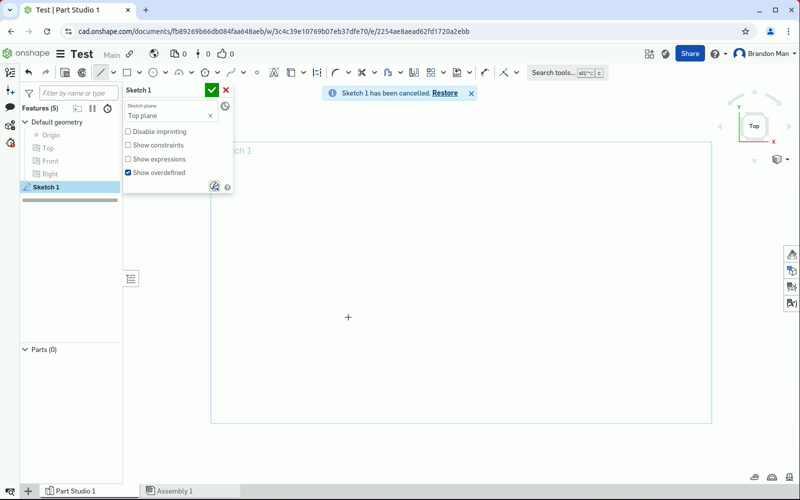
click(348, 316)
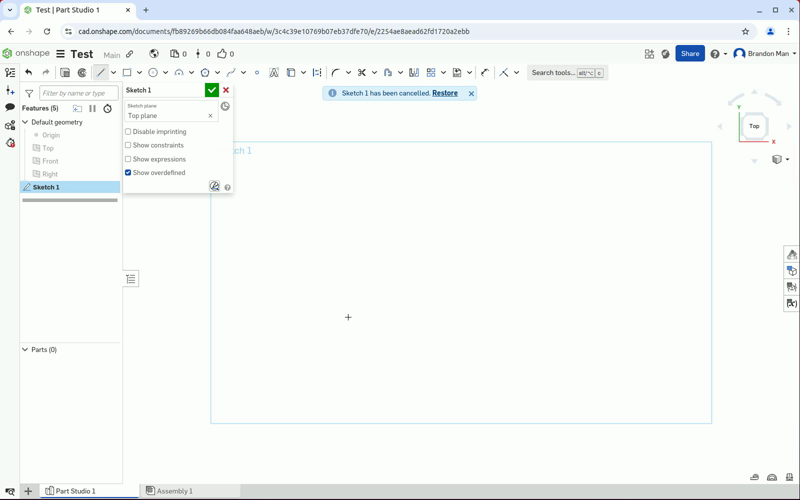
key_up(shift)
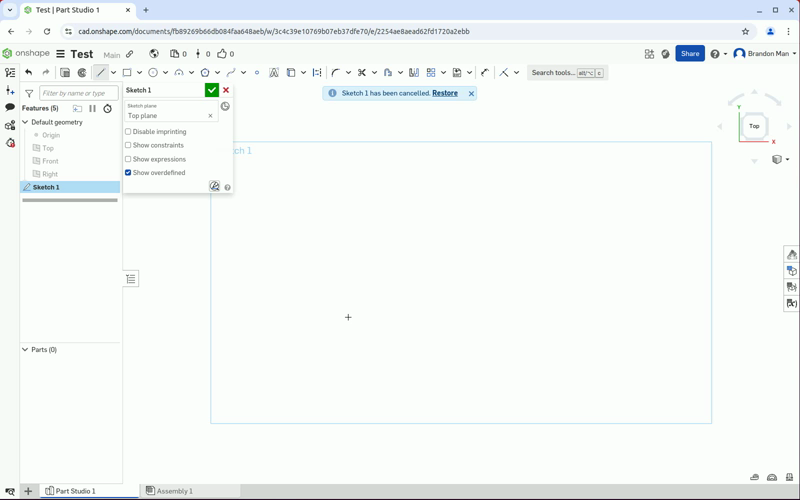
key_down(shift)
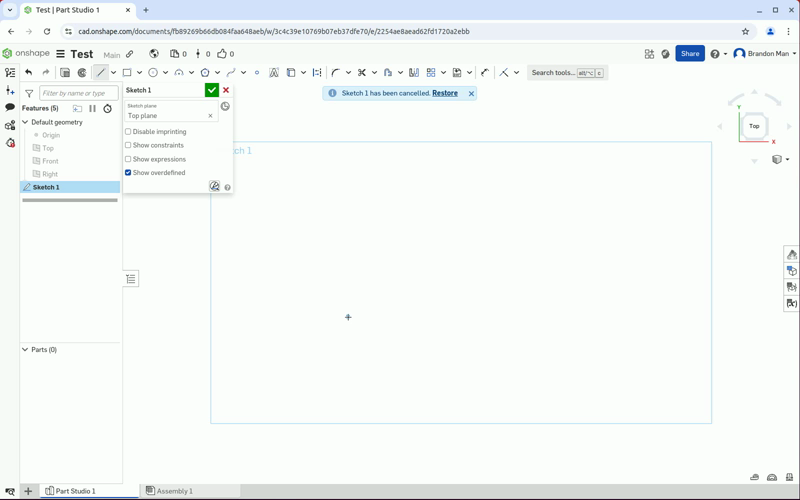
mouse_move(378, 316)
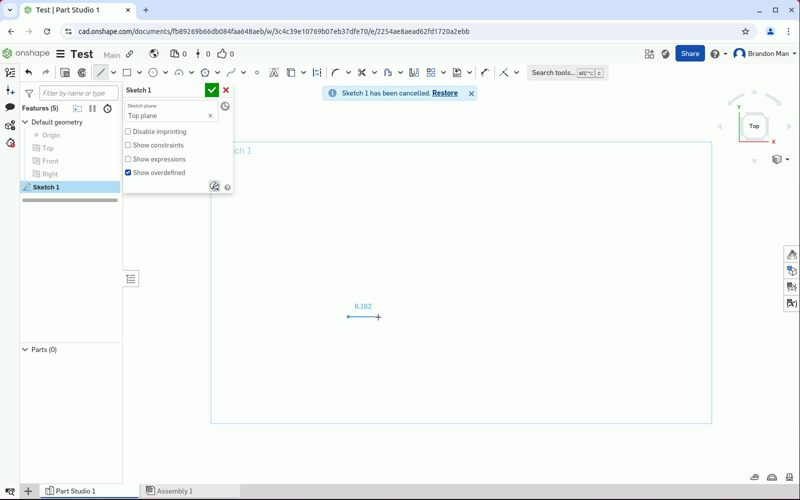
mouse_move(392, 316)
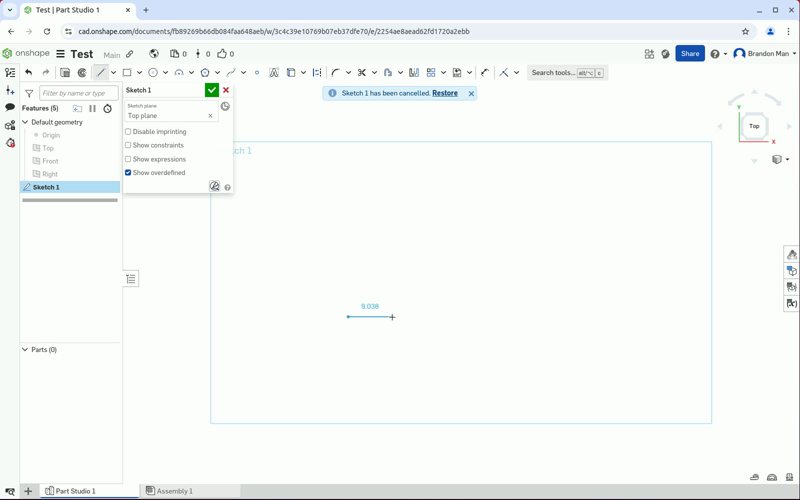
click(392, 316)
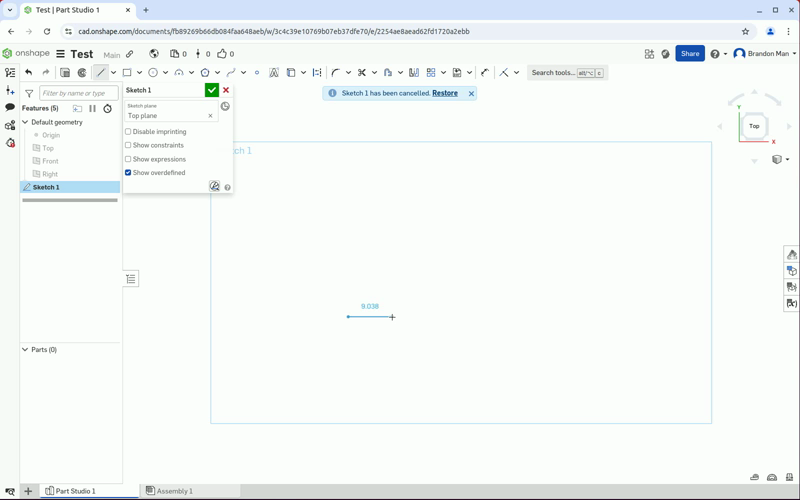
key_up(shift)
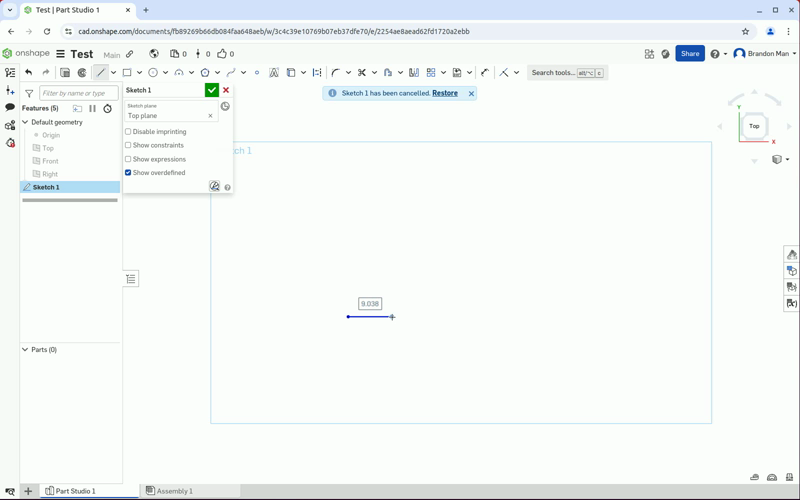
key_down(shift)
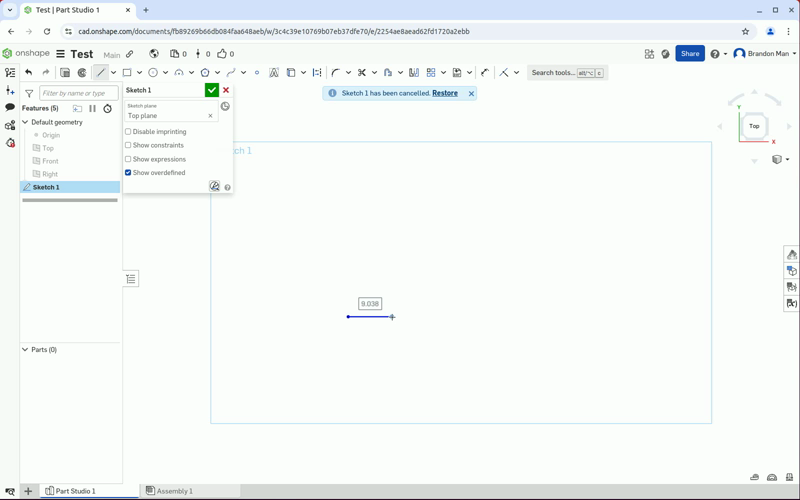
mouse_move(392, 234)
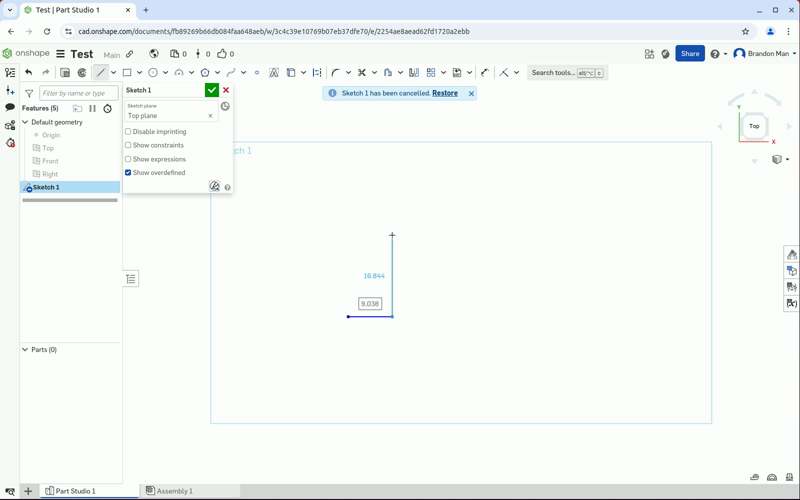
click(392, 234)
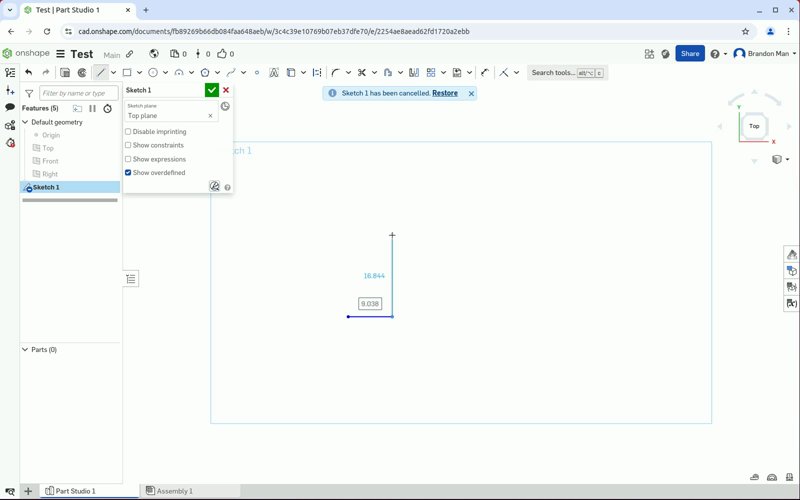
key_up(shift)
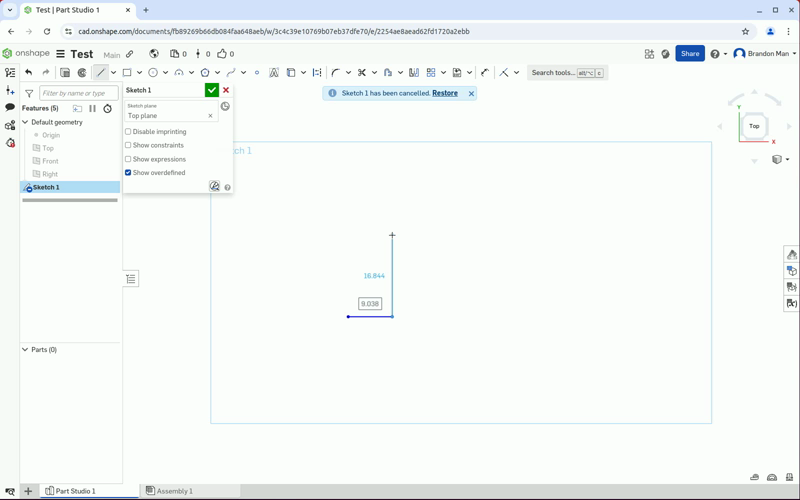
key_down(shift)
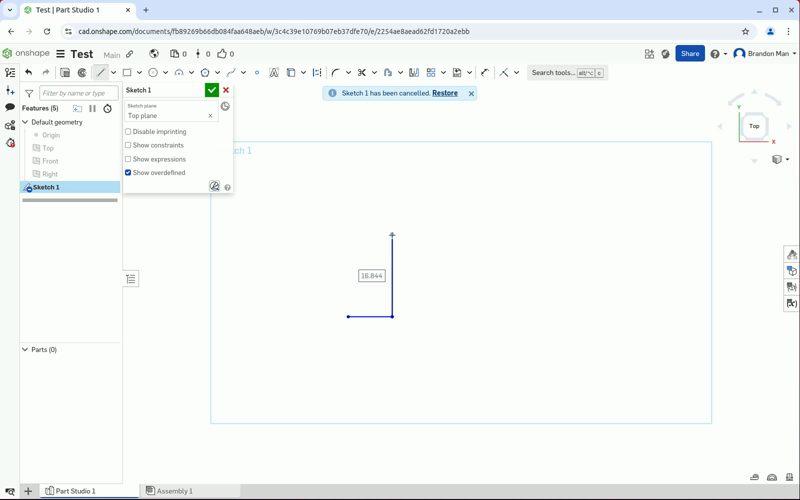
mouse_move(422, 234)
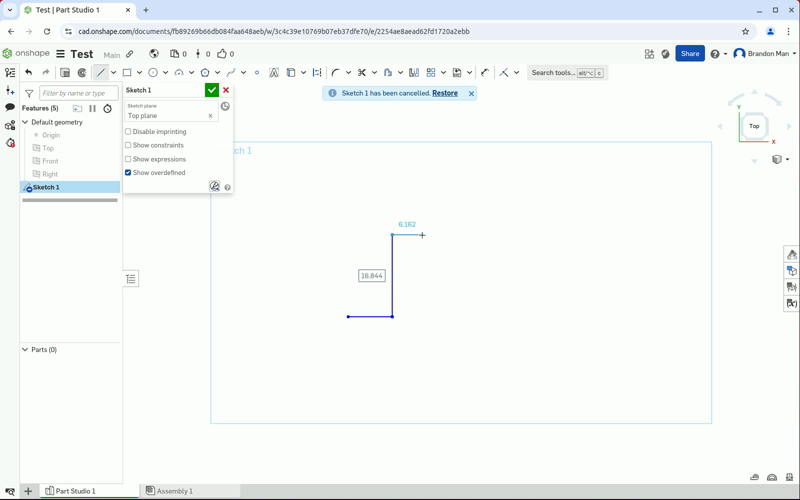
mouse_move(348, 234)
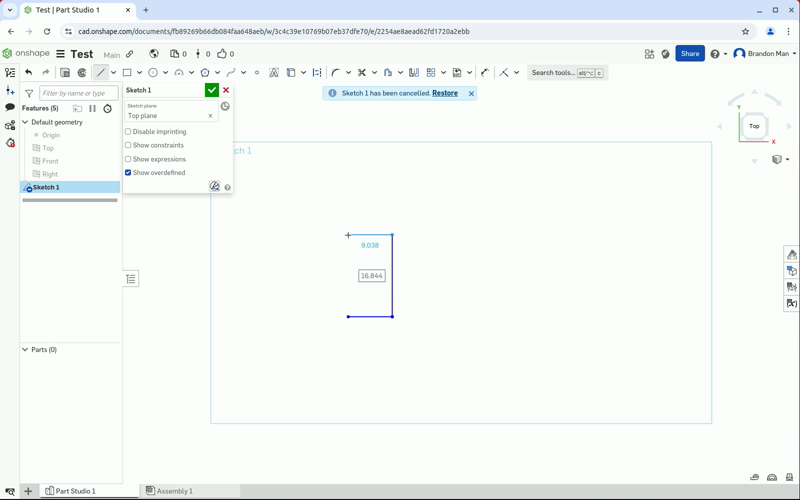
click(348, 234)
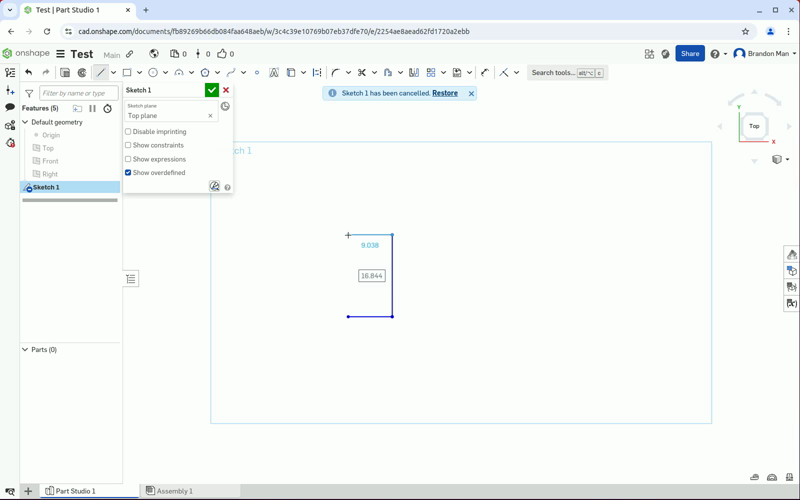
key_up(shift)
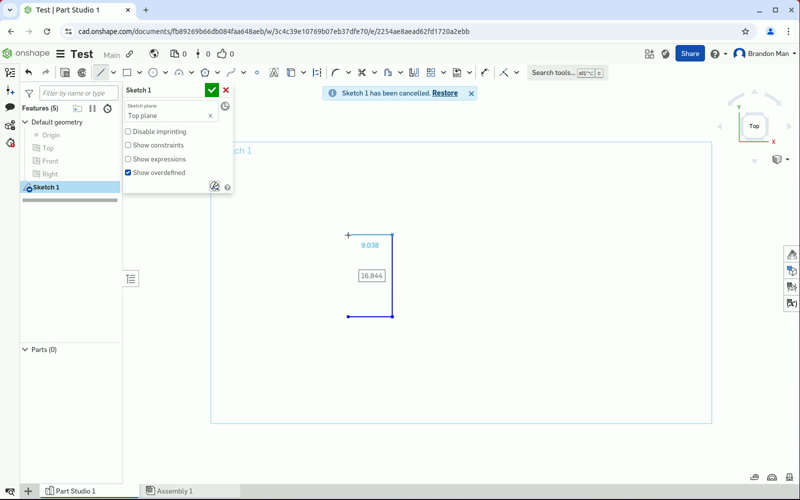
key_down(shift)
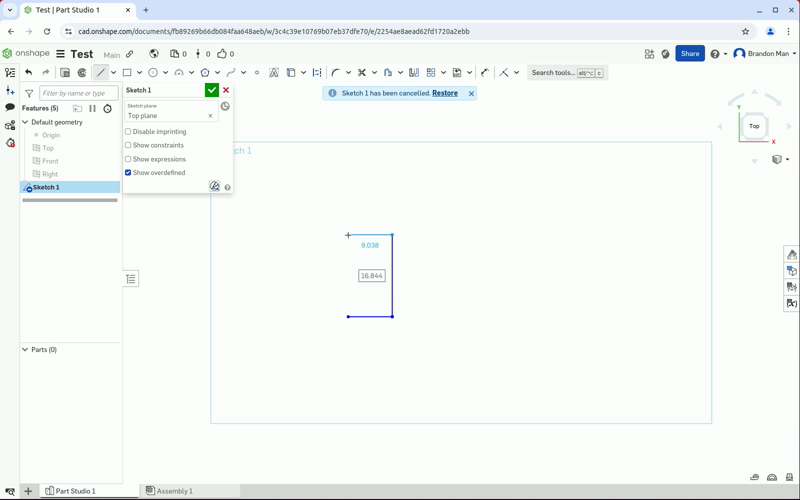
mouse_move(348, 316)
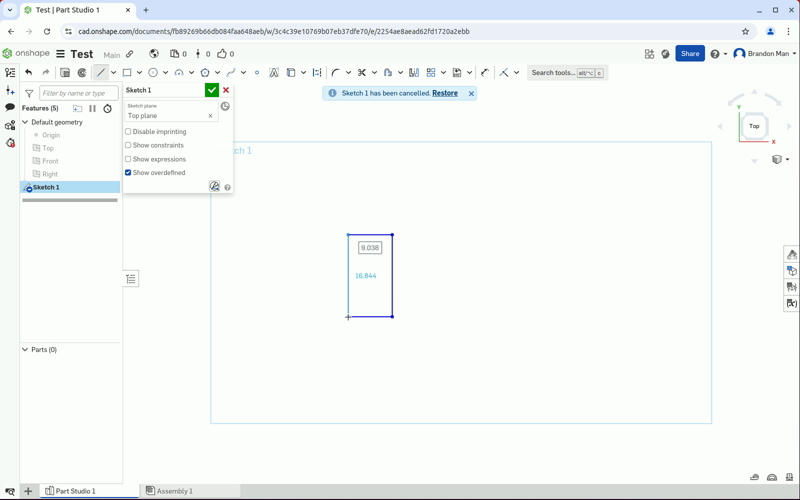
key_up(shift)
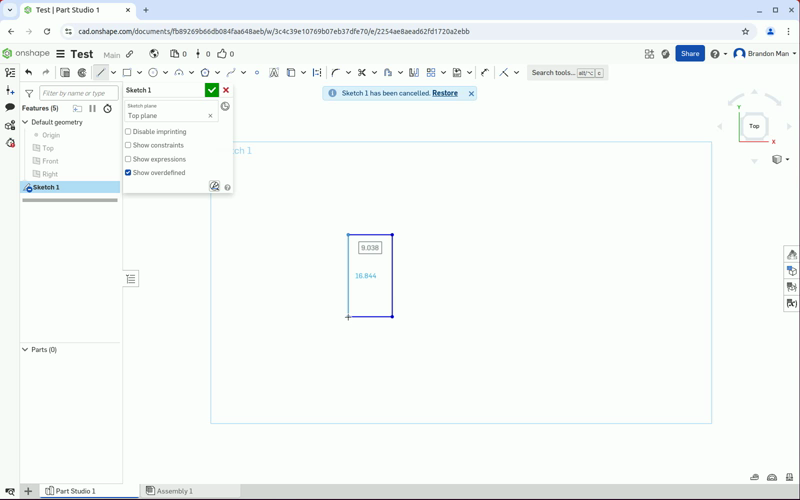
click(348, 316)
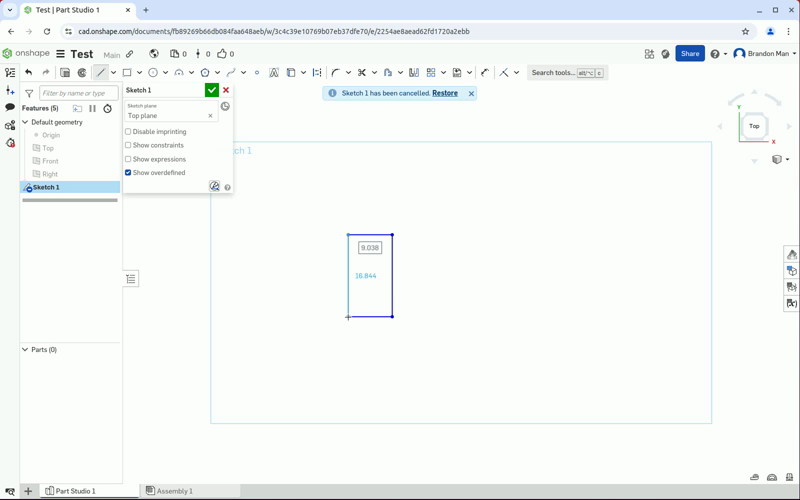
key(esc)
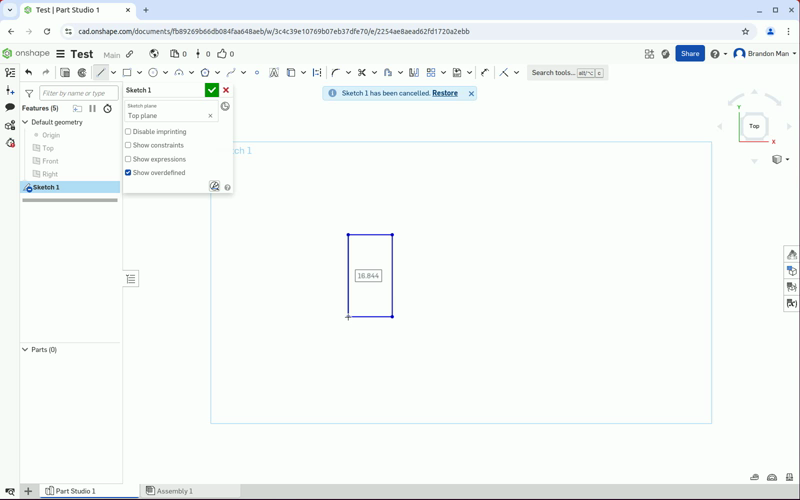
mouse_move(370, 283)
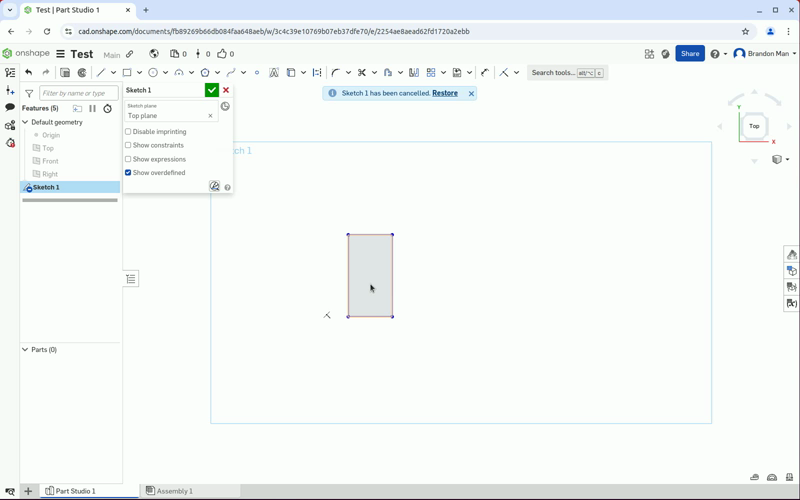
click(370, 283)
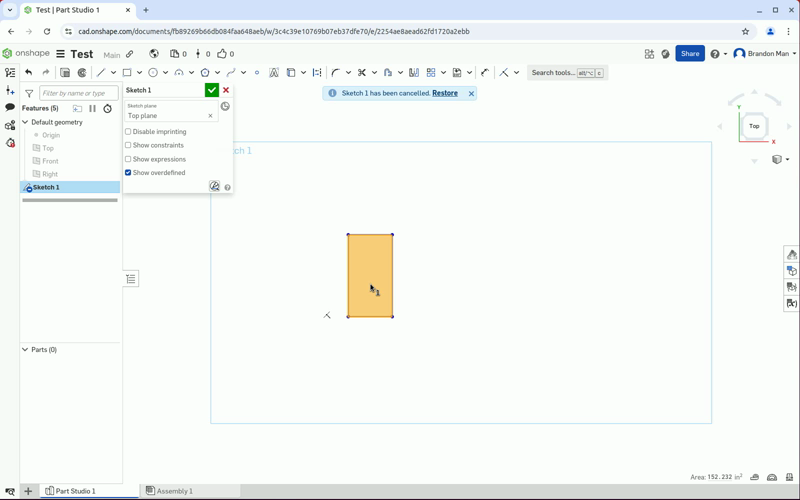
mouse_move(73, 352)
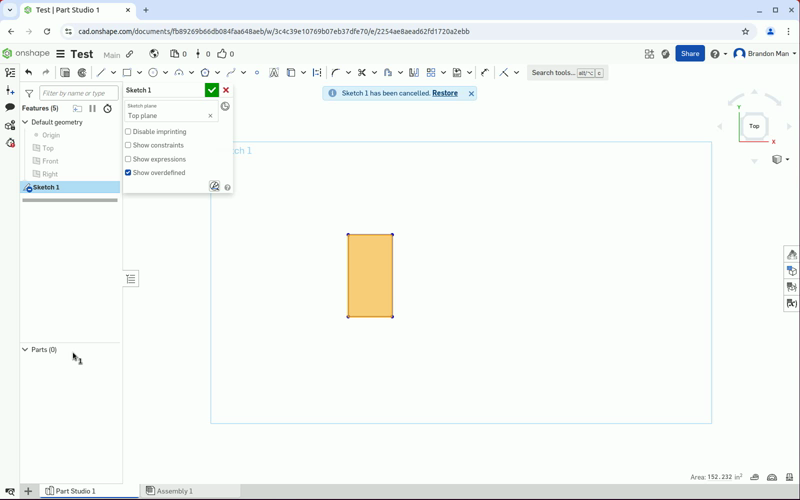
key(shift+y)
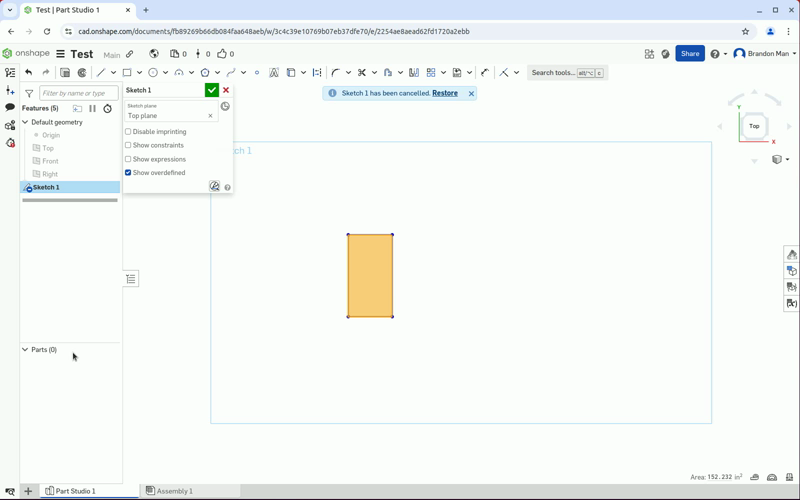
key(shift+e)
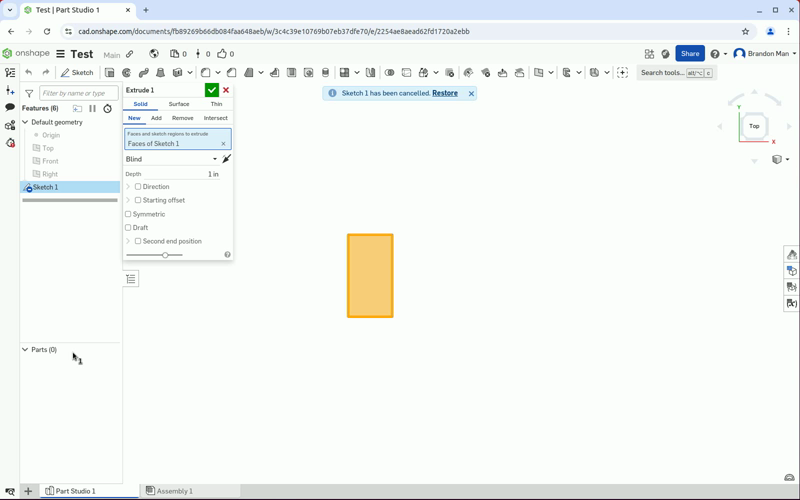
mouse_move(143, 106)
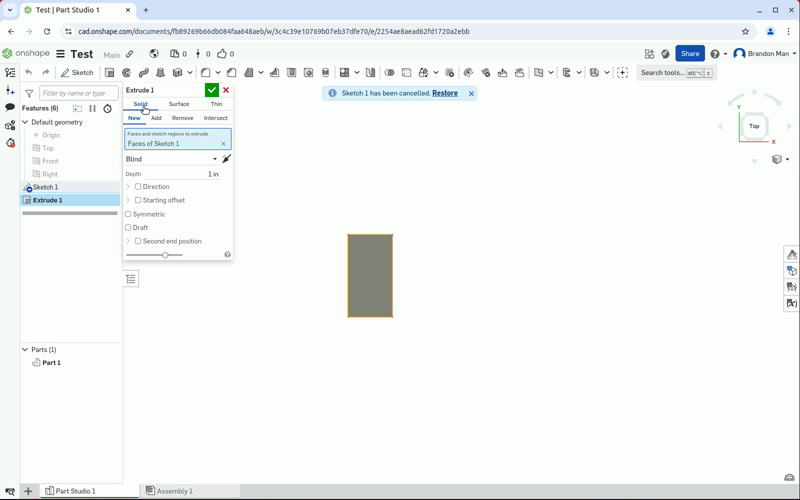
click(143, 106)
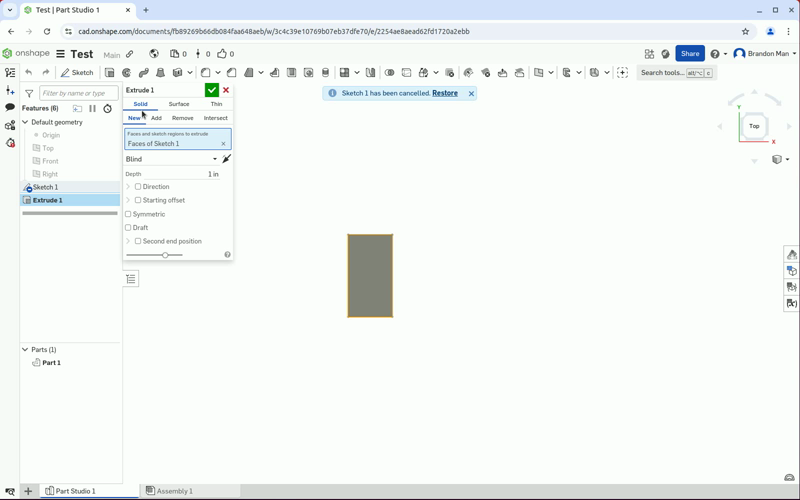
mouse_move(137, 120)
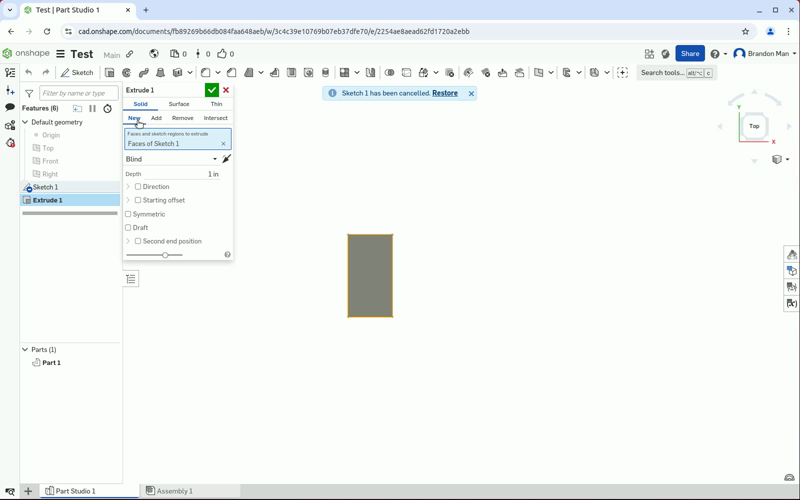
click(137, 120)
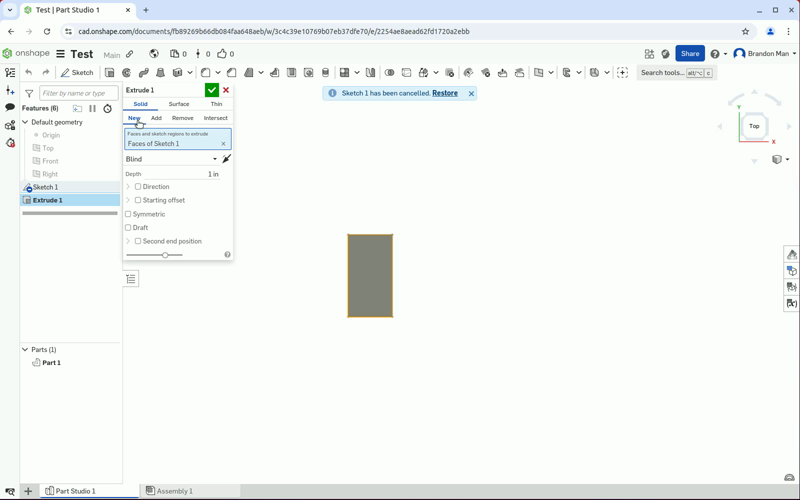
key(tab, 4)
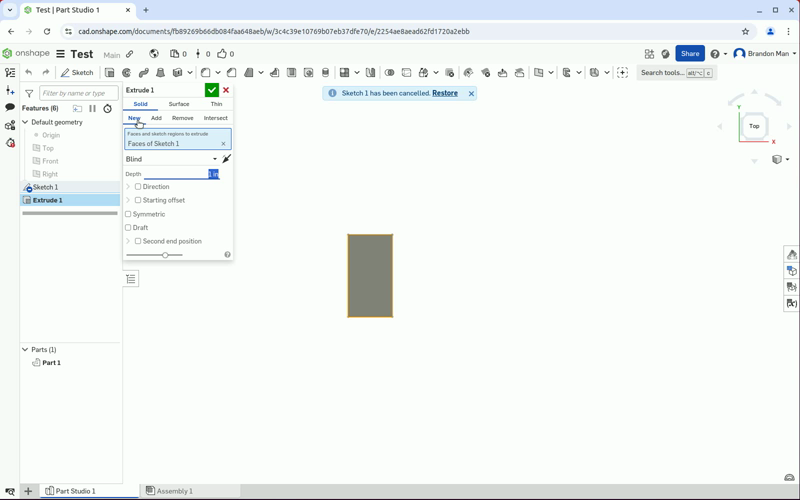
text(8.184)
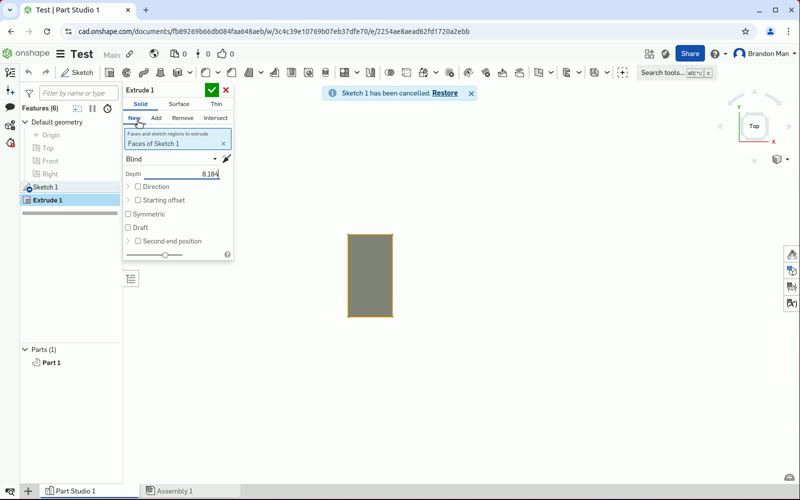
key(enter)
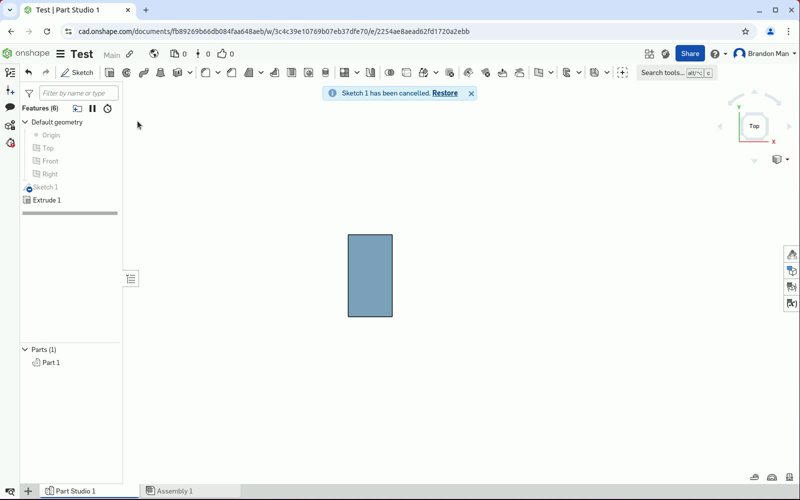
key(shift+h)
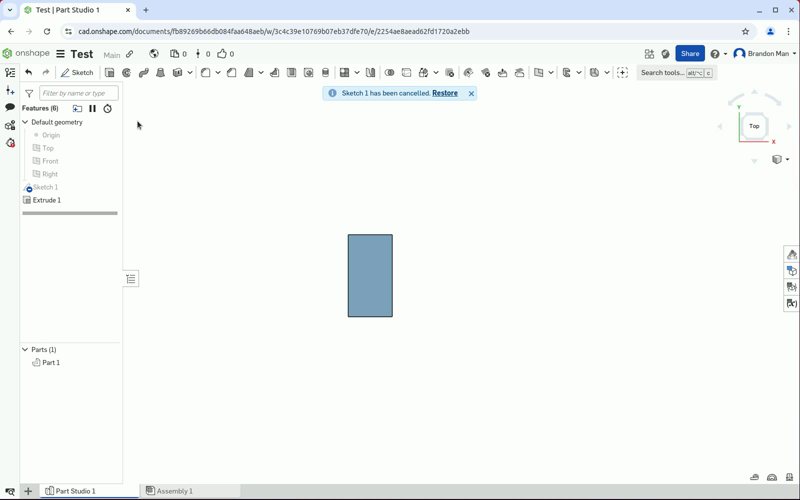
key(shift+h)
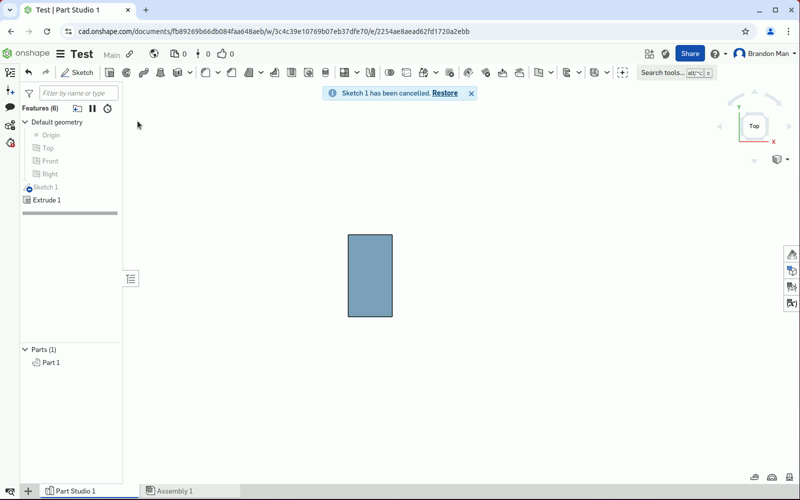
mouse_move(73, 189)
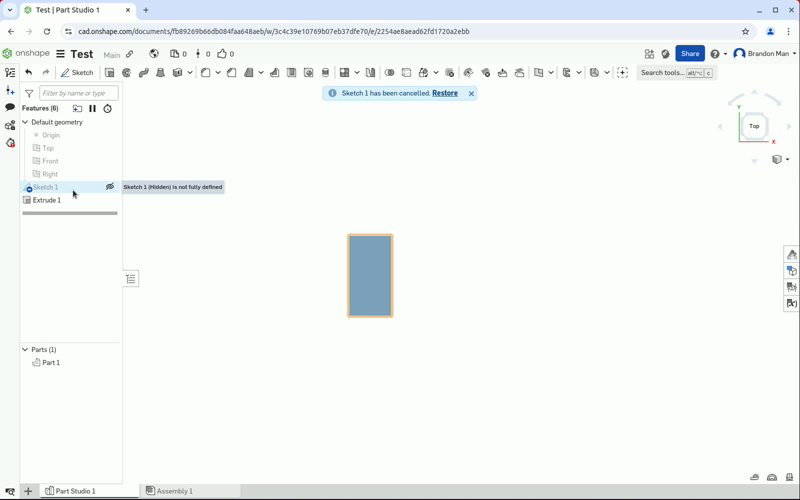
click(73, 189)
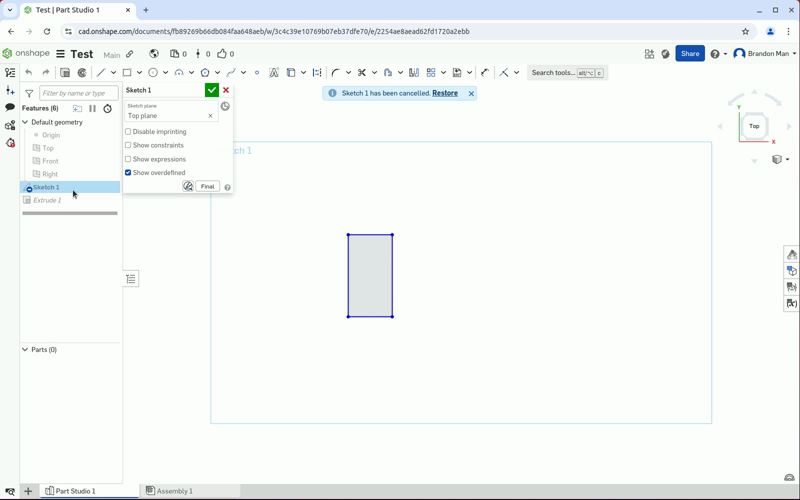
mouse_move(229, 92)
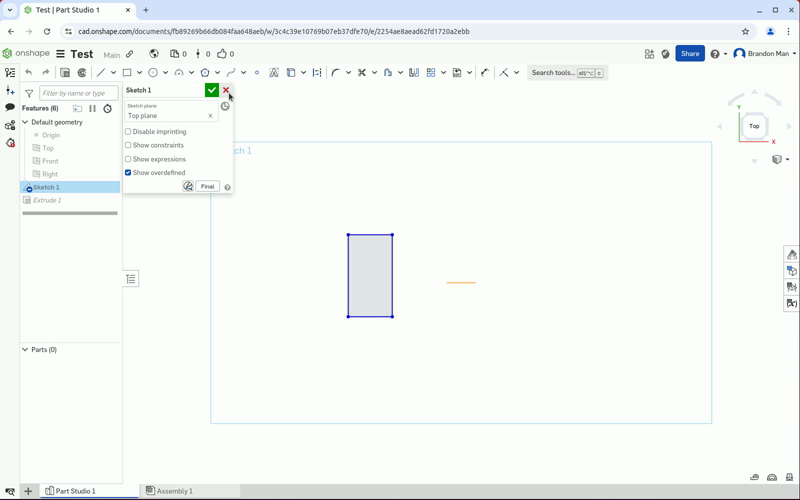
click(229, 92)
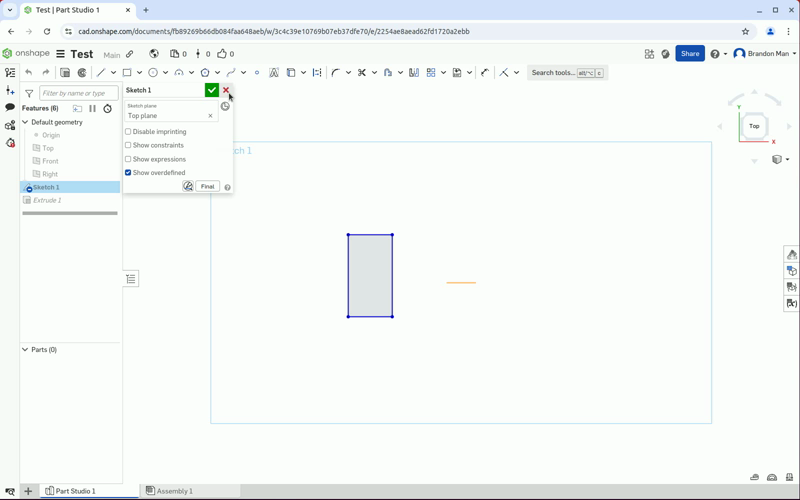
key(shift+s)
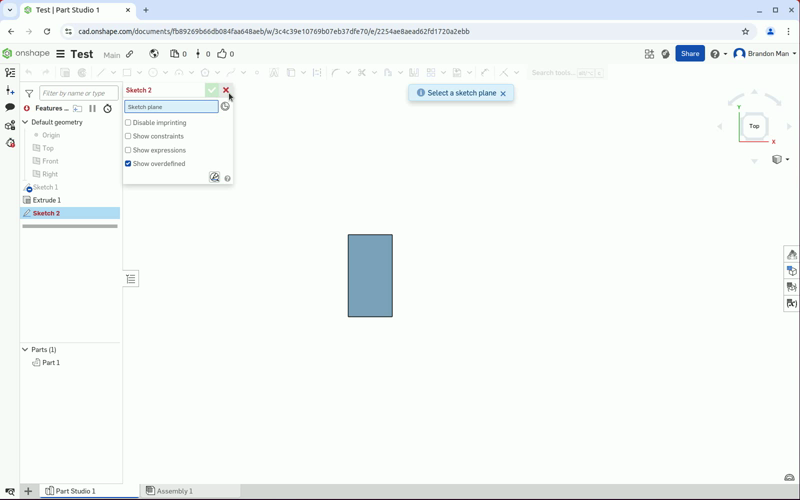
mouse_move(73, 150)
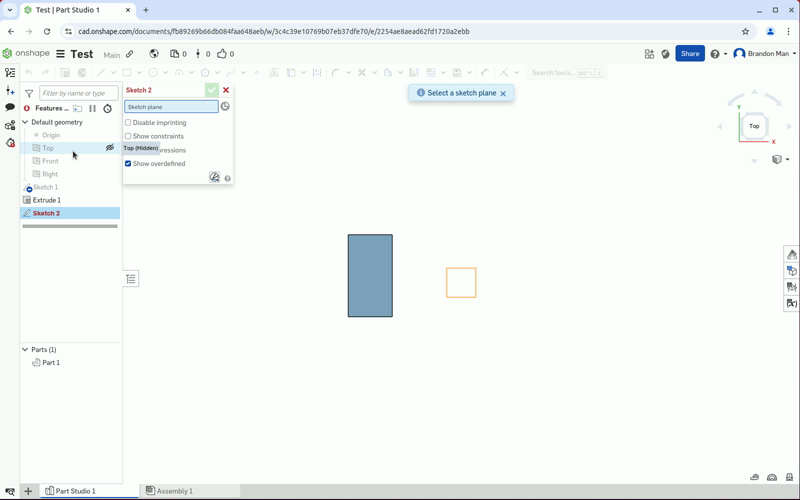
click(73, 150)
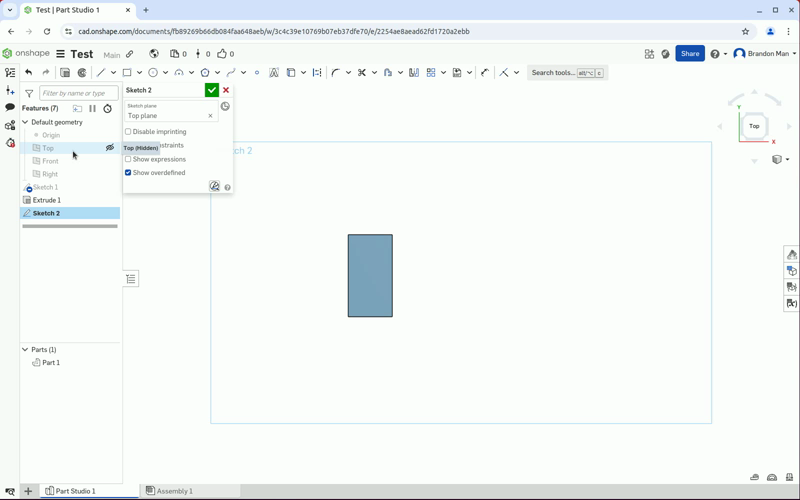
mouse_move(73, 352)
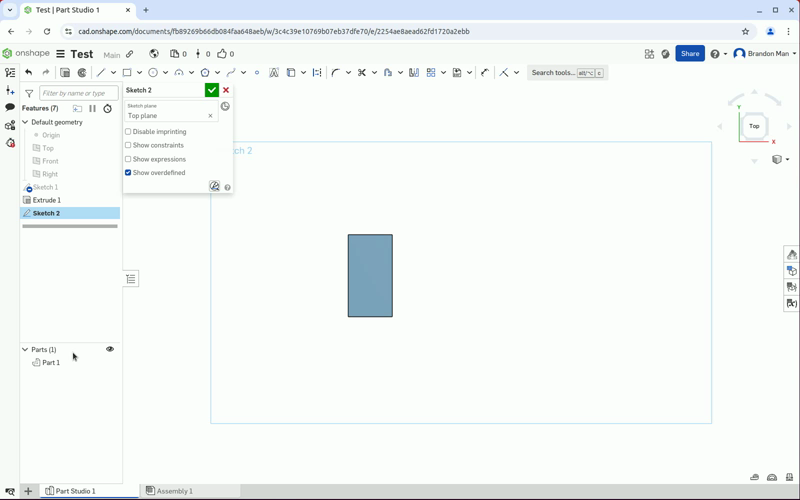
key(y)
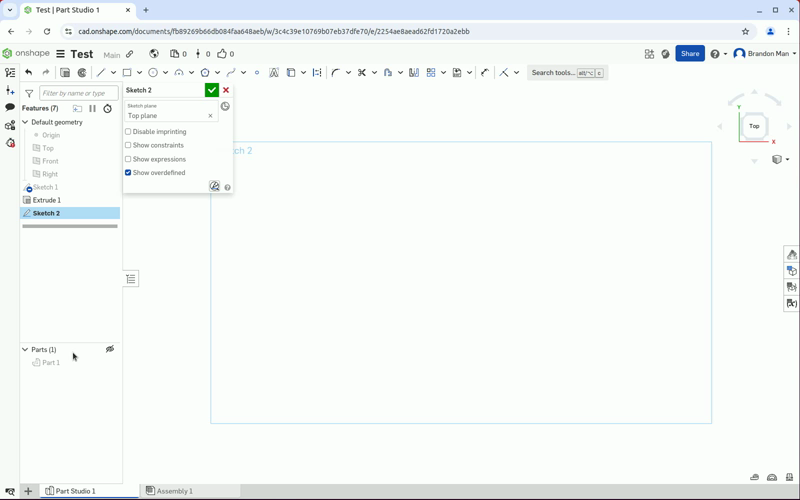
key(l)
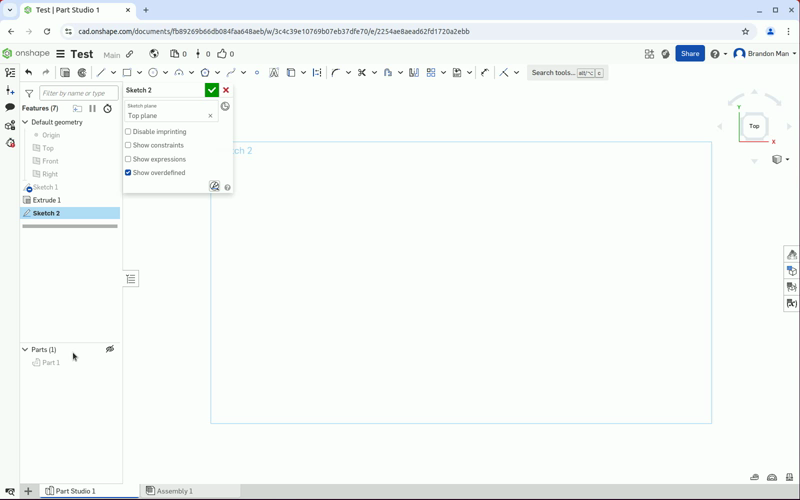
key_down(shift)
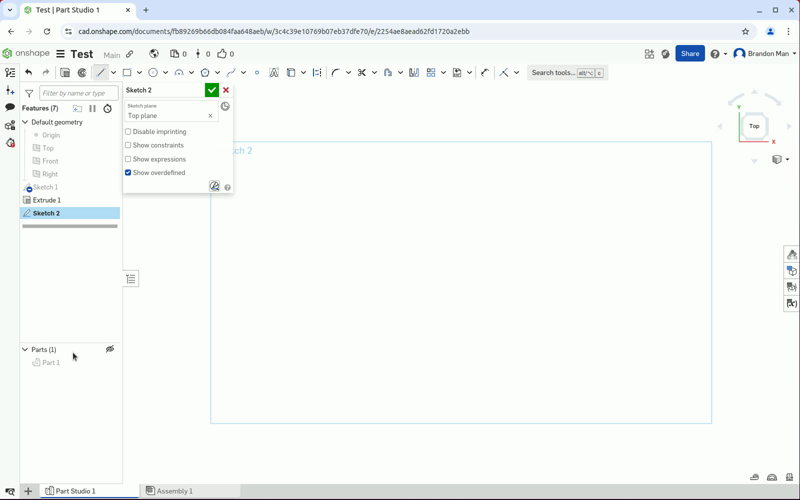
mouse_move(348, 347)
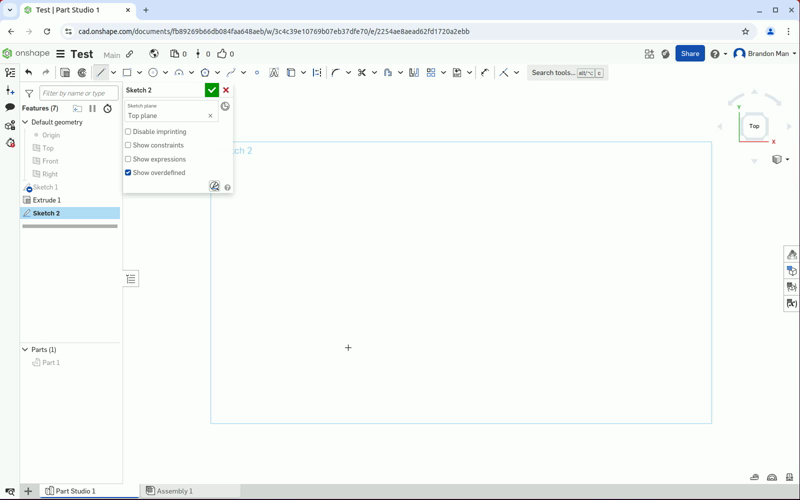
click(348, 347)
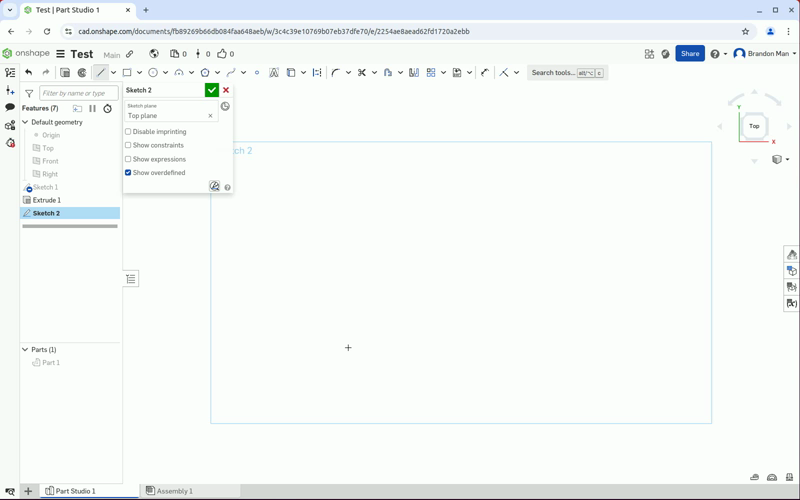
key_up(shift)
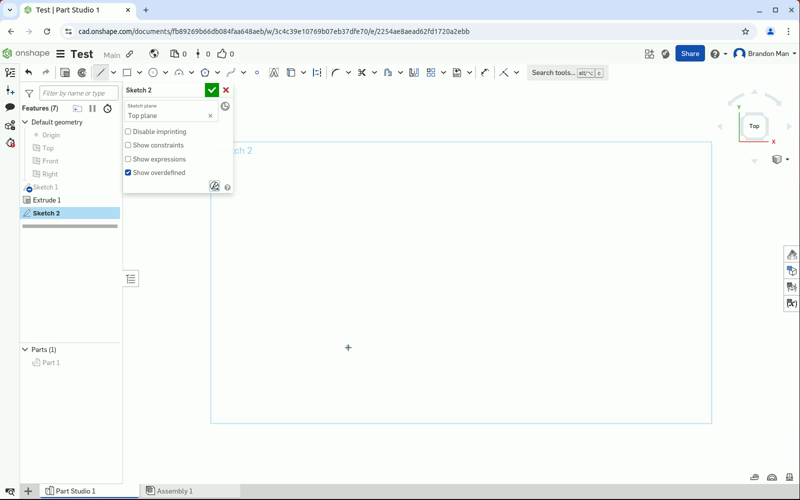
key_down(shift)
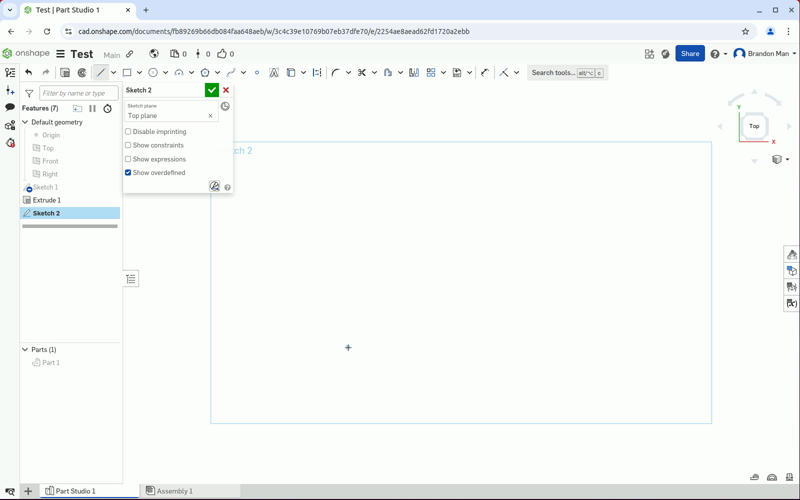
mouse_move(378, 347)
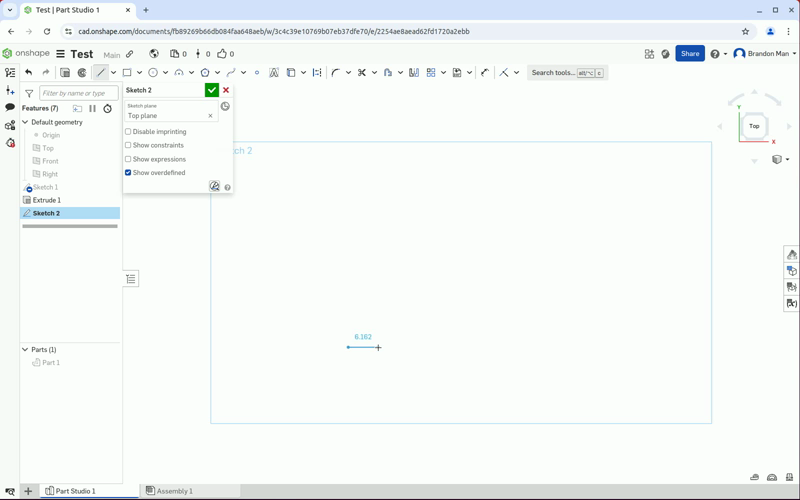
mouse_move(357, 347)
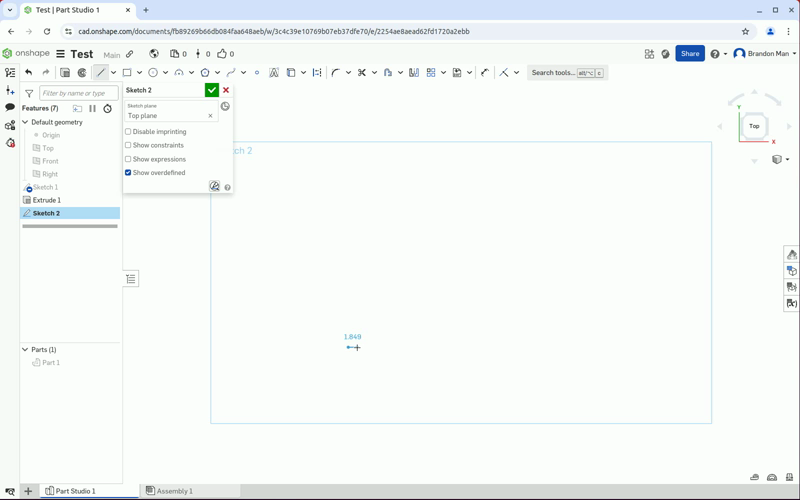
click(357, 347)
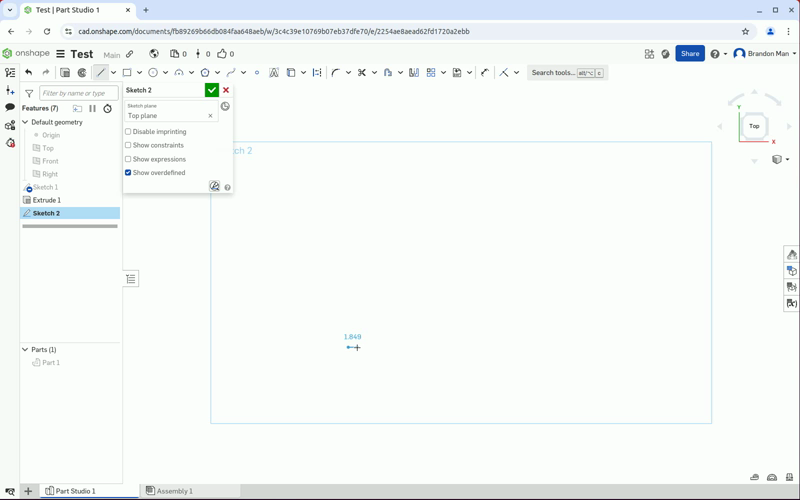
key_up(shift)
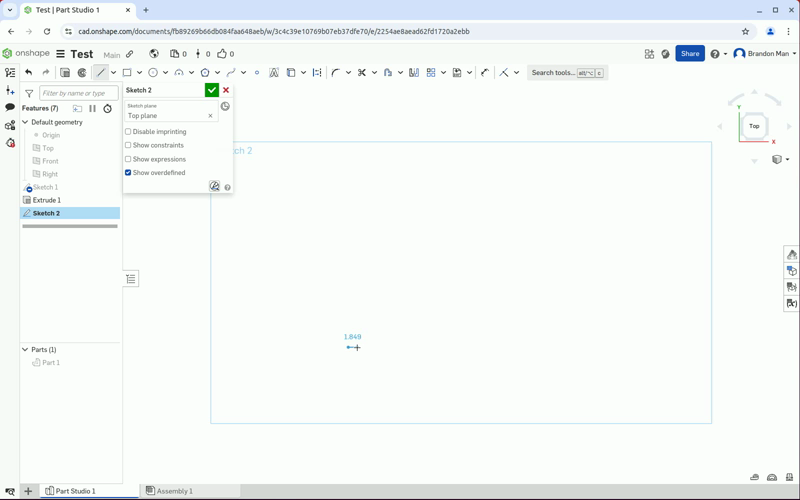
key_down(shift)
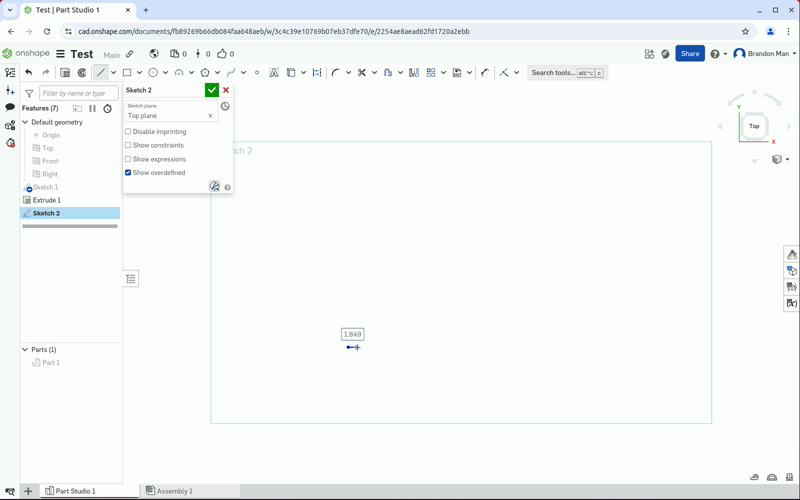
mouse_move(387, 347)
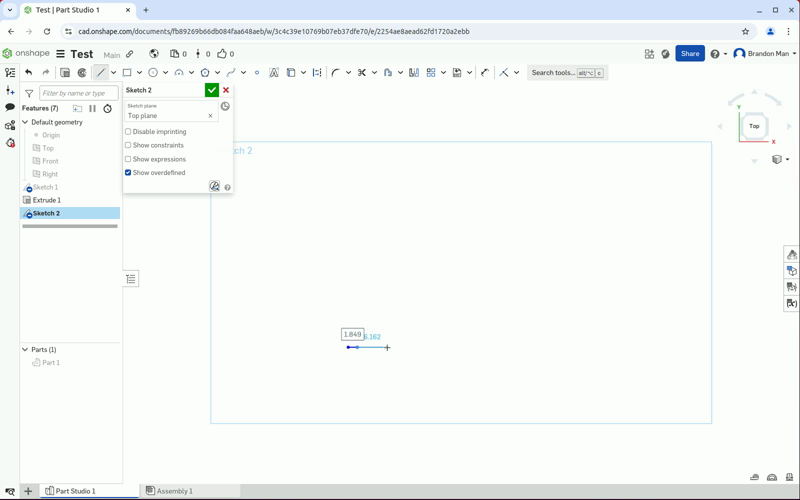
mouse_move(357, 320)
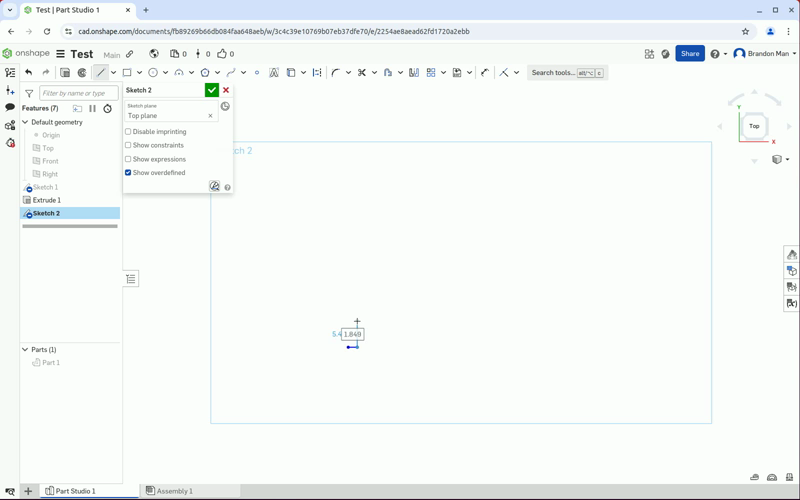
click(357, 320)
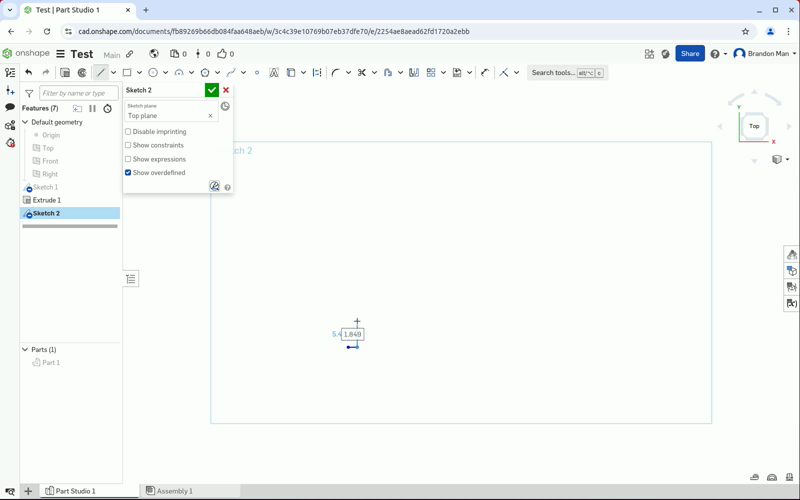
key_up(shift)
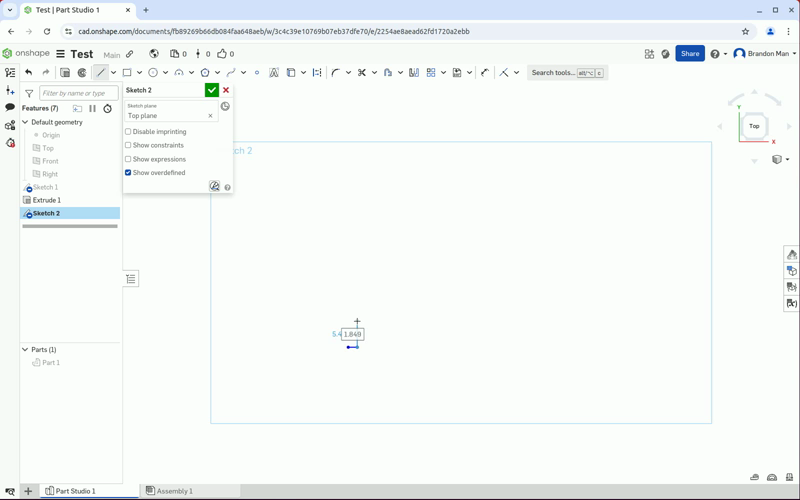
key_down(shift)
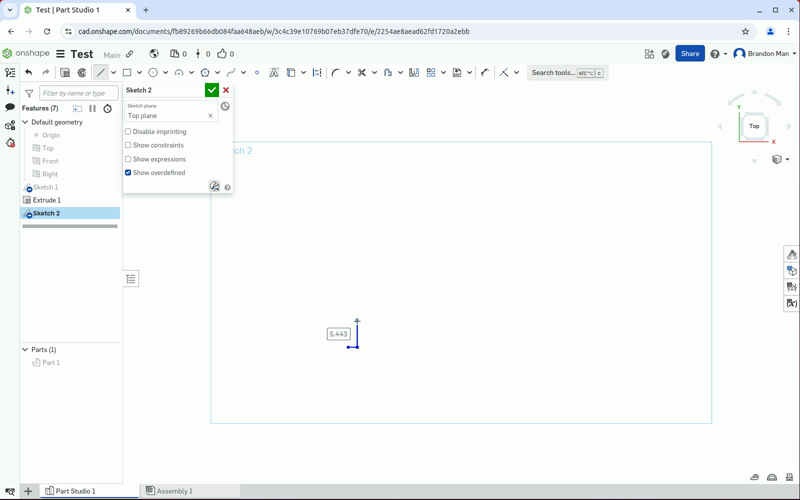
mouse_move(387, 320)
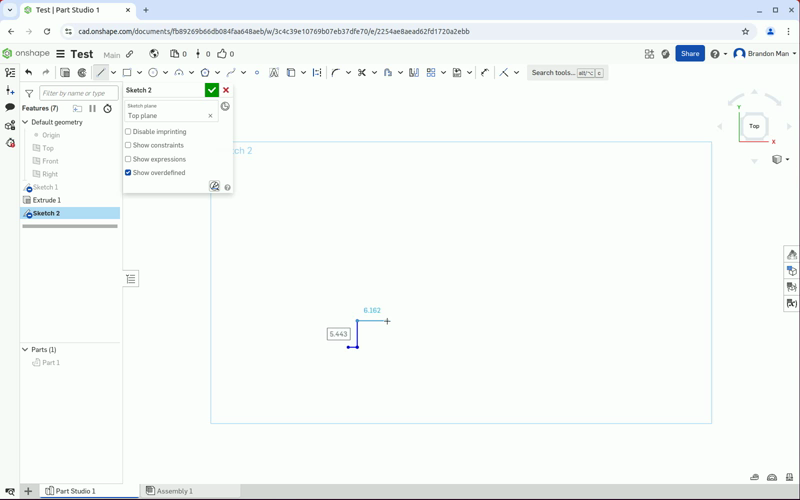
mouse_move(348, 320)
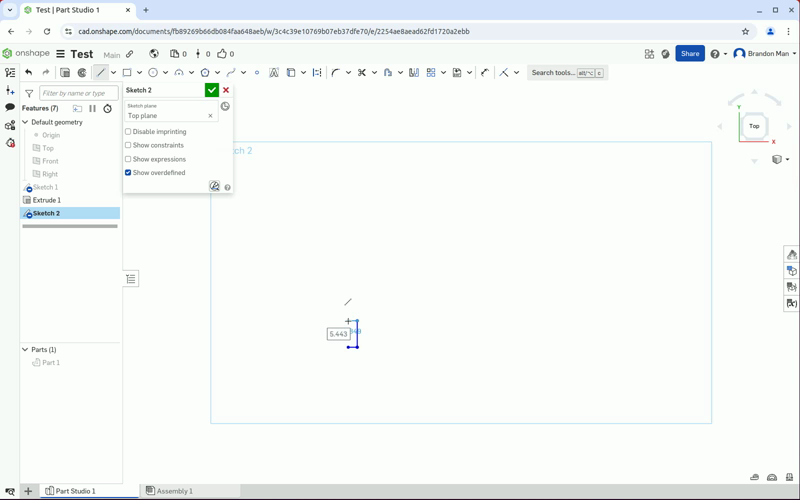
click(348, 320)
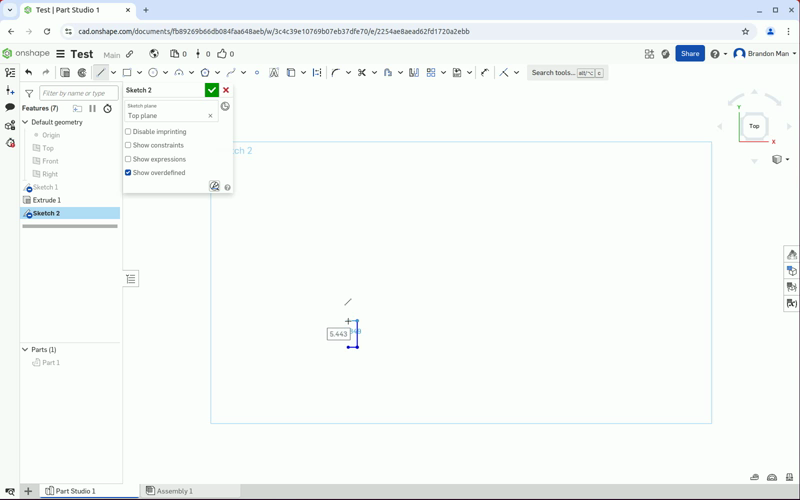
key_up(shift)
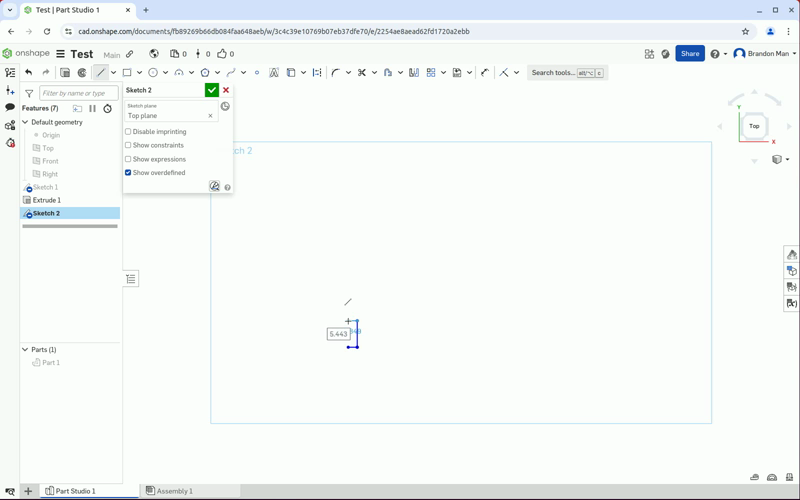
mouse_move(378, 320)
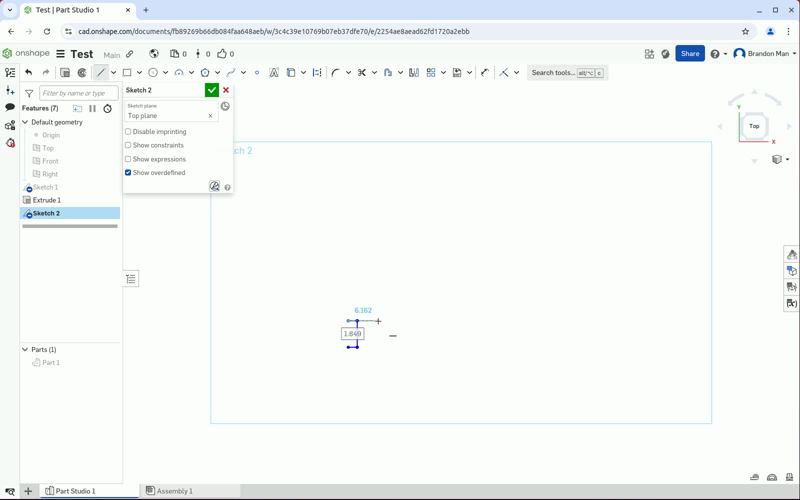
key_down(shift)
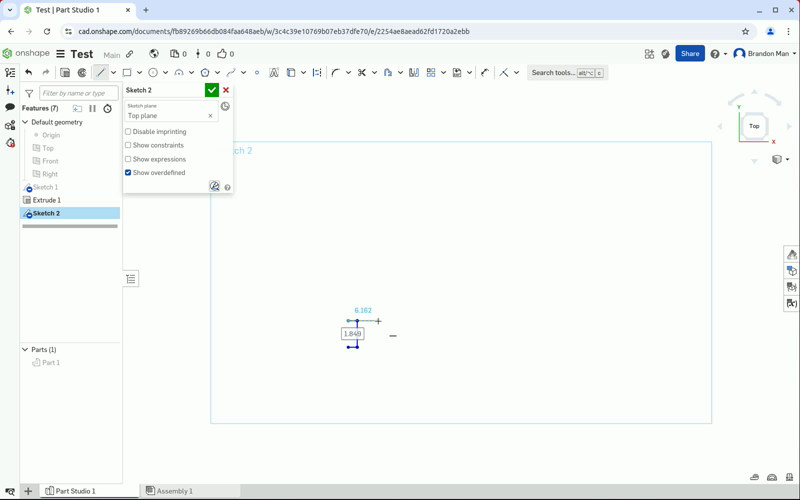
mouse_move(348, 347)
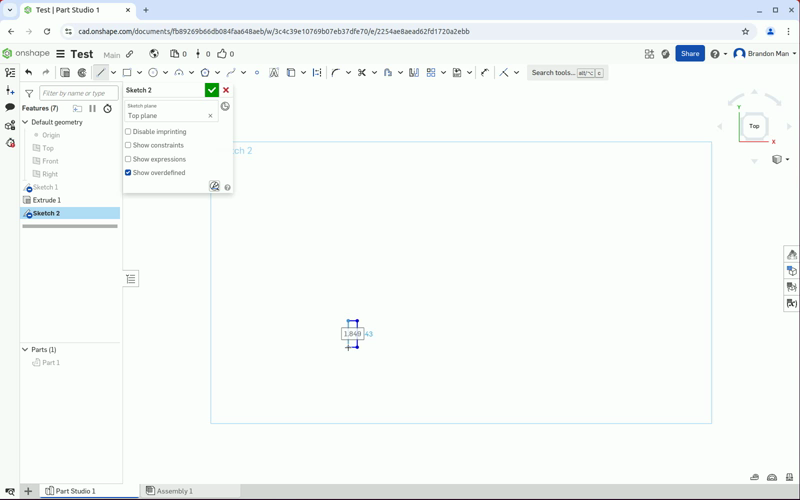
key_up(shift)
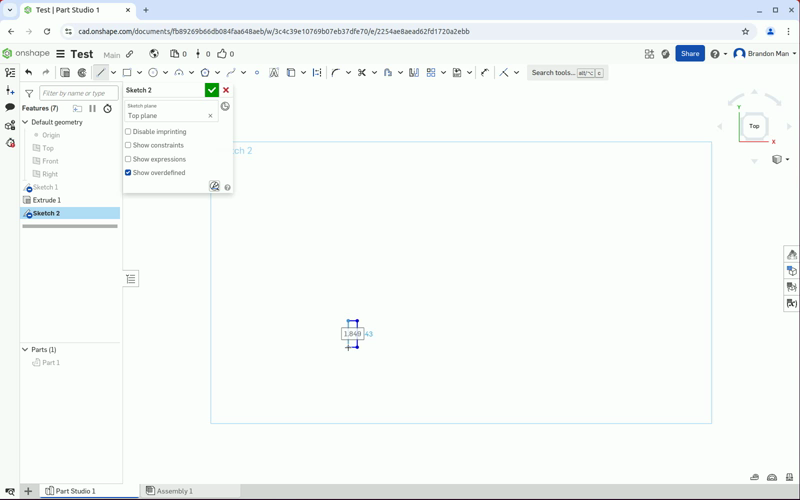
click(348, 347)
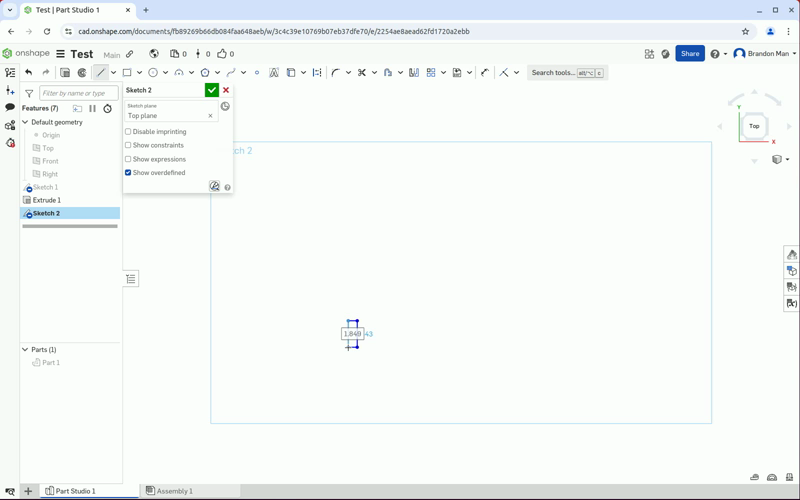
key(esc)
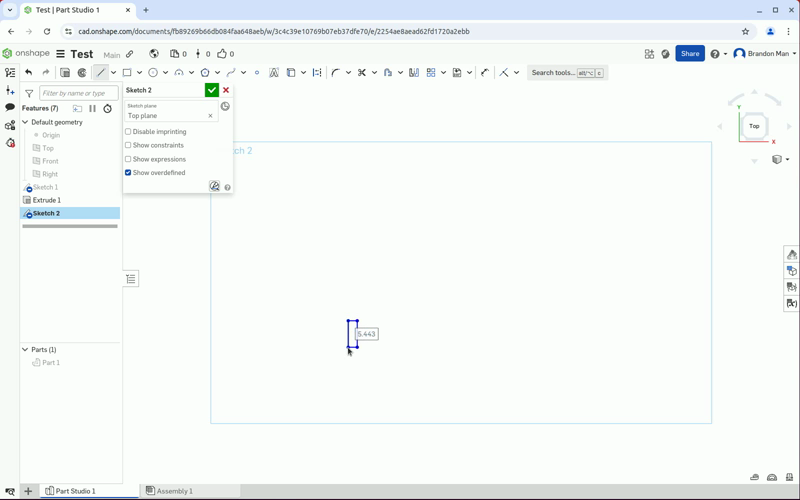
mouse_move(351, 332)
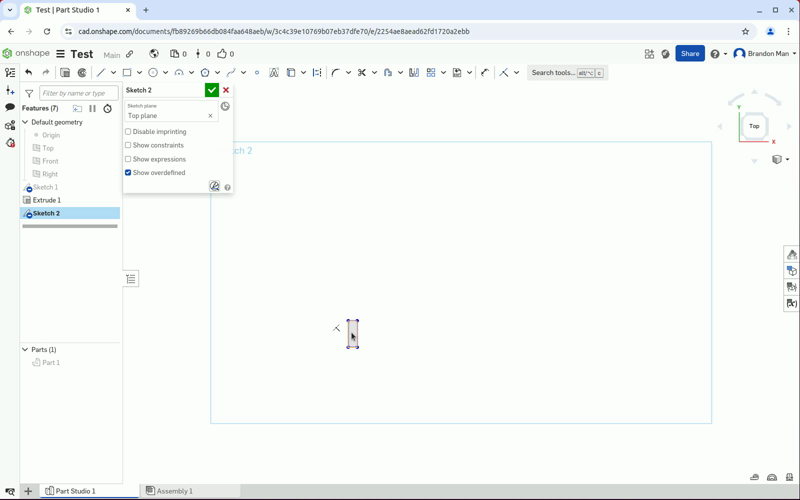
scroll(6)
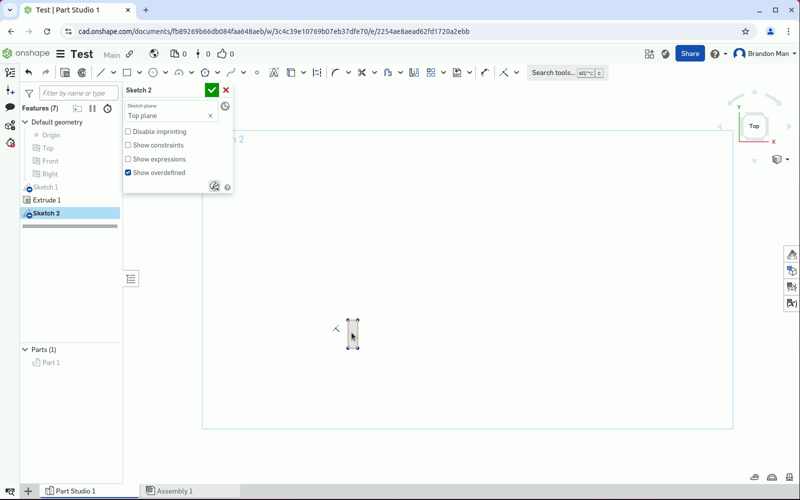
scroll(6)
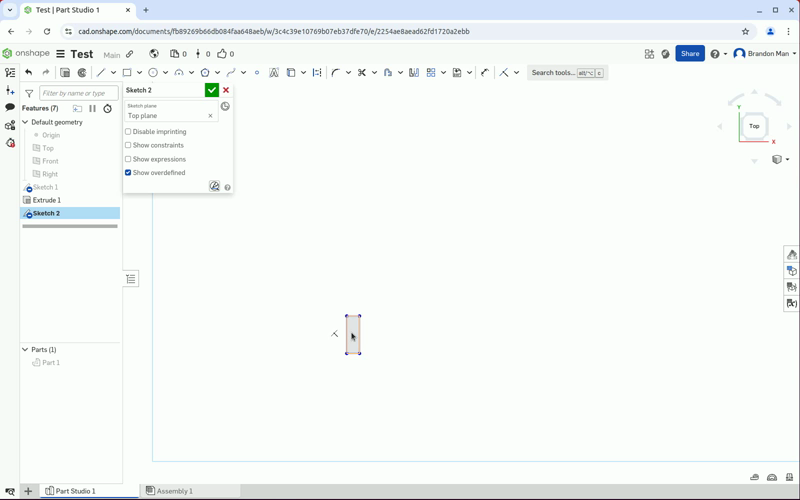
scroll(6)
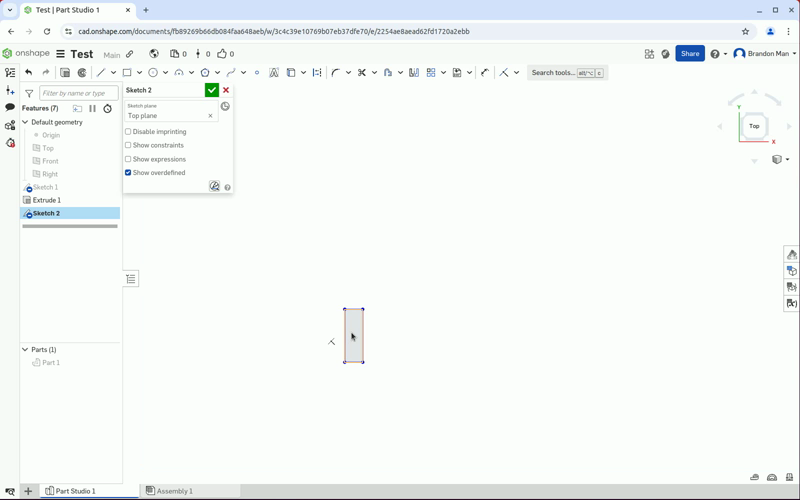
scroll(6)
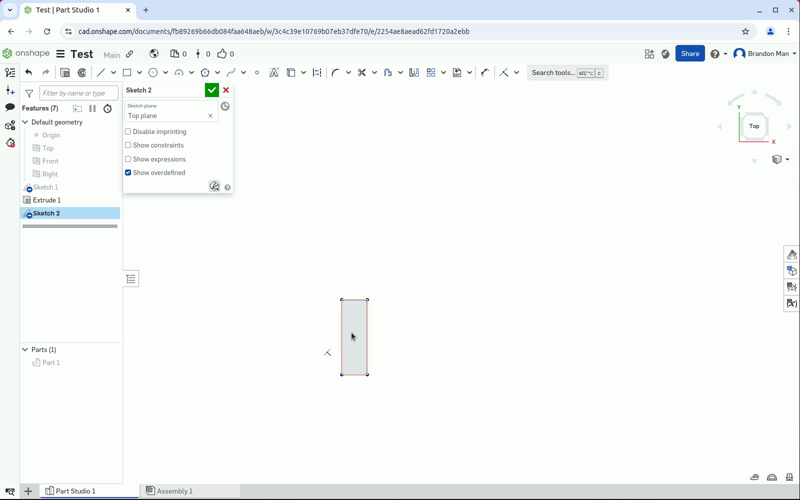
scroll(6)
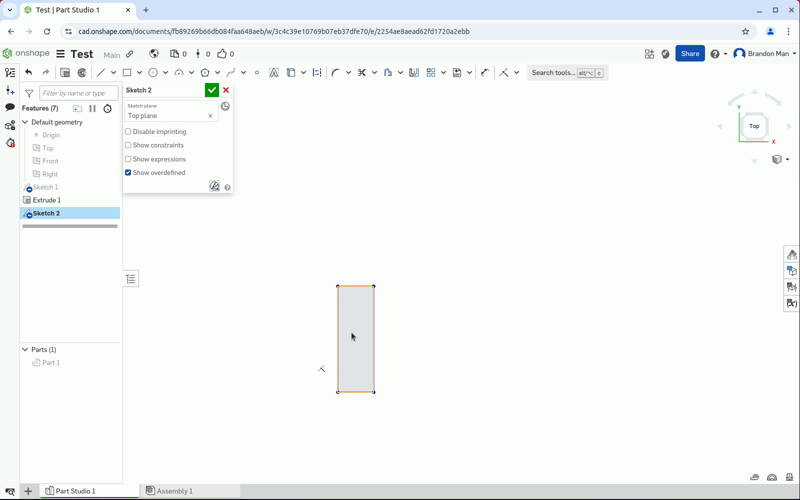
scroll(6)
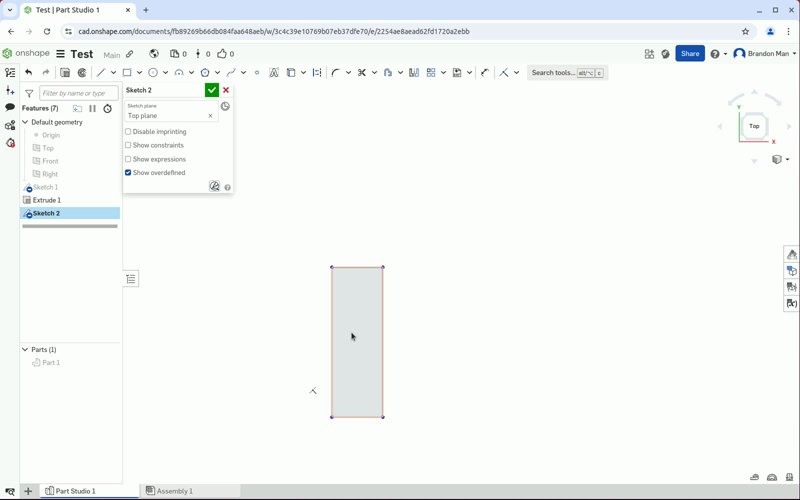
scroll(6)
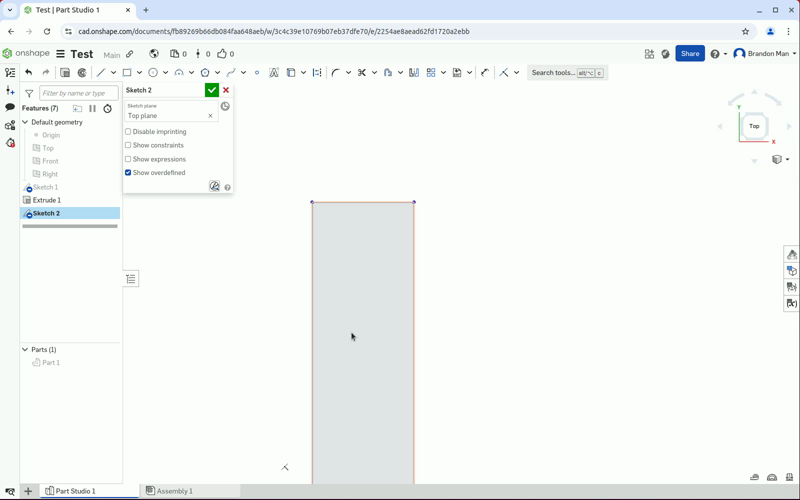
click(351, 332)
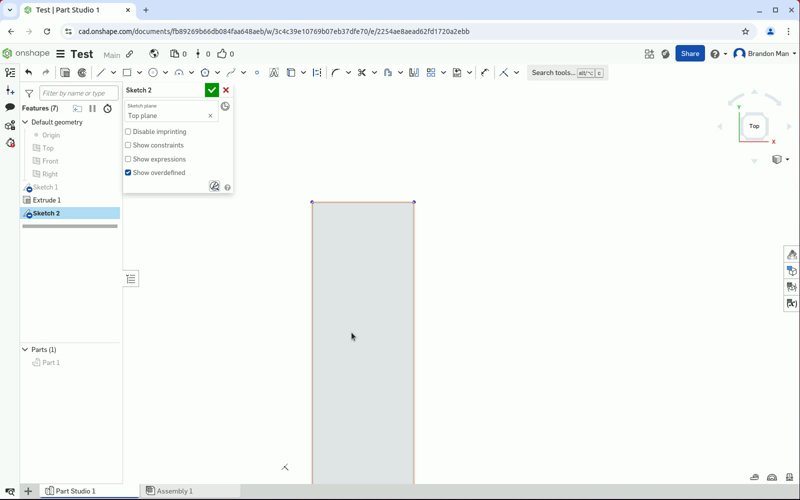
scroll(-6)
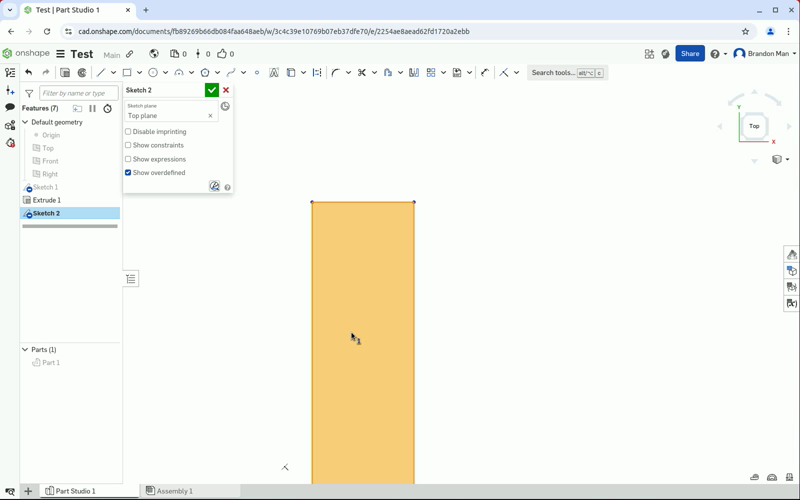
scroll(-6)
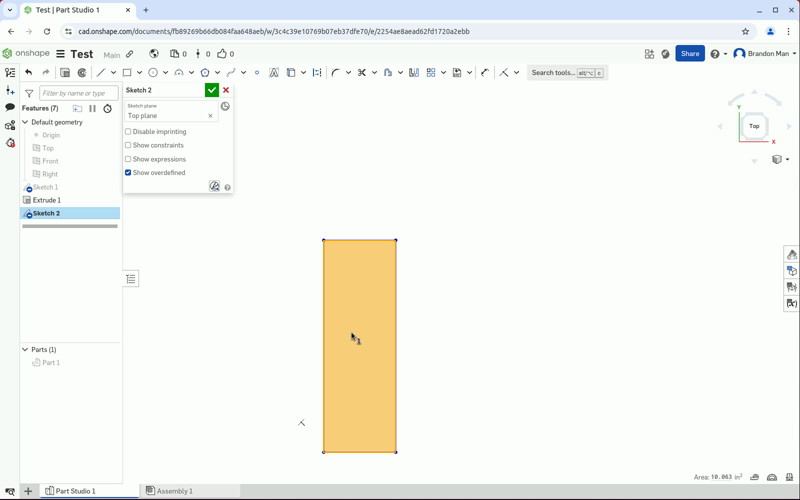
scroll(-6)
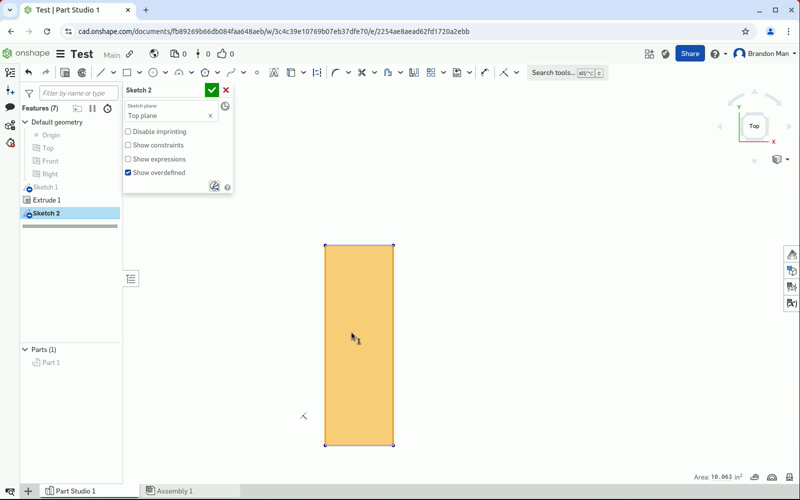
scroll(-6)
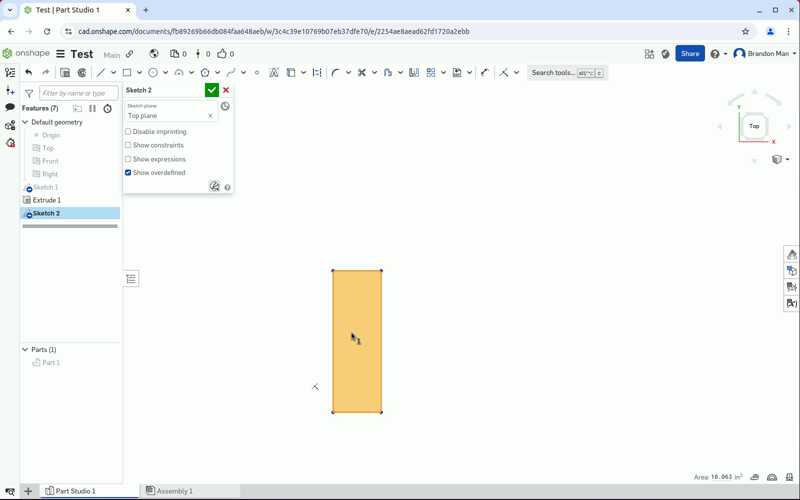
scroll(-6)
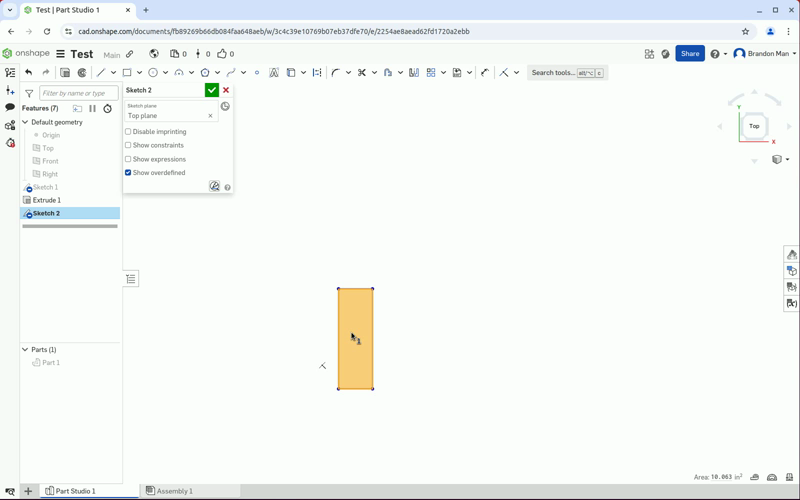
scroll(-6)
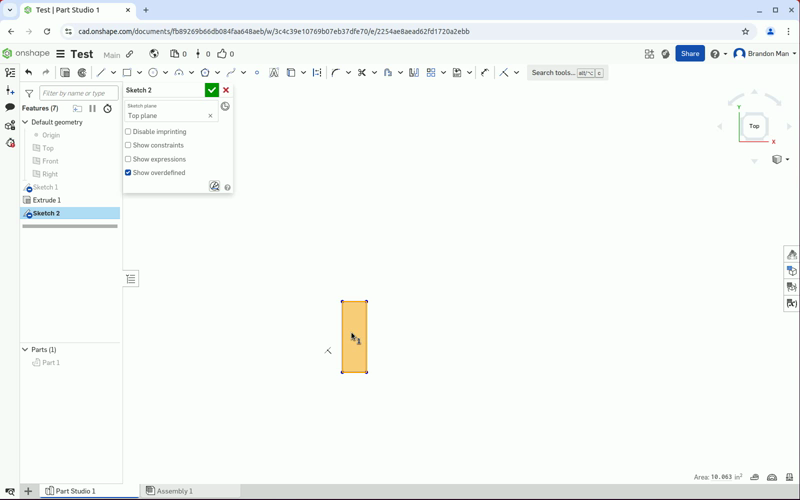
scroll(-6)
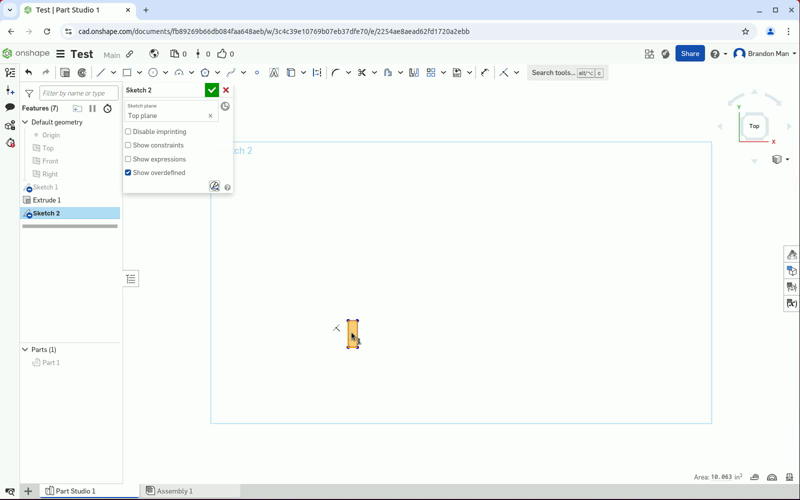
mouse_move(73, 352)
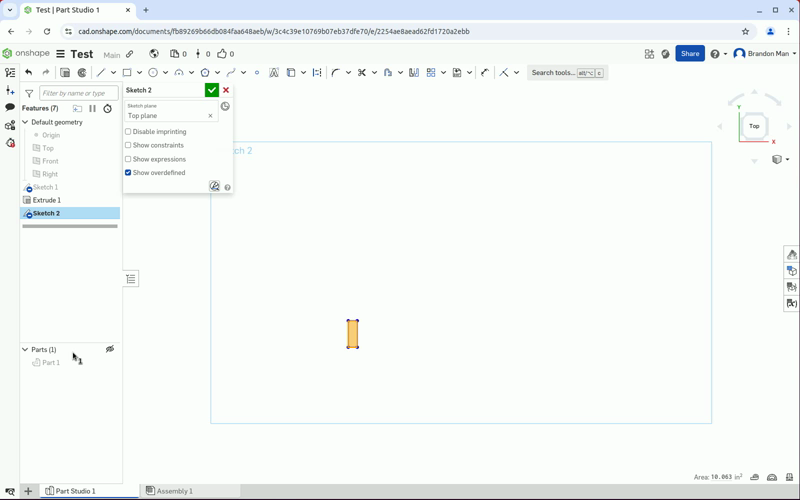
key(shift+y)
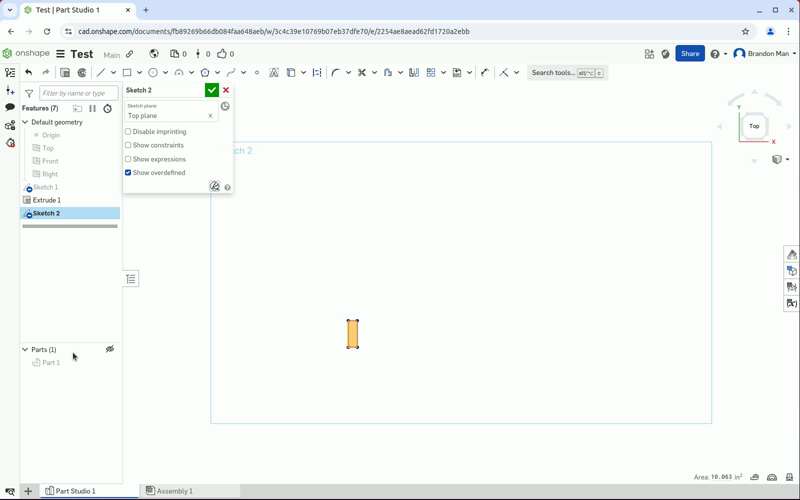
key(shift+e)
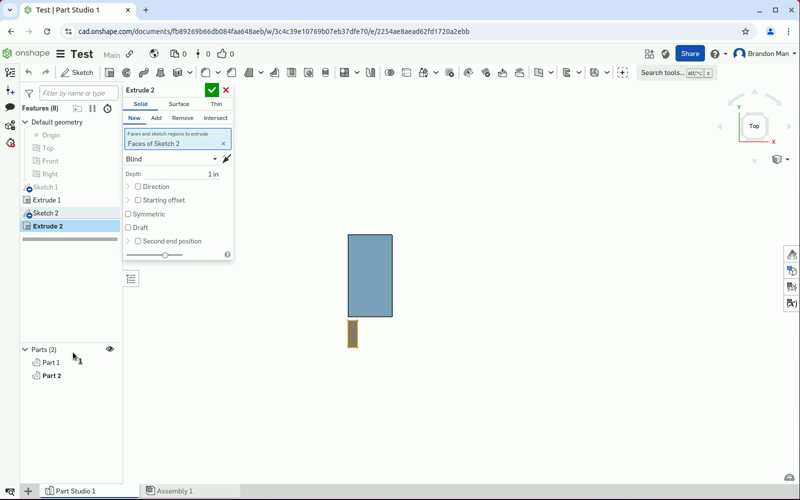
mouse_move(143, 106)
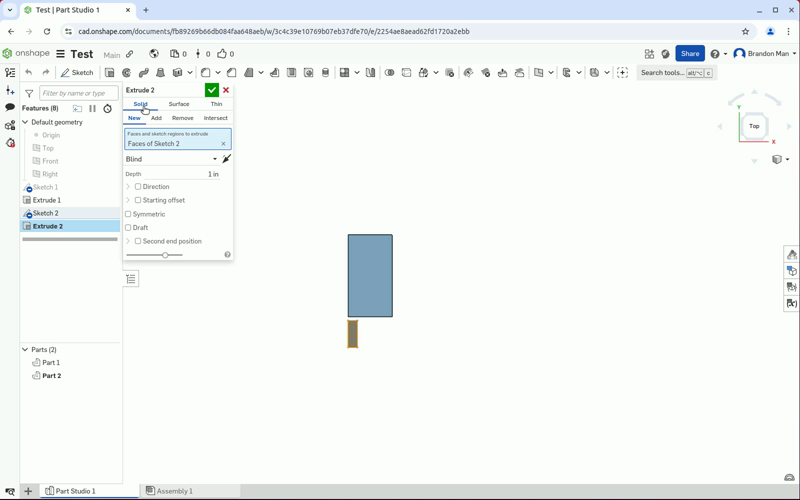
click(143, 106)
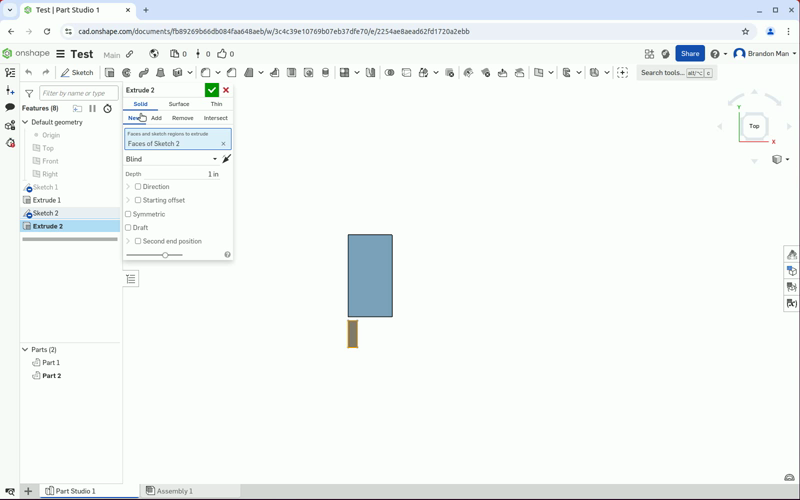
mouse_move(137, 120)
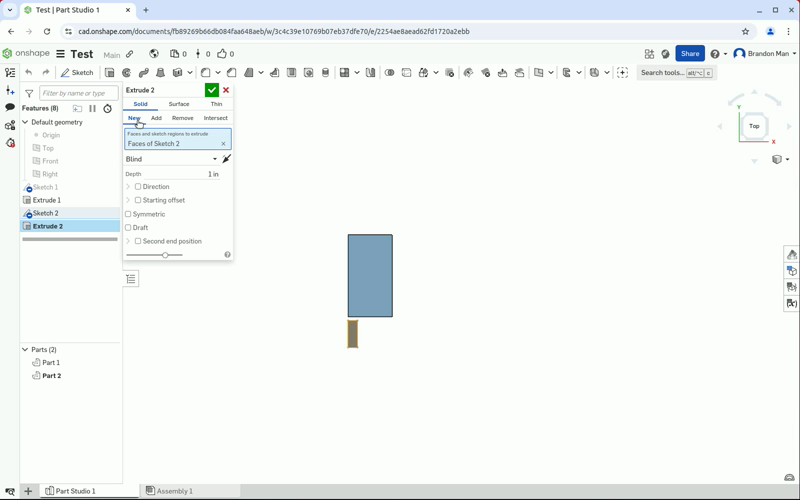
click(137, 120)
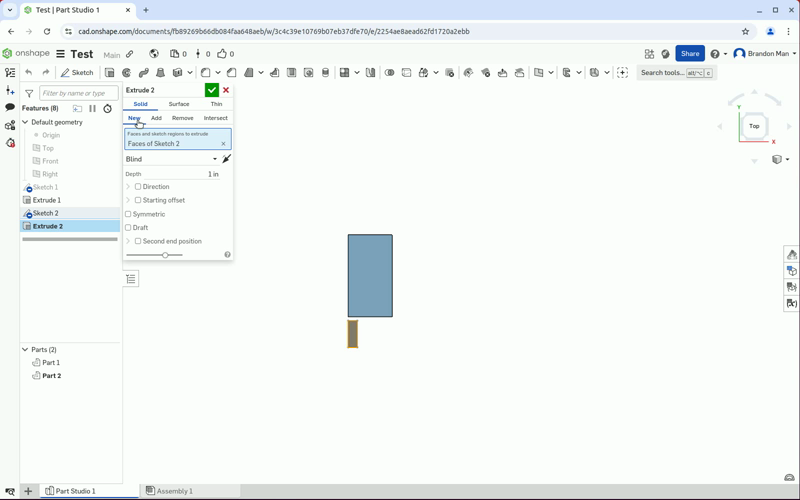
key(tab, 4)
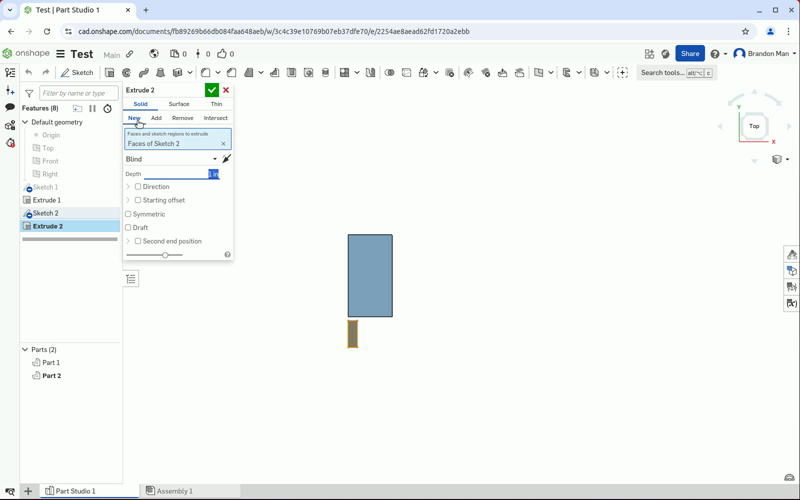
text(3.611)
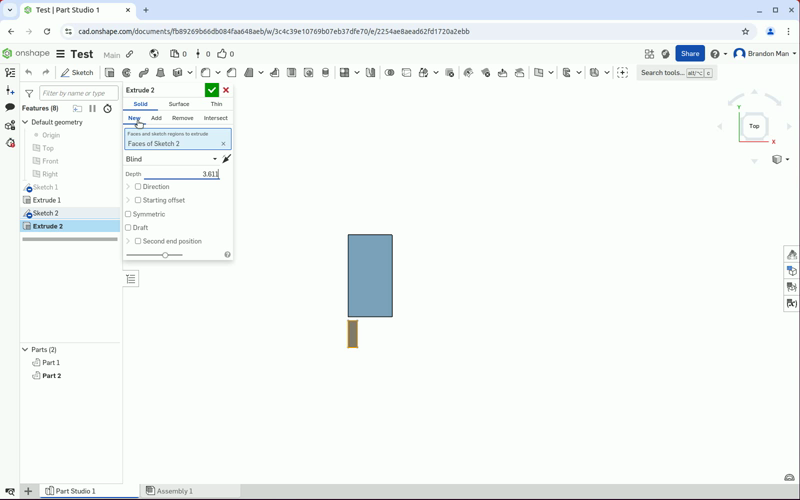
key(enter)
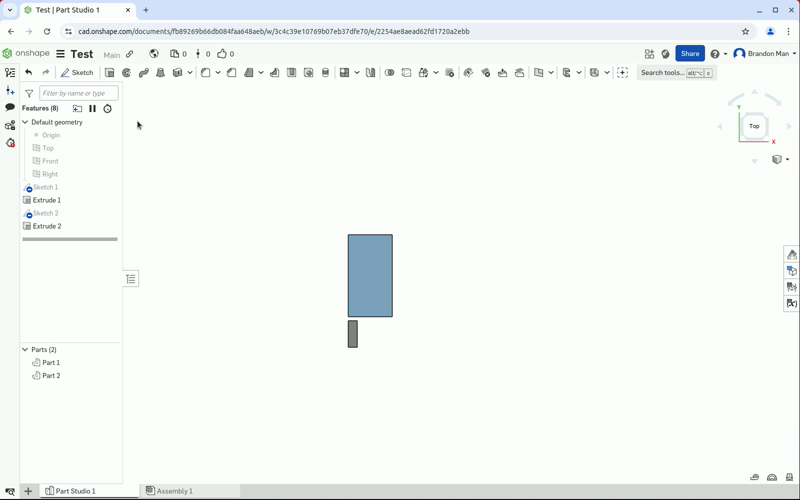
key(shift+h)
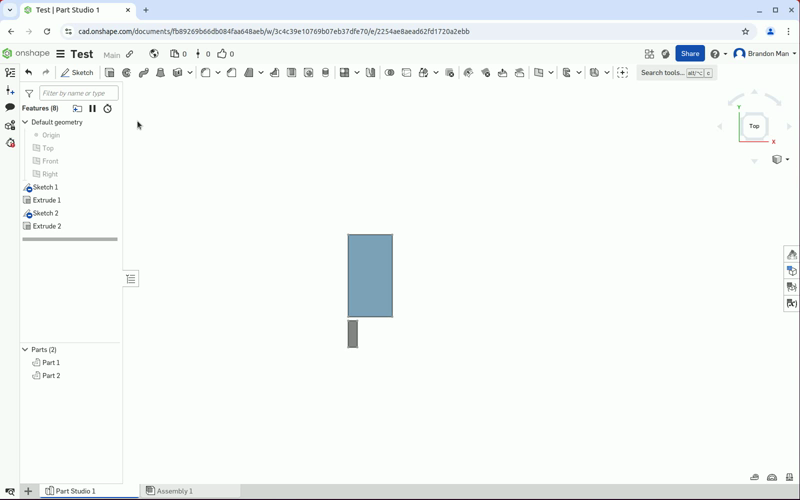
key(shift+h)
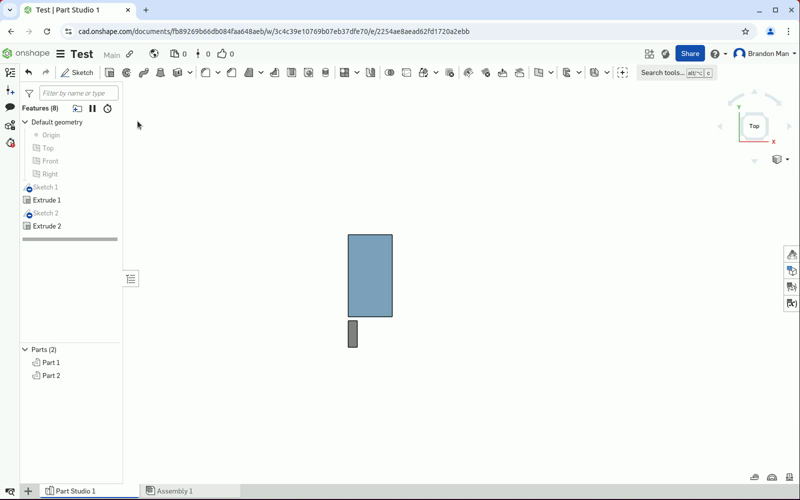
mouse_move(73, 189)
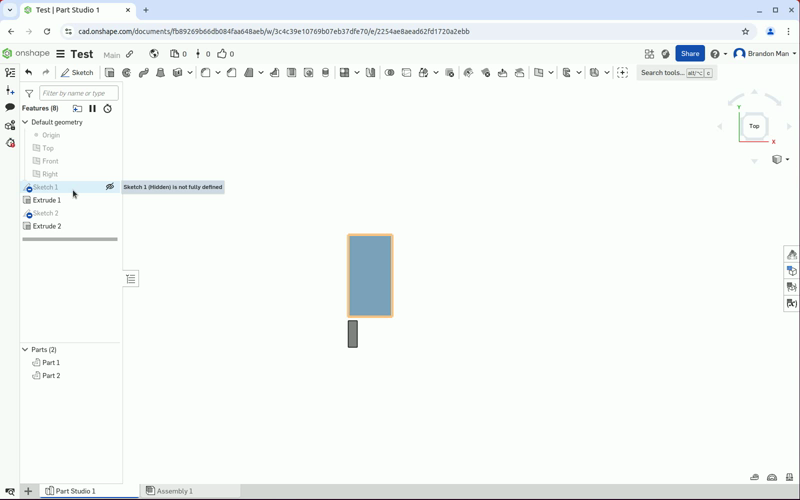
click(73, 189)
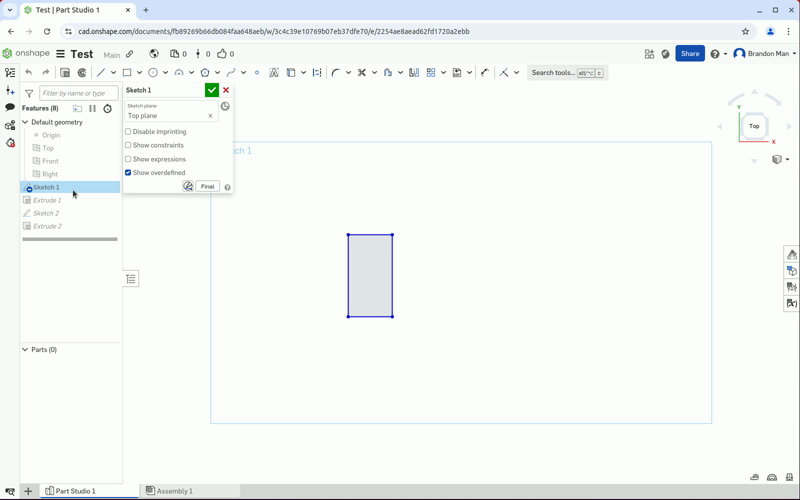
mouse_move(229, 92)
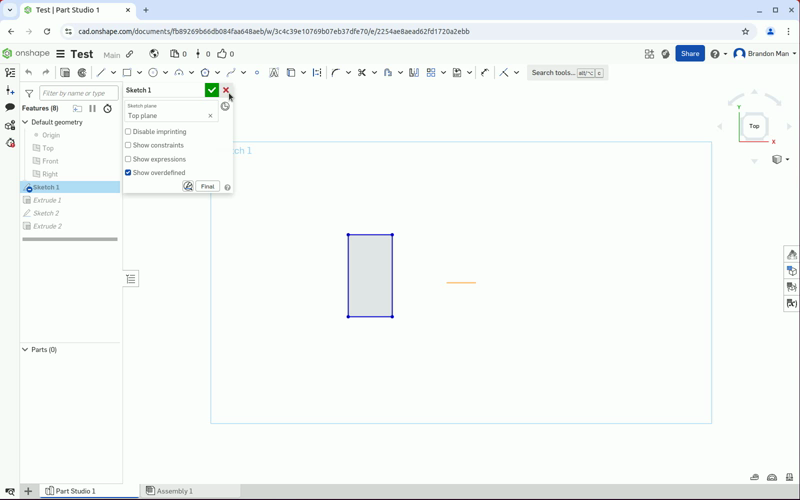
click(229, 92)
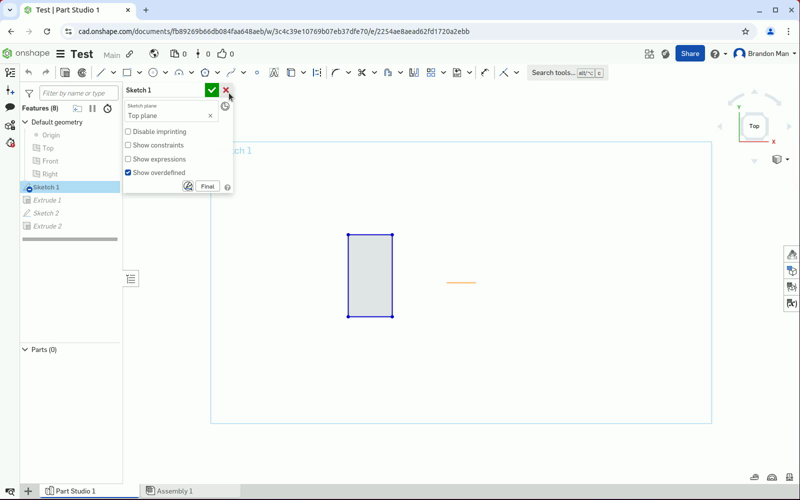
key(shift+s)
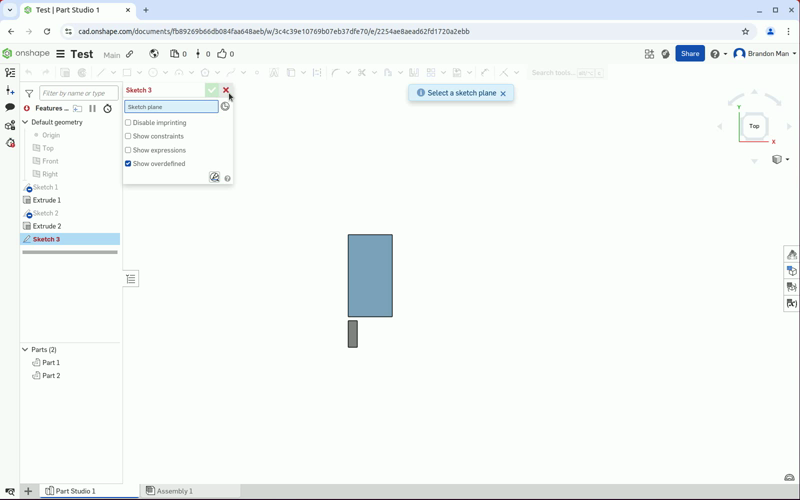
mouse_move(73, 150)
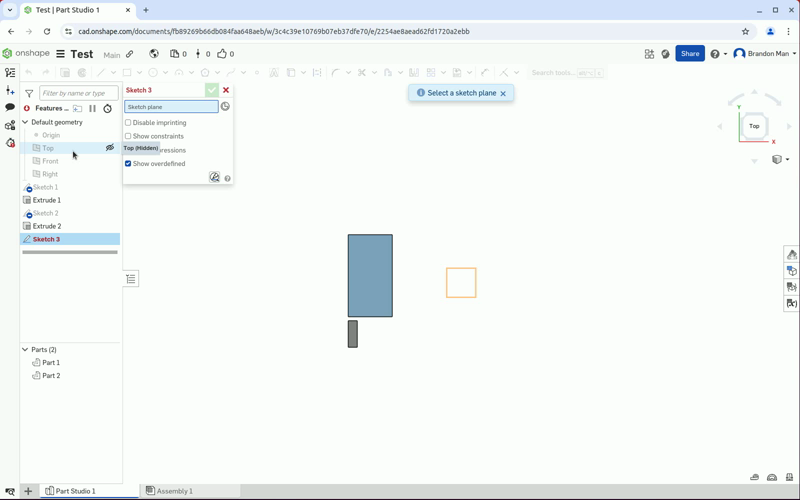
click(73, 150)
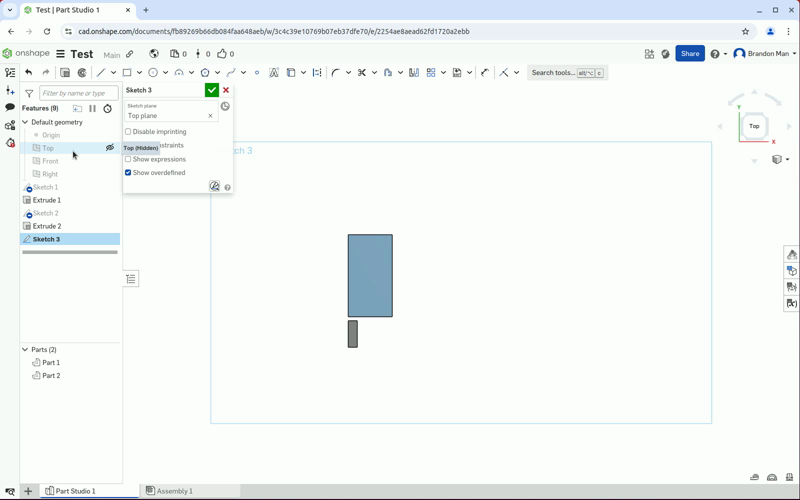
mouse_move(73, 352)
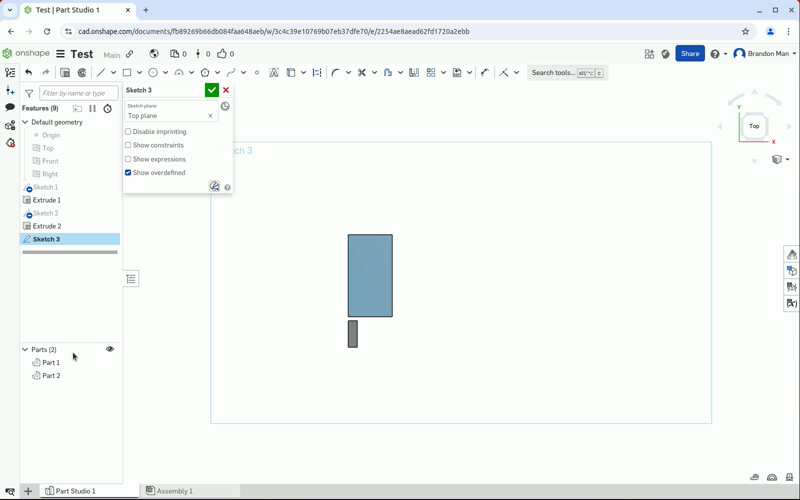
key(y)
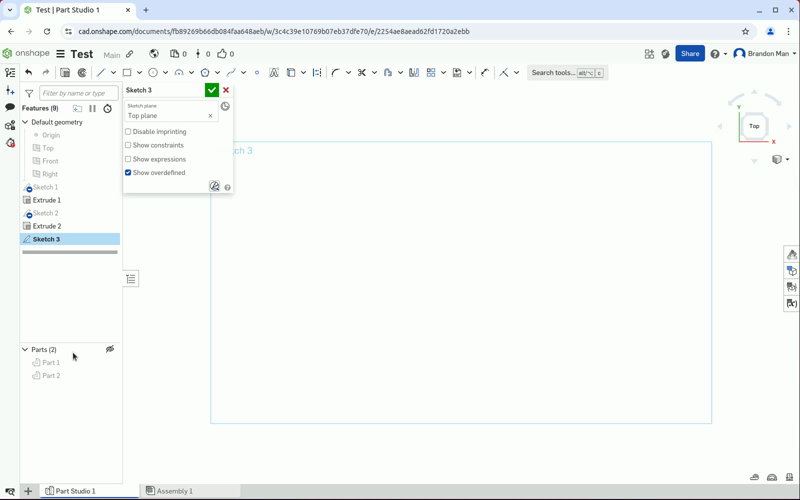
key(l)
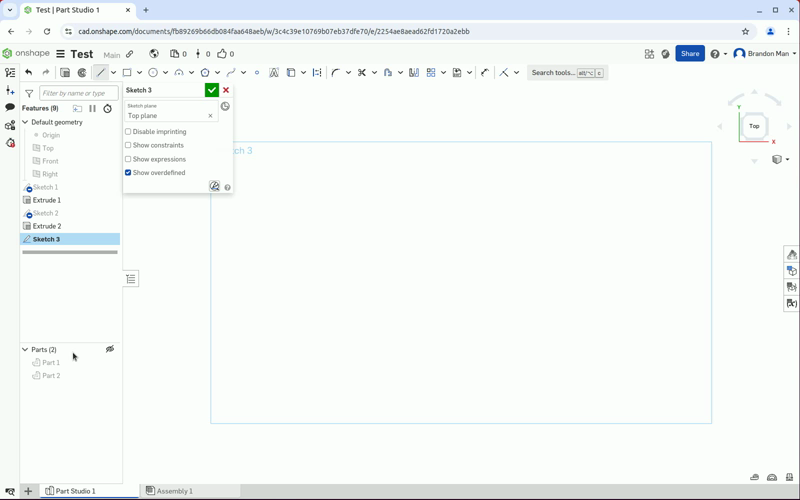
key_down(shift)
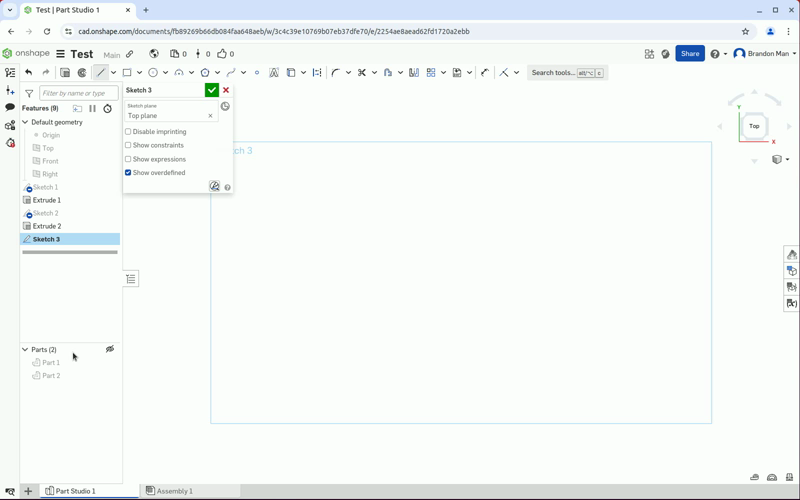
mouse_move(348, 359)
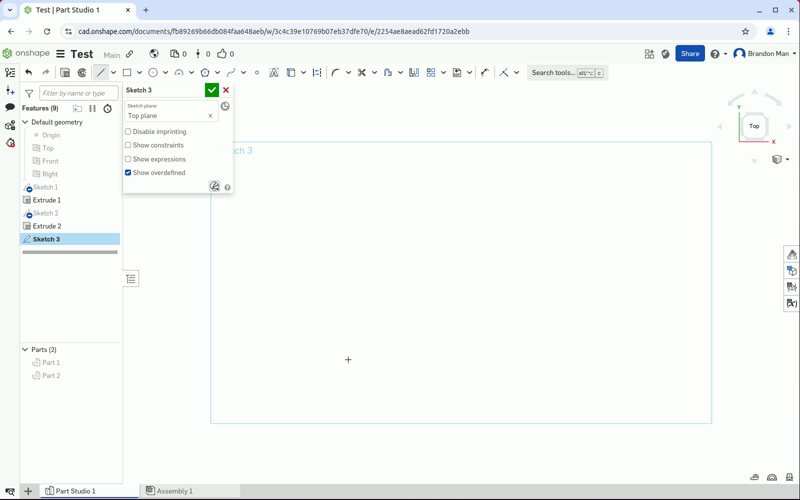
click(348, 359)
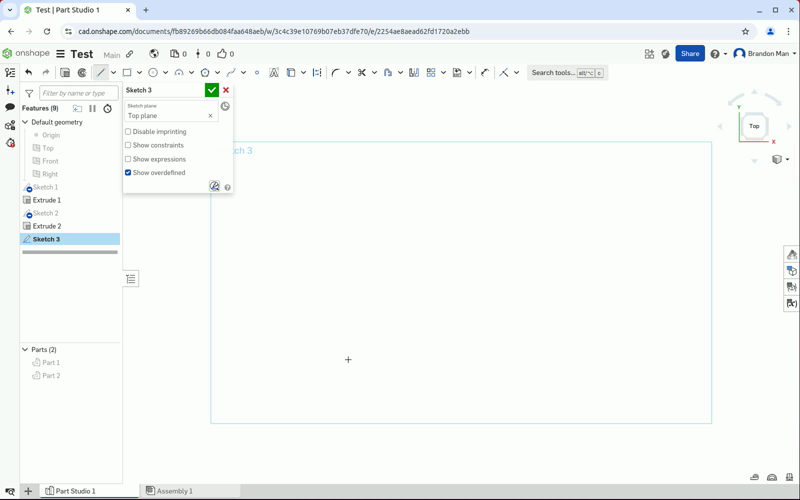
key_up(shift)
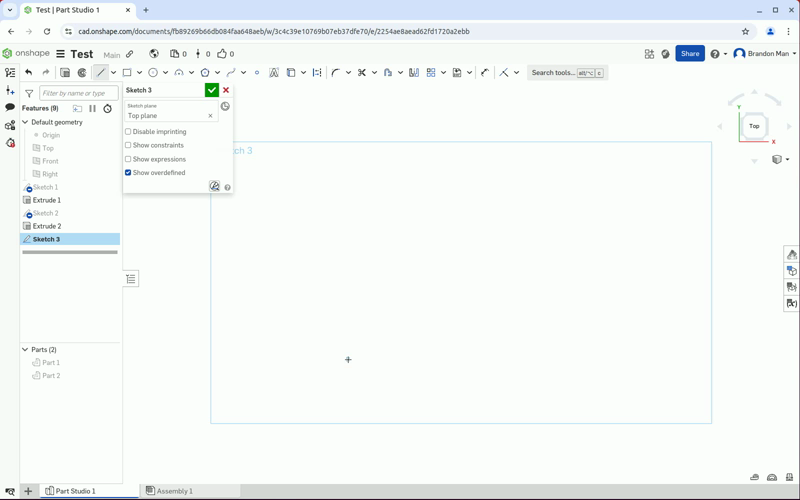
key_down(shift)
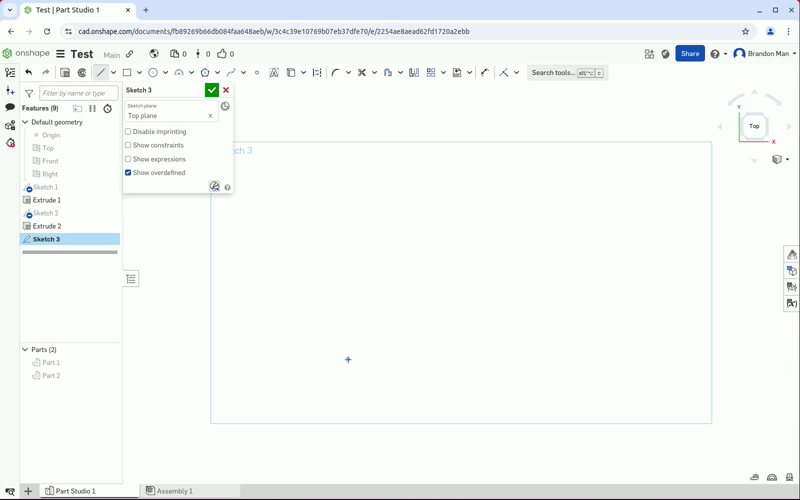
mouse_move(378, 359)
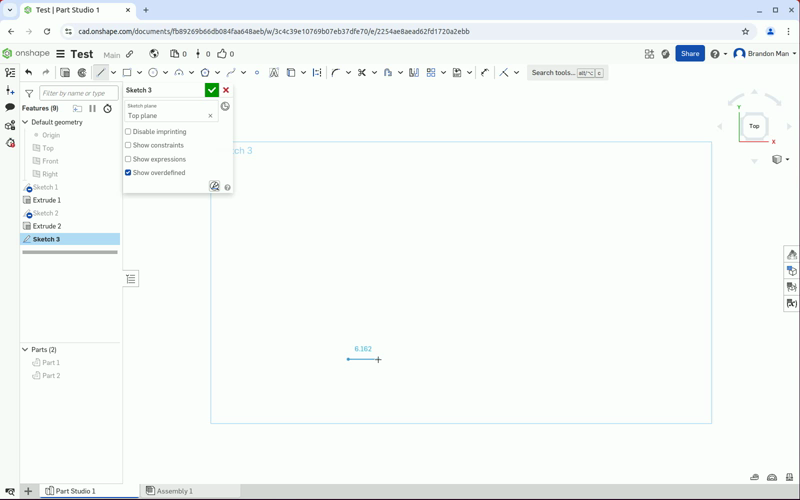
mouse_move(360, 359)
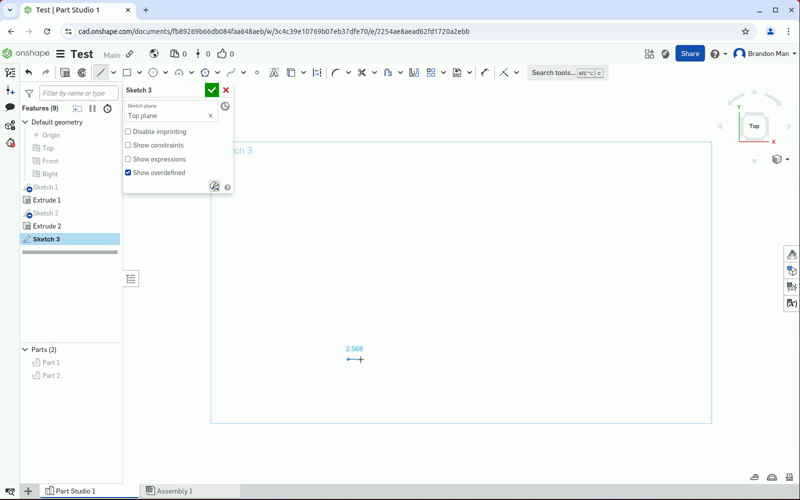
click(360, 359)
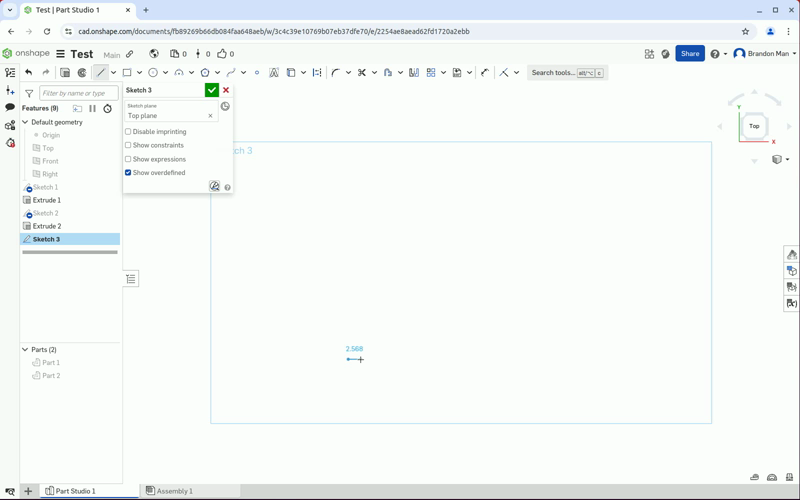
key_up(shift)
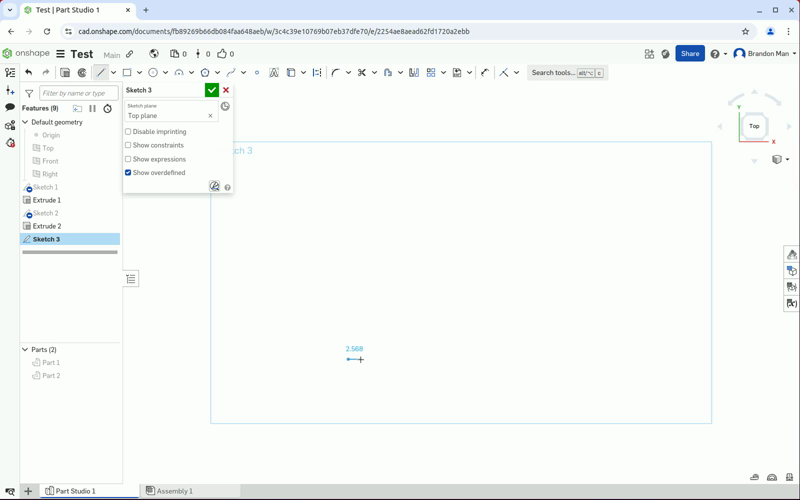
key_down(shift)
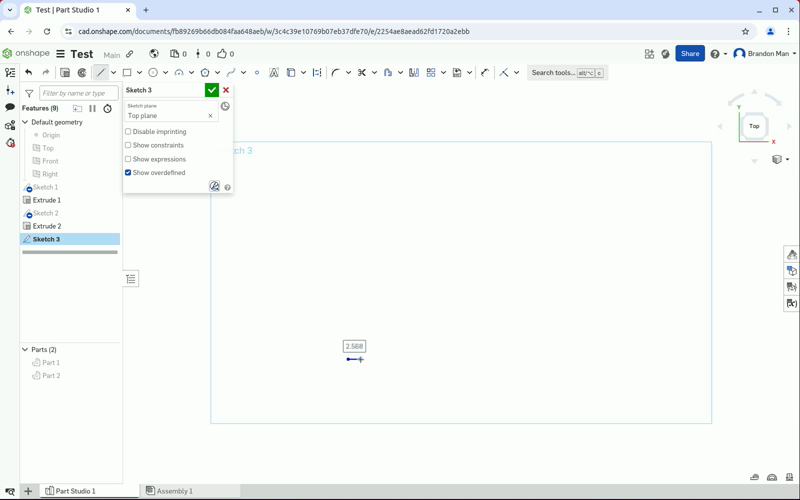
mouse_move(390, 359)
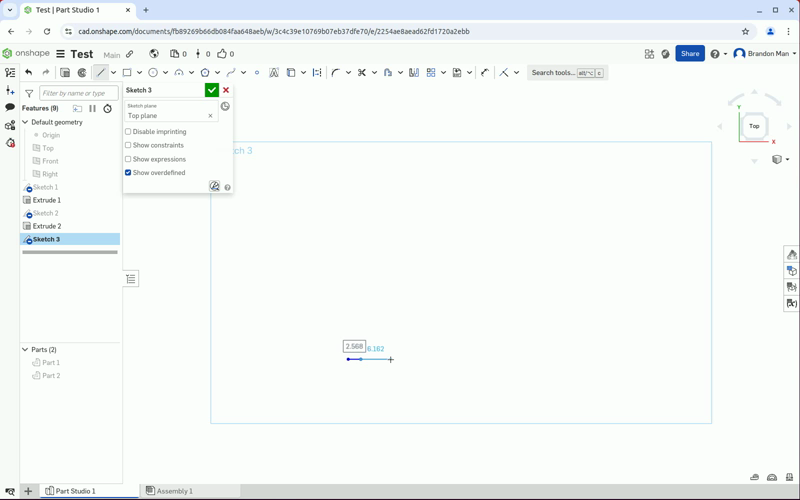
mouse_move(360, 346)
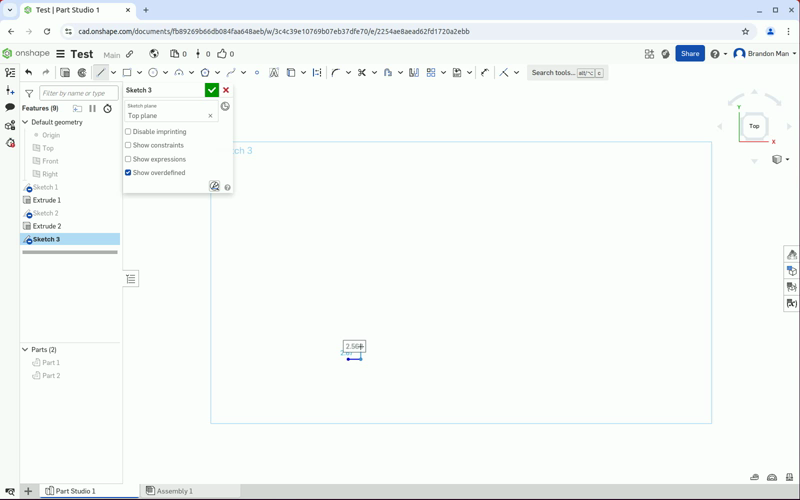
click(360, 346)
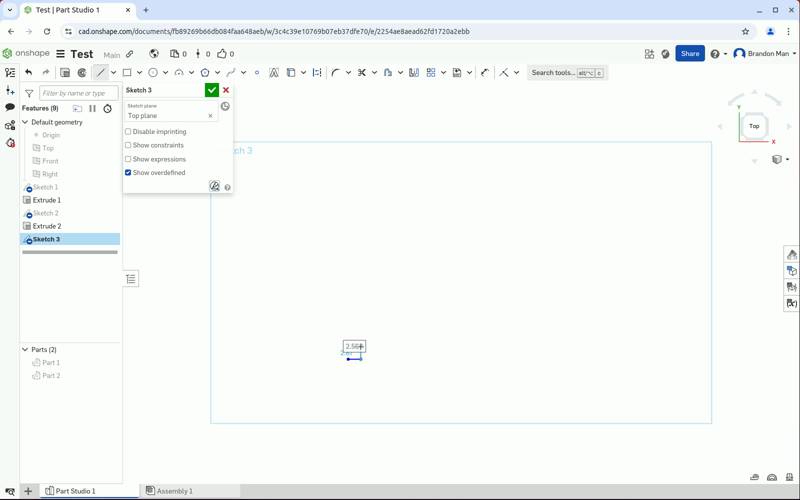
key_up(shift)
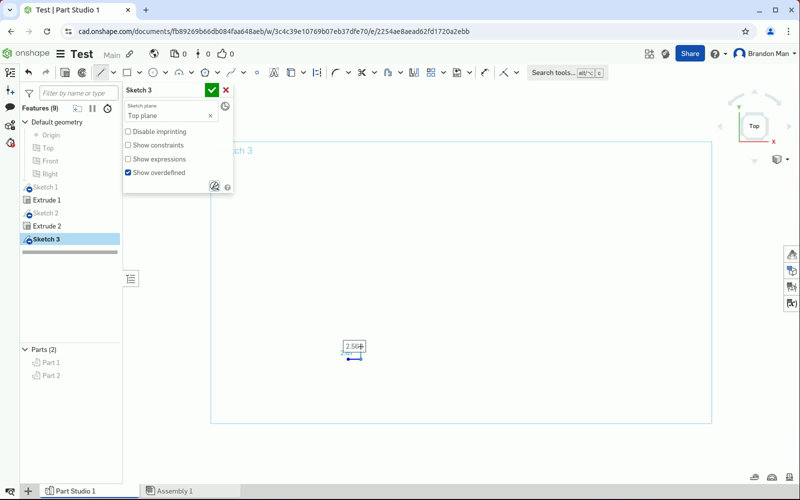
key_down(shift)
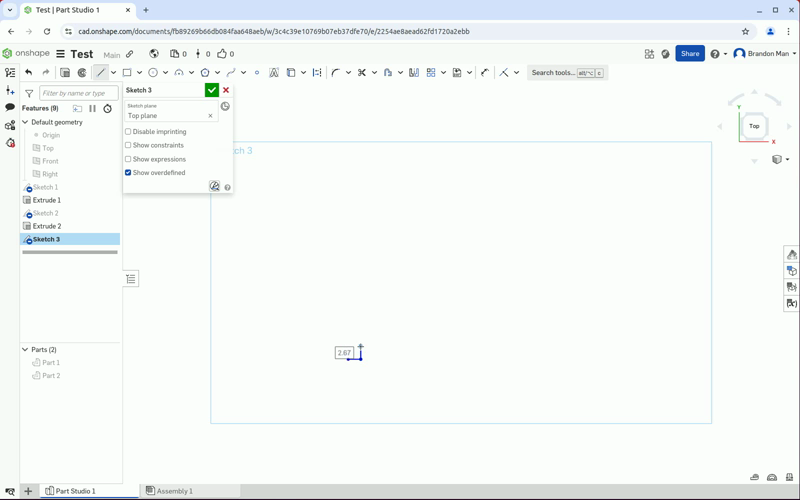
mouse_move(390, 346)
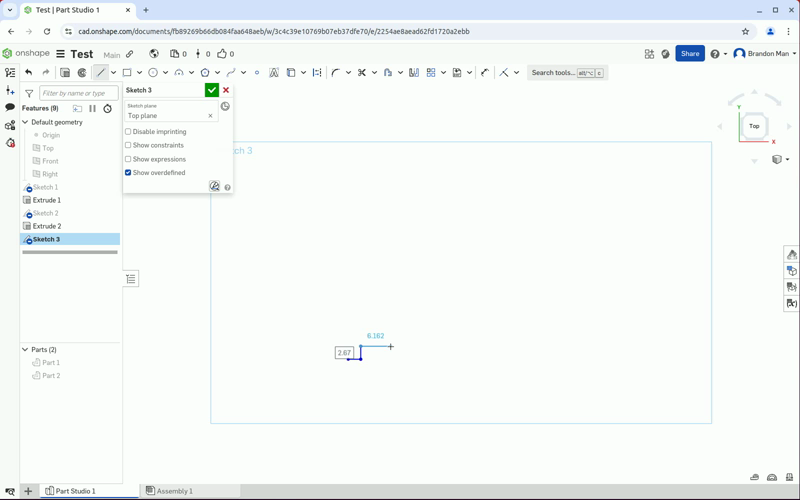
mouse_move(348, 346)
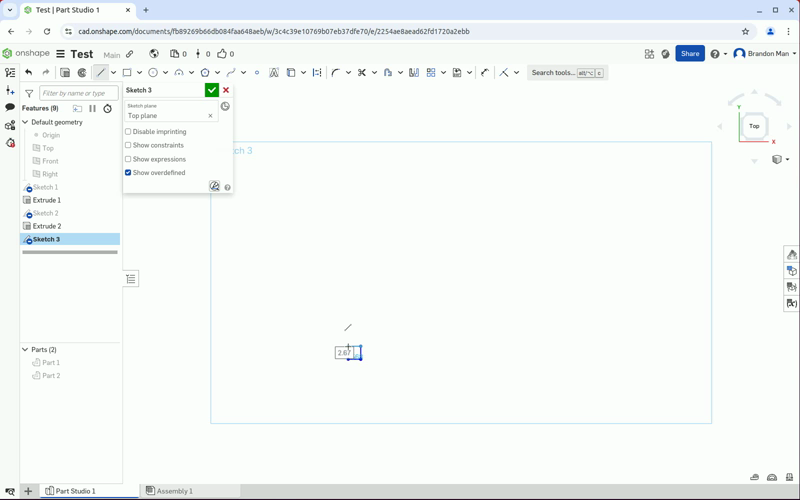
click(348, 346)
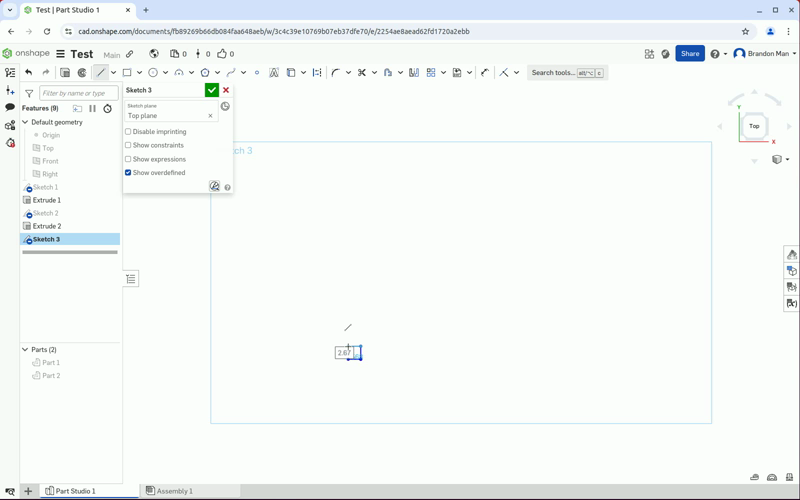
key_up(shift)
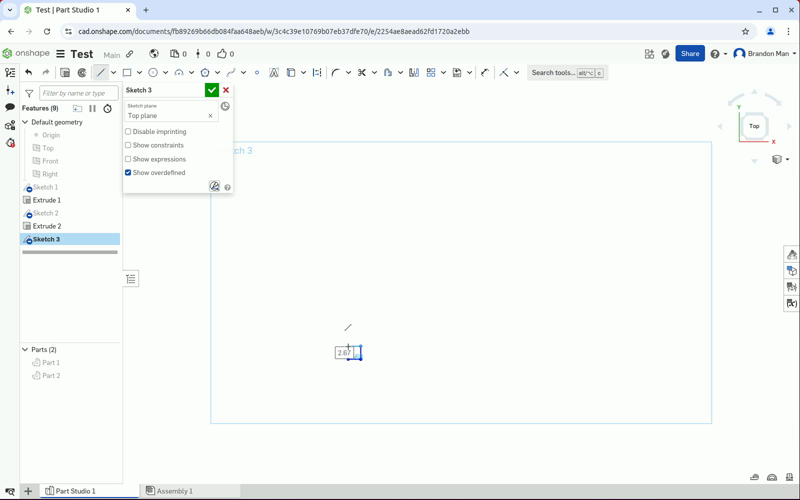
mouse_move(378, 346)
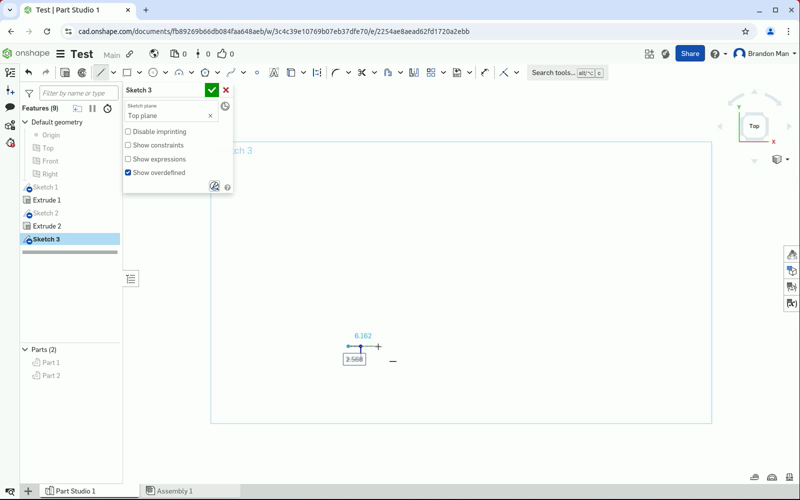
key_down(shift)
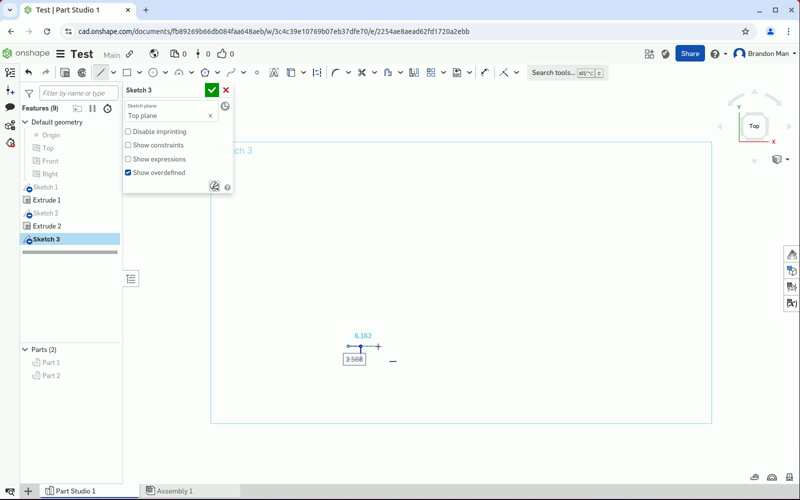
mouse_move(348, 359)
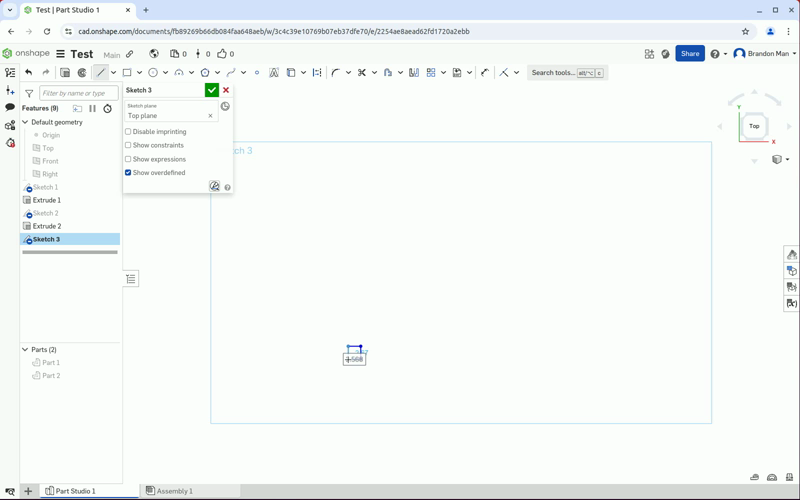
key_up(shift)
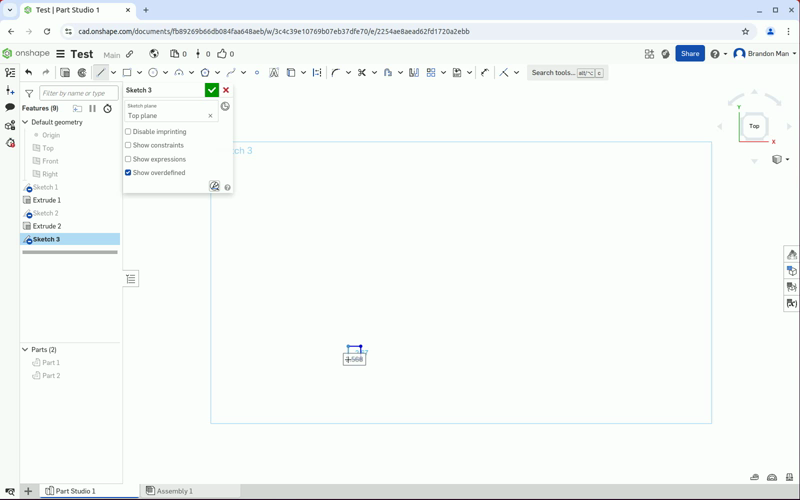
click(348, 359)
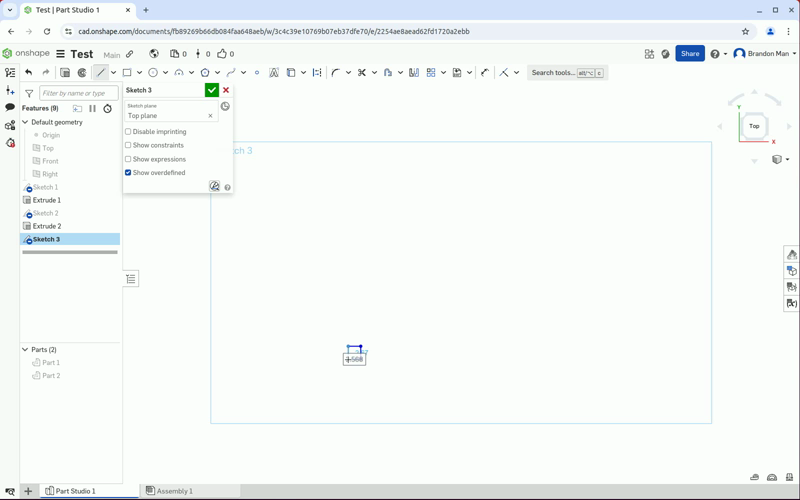
key(esc)
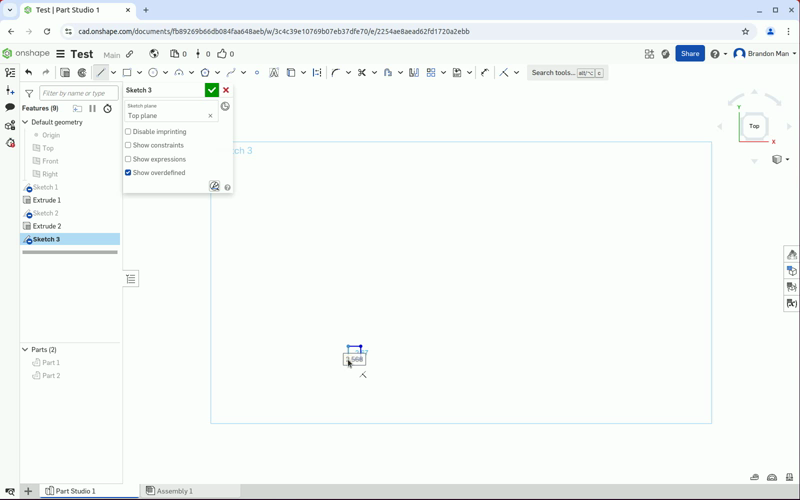
mouse_move(352, 350)
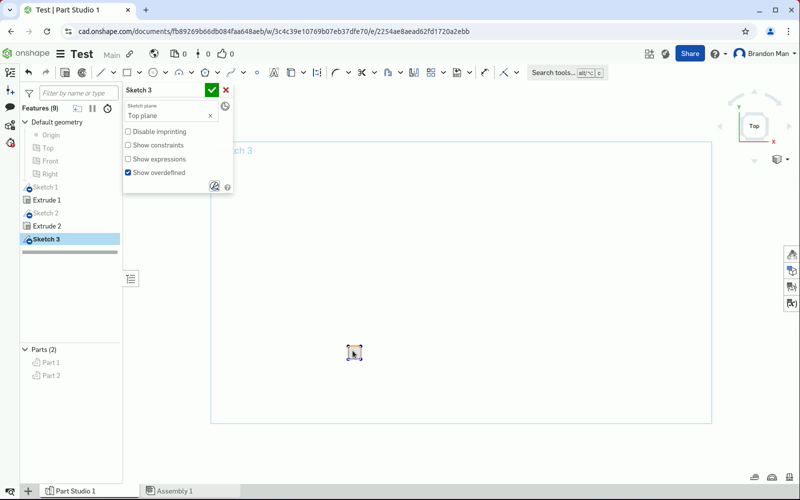
scroll(6)
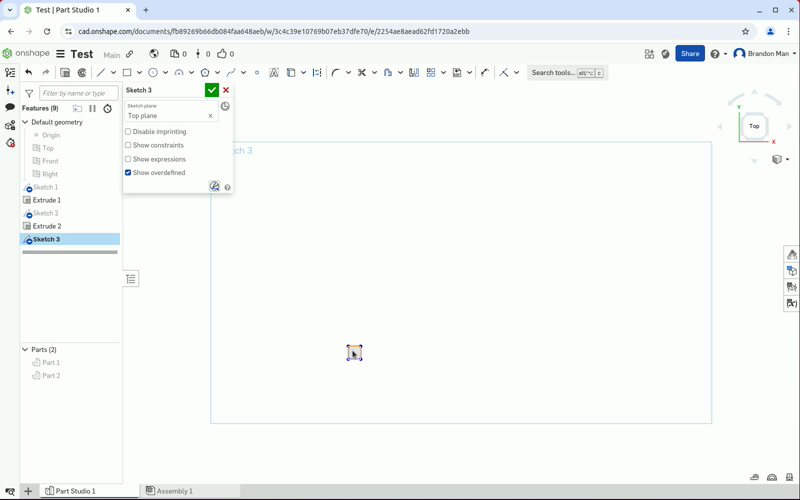
scroll(6)
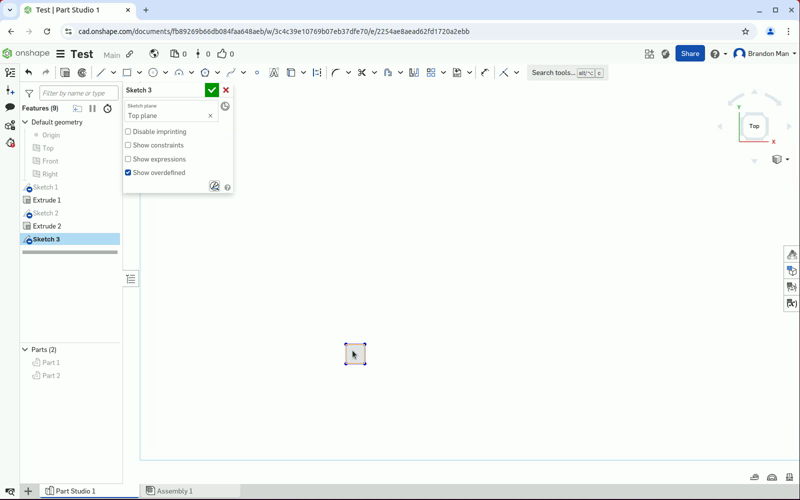
scroll(6)
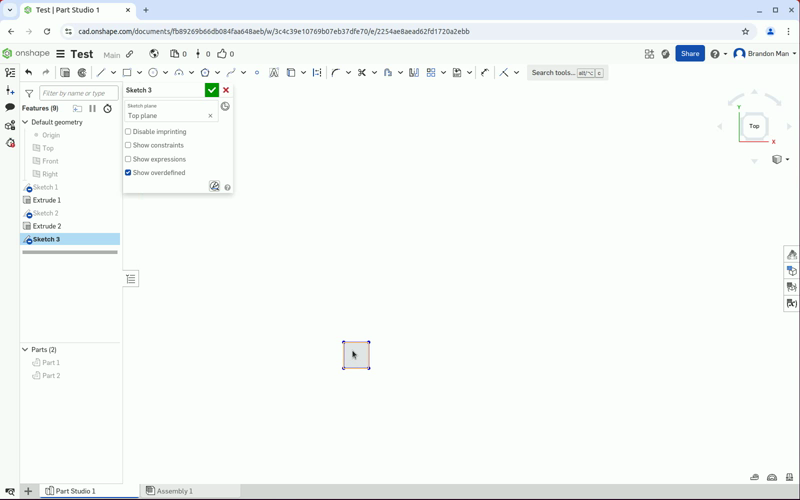
scroll(6)
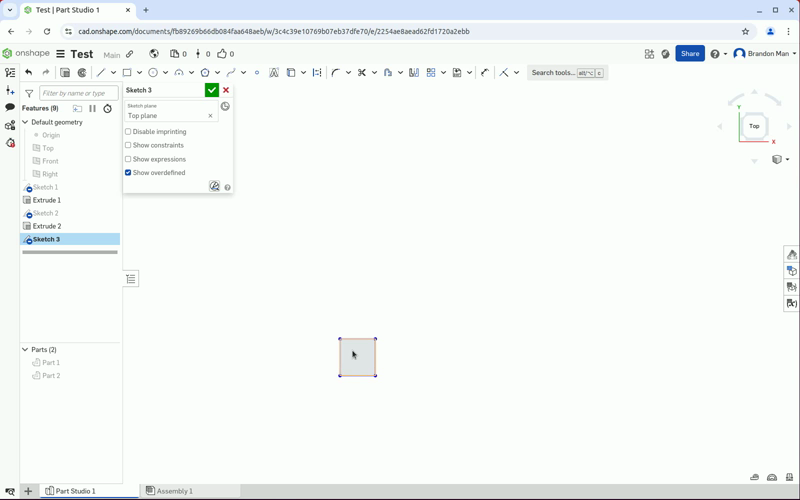
scroll(6)
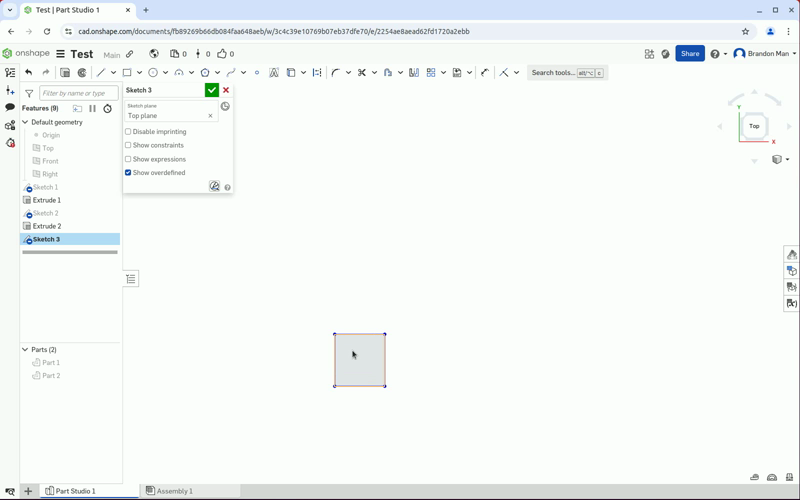
scroll(6)
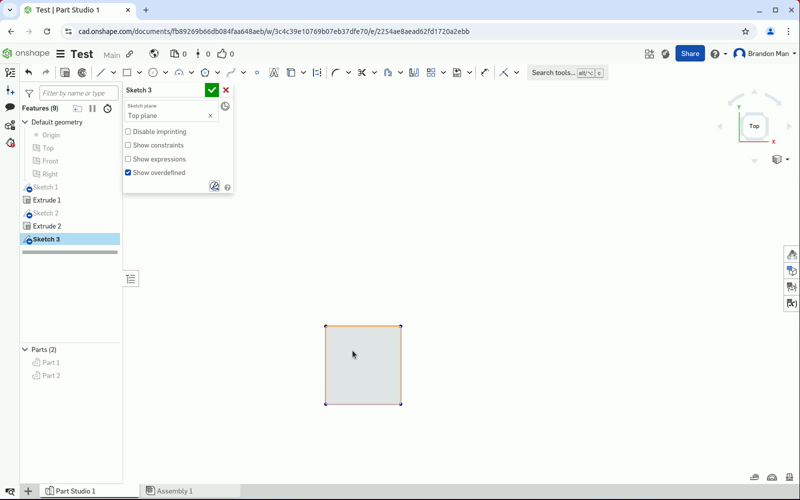
scroll(6)
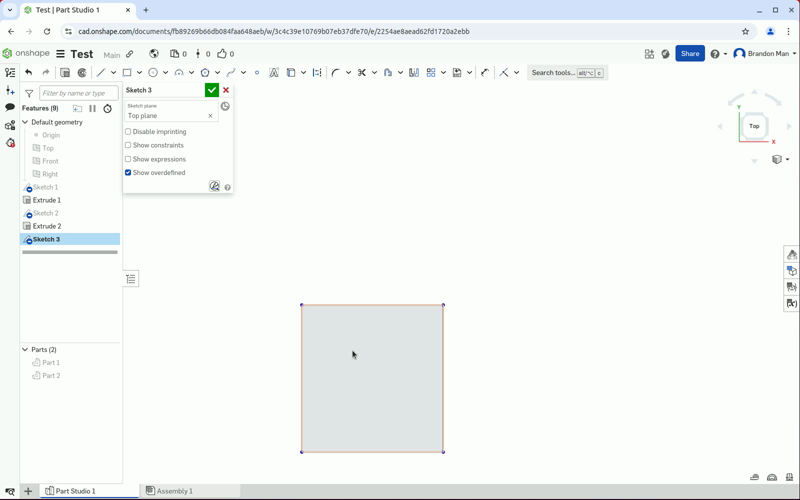
click(352, 350)
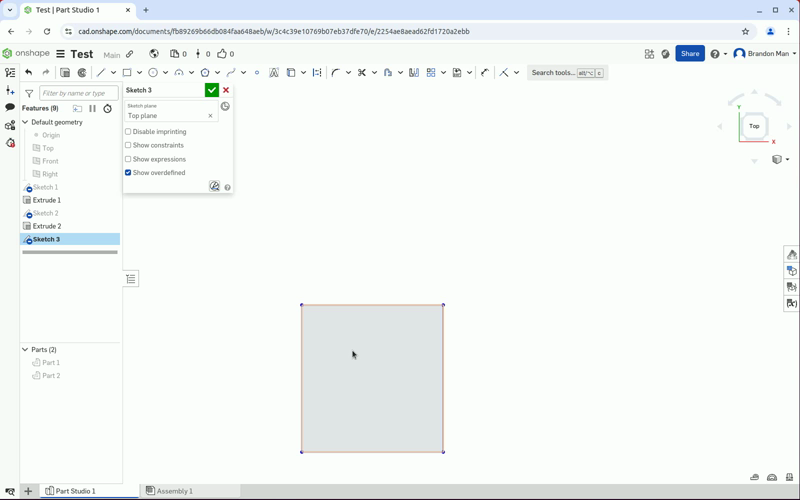
scroll(-6)
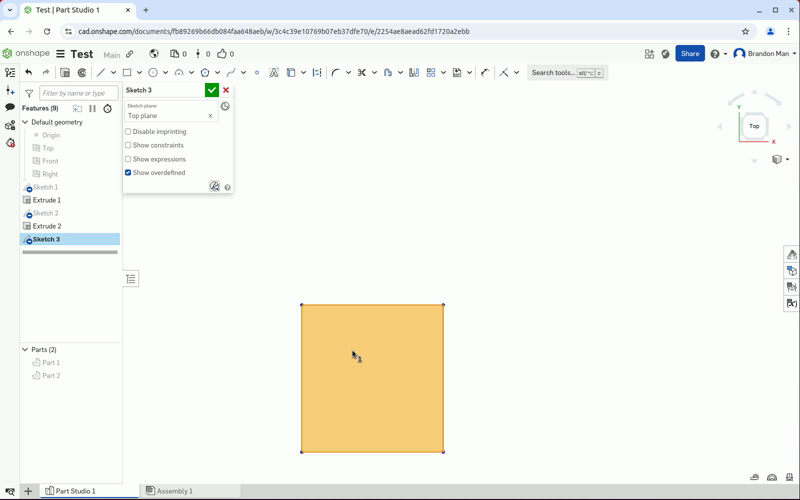
scroll(-6)
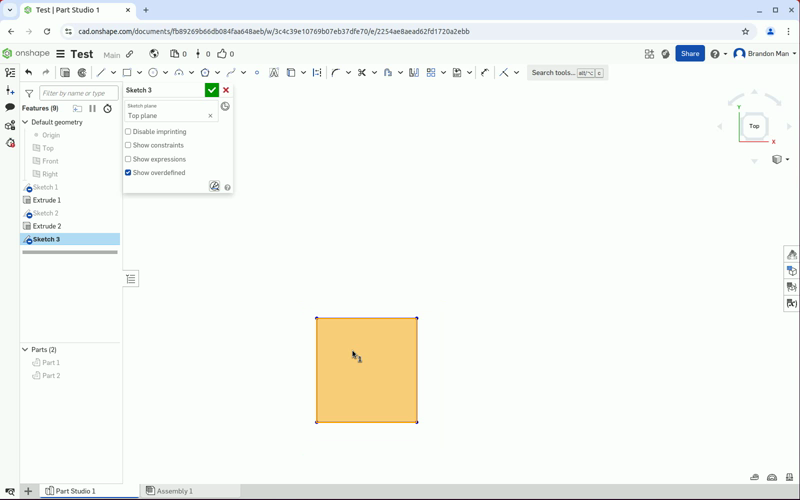
scroll(-6)
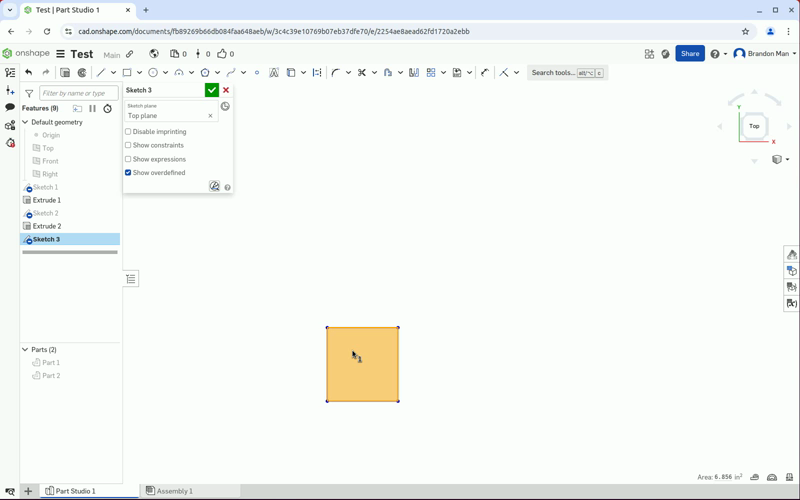
scroll(-6)
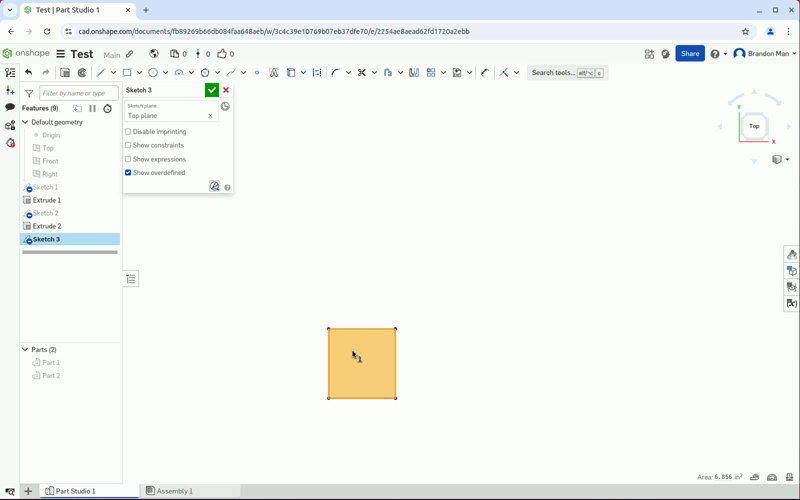
scroll(-6)
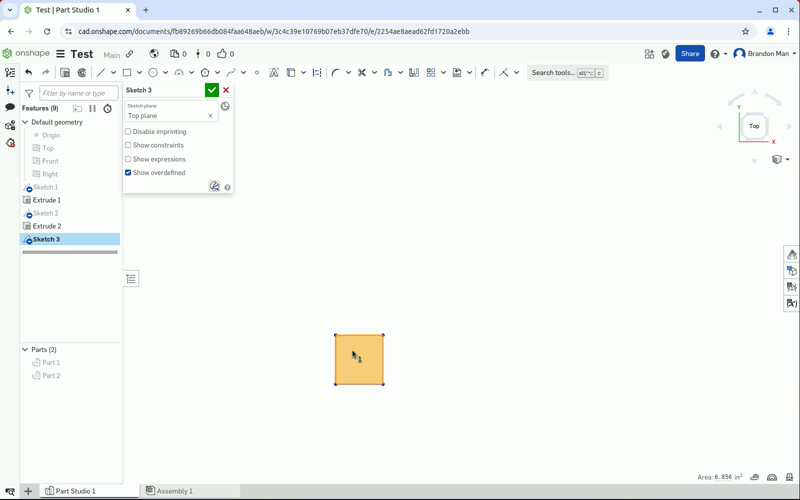
scroll(-6)
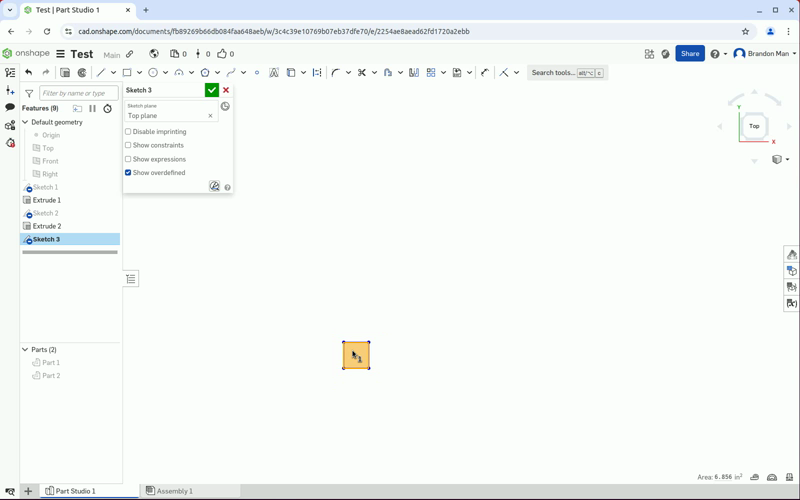
scroll(-6)
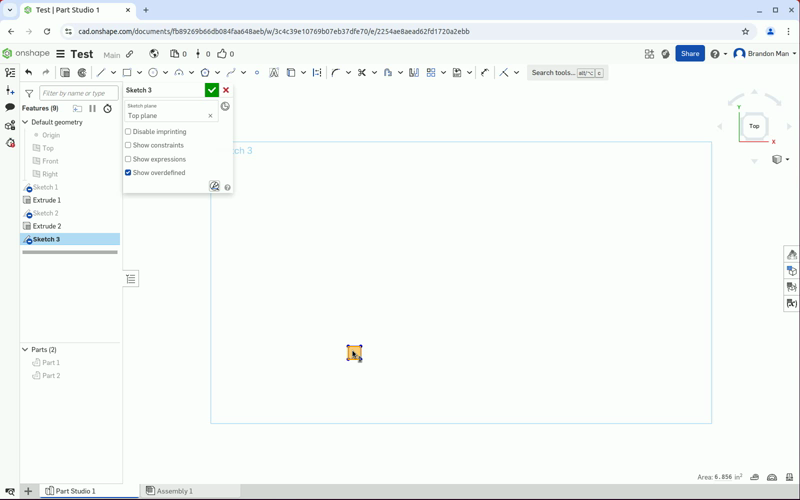
mouse_move(73, 352)
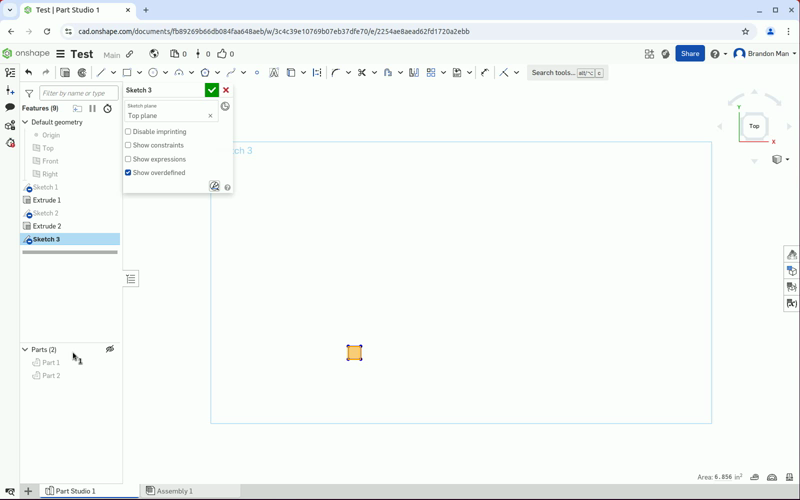
key(shift+y)
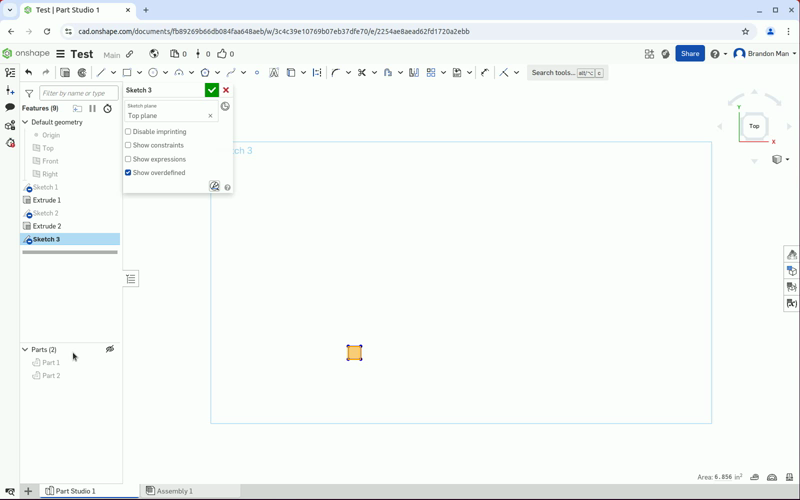
key(shift+e)
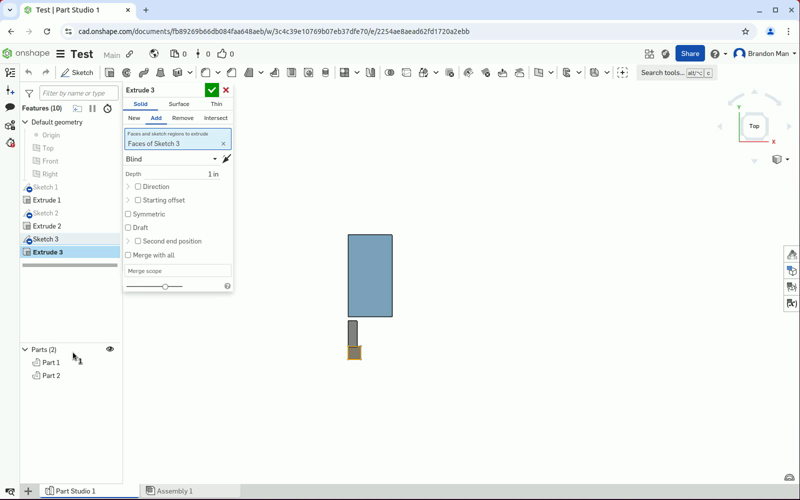
mouse_move(143, 106)
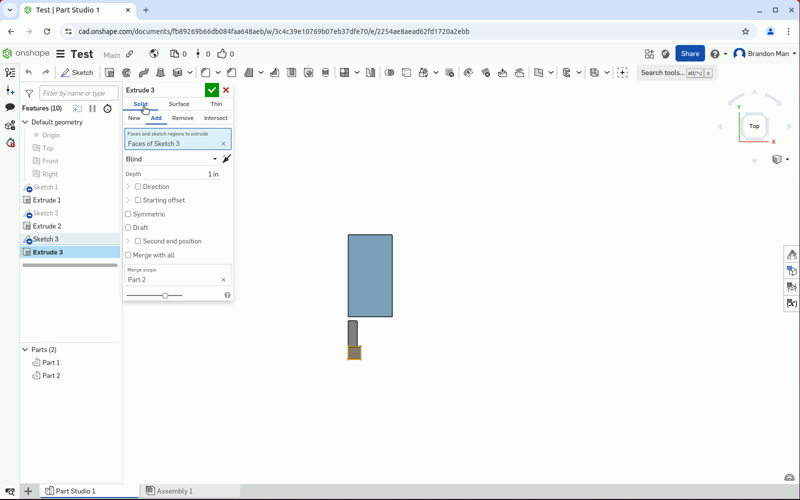
click(143, 106)
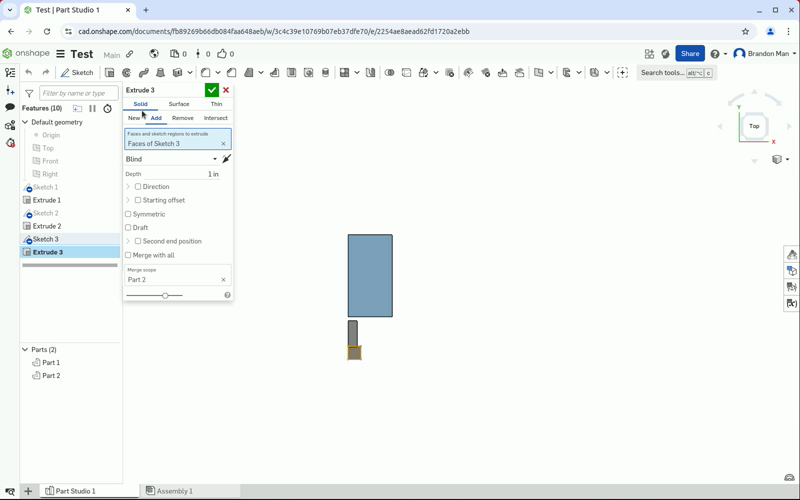
mouse_move(137, 120)
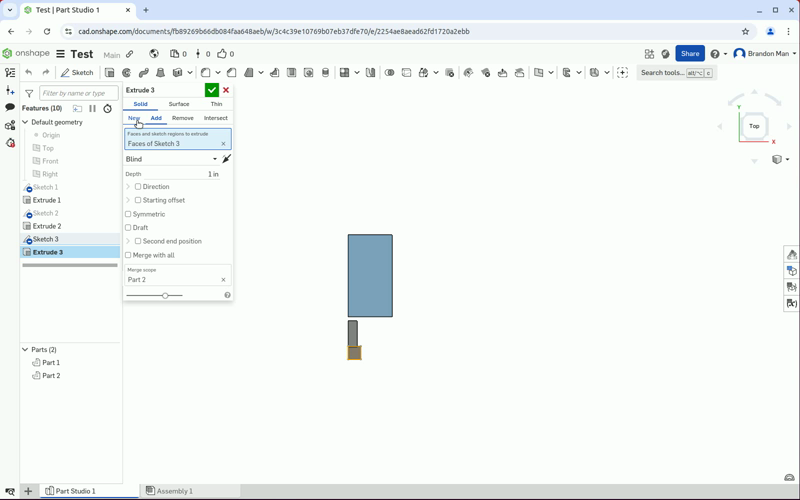
click(137, 120)
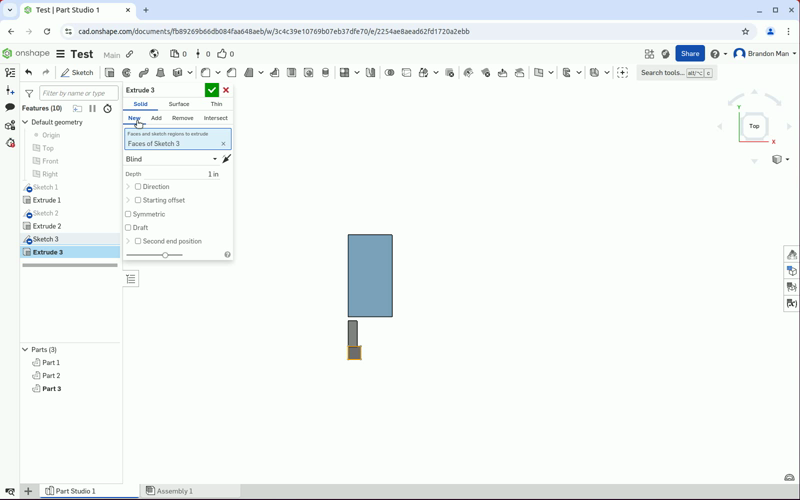
key(tab, 4)
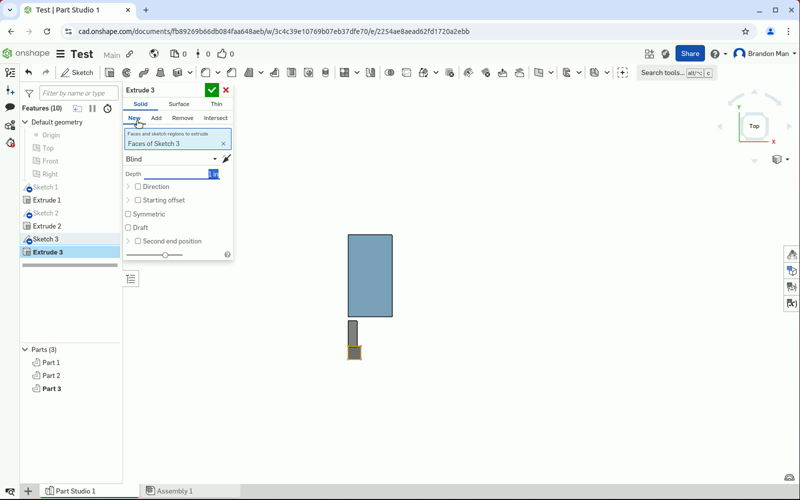
text(2.166)
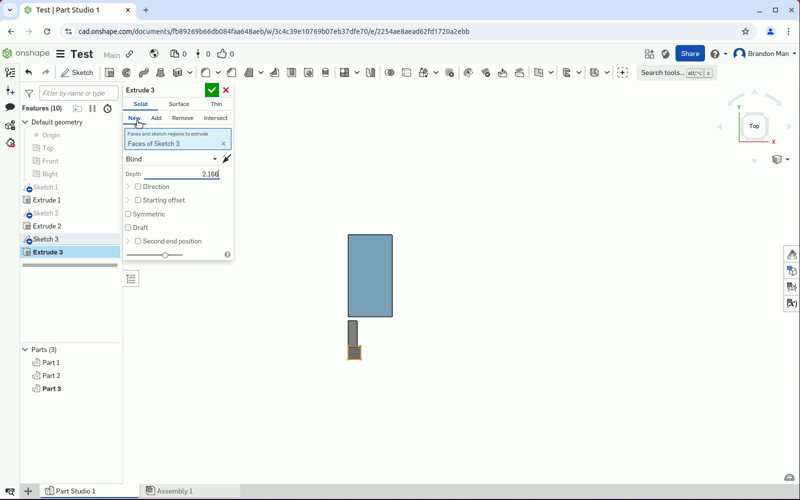
key(enter)
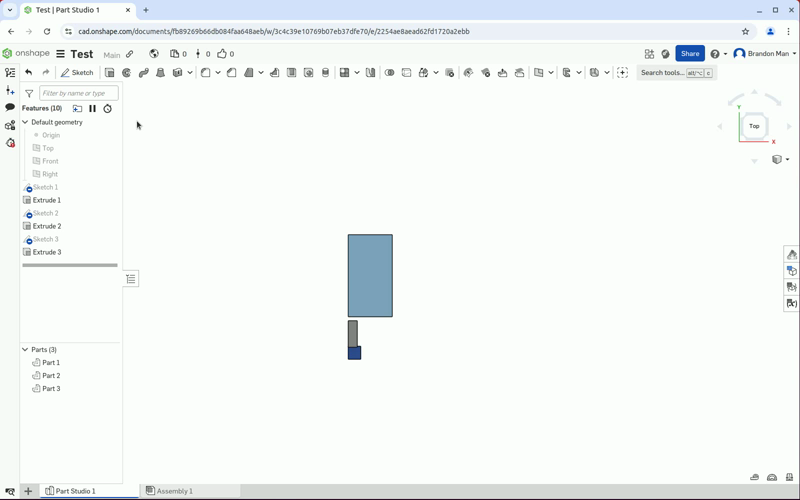
key(shift+h)
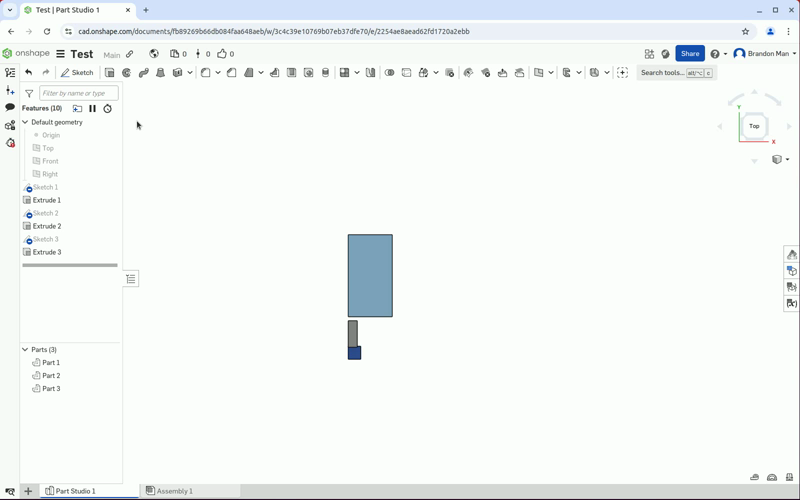
key(shift+h)
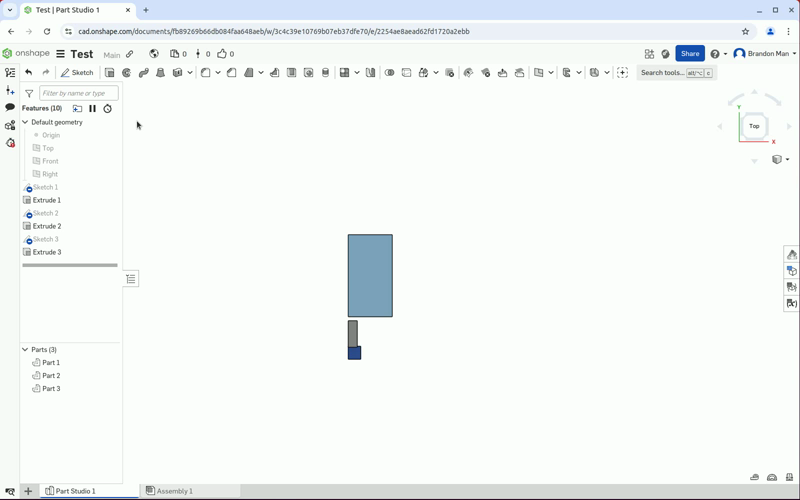
mouse_move(73, 189)
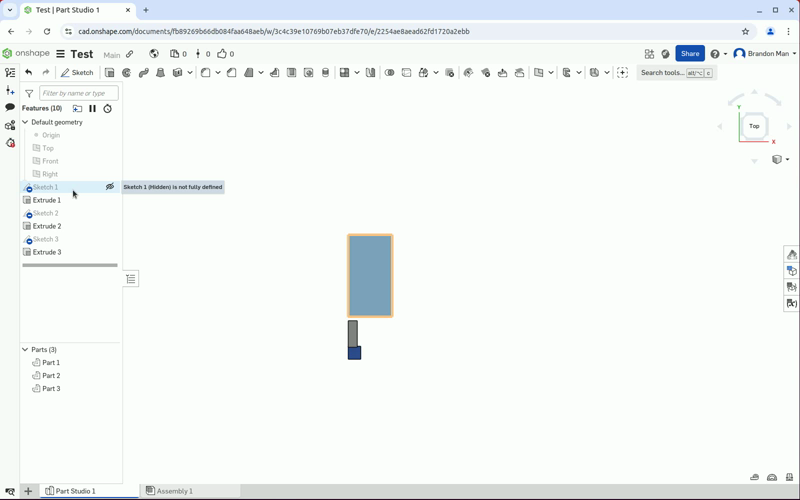
click(73, 189)
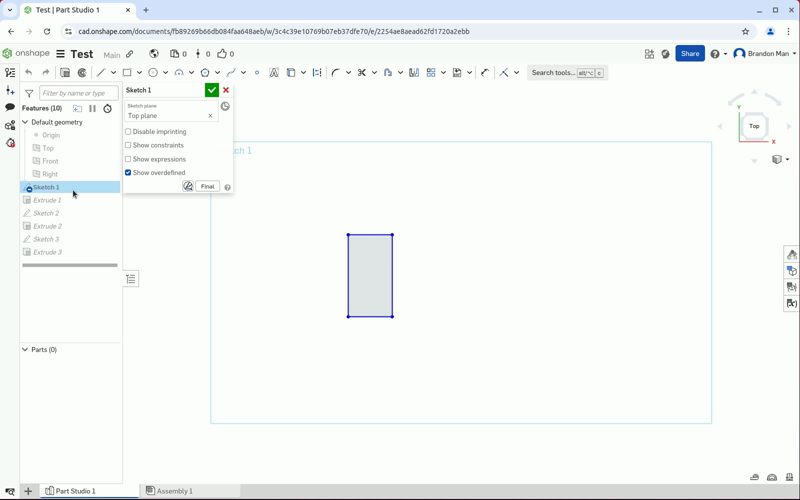
mouse_move(229, 92)
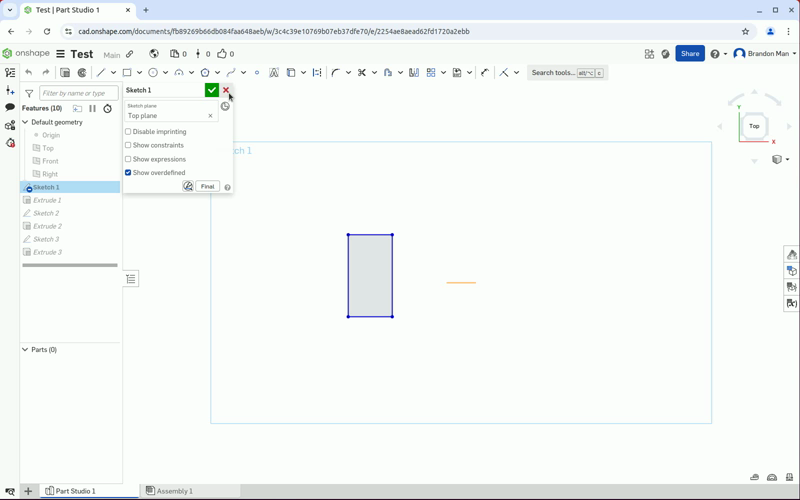
click(229, 92)
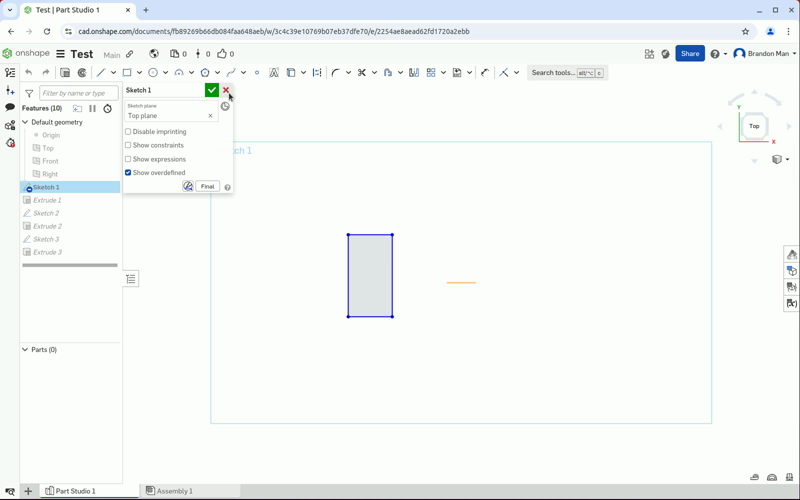
key(shift+s)
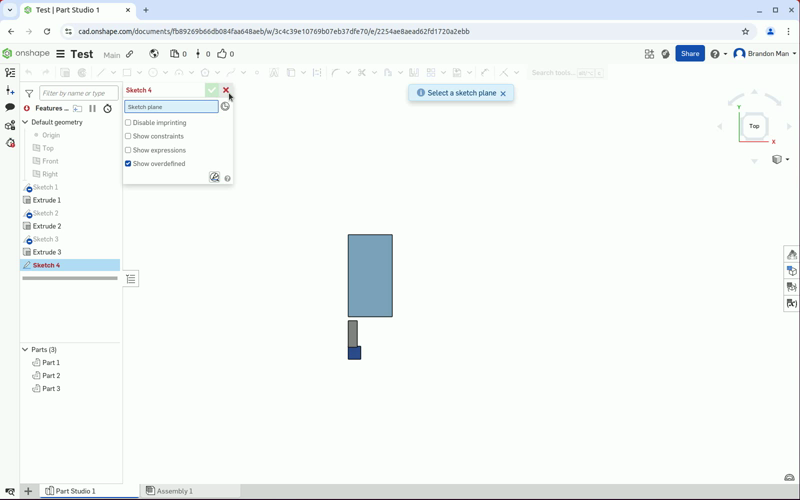
mouse_move(73, 150)
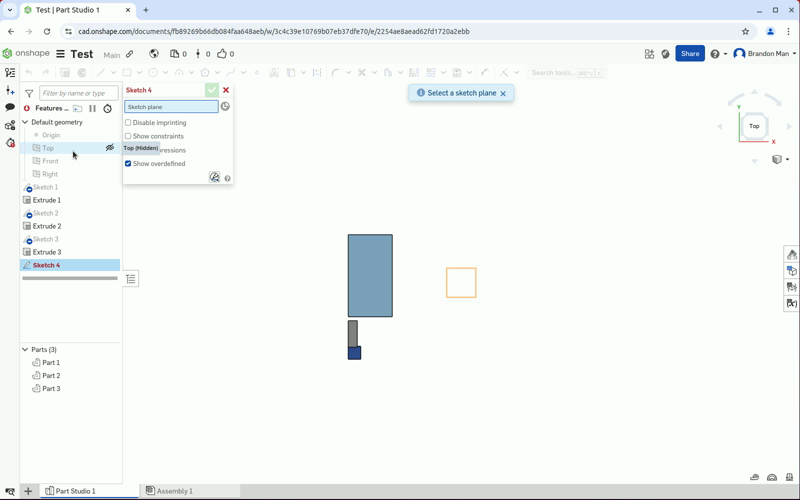
click(73, 150)
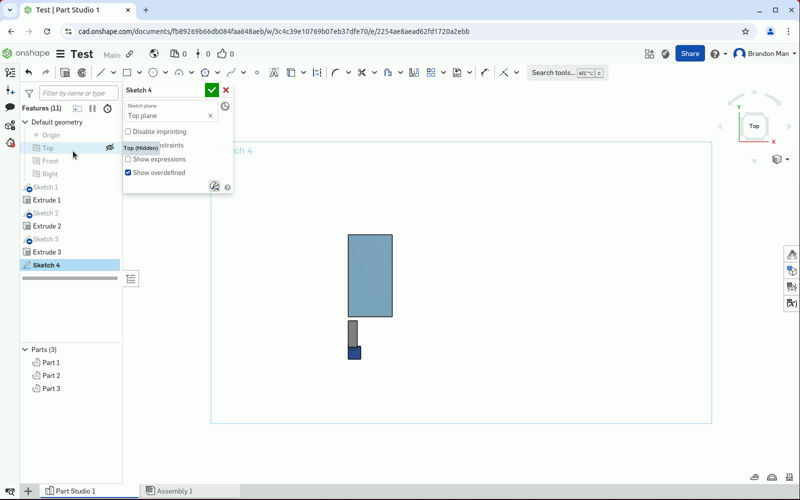
mouse_move(73, 352)
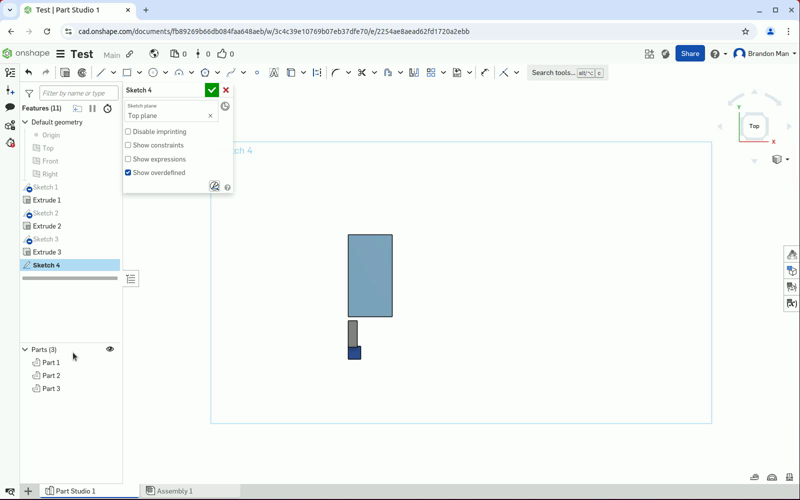
key(y)
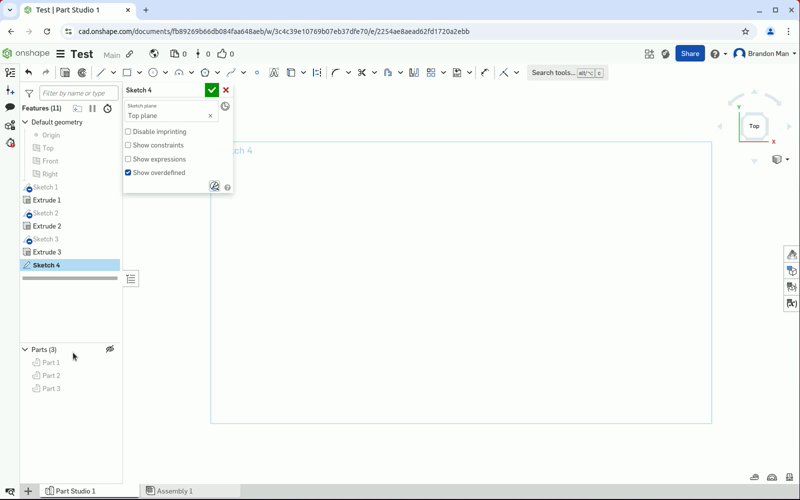
key(l)
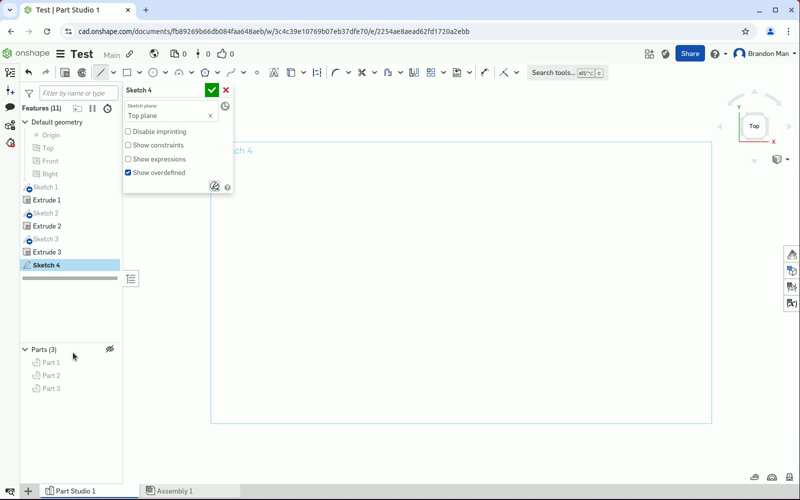
key_down(shift)
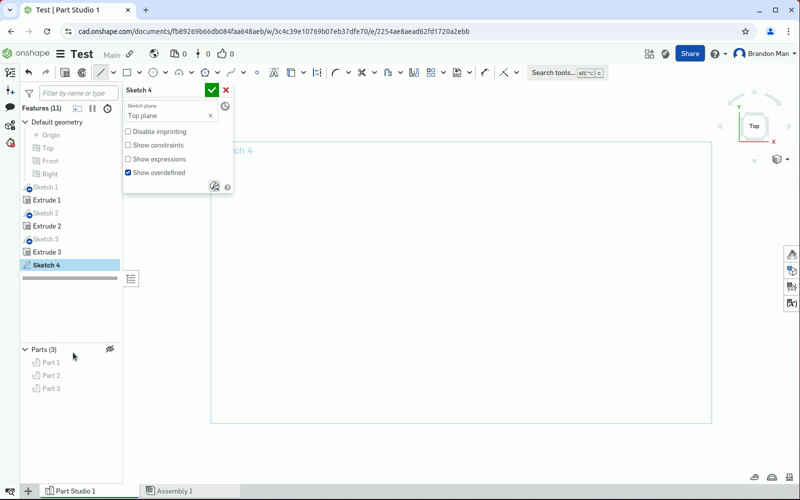
mouse_move(449, 336)
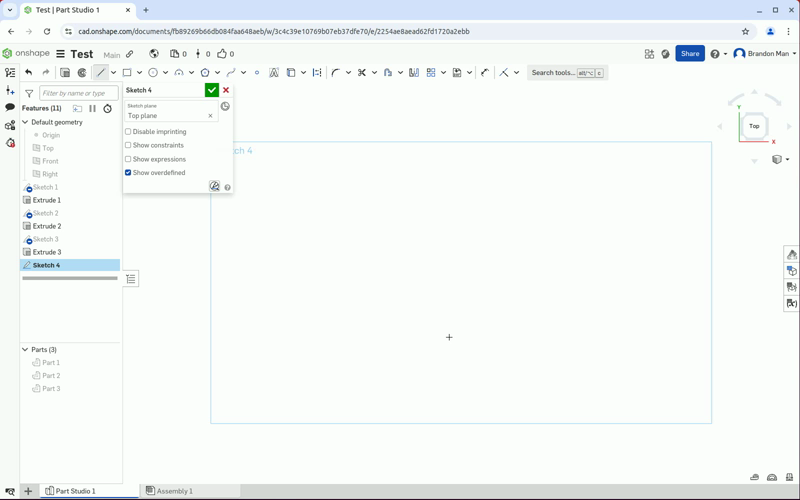
click(449, 336)
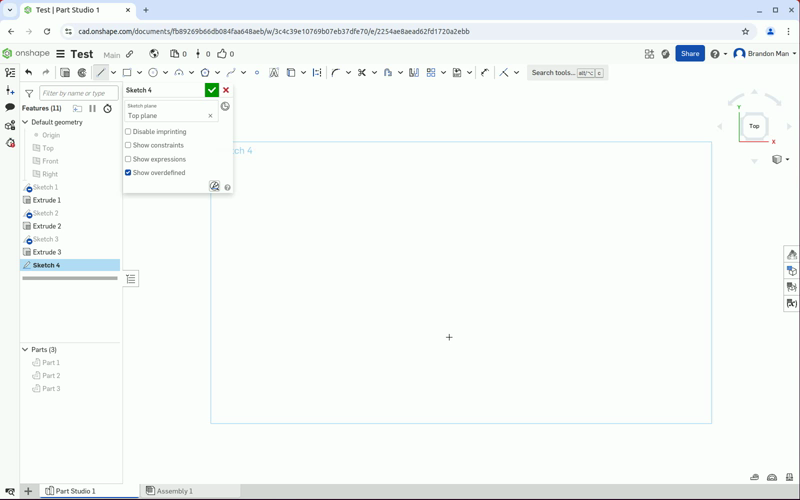
key_up(shift)
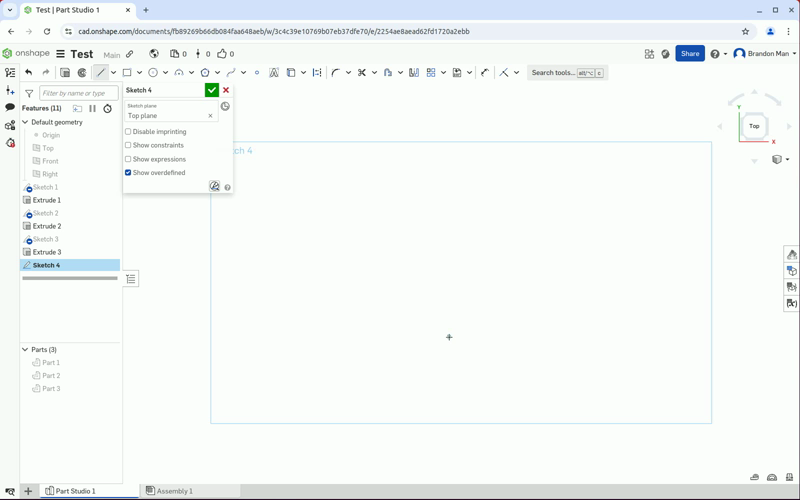
key_down(shift)
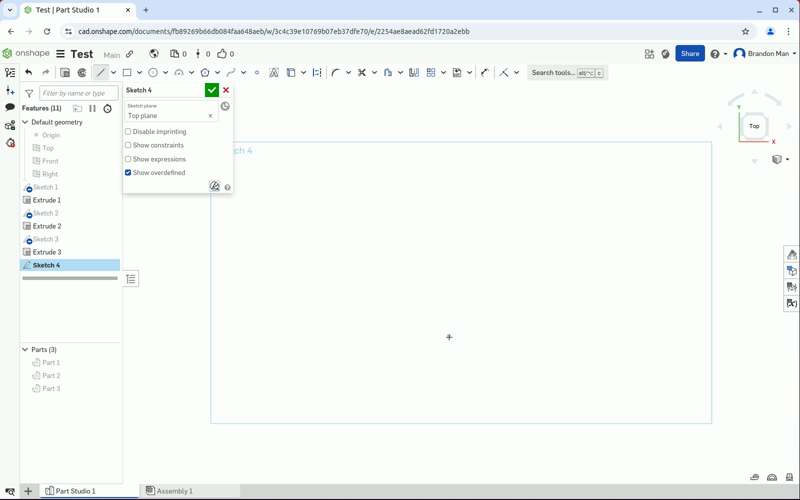
mouse_move(479, 336)
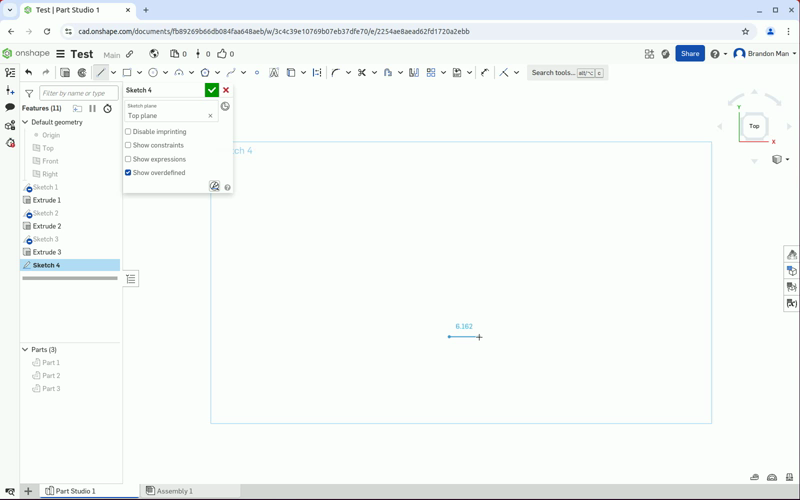
mouse_move(504, 336)
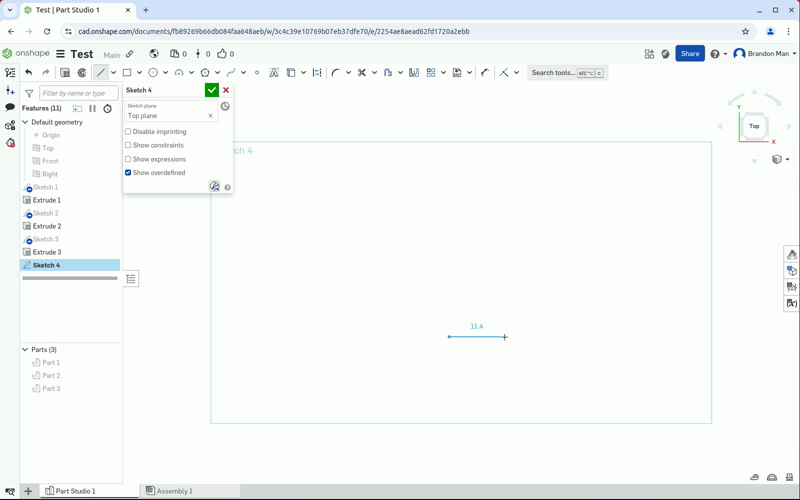
click(504, 336)
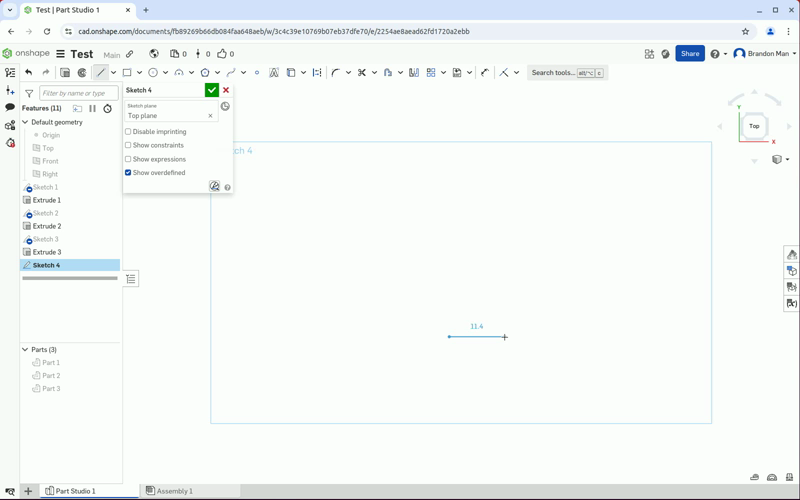
key_up(shift)
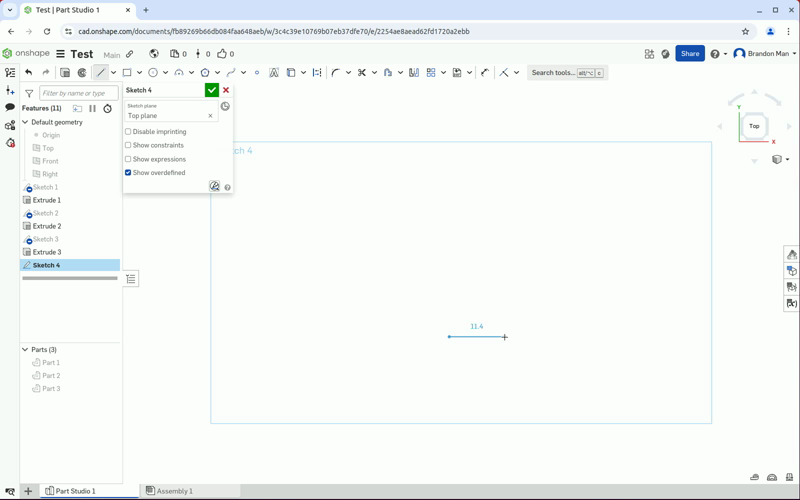
key_down(shift)
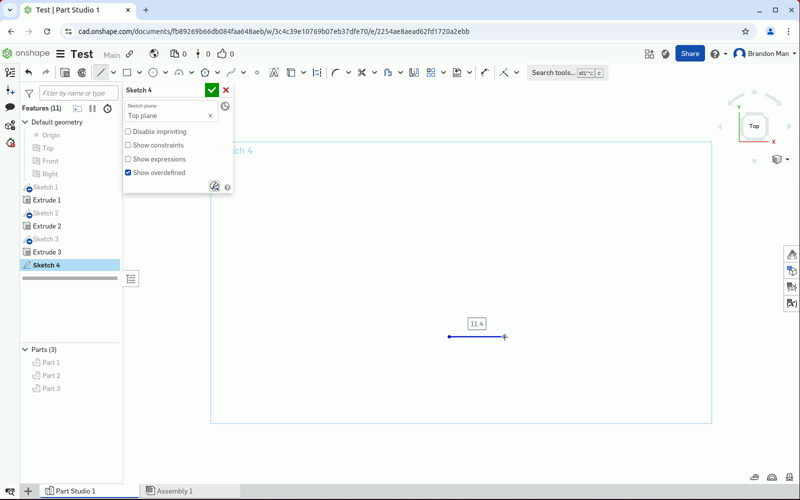
mouse_move(534, 336)
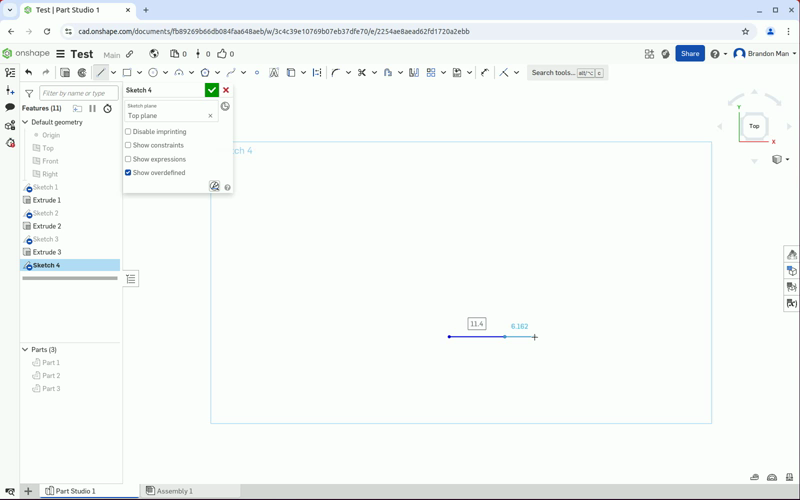
mouse_move(504, 325)
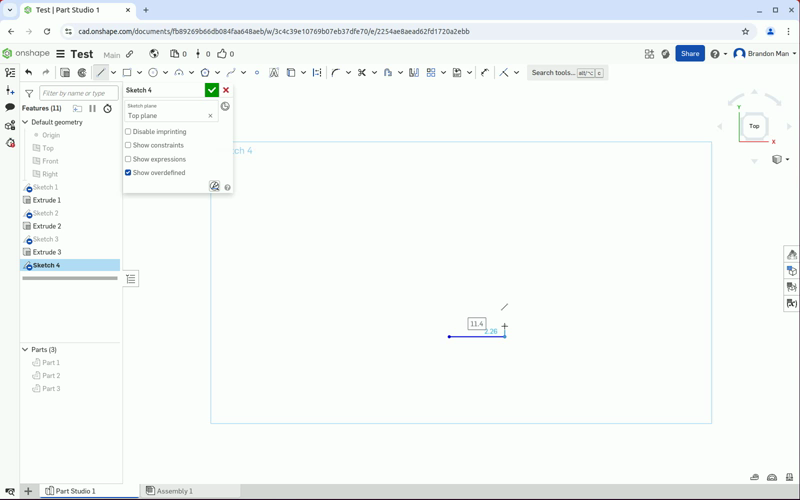
click(504, 325)
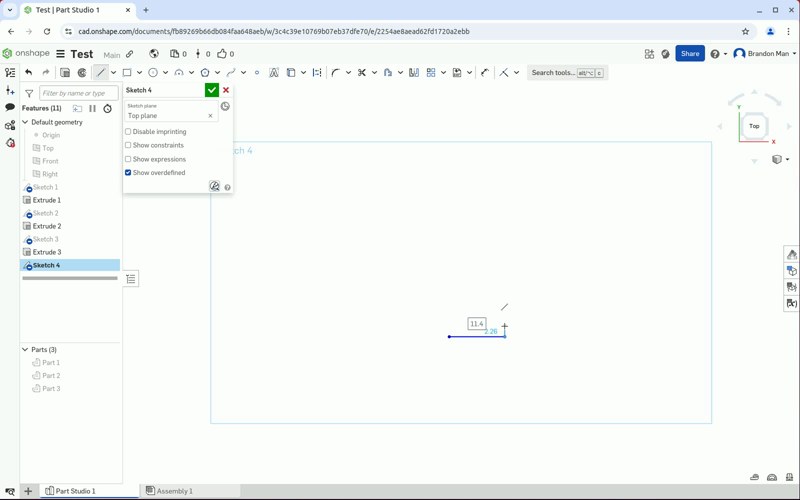
key_up(shift)
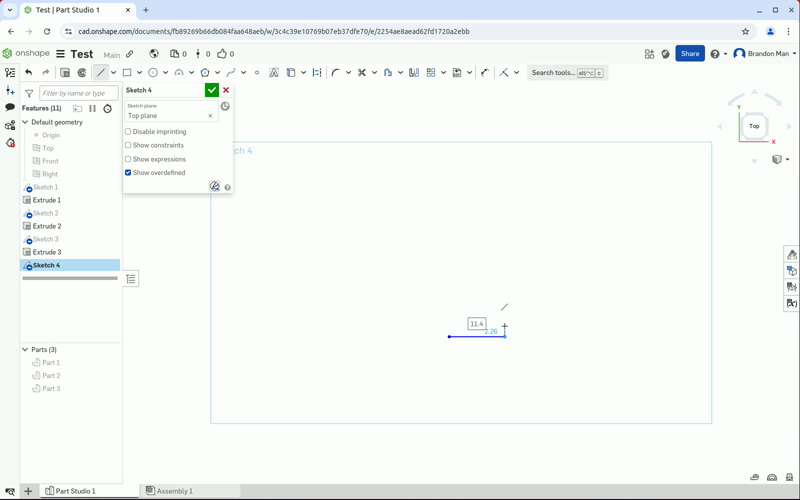
key_down(shift)
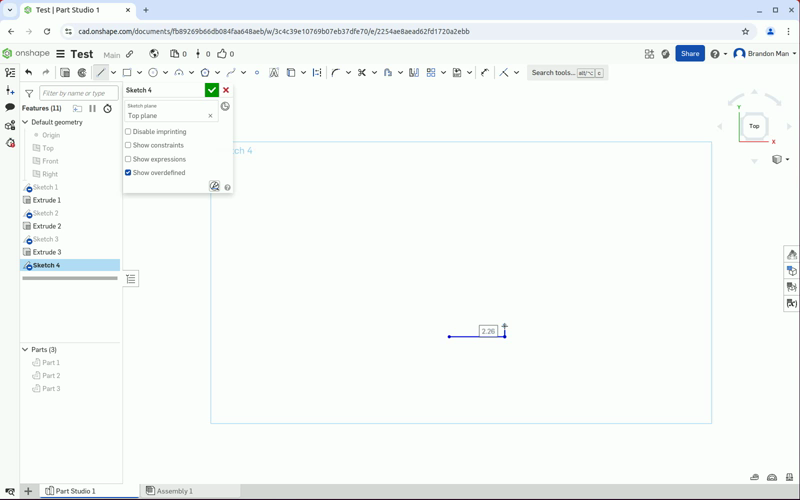
mouse_move(534, 325)
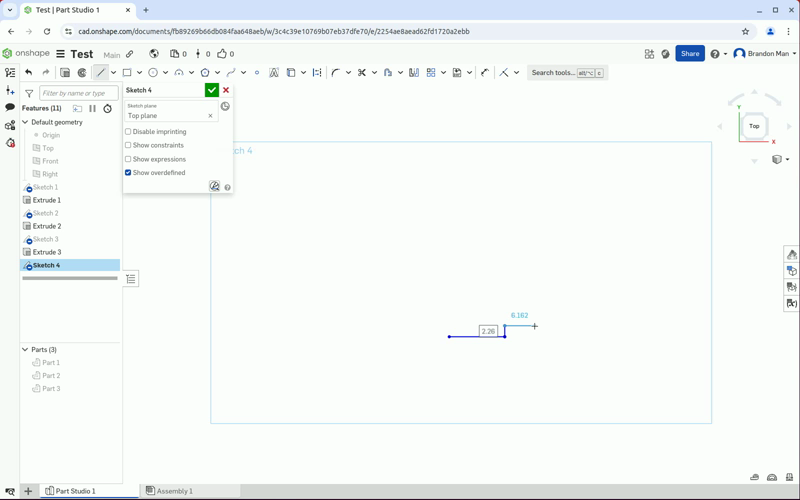
mouse_move(449, 325)
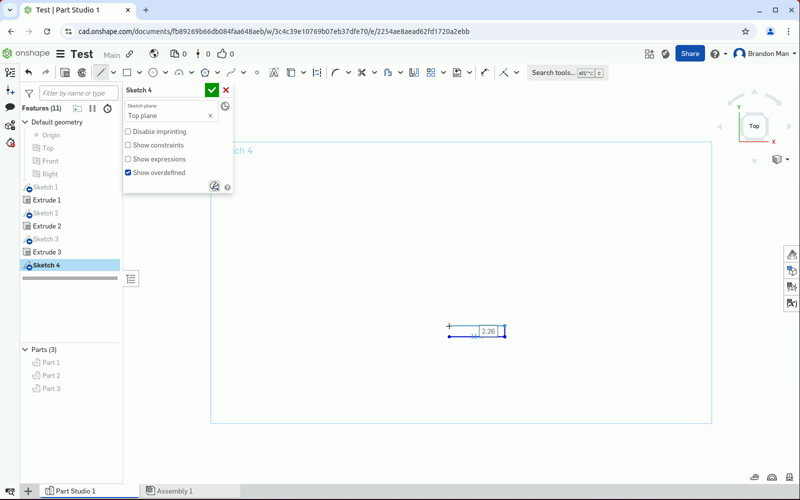
click(449, 325)
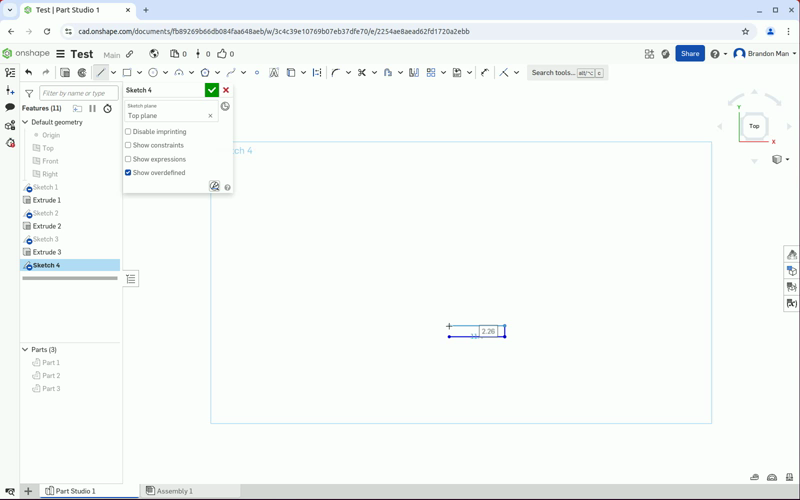
key_up(shift)
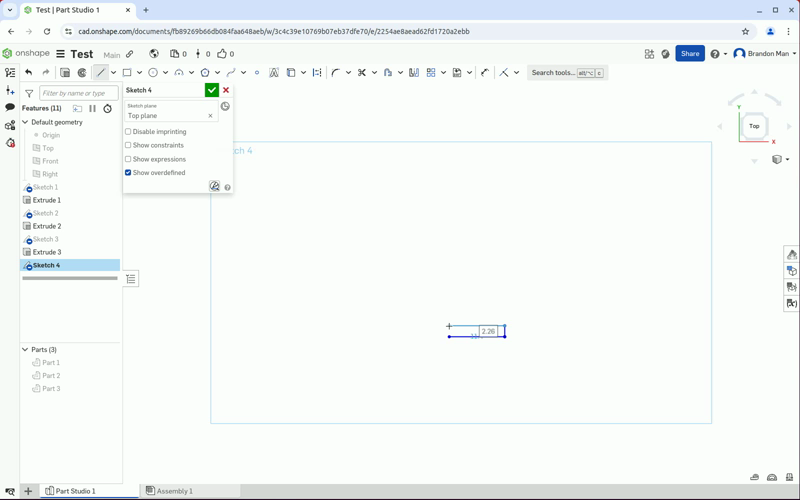
mouse_move(479, 325)
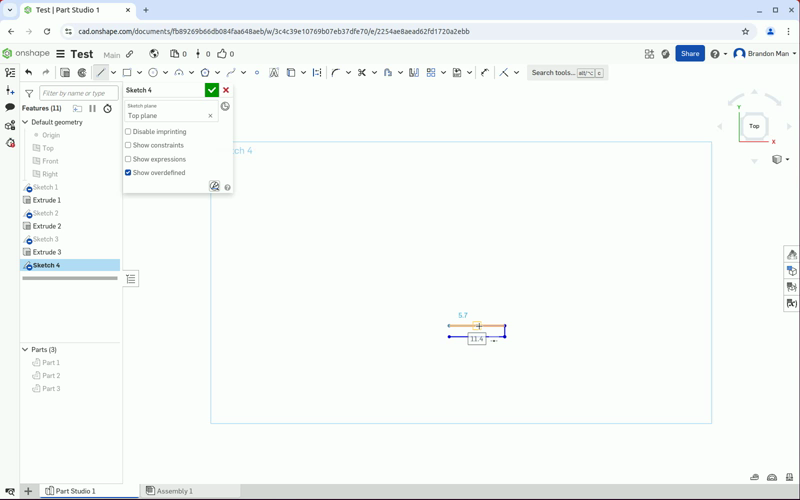
key_down(shift)
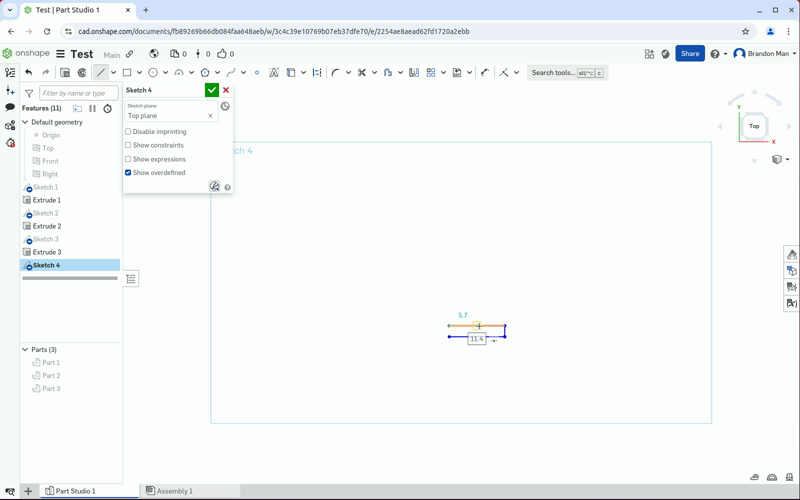
mouse_move(449, 336)
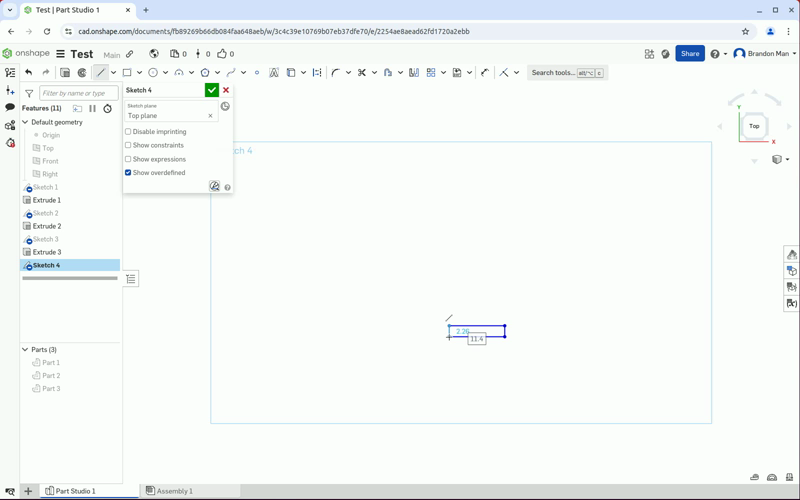
key_up(shift)
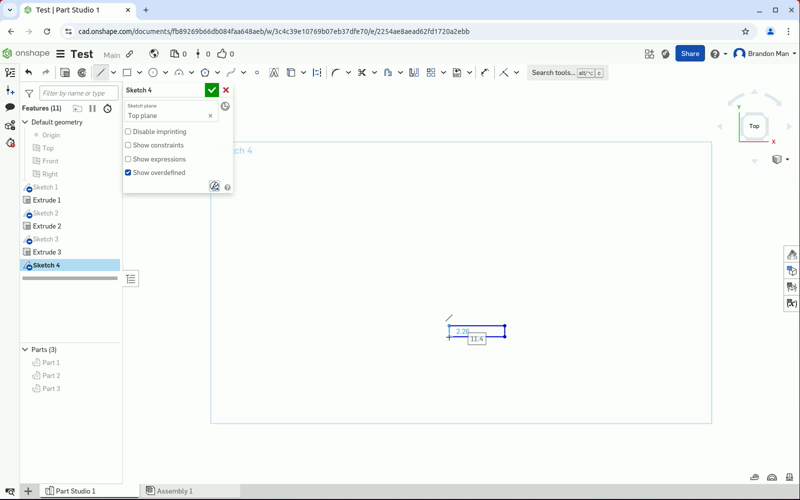
click(449, 336)
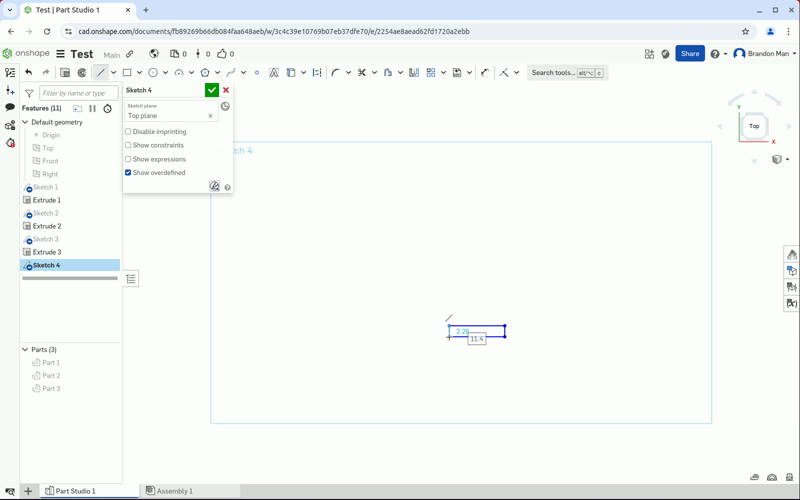
key(esc)
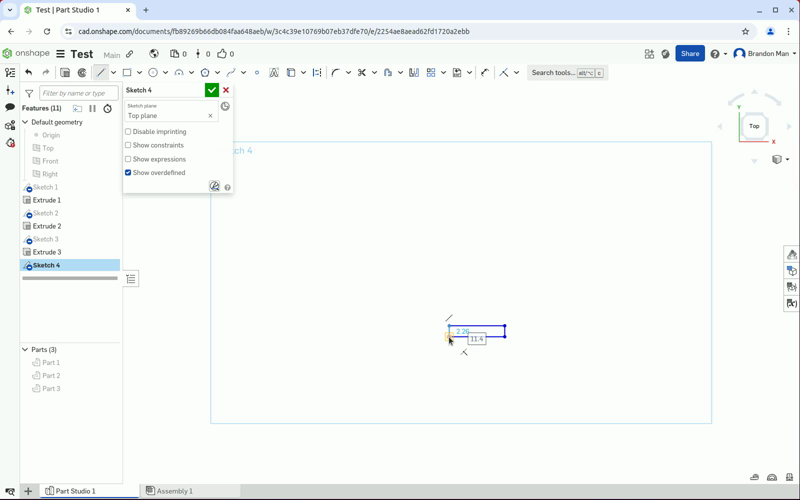
mouse_move(450, 336)
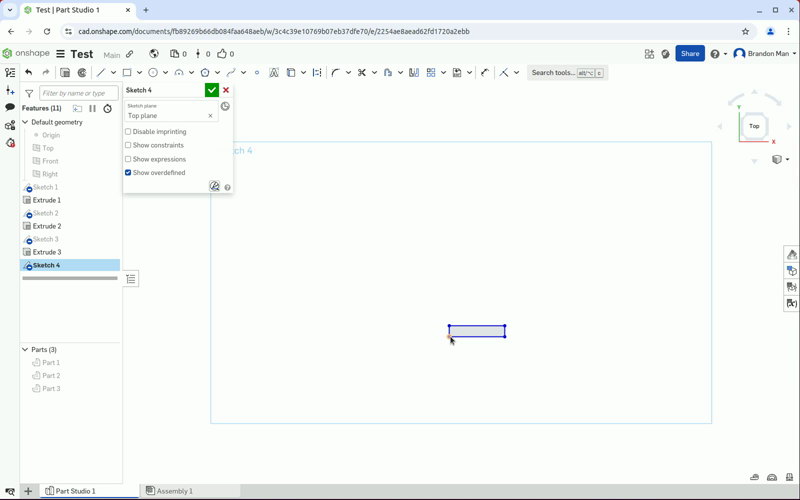
scroll(6)
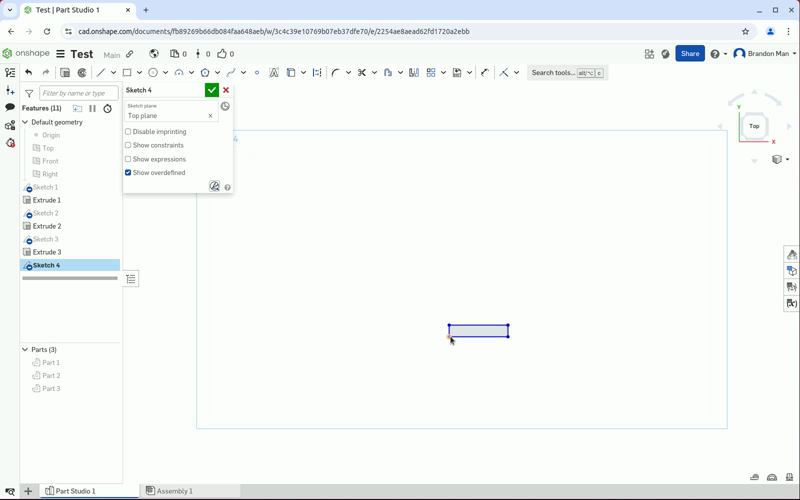
scroll(6)
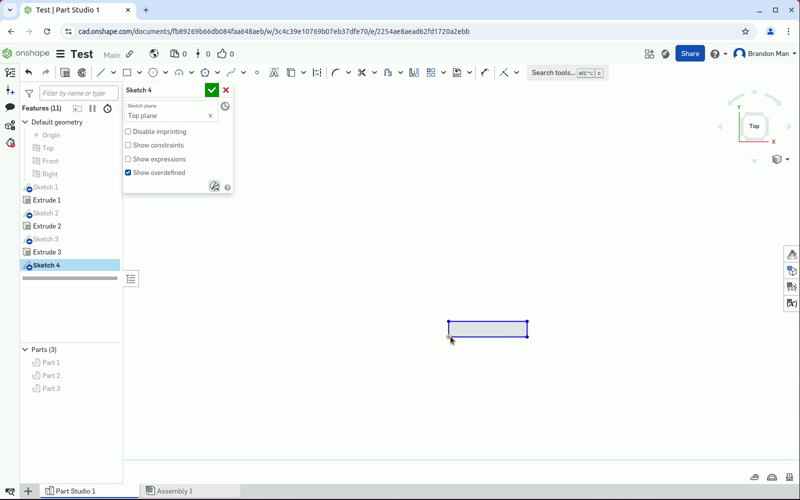
scroll(6)
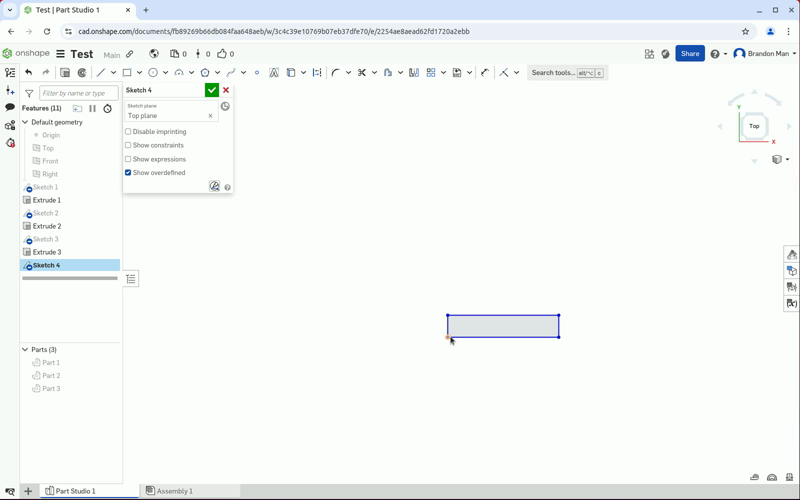
scroll(6)
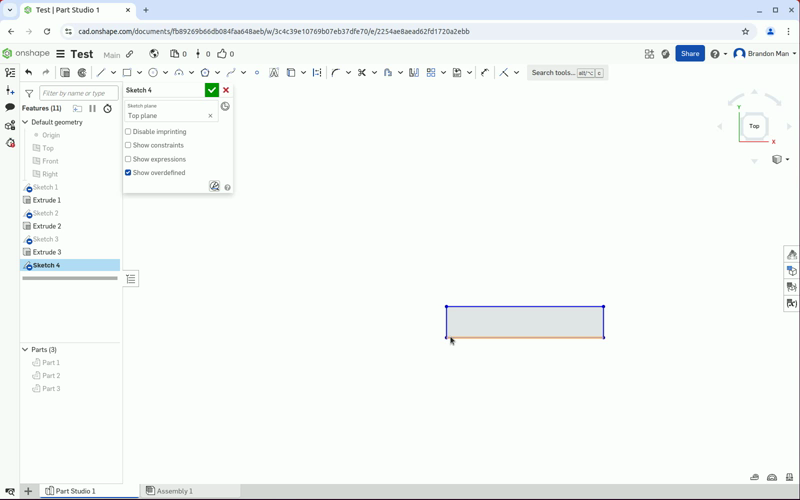
scroll(6)
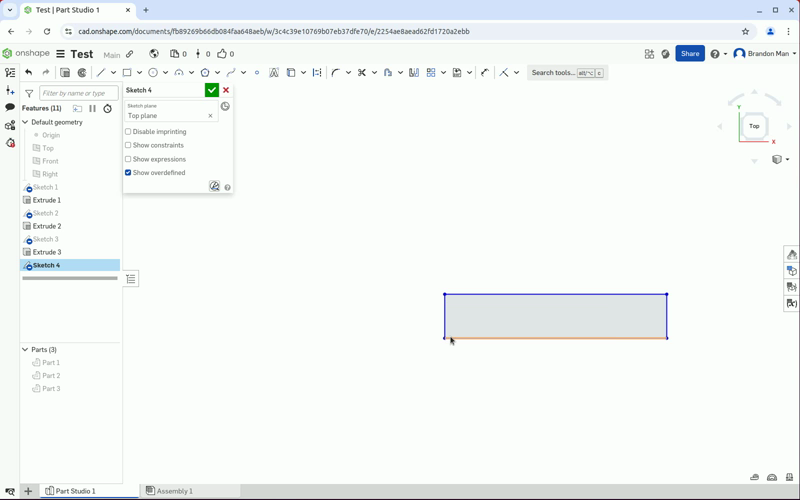
scroll(6)
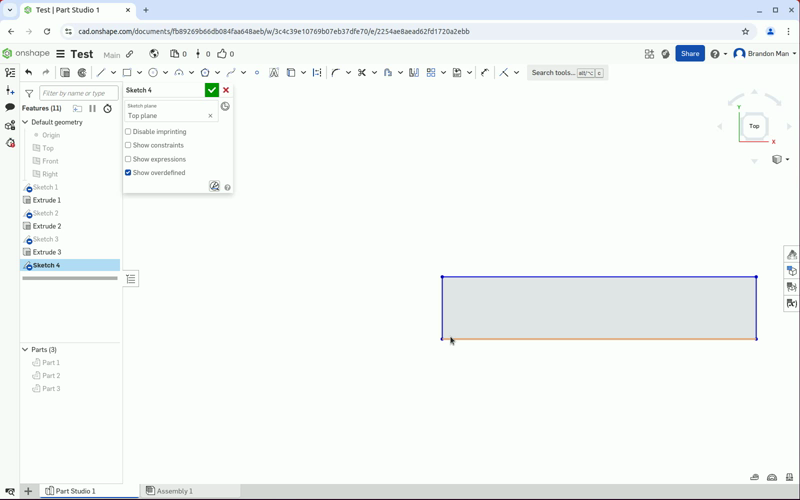
scroll(6)
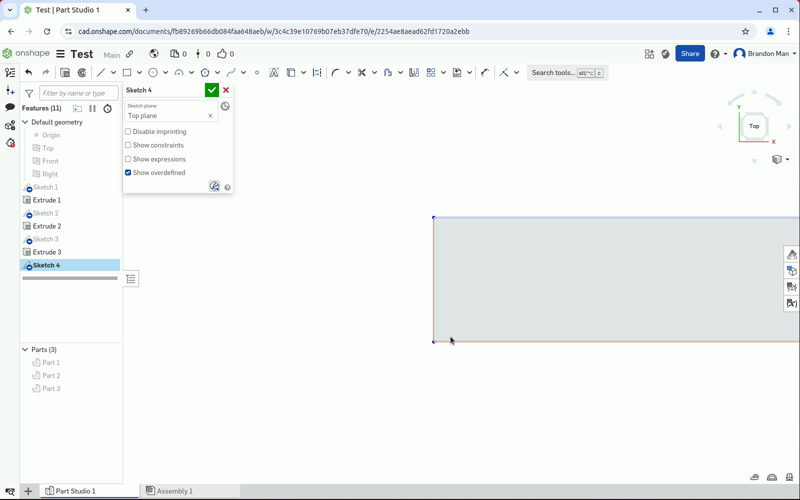
click(450, 336)
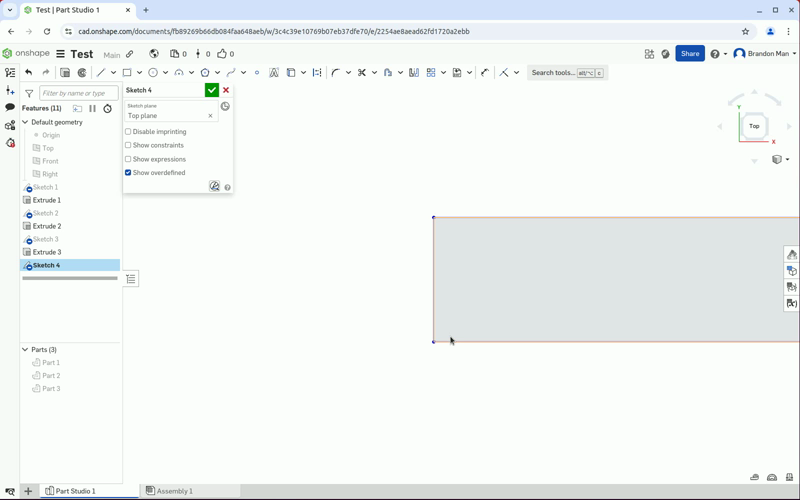
scroll(-6)
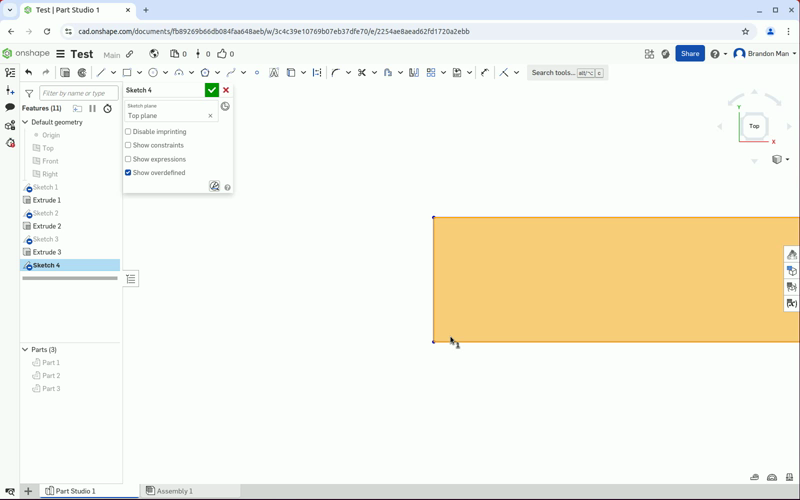
scroll(-6)
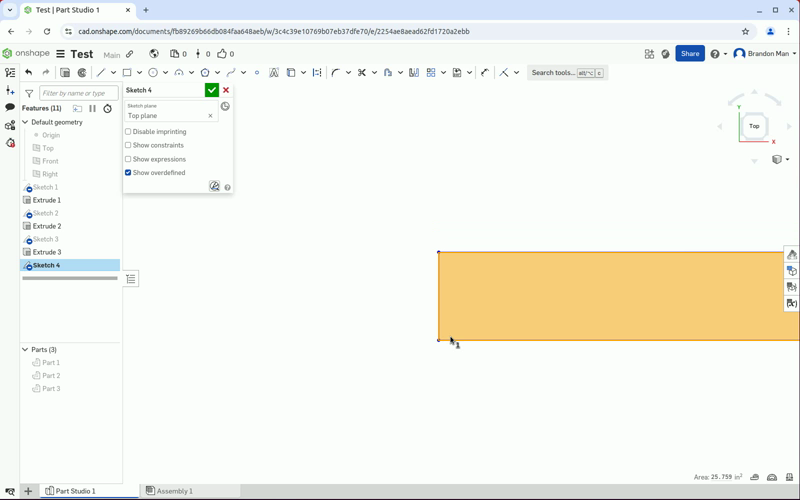
scroll(-6)
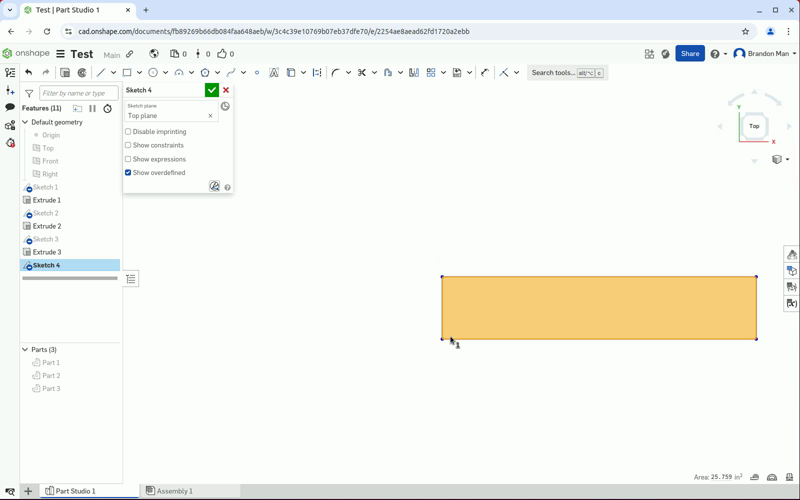
scroll(-6)
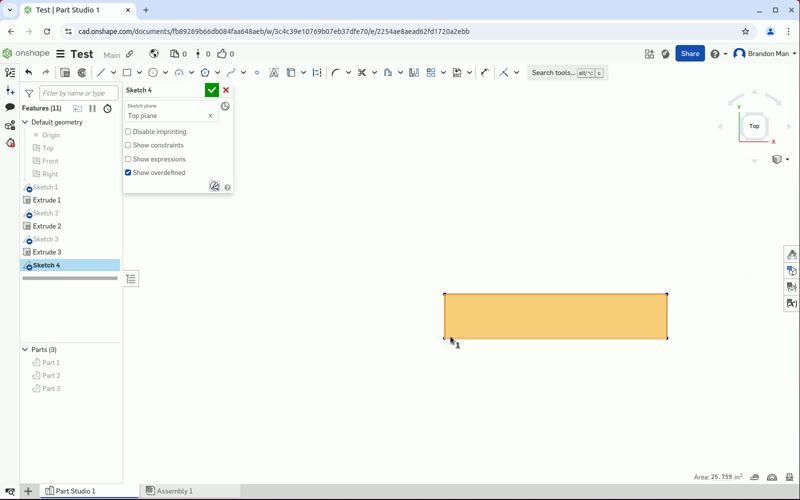
scroll(-6)
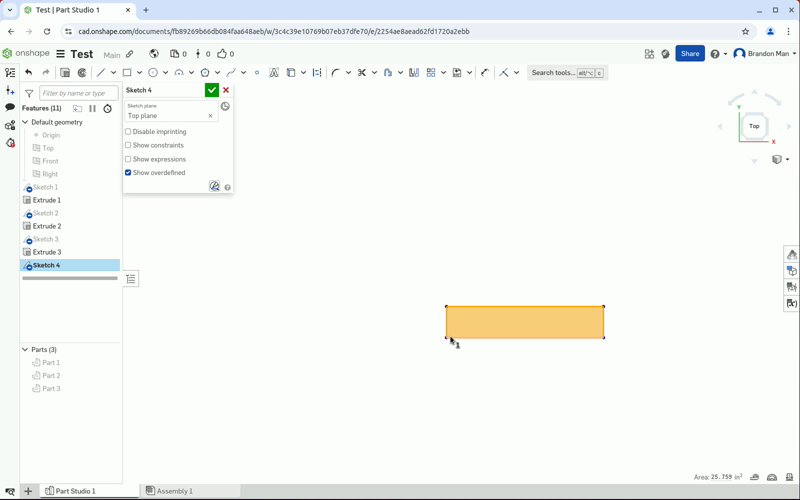
scroll(-6)
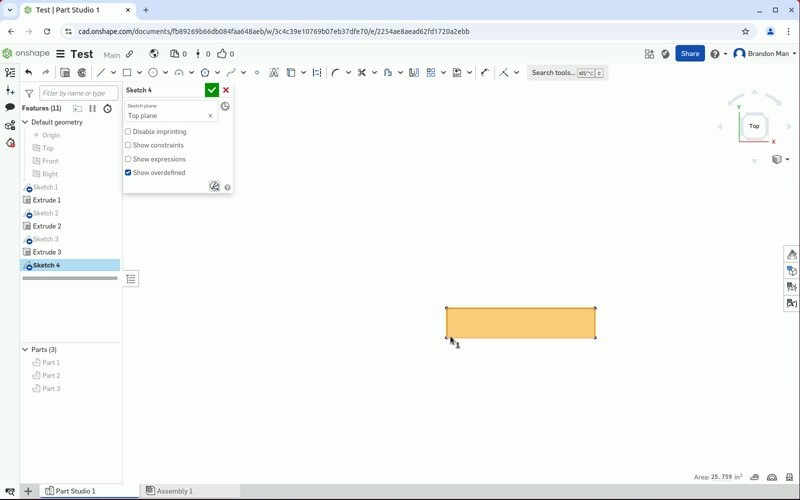
scroll(-6)
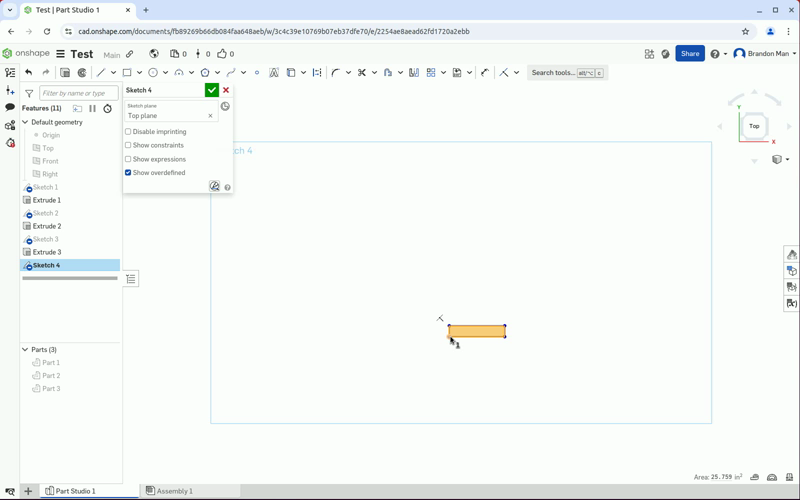
mouse_move(73, 352)
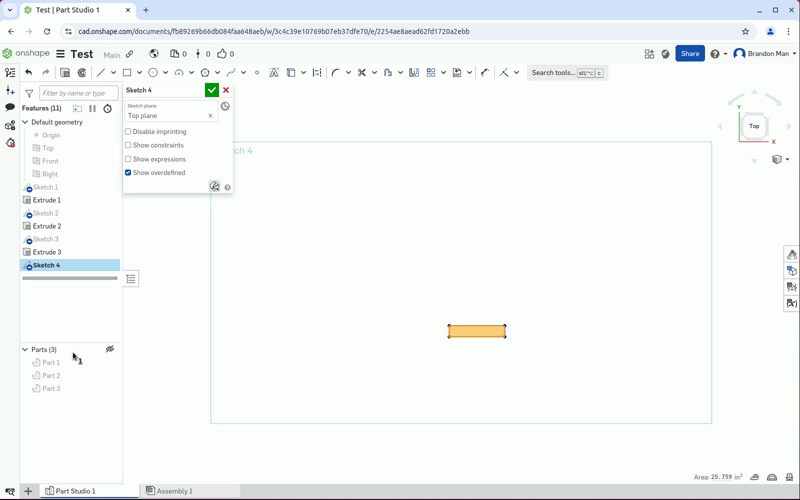
key(shift+y)
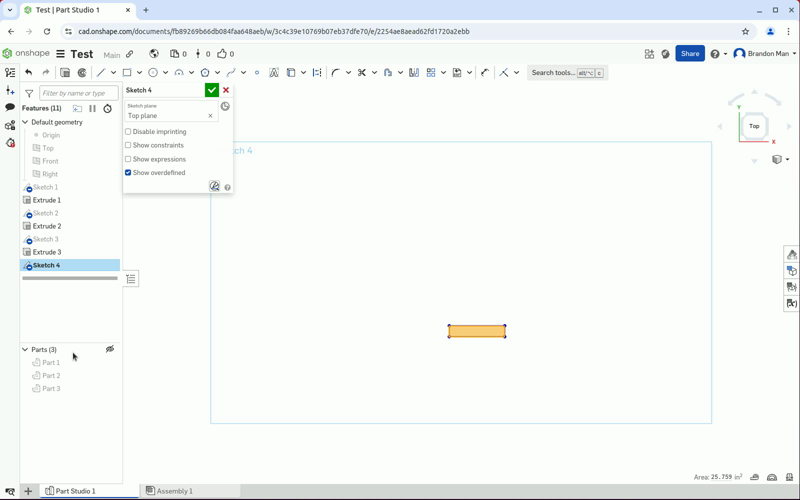
key(shift+e)
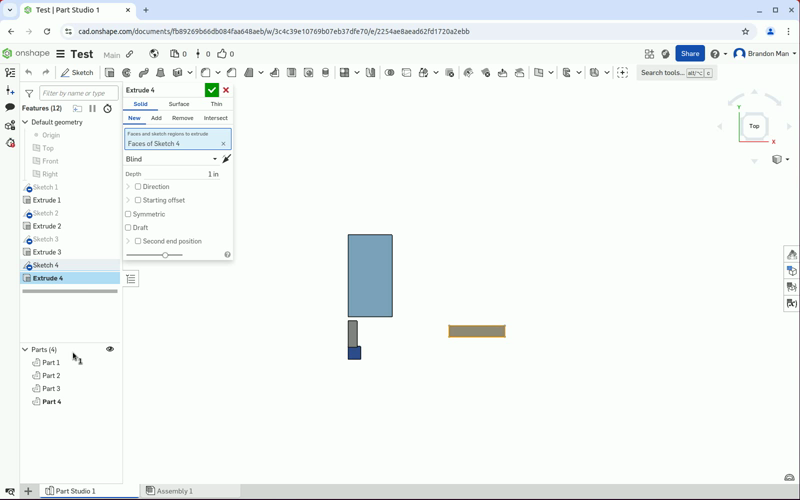
mouse_move(143, 106)
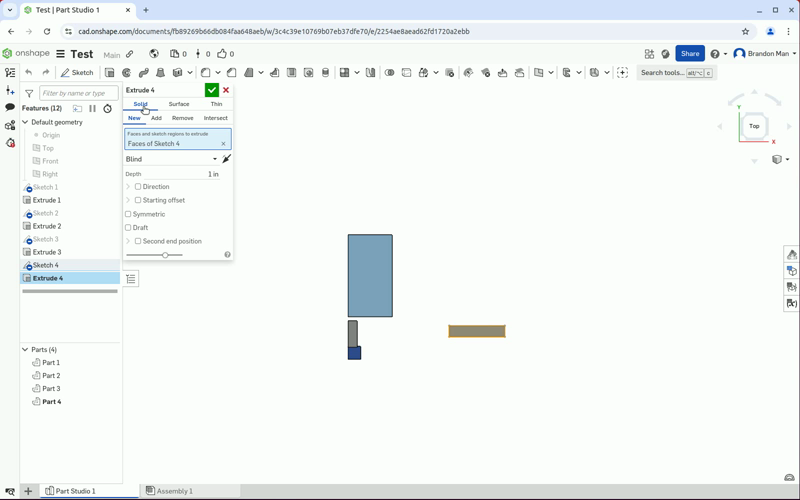
click(143, 106)
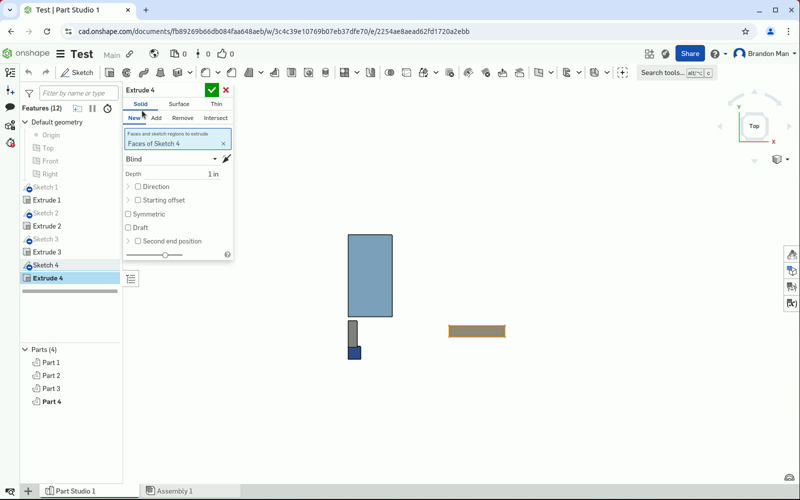
mouse_move(137, 120)
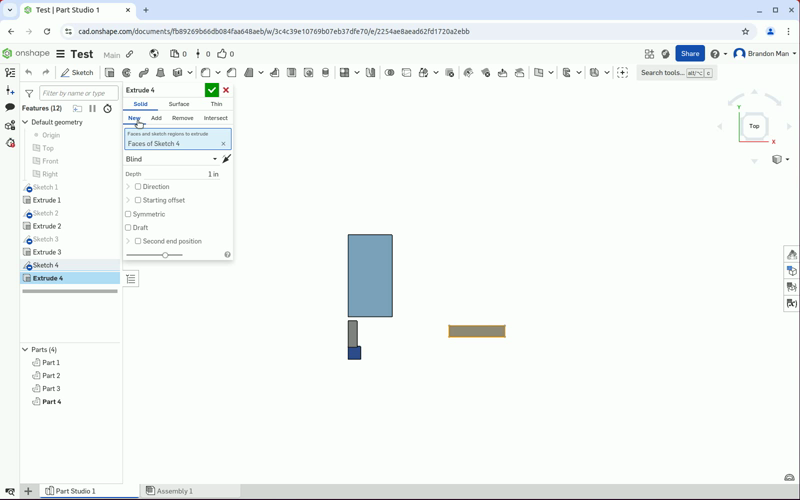
click(137, 120)
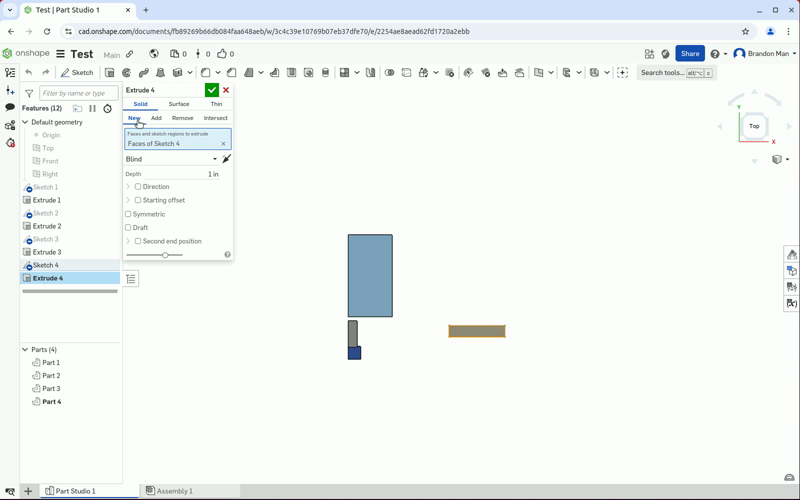
key(tab, 4)
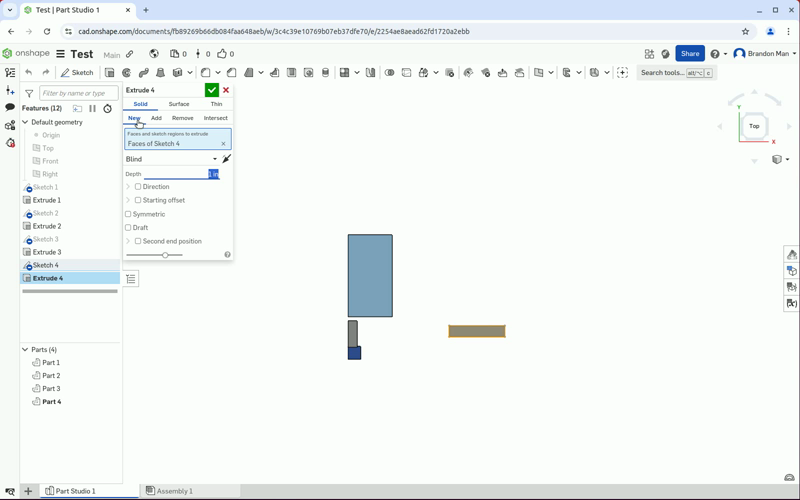
text(9.628)
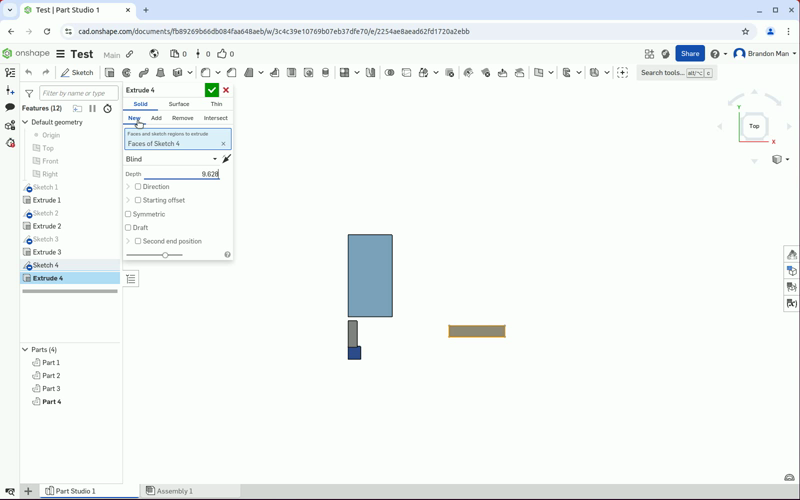
key(enter)
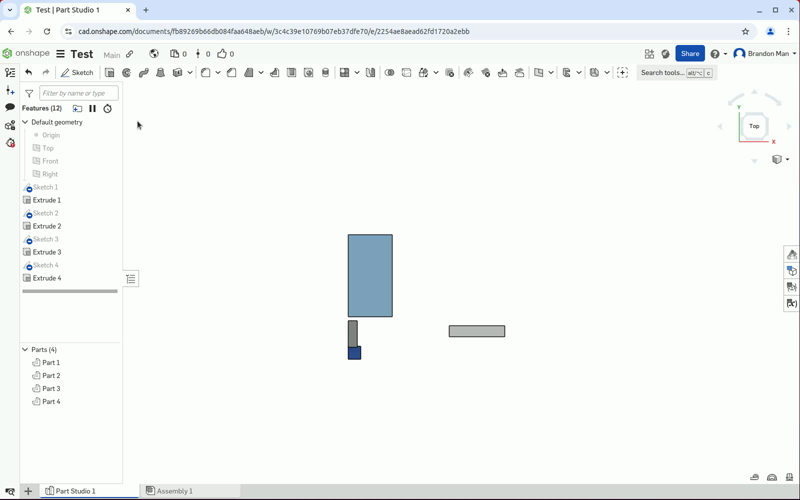
key(shift+h)
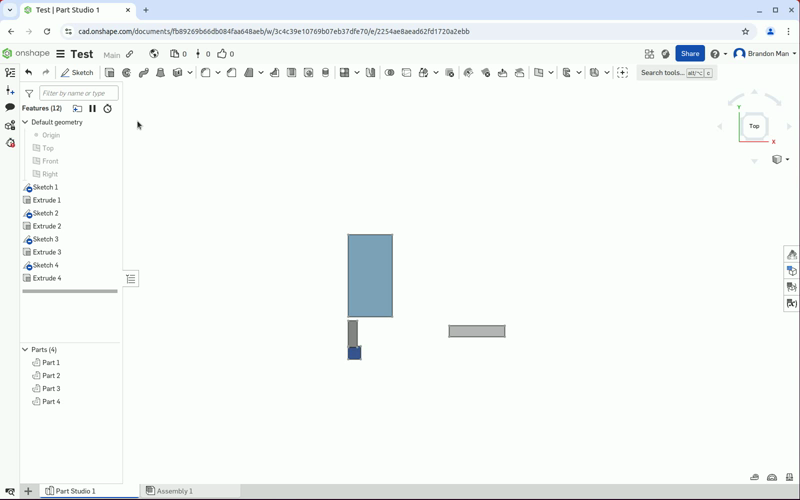
key(shift+h)
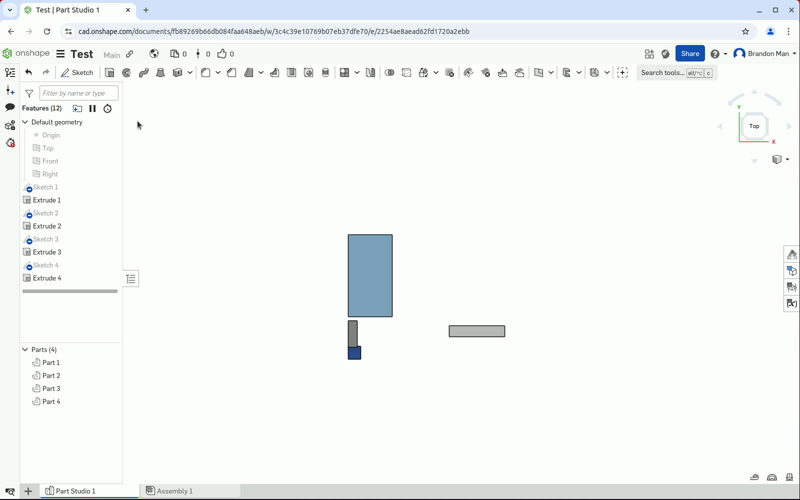
mouse_move(73, 189)
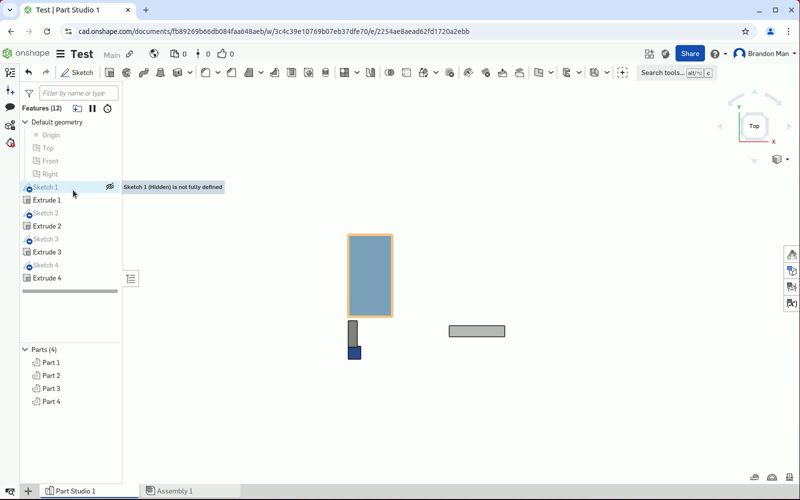
click(73, 189)
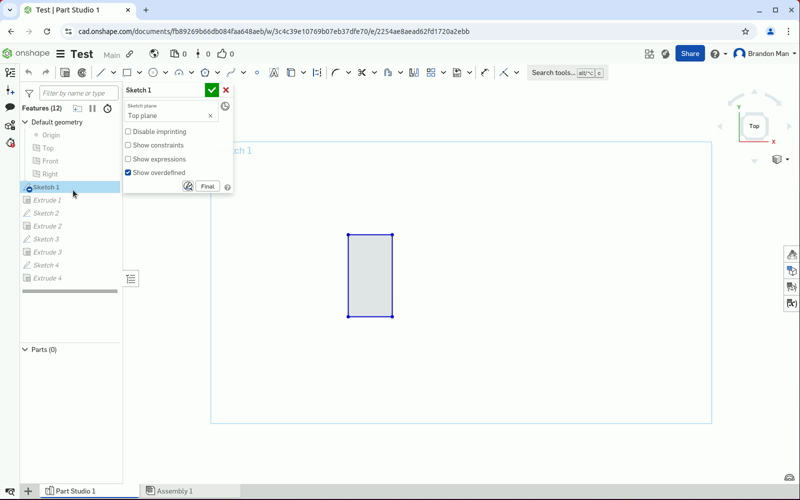
mouse_move(229, 92)
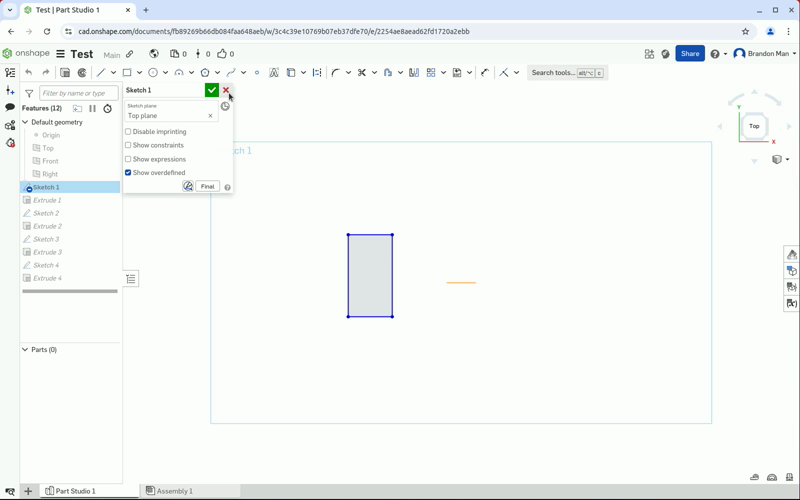
click(229, 92)
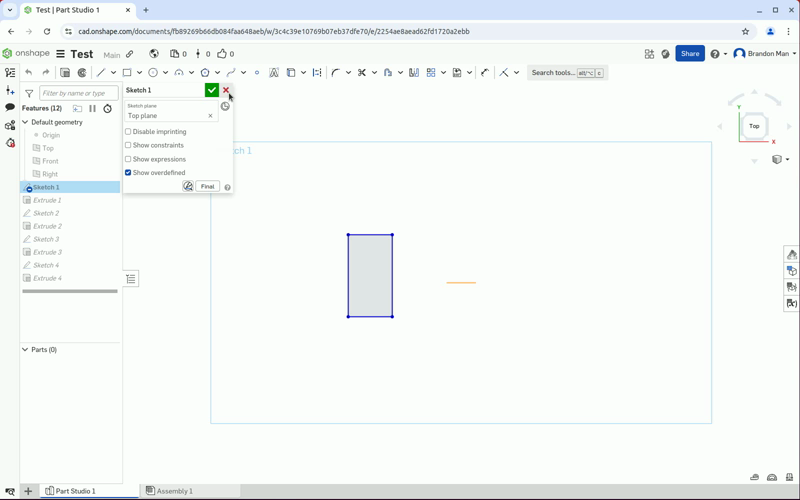
key(shift+s)
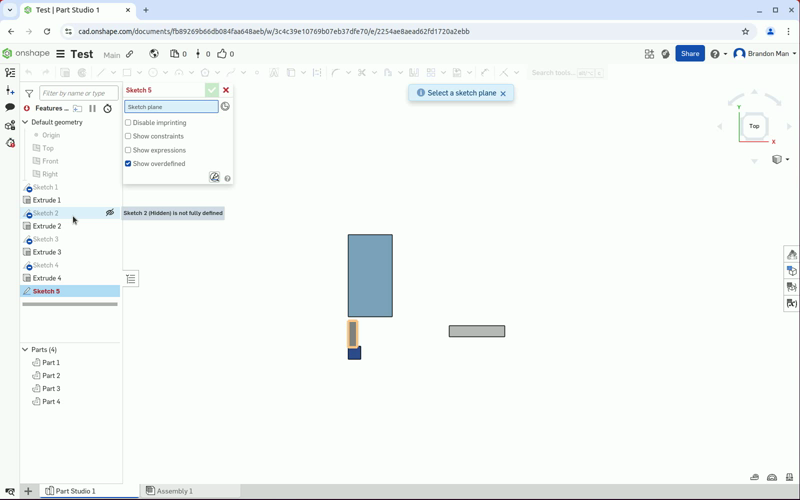
scroll(3)
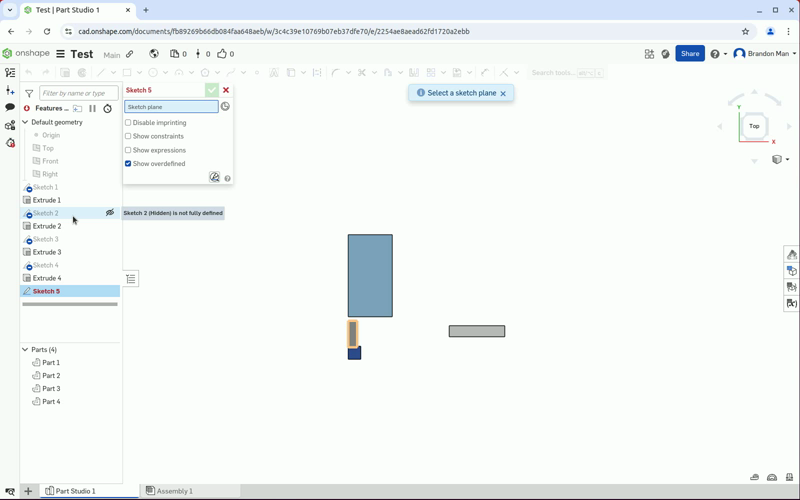
mouse_move(73, 150)
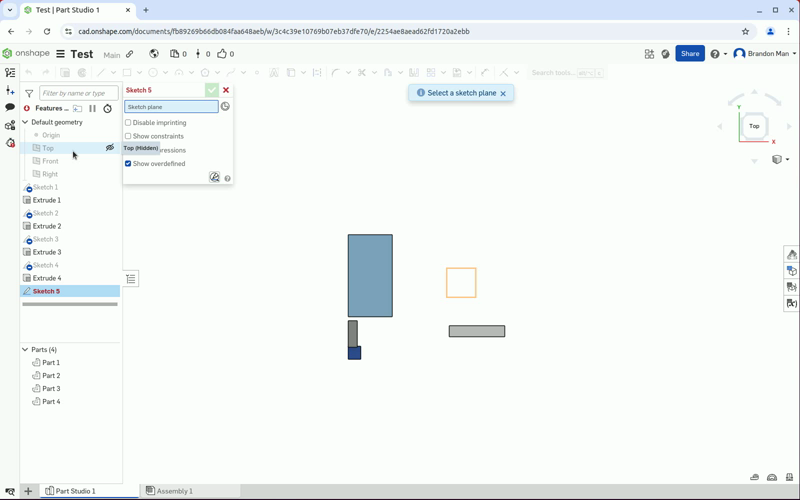
click(73, 150)
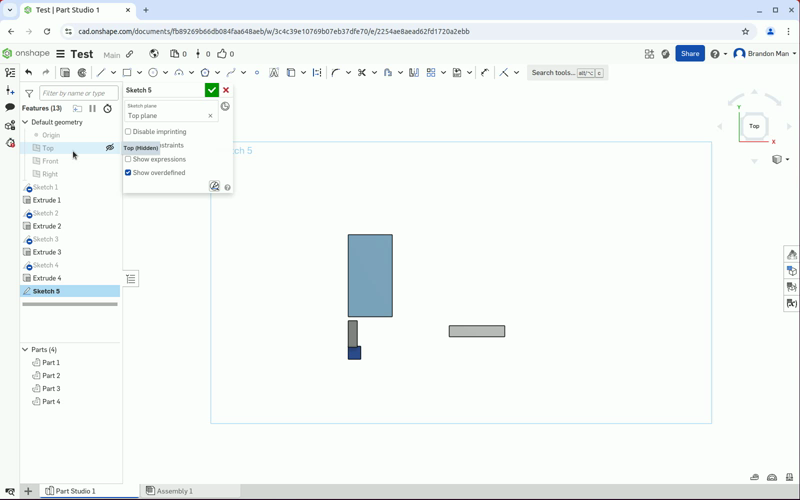
mouse_move(73, 352)
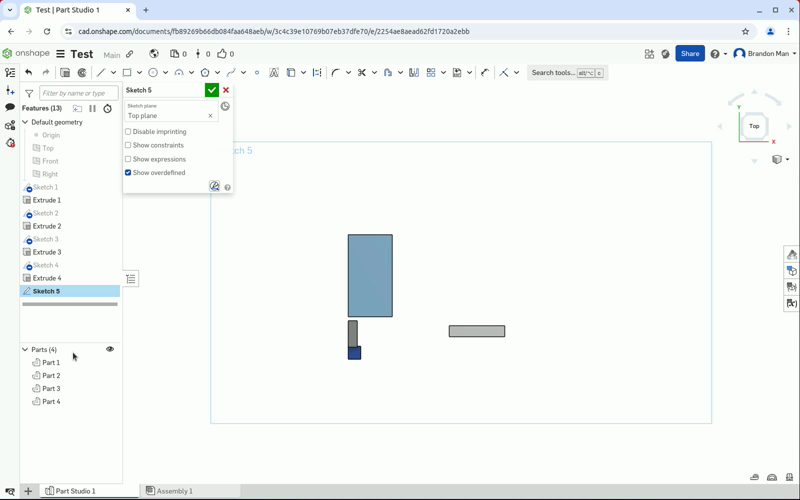
key(y)
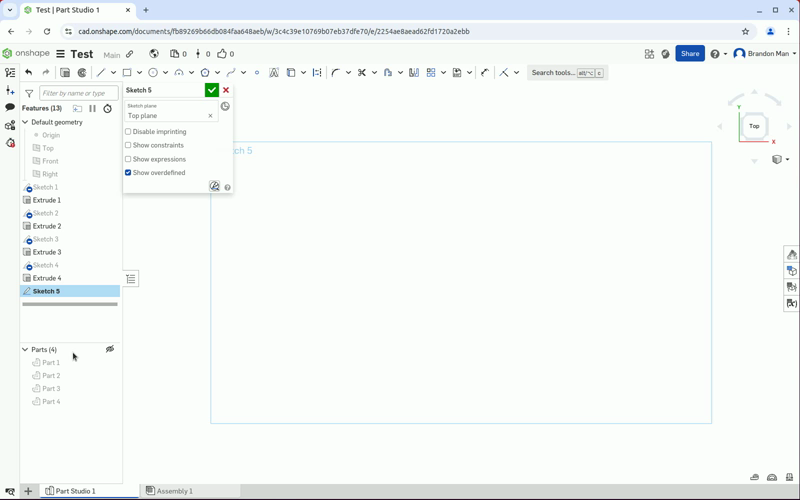
key(l)
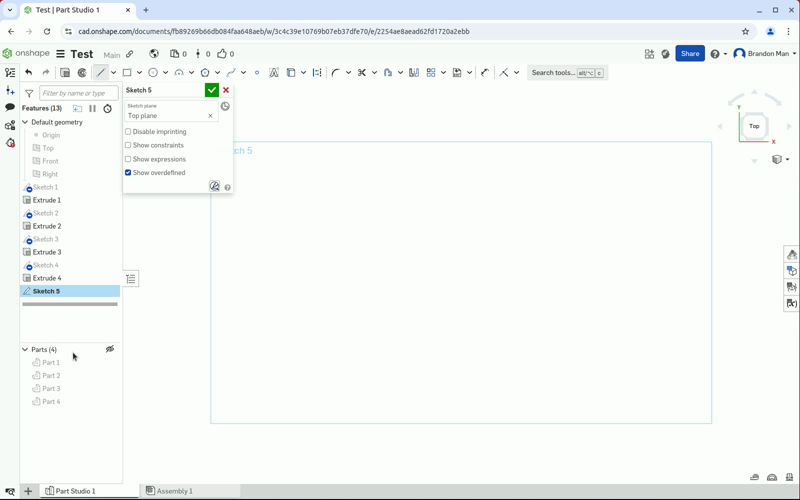
key_down(shift)
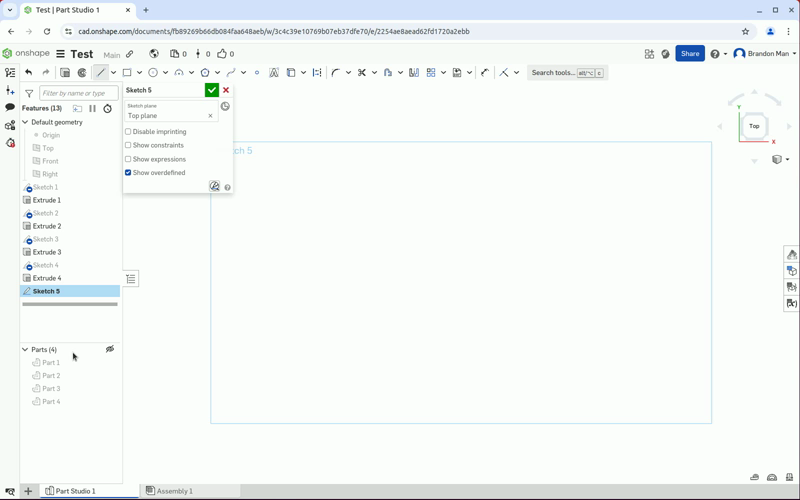
mouse_move(403, 218)
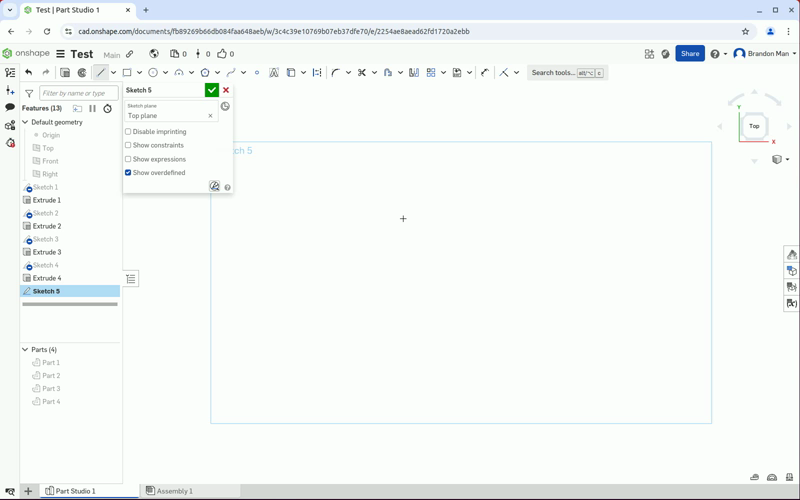
click(403, 218)
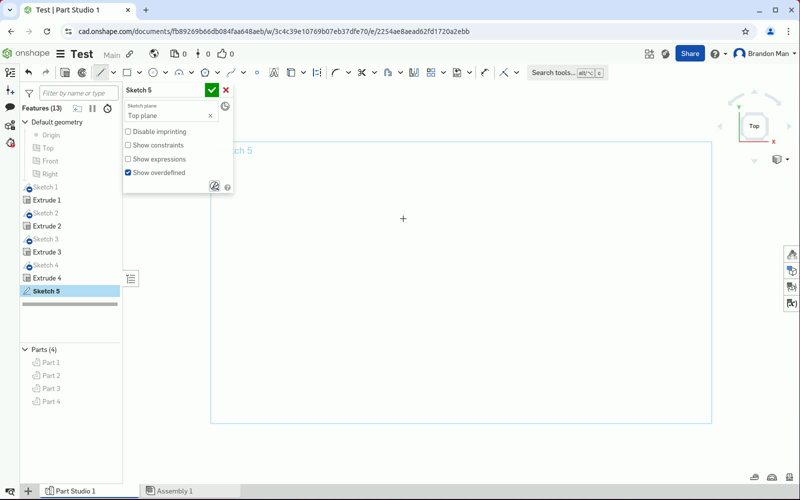
key_up(shift)
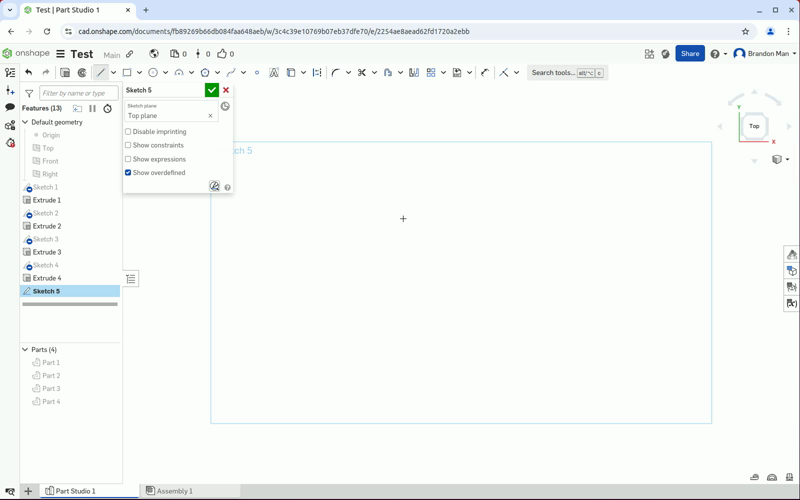
key_down(shift)
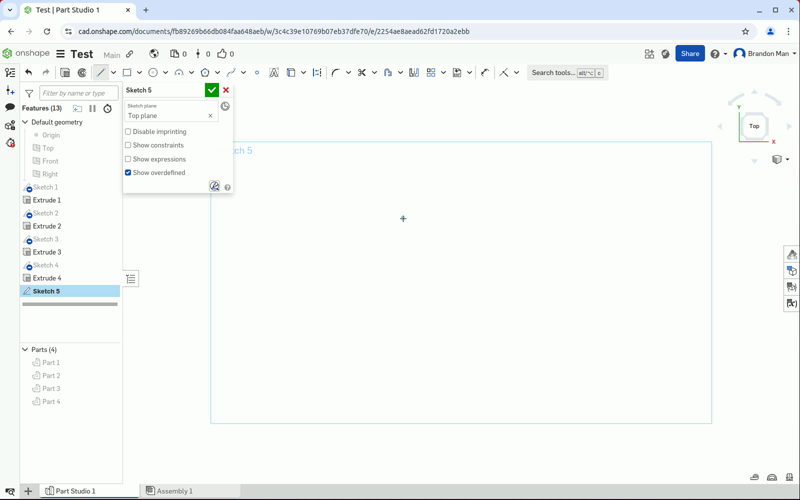
mouse_move(433, 218)
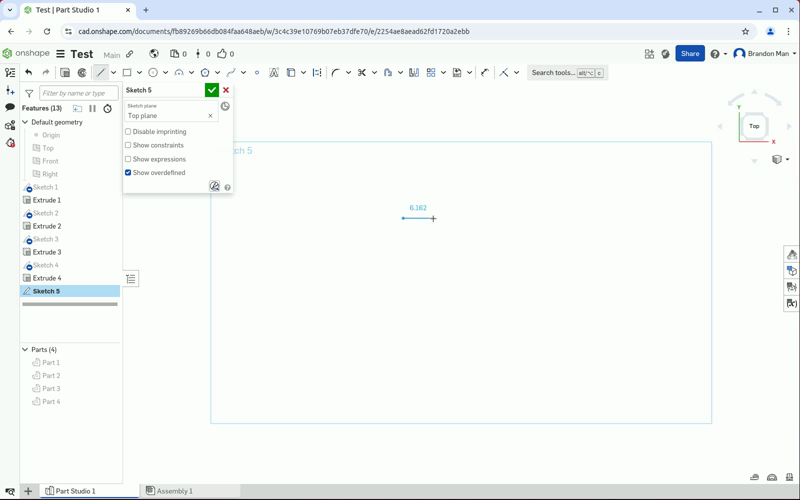
mouse_move(445, 218)
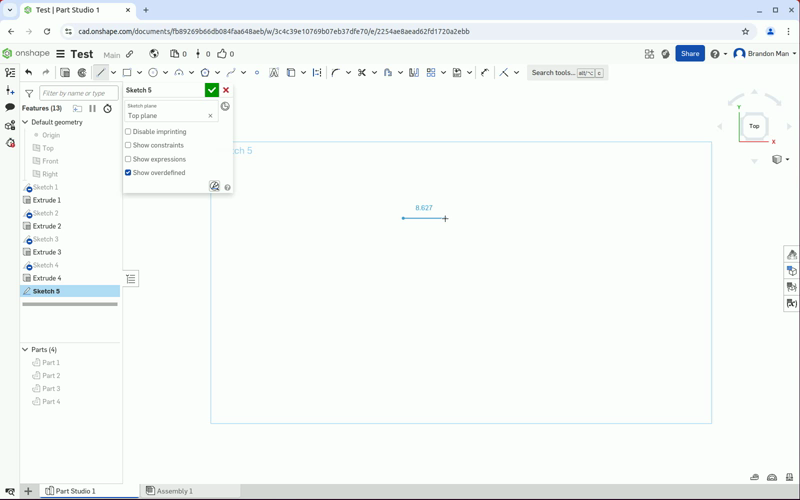
click(445, 218)
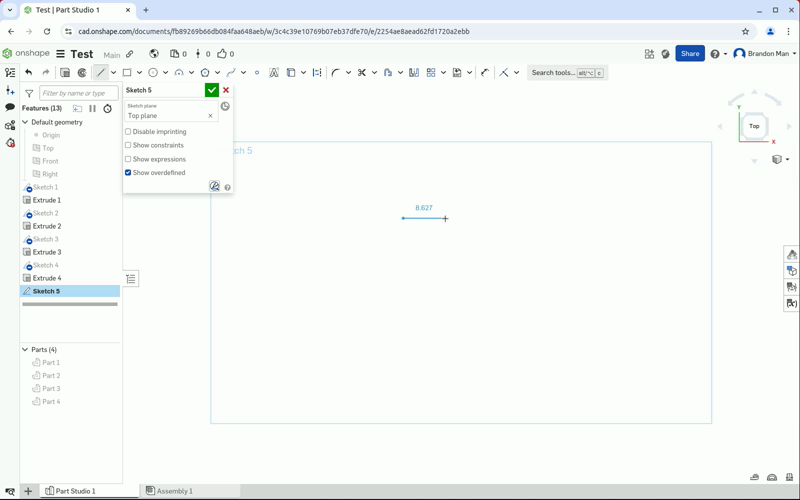
key_up(shift)
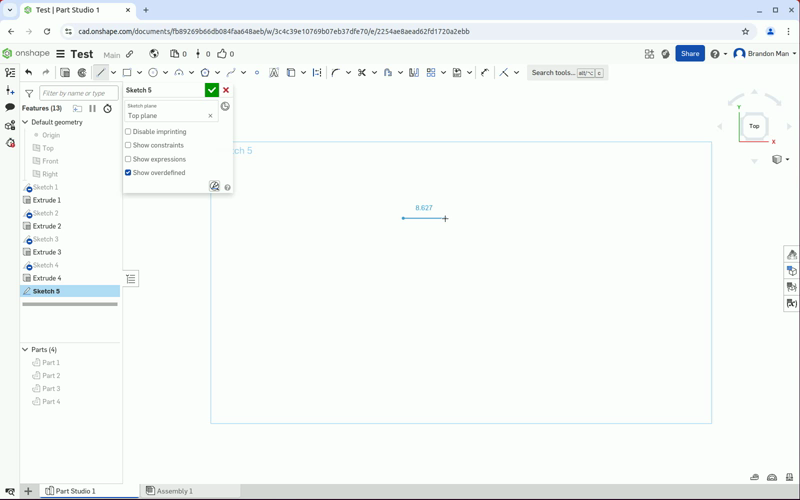
key_down(shift)
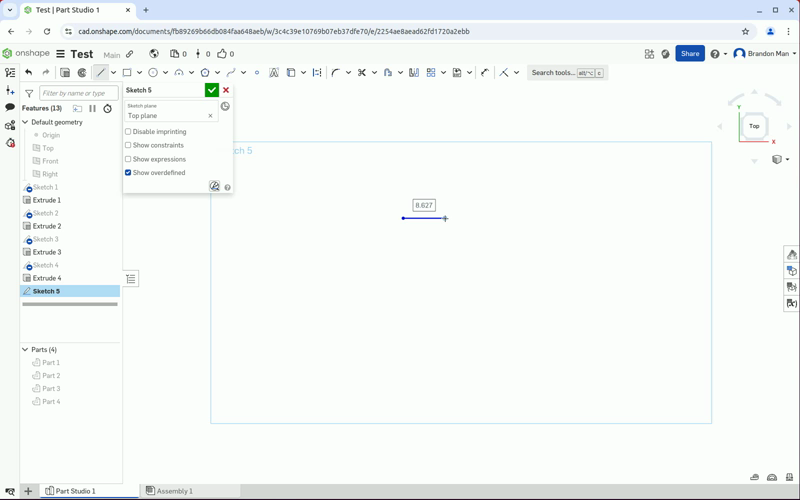
mouse_move(475, 218)
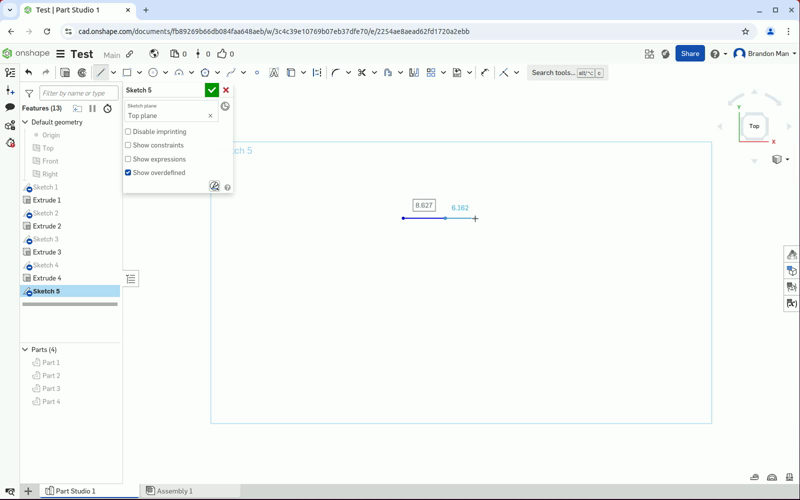
mouse_move(445, 206)
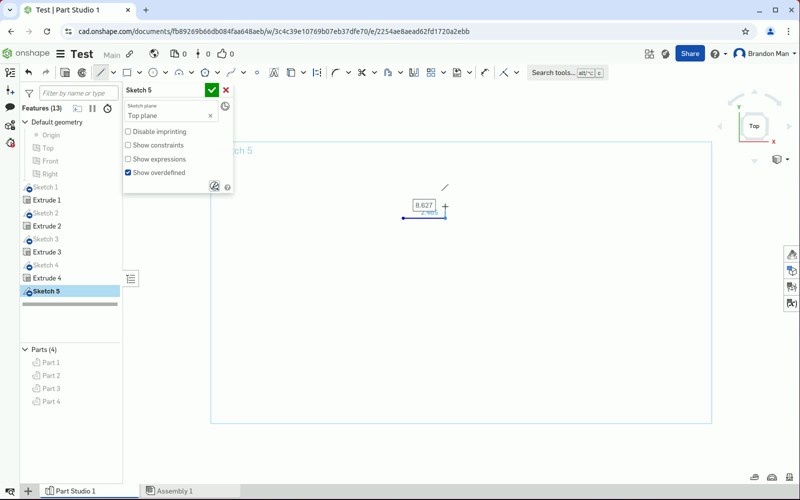
click(445, 206)
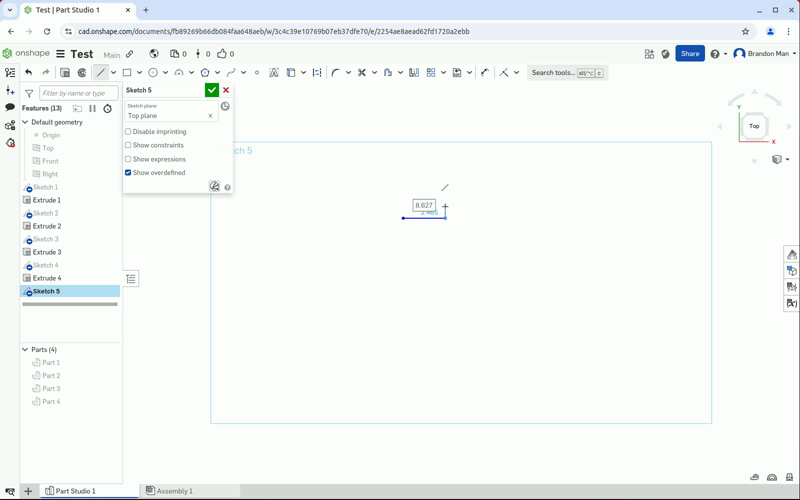
key_up(shift)
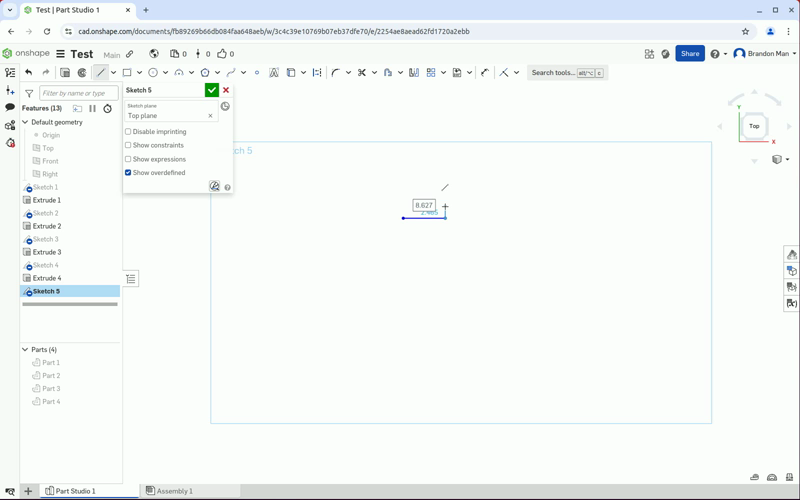
key_down(shift)
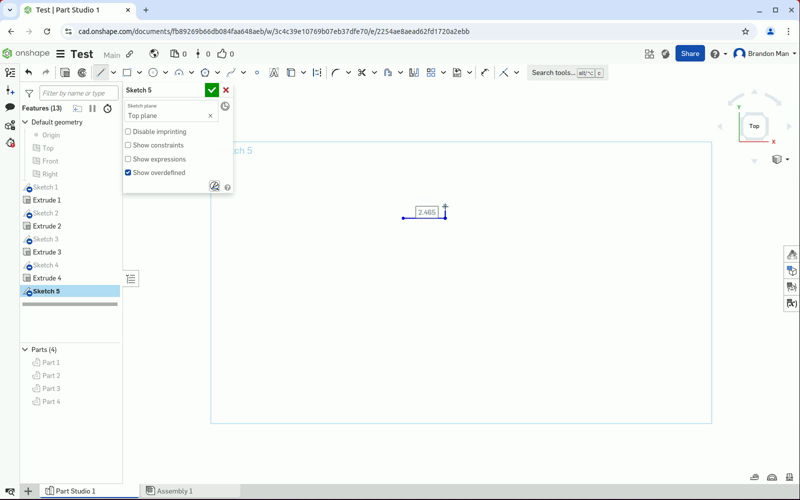
mouse_move(475, 206)
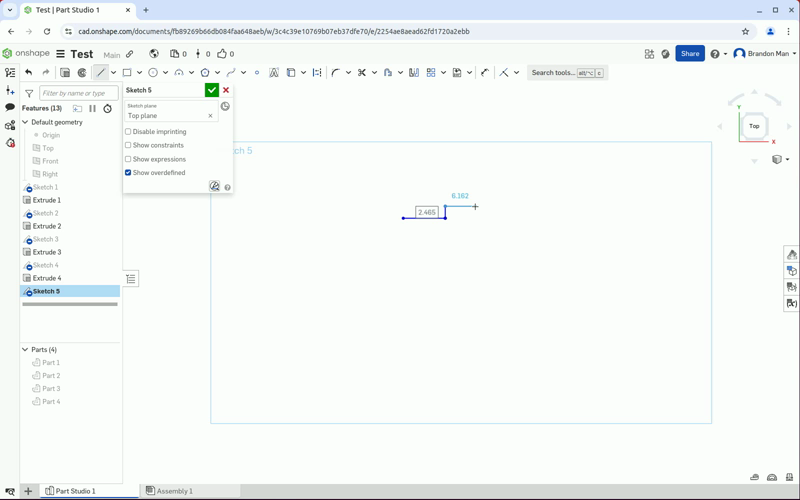
mouse_move(403, 206)
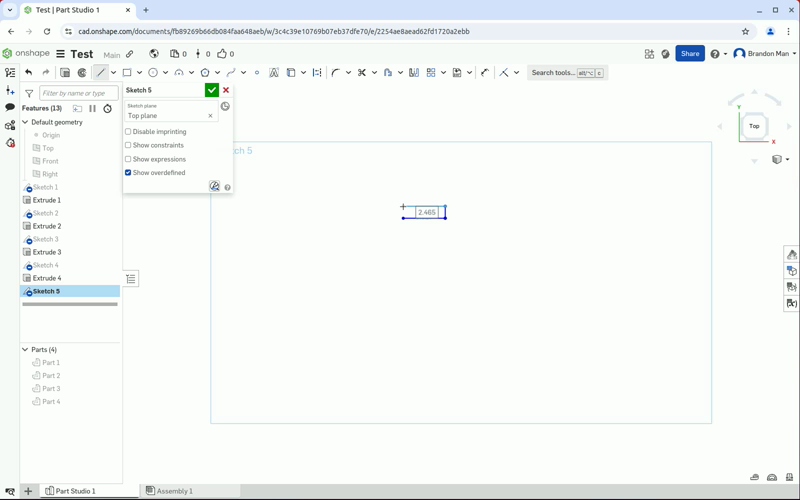
click(403, 206)
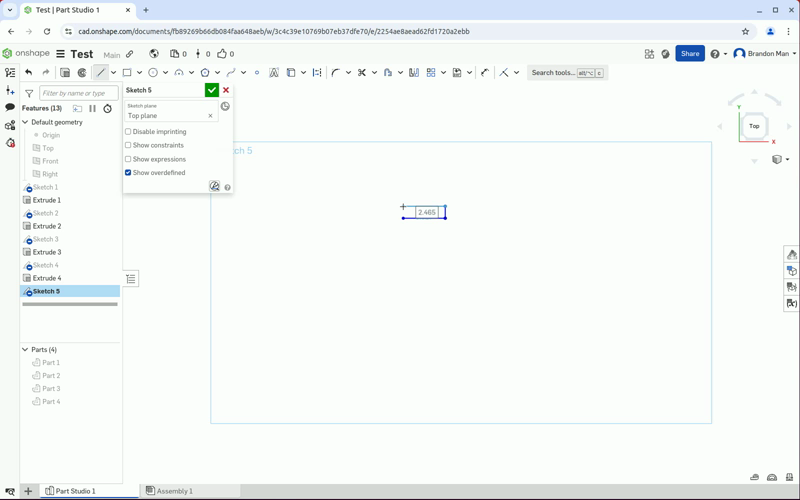
key_up(shift)
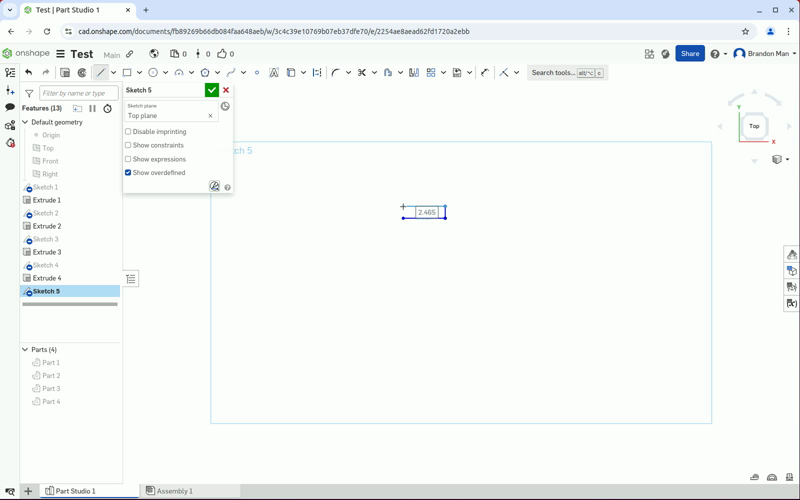
mouse_move(433, 206)
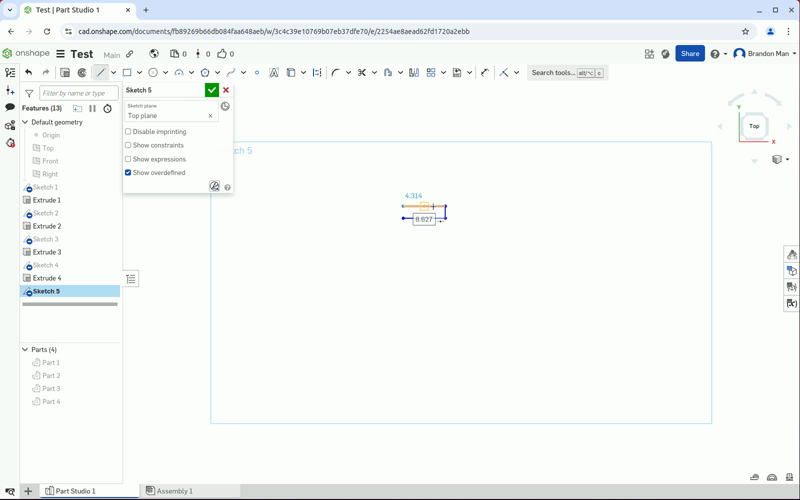
key_down(shift)
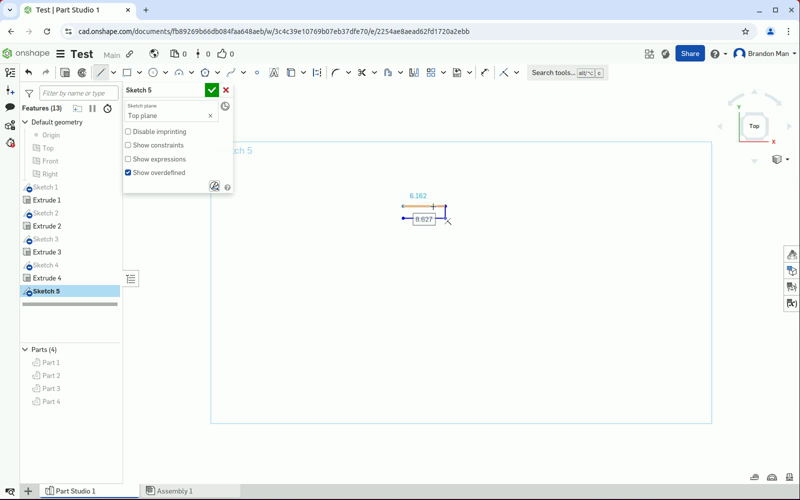
mouse_move(403, 218)
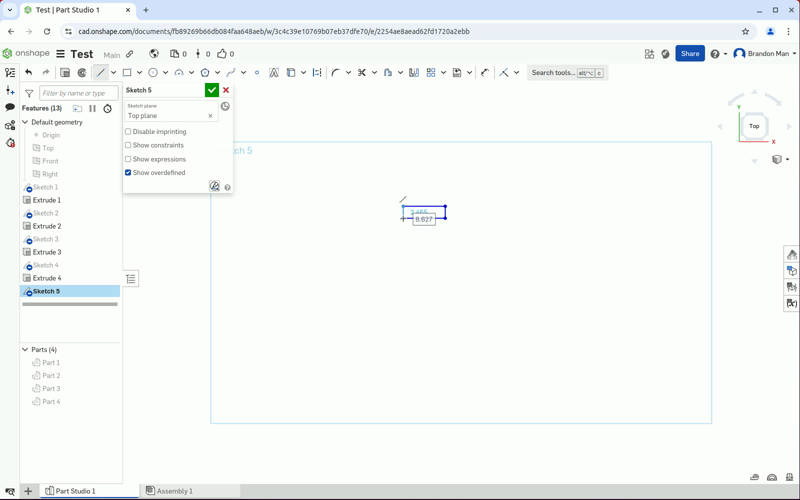
key_up(shift)
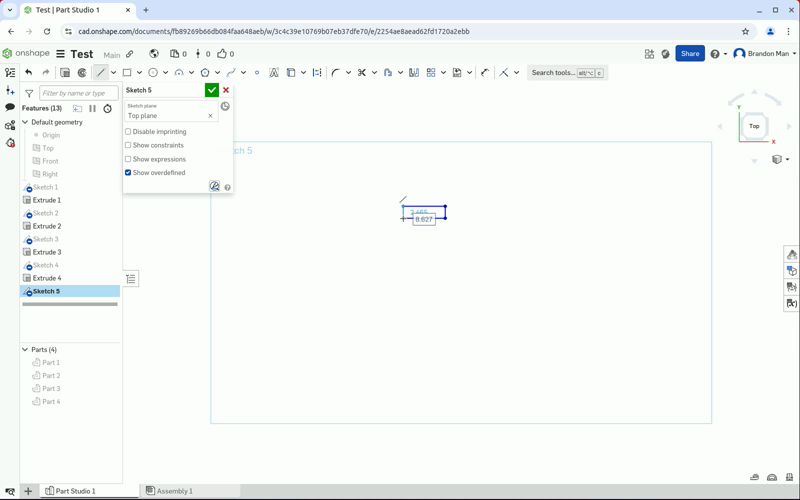
click(403, 218)
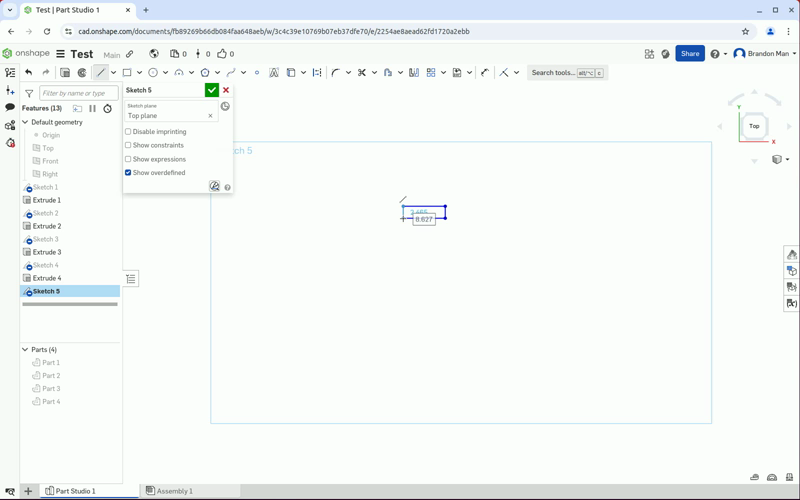
key(esc)
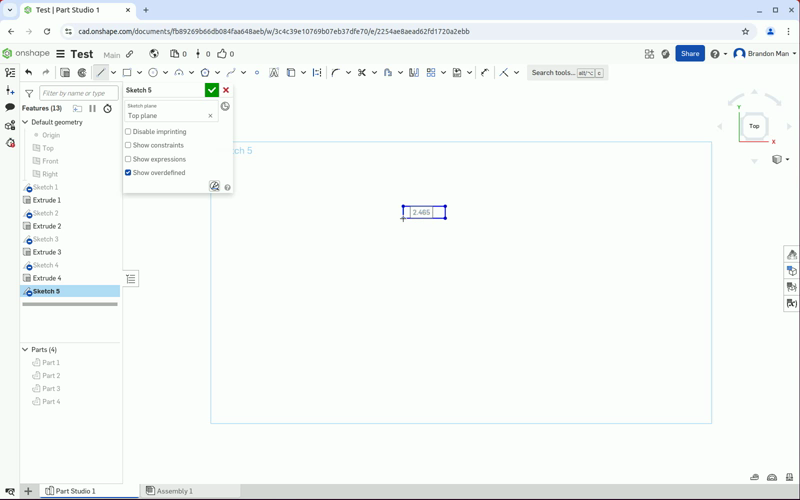
mouse_move(414, 207)
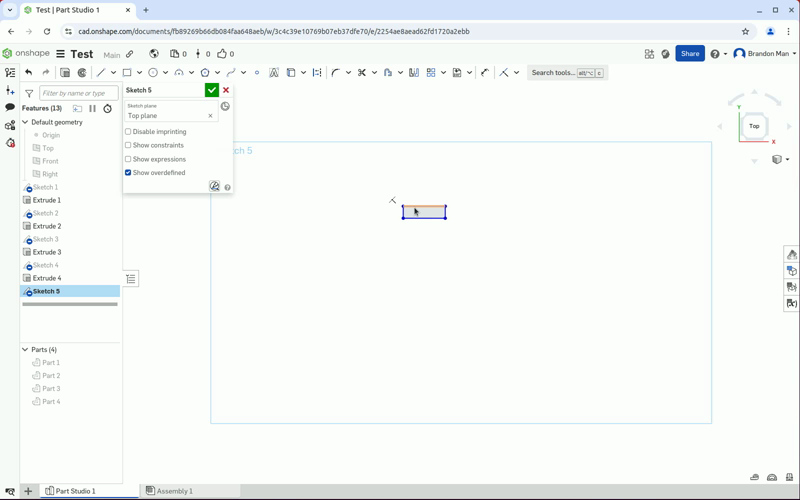
scroll(6)
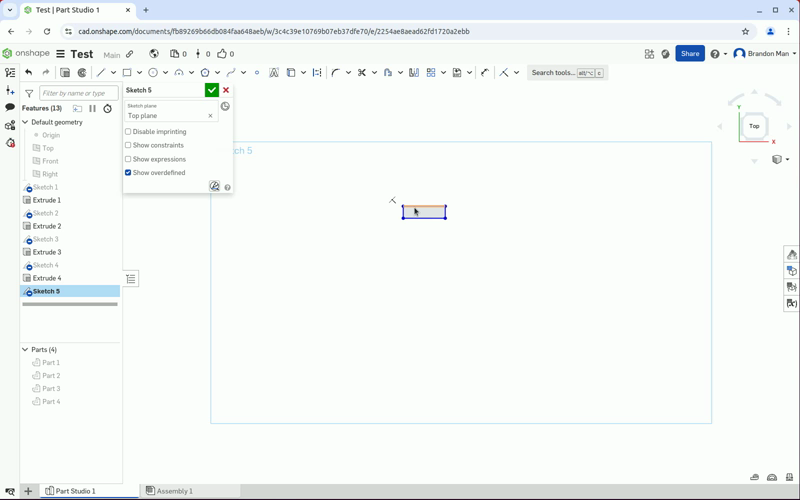
scroll(6)
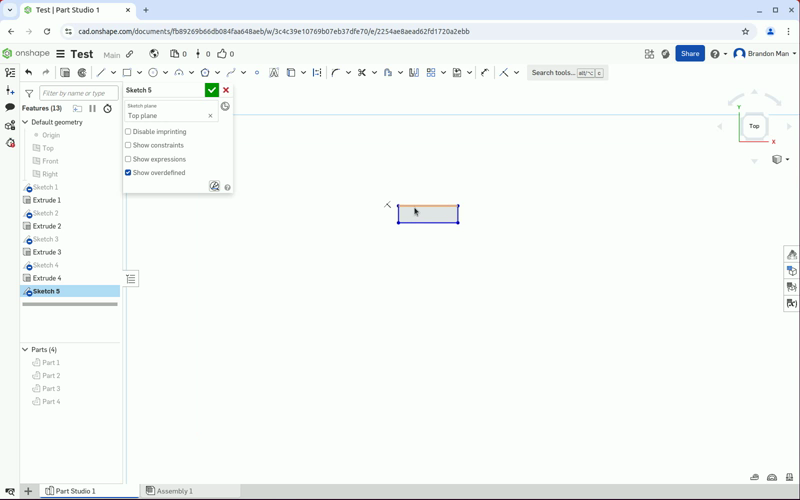
scroll(6)
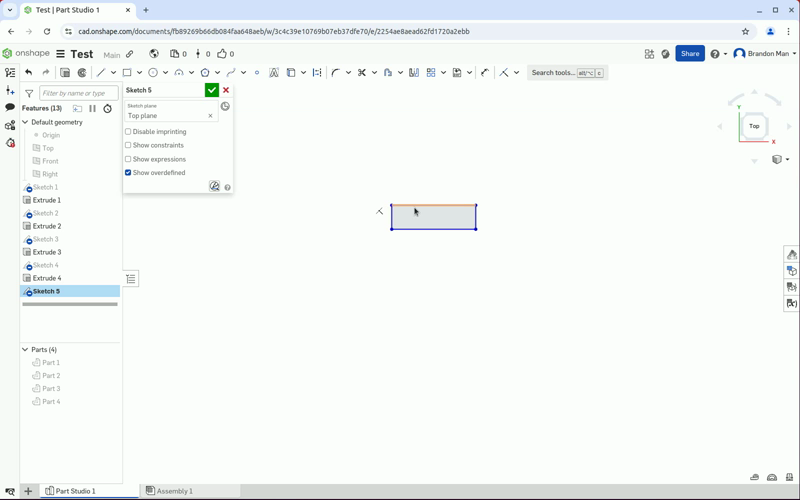
scroll(6)
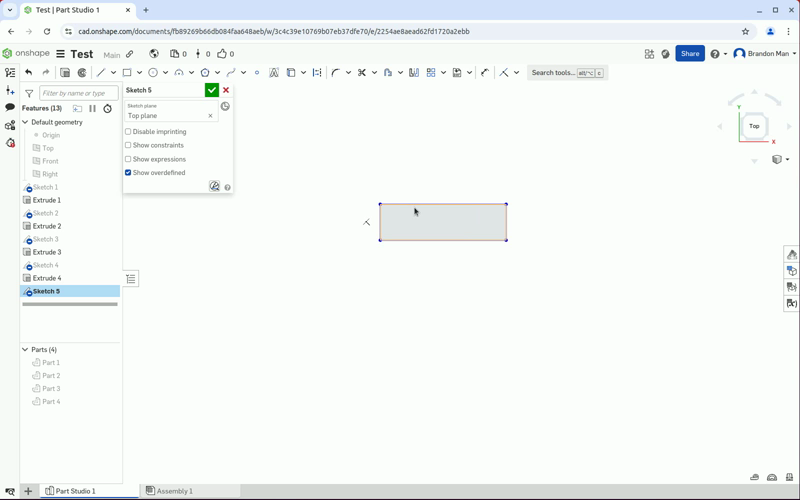
scroll(6)
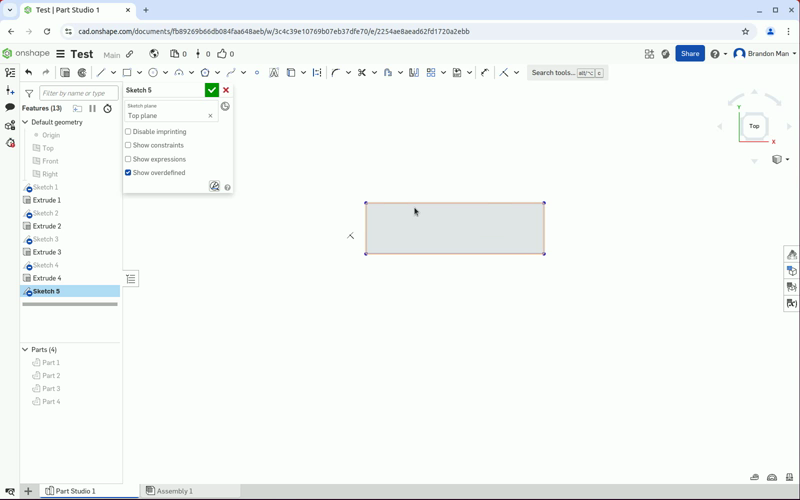
scroll(6)
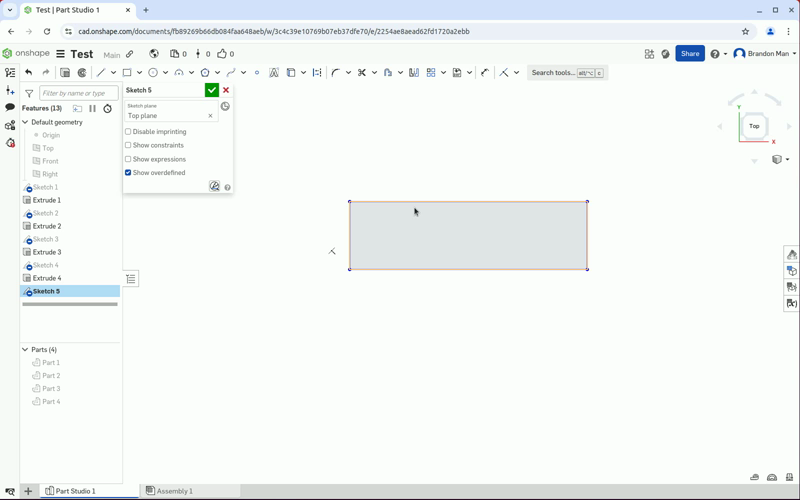
scroll(6)
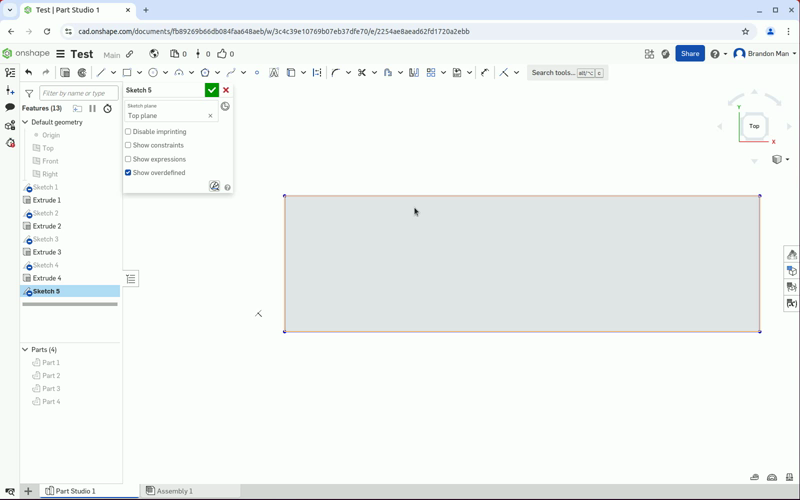
click(414, 207)
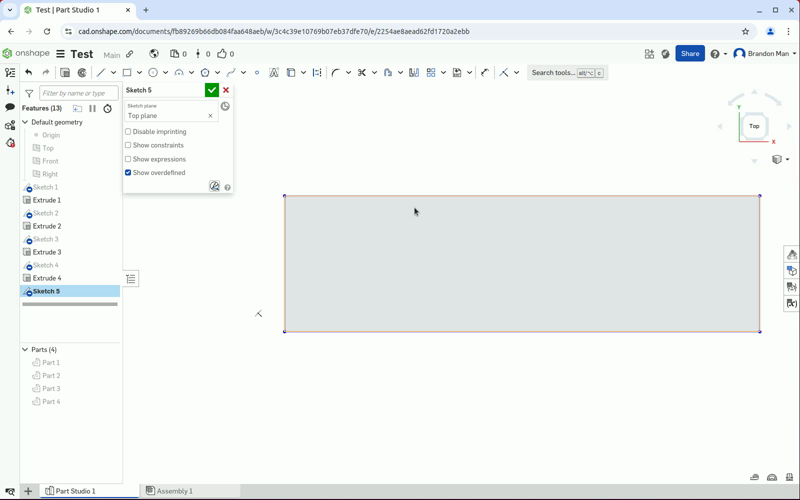
scroll(-6)
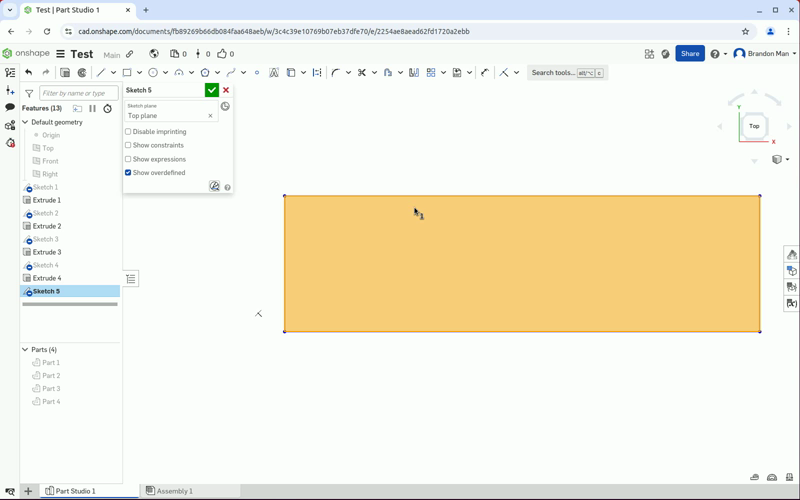
scroll(-6)
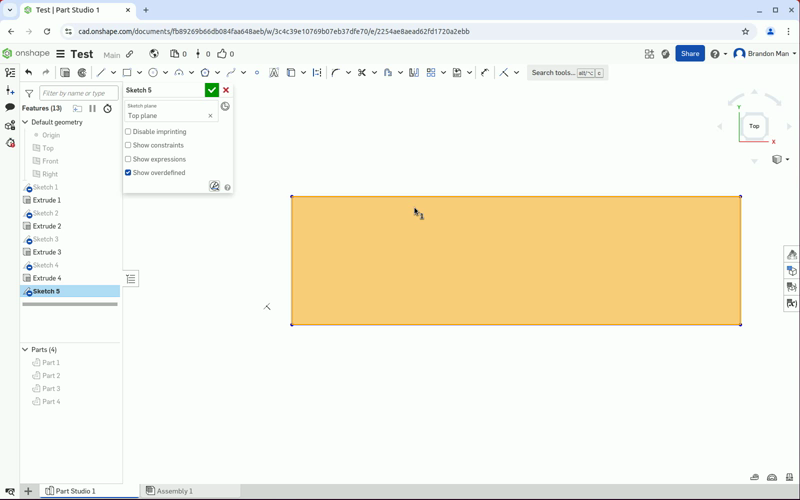
scroll(-6)
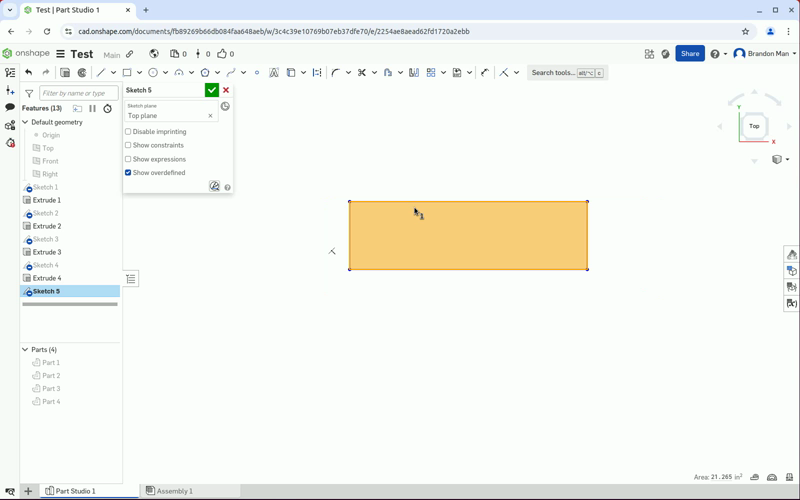
scroll(-6)
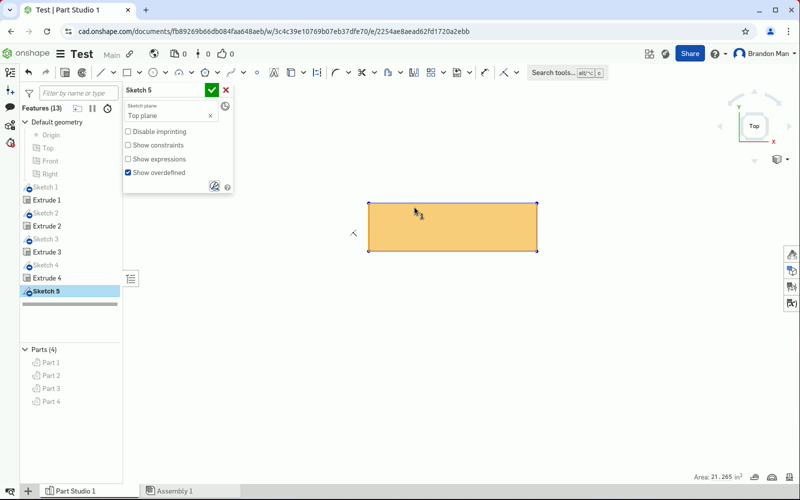
scroll(-6)
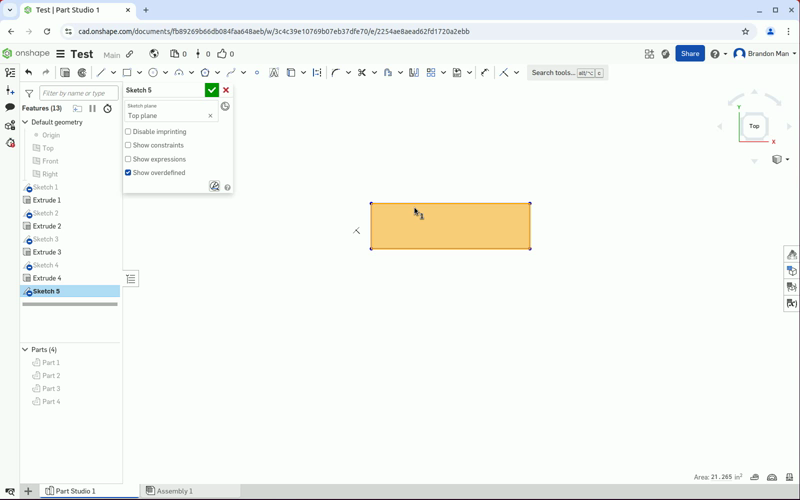
scroll(-6)
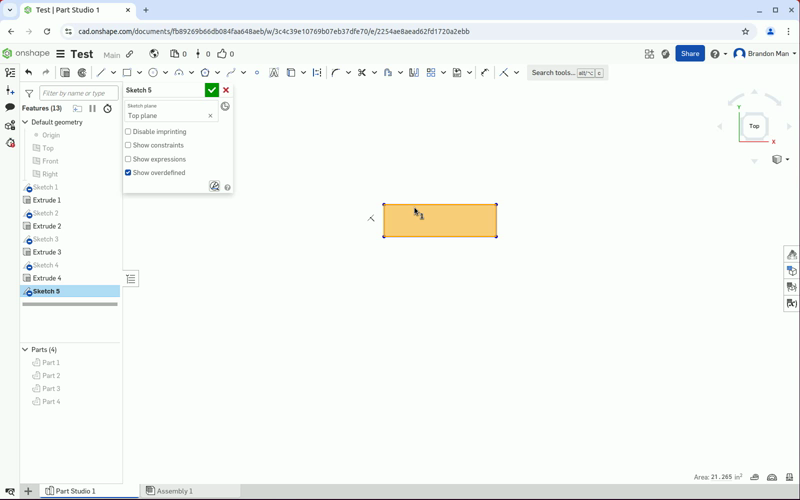
scroll(-6)
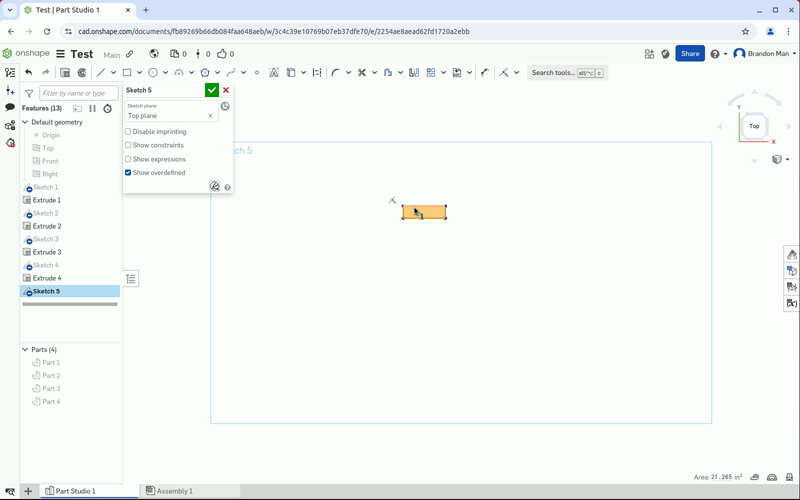
mouse_move(73, 352)
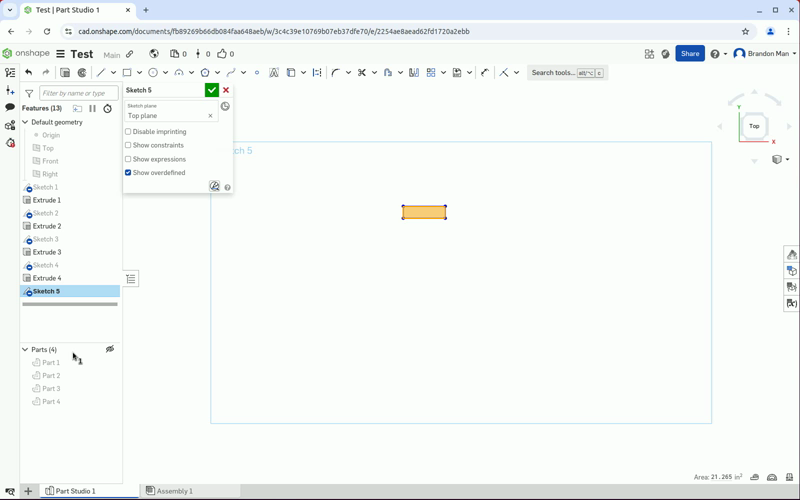
key(shift+y)
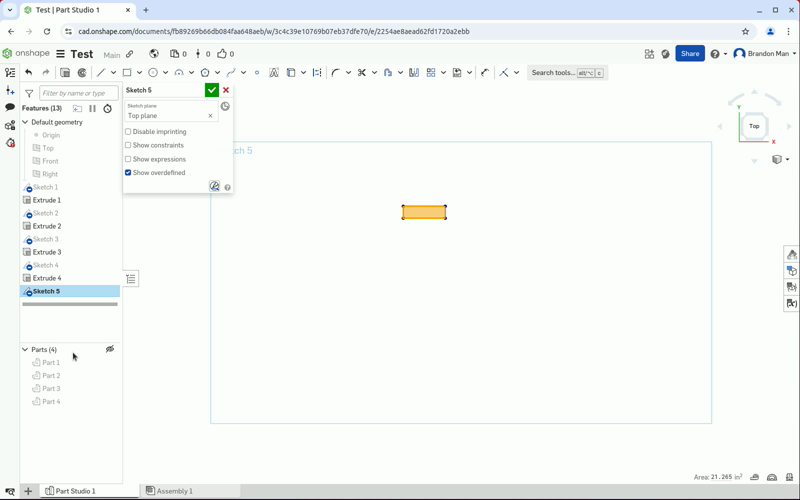
key(shift+e)
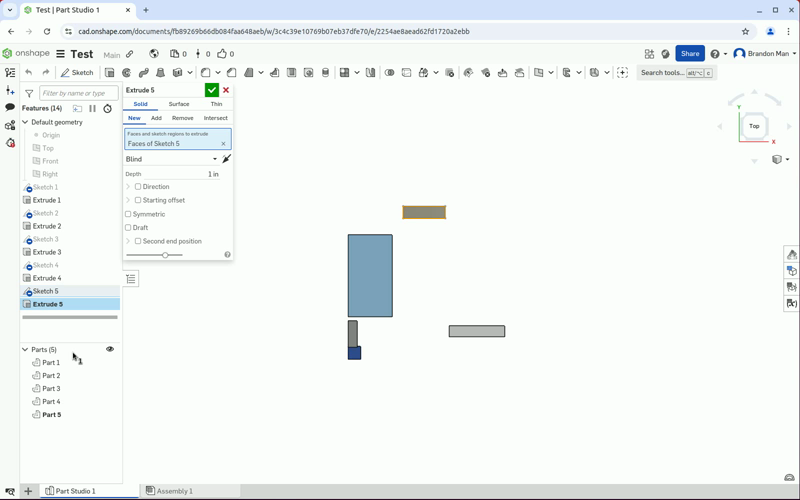
mouse_move(143, 106)
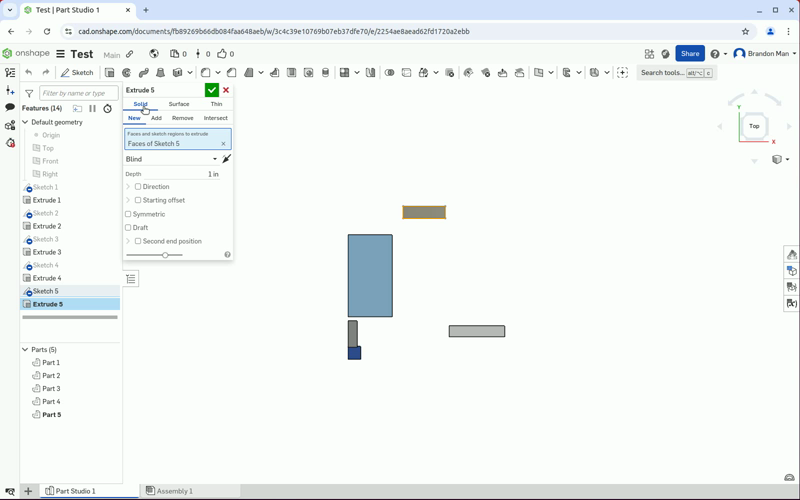
click(143, 106)
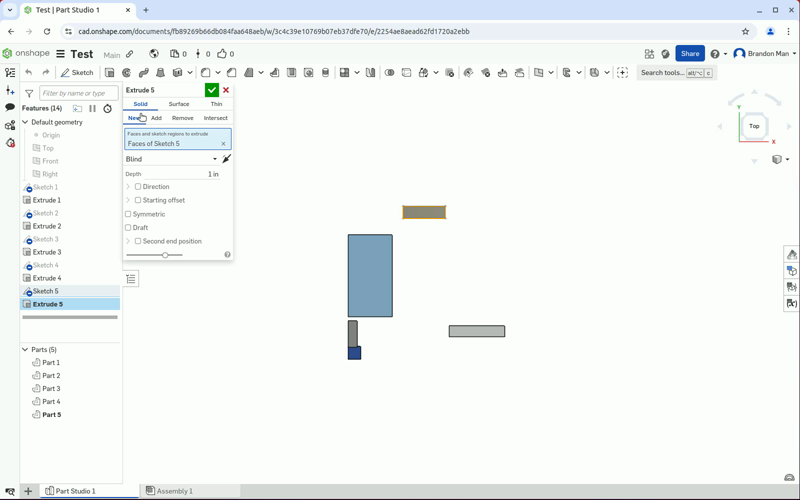
mouse_move(137, 120)
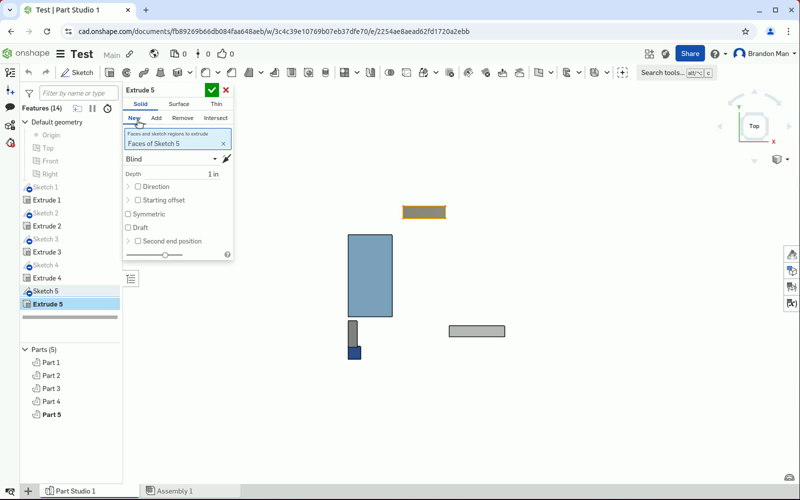
click(137, 120)
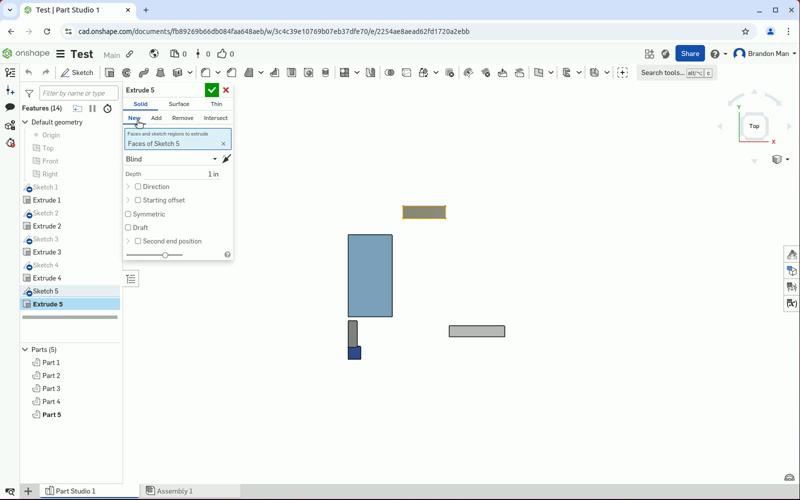
key(tab, 4)
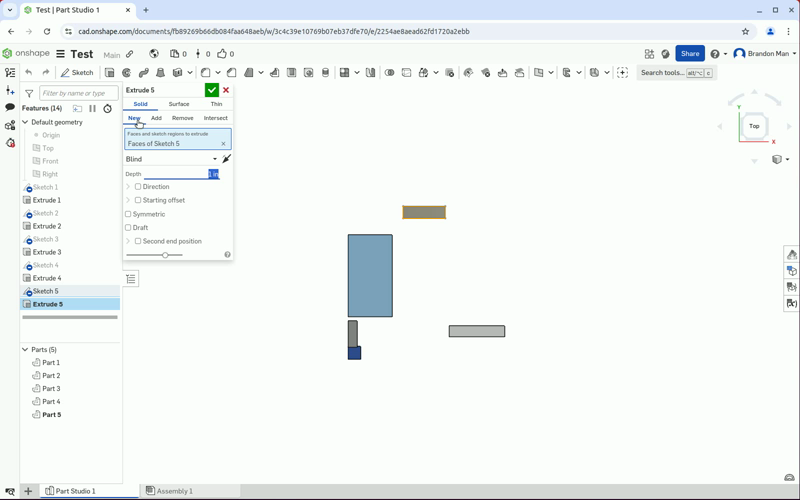
text(5.777)
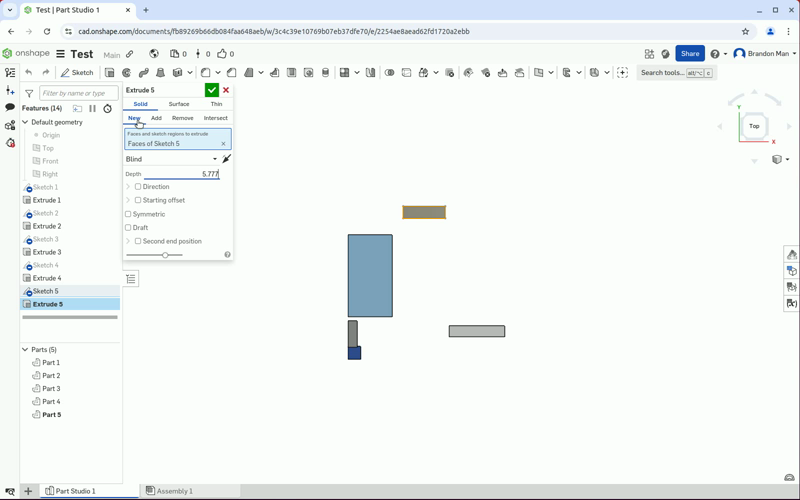
key(enter)
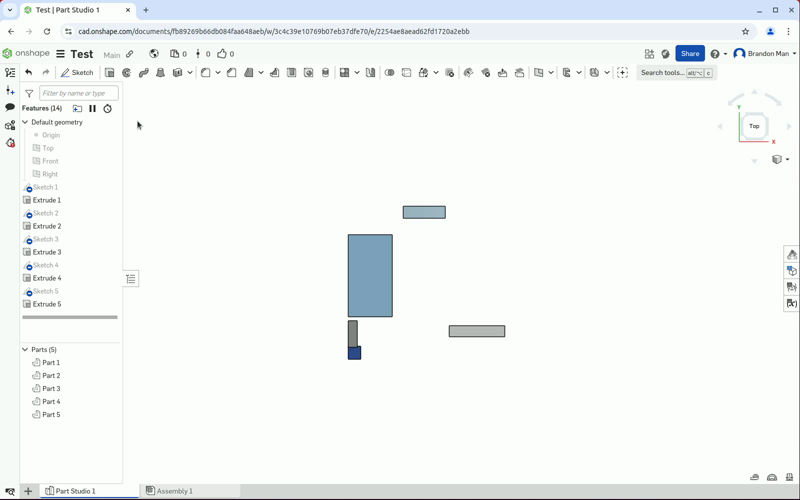
key(shift+h)
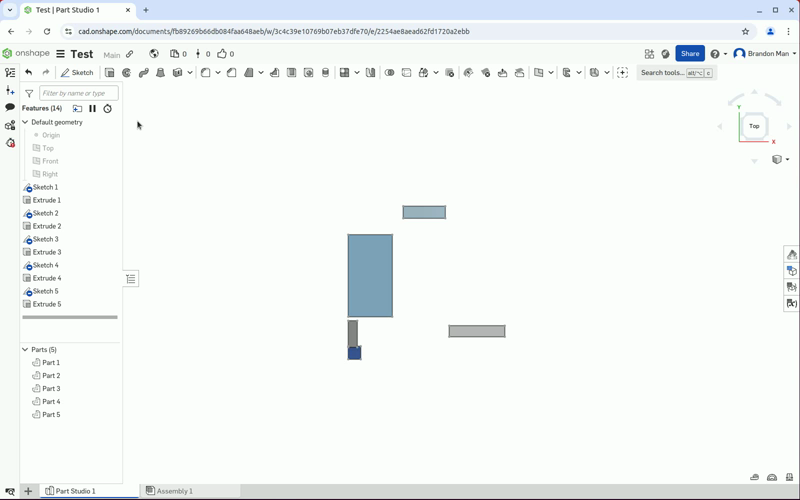
key(shift+h)
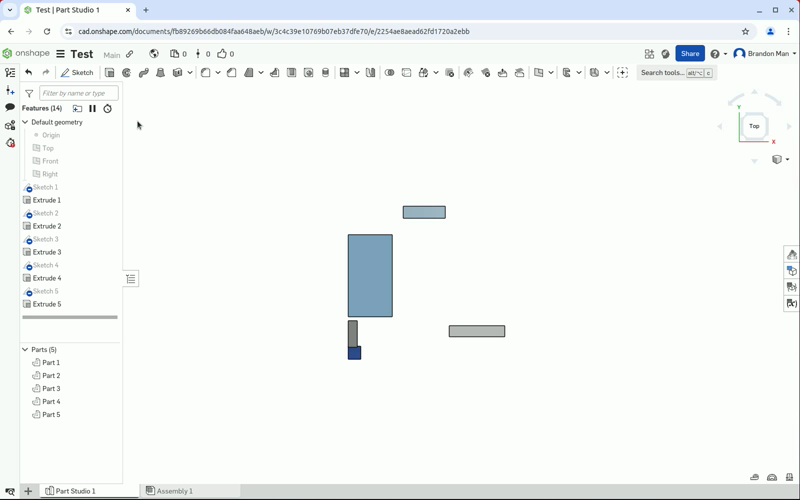
mouse_move(73, 189)
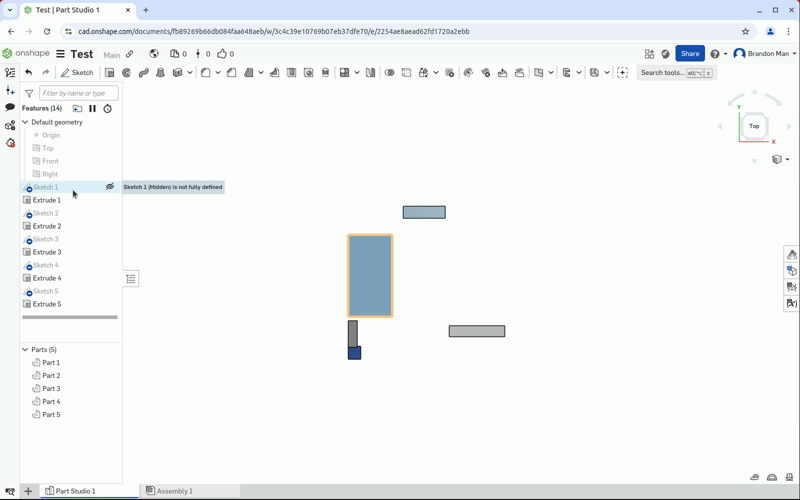
click(73, 189)
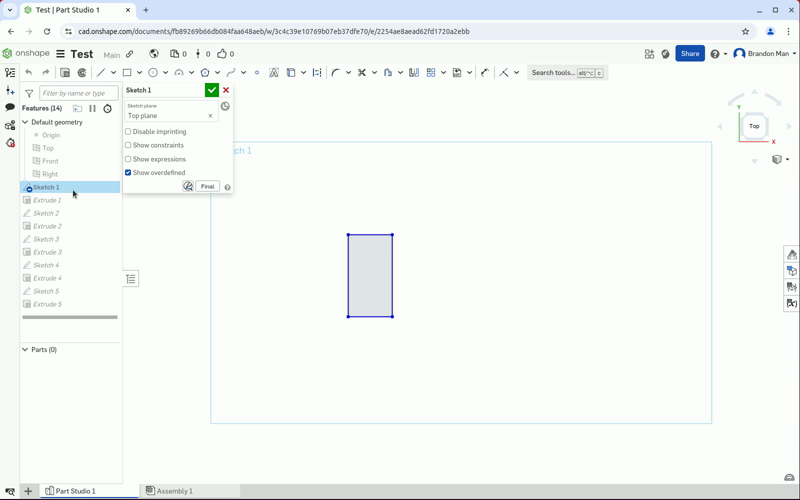
mouse_move(229, 92)
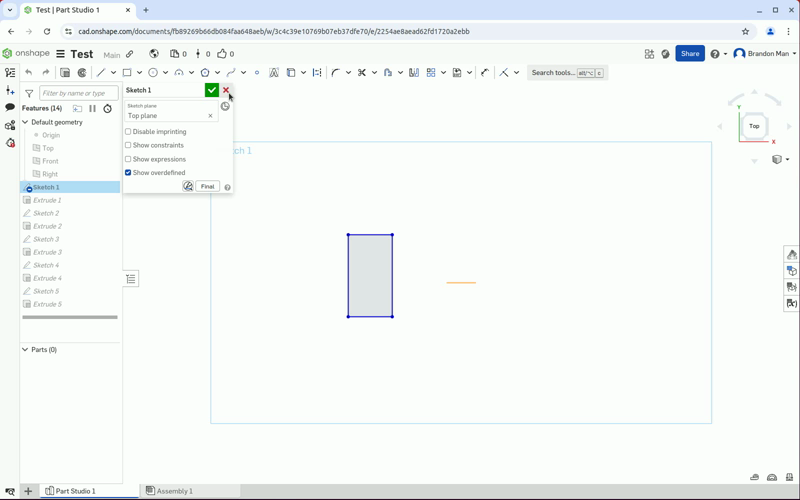
click(229, 92)
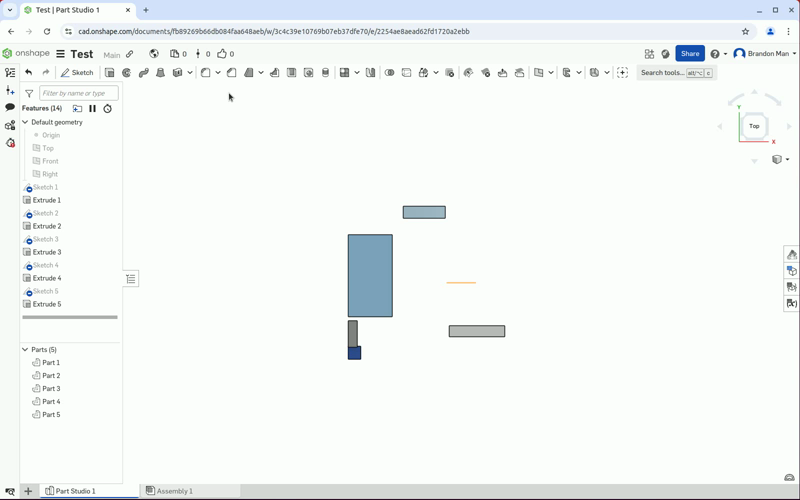
mouse_move(73, 352)
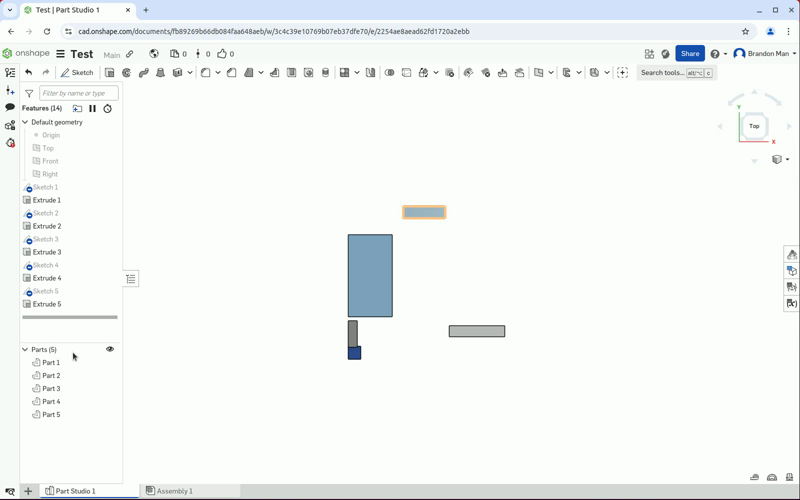
key(y)
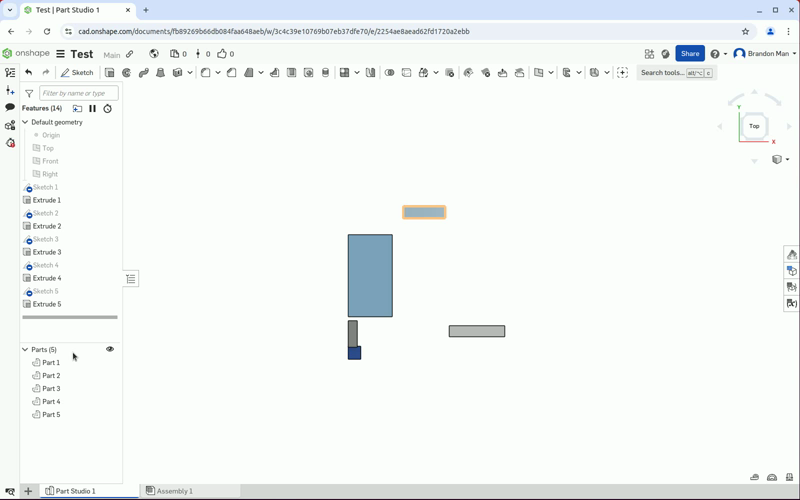
key(shift+p)
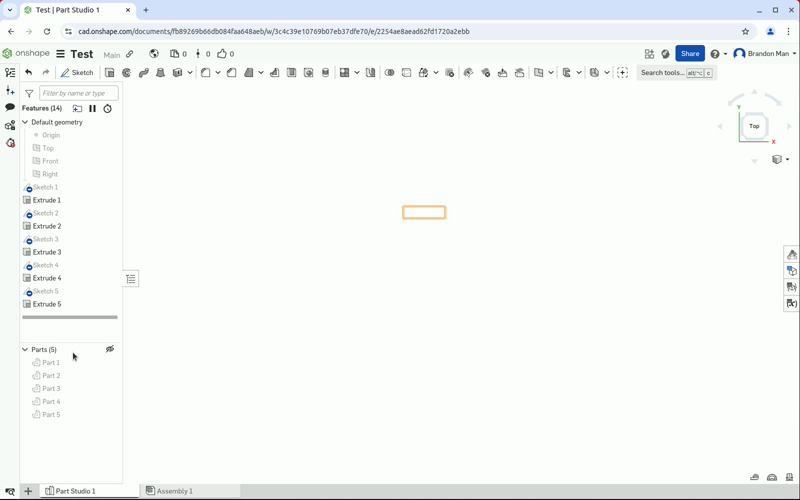
key(space)
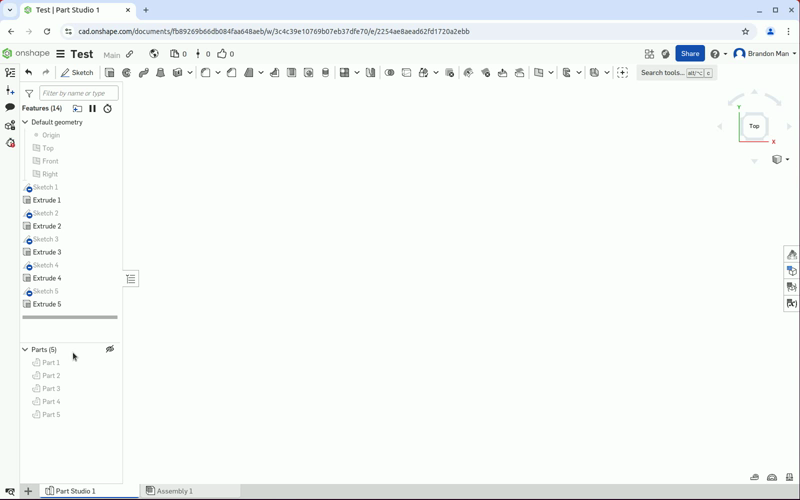
key_down(shift)
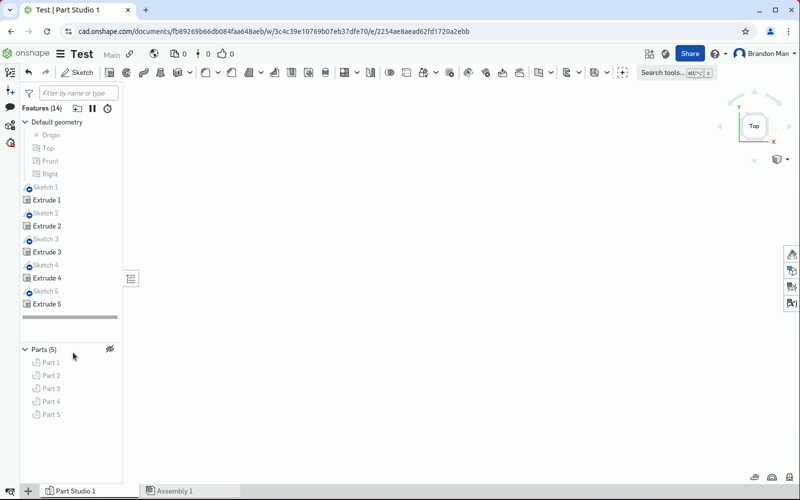
key(up)
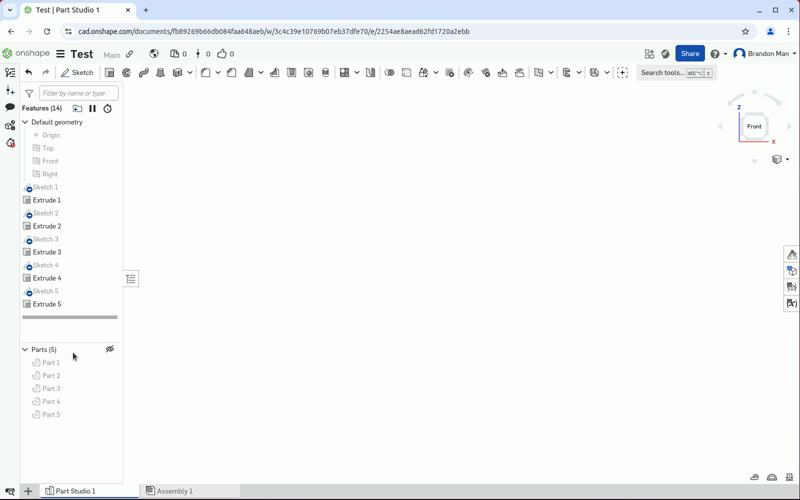
key_up(shift)
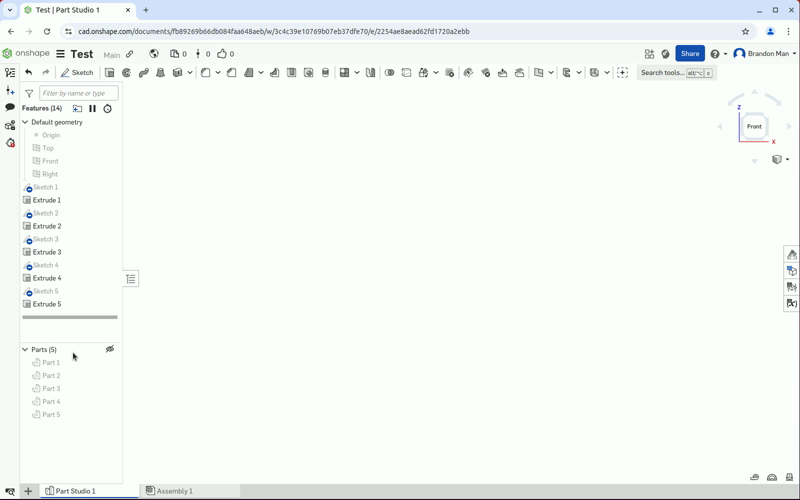
key(space)
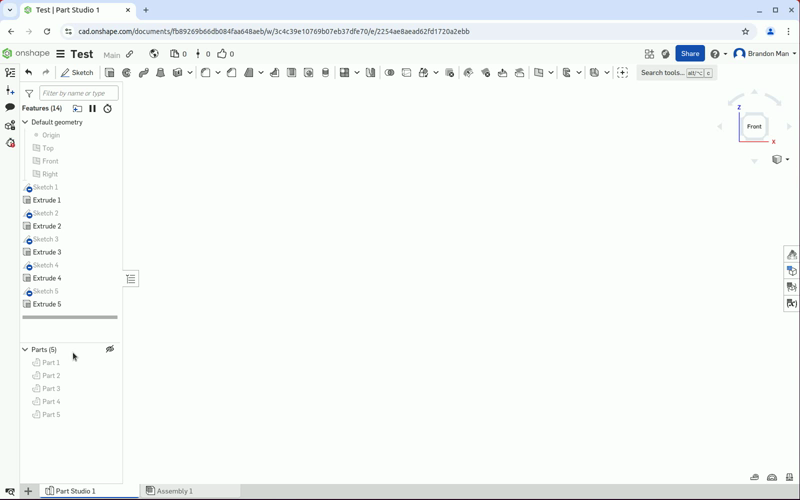
key_down(shift)
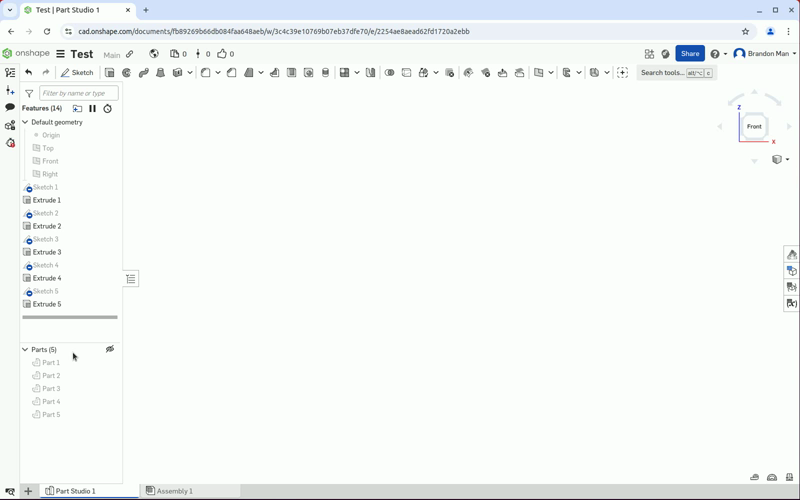
key(left)
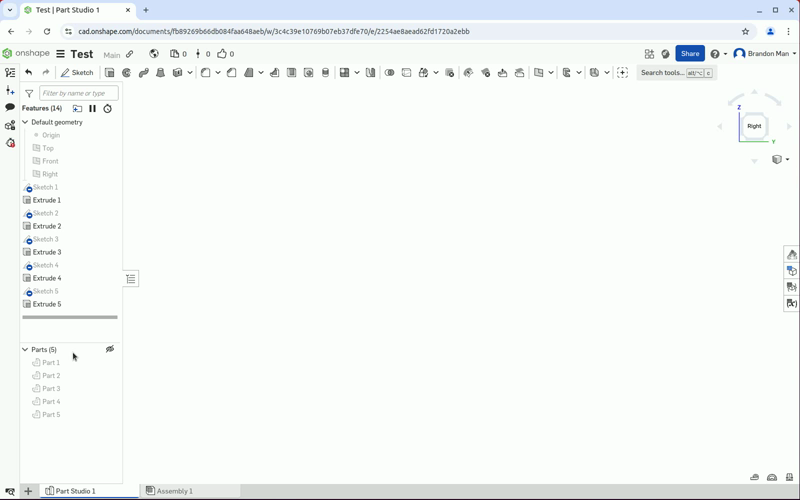
key_up(shift)
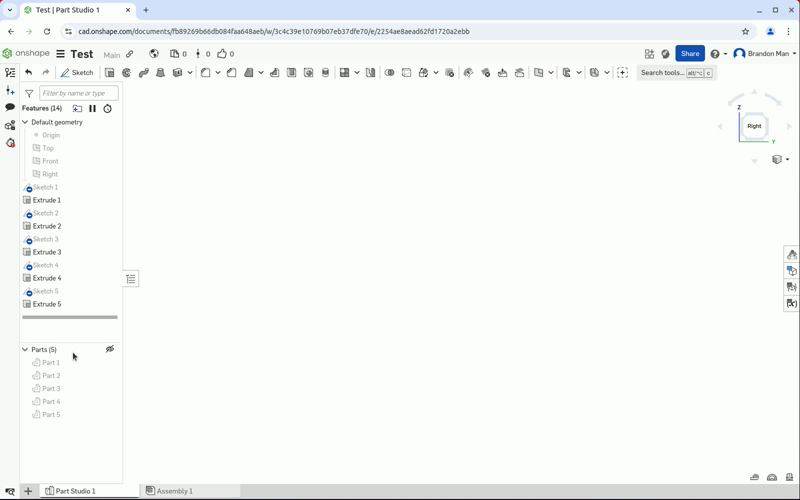
mouse_move(73, 352)
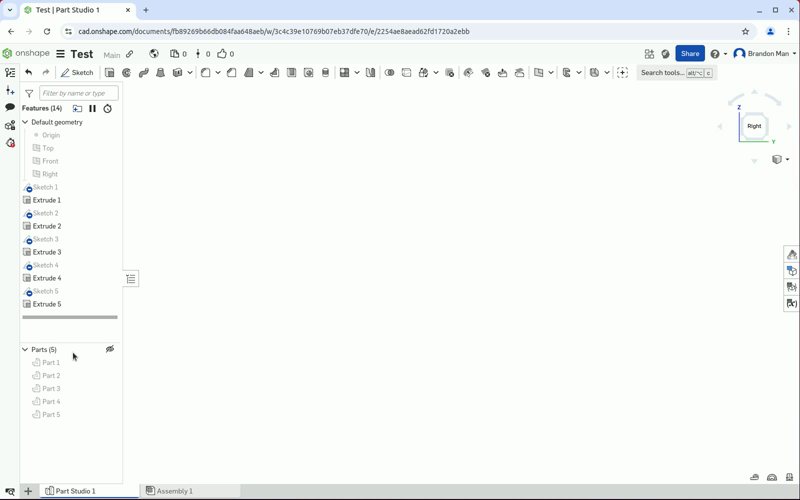
key(shift+y)
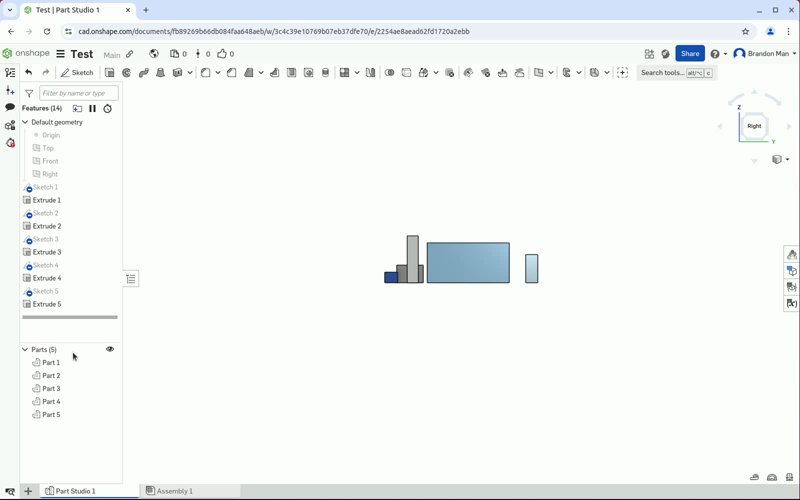
mouse_move(541, 75)
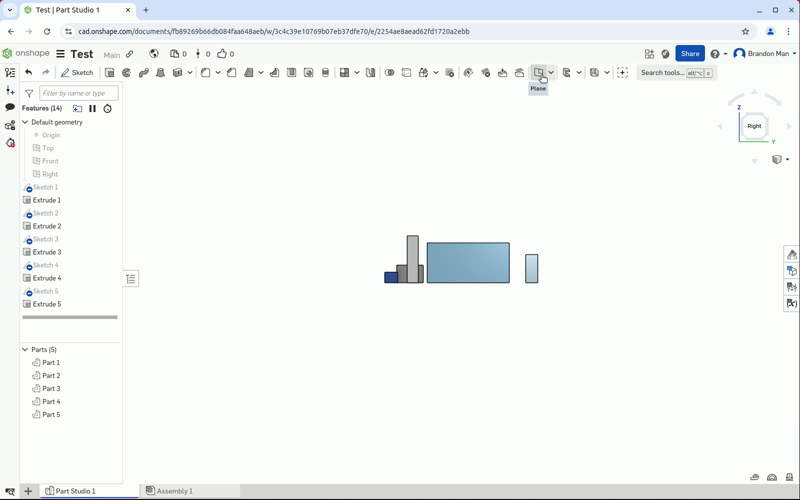
click(541, 75)
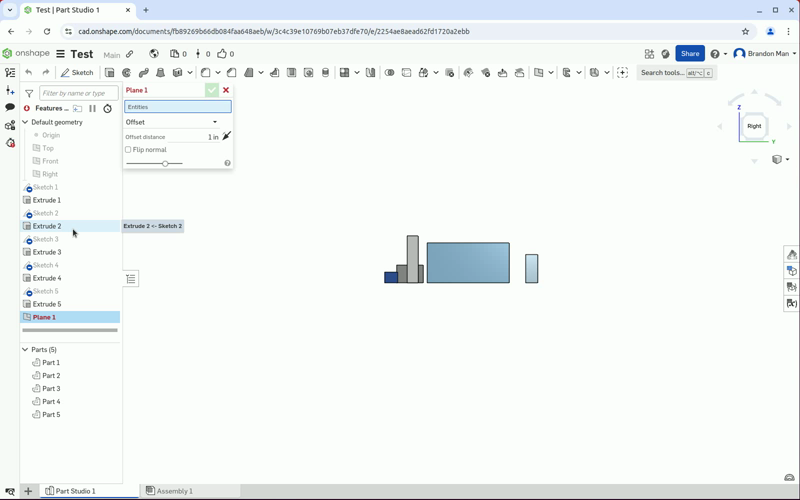
scroll(3)
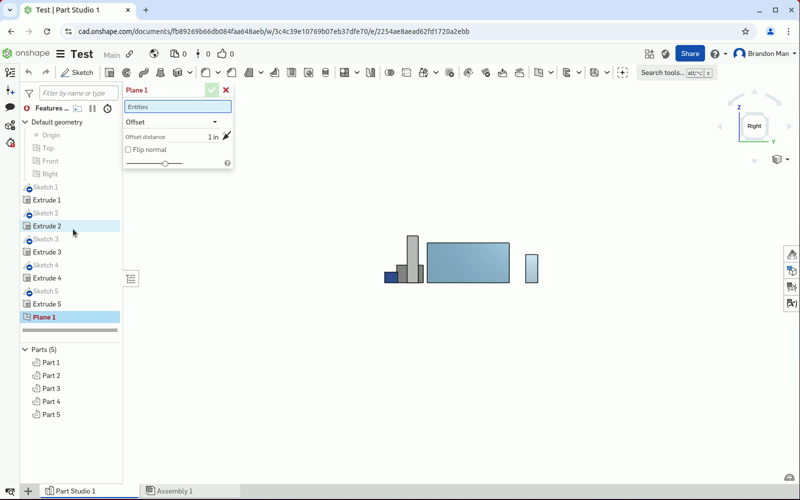
mouse_move(73, 176)
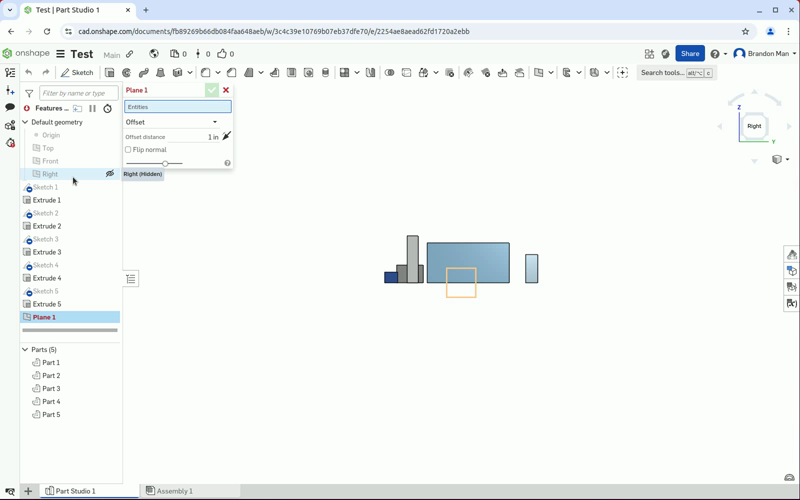
click(73, 176)
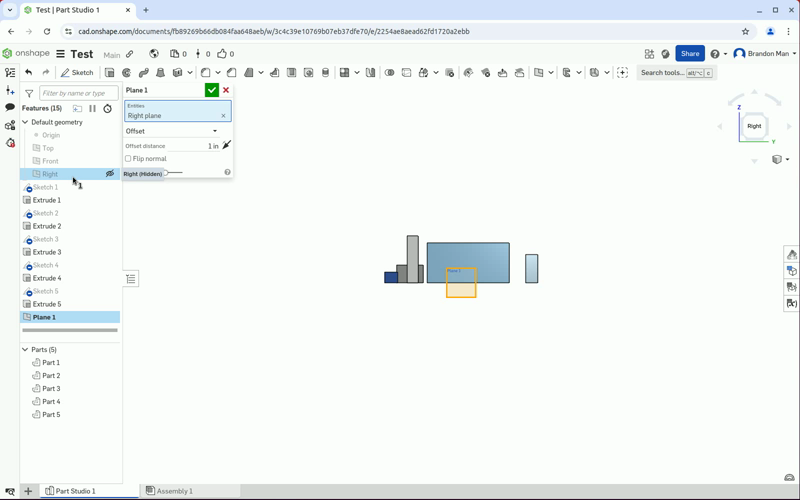
key(tab, 2)
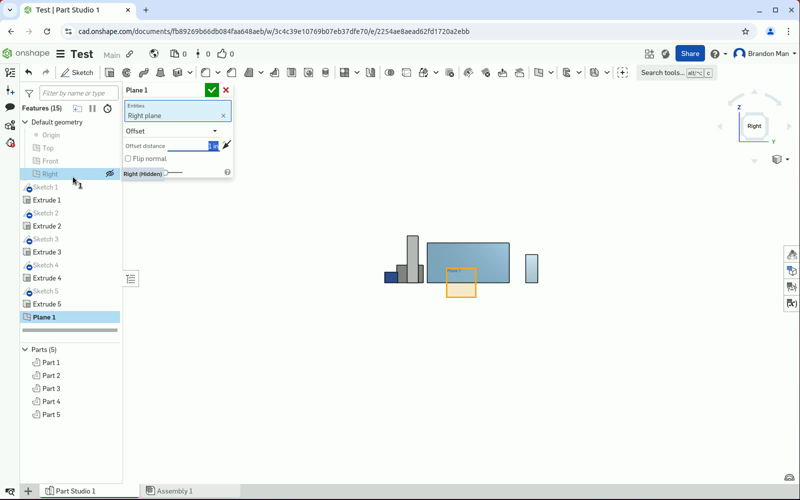
text(14.204)
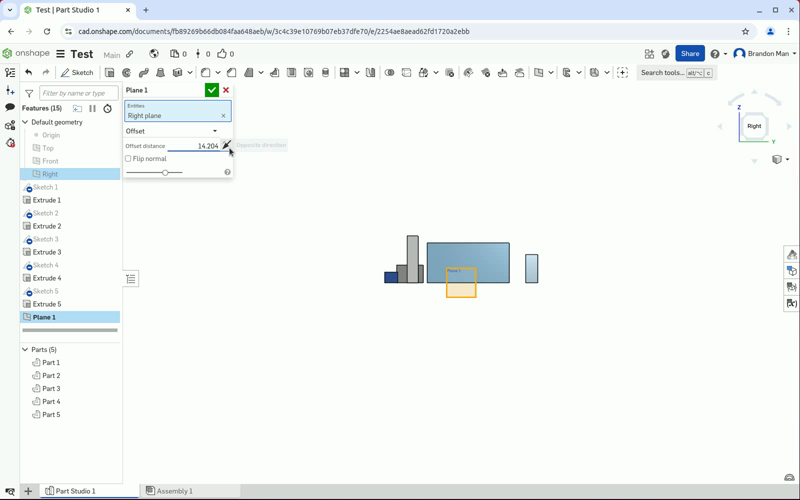
mouse_move(229, 147)
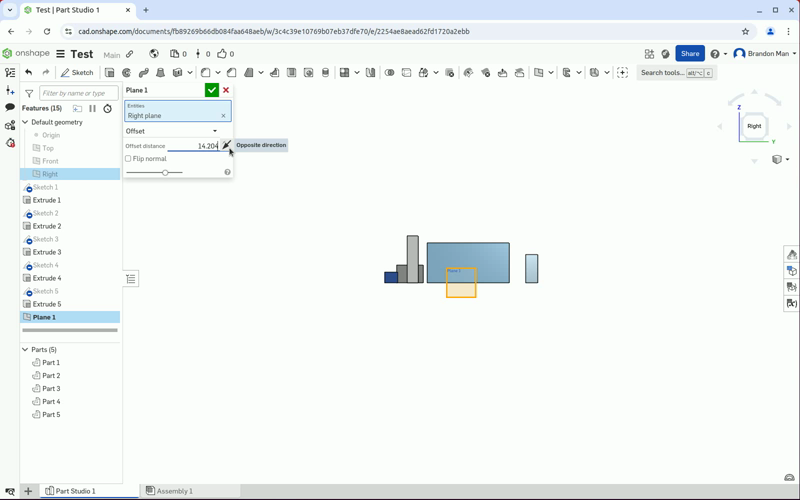
click(229, 147)
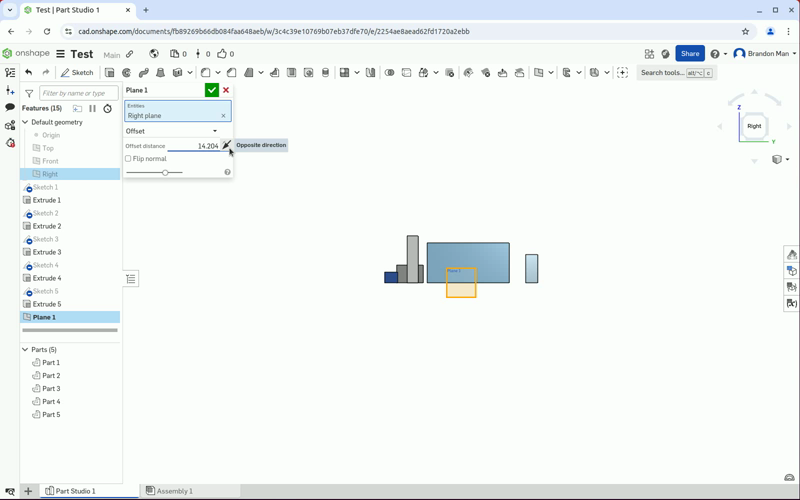
key(enter, 2)
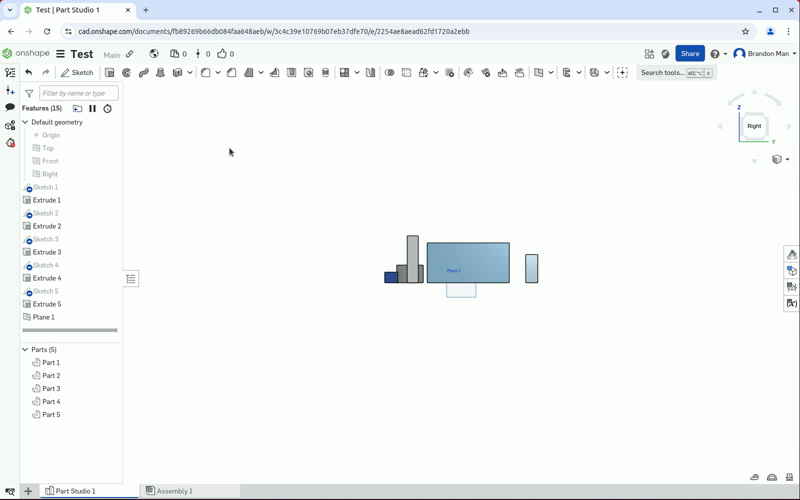
key(shift+s)
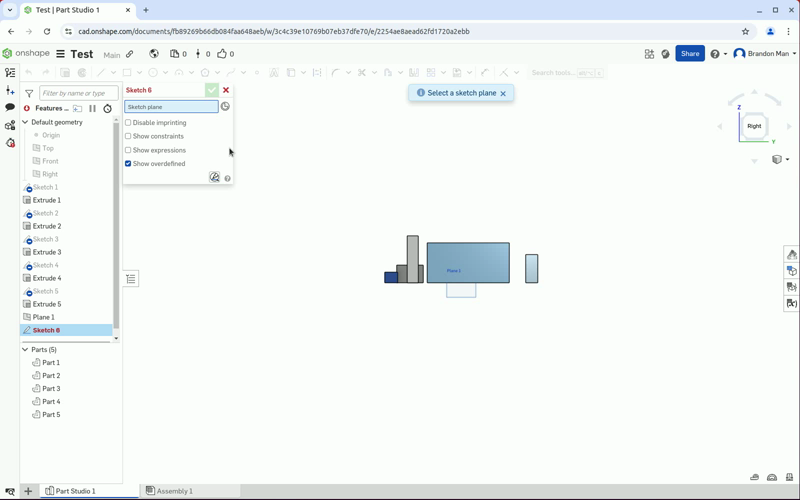
mouse_move(69, 319)
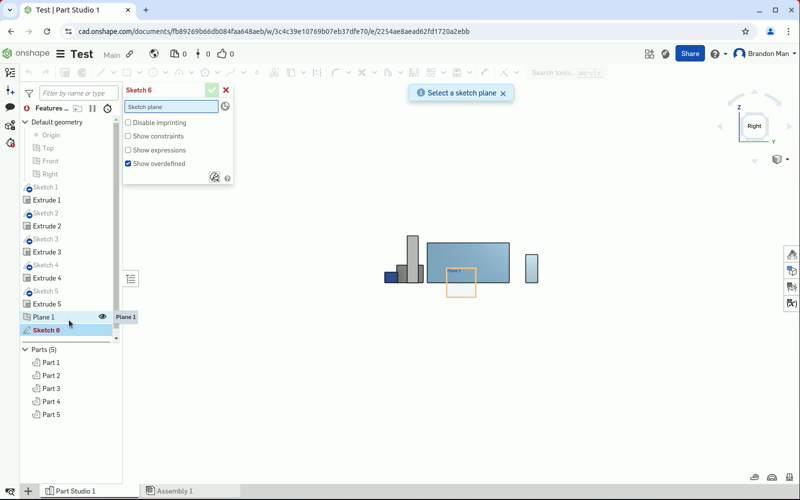
click(69, 319)
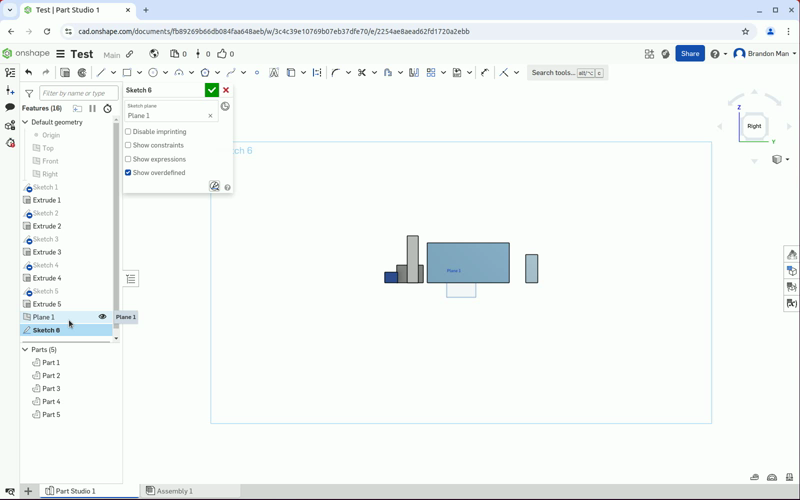
mouse_move(73, 352)
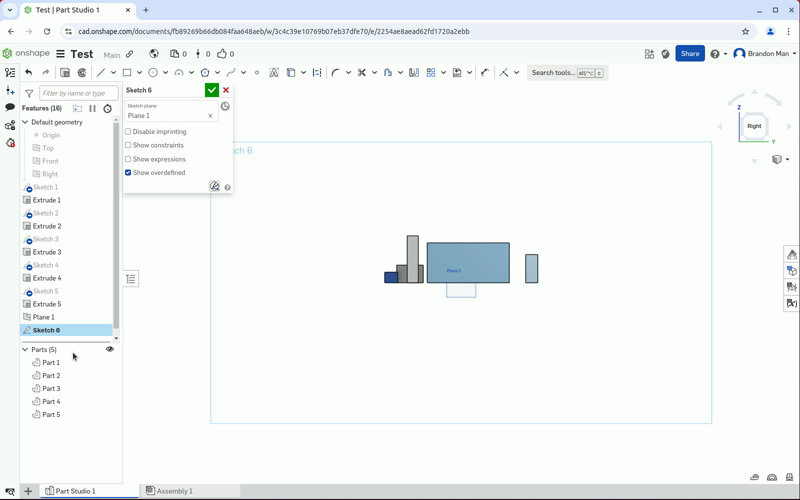
key(y)
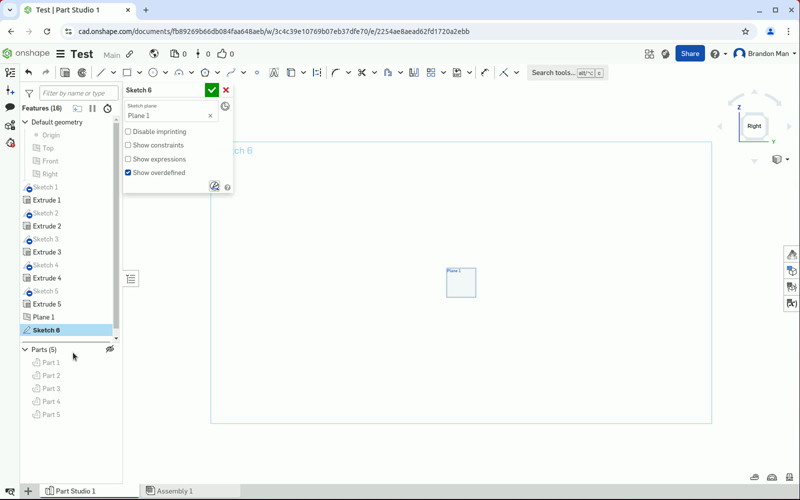
key(l)
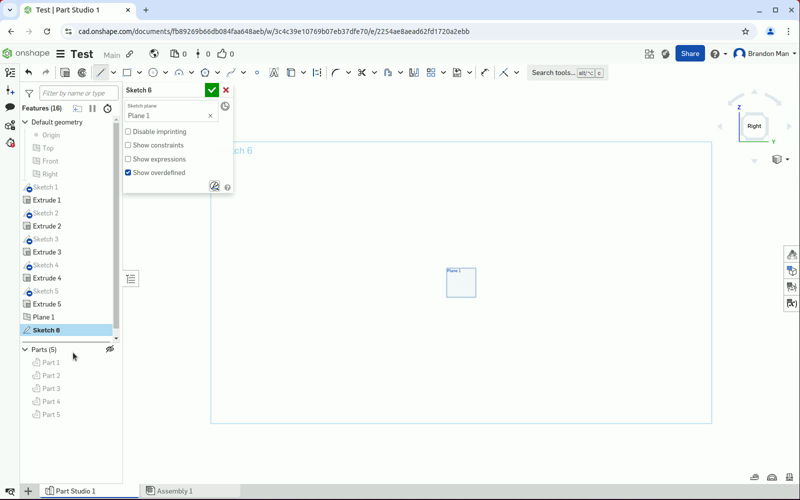
key_down(shift)
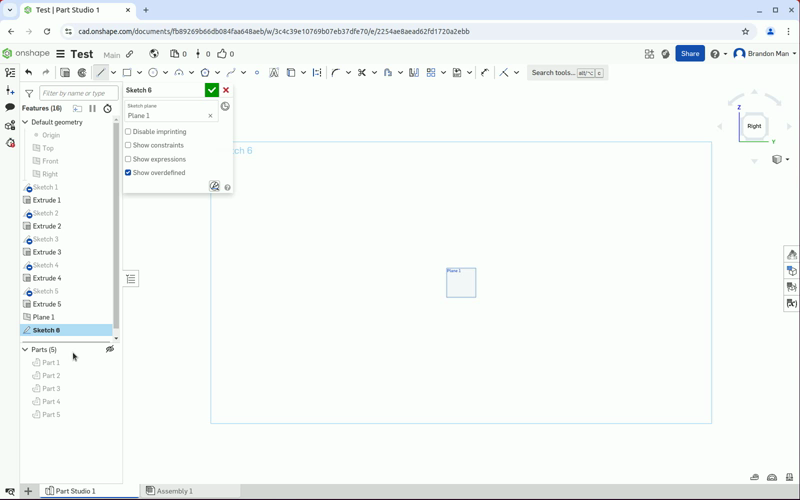
mouse_move(426, 268)
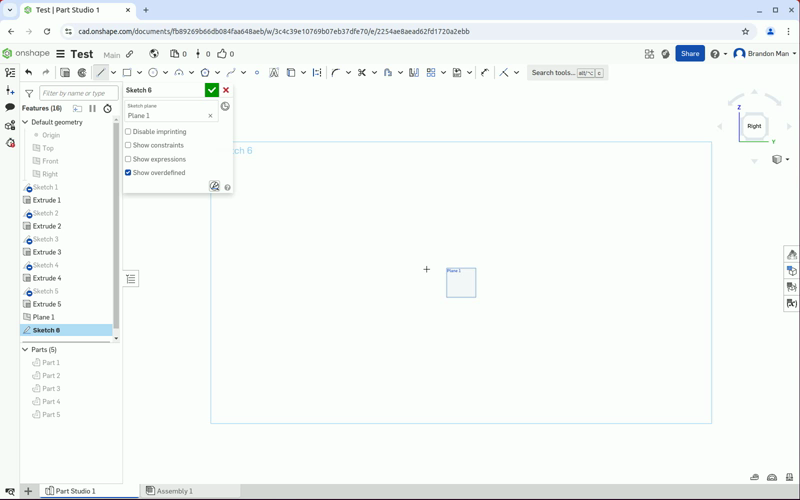
click(426, 268)
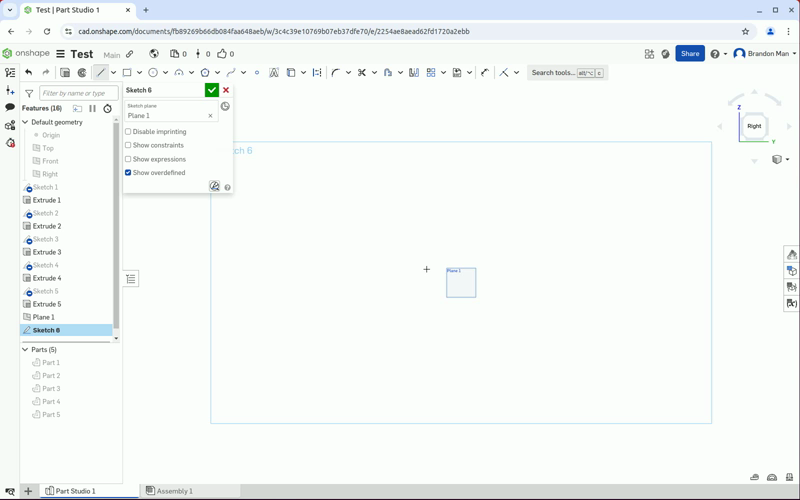
key_up(shift)
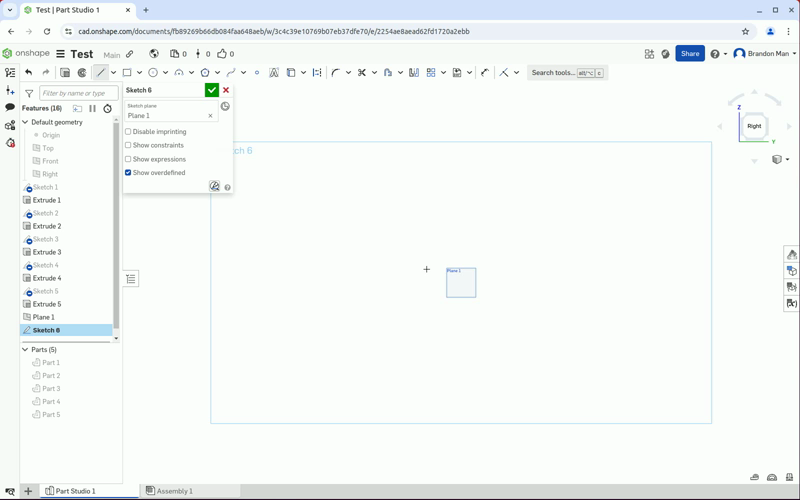
key_down(shift)
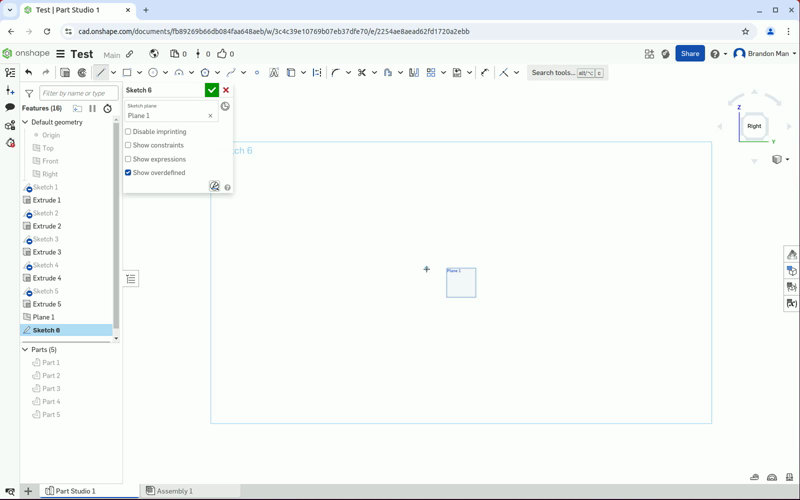
mouse_move(509, 268)
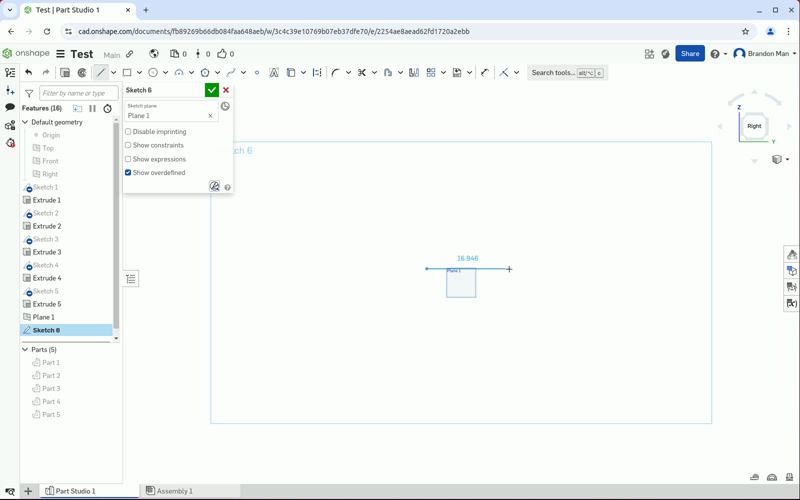
click(509, 268)
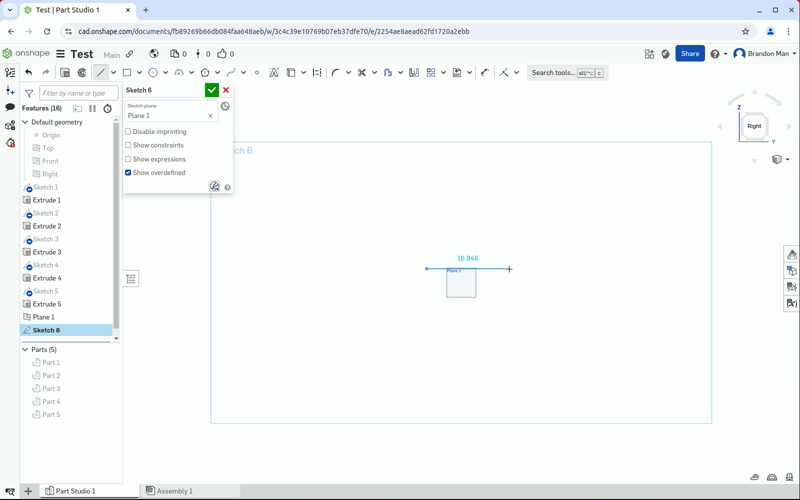
key_up(shift)
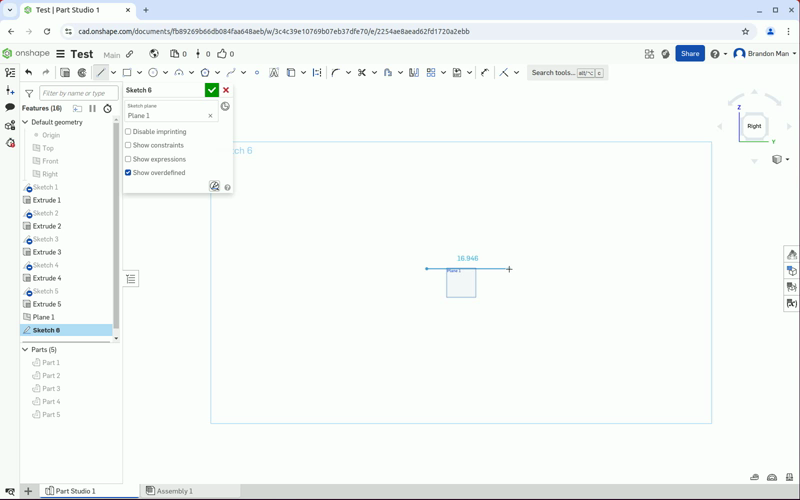
key_down(shift)
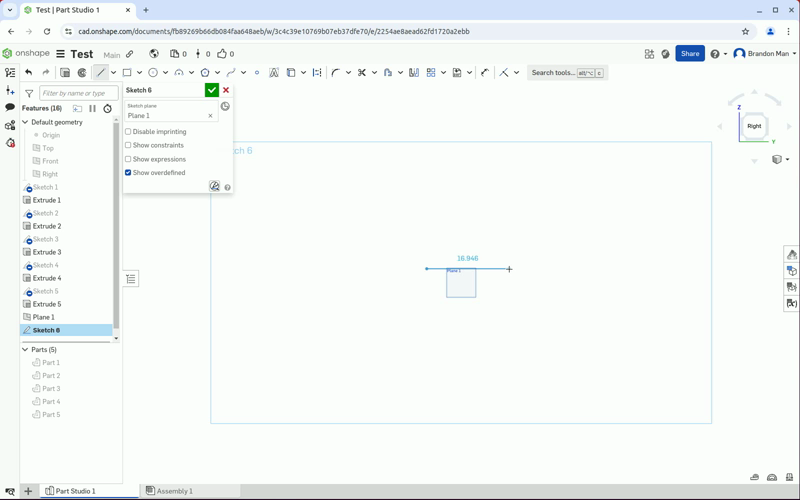
mouse_move(539, 268)
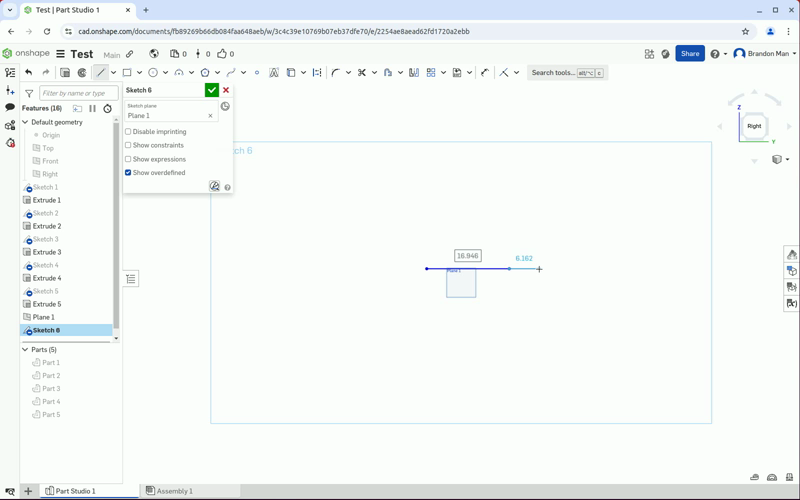
mouse_move(509, 252)
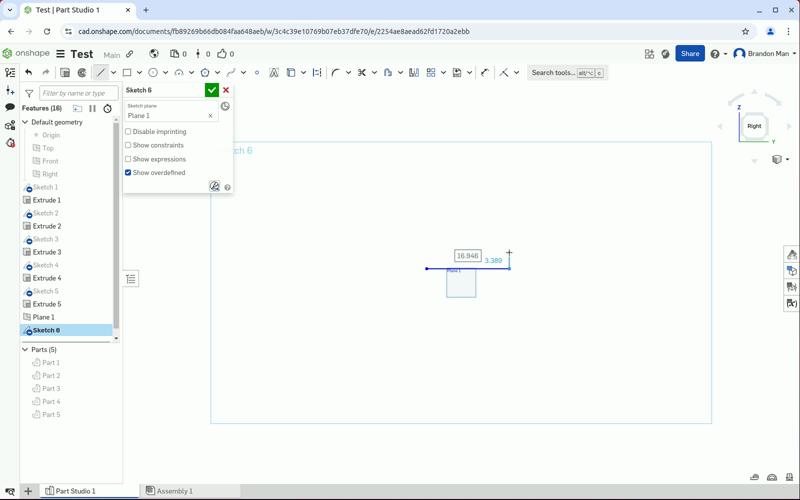
click(509, 252)
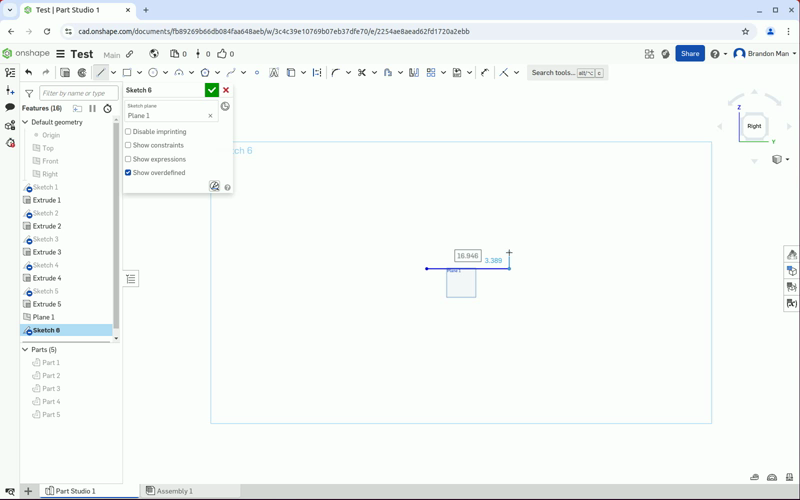
key_up(shift)
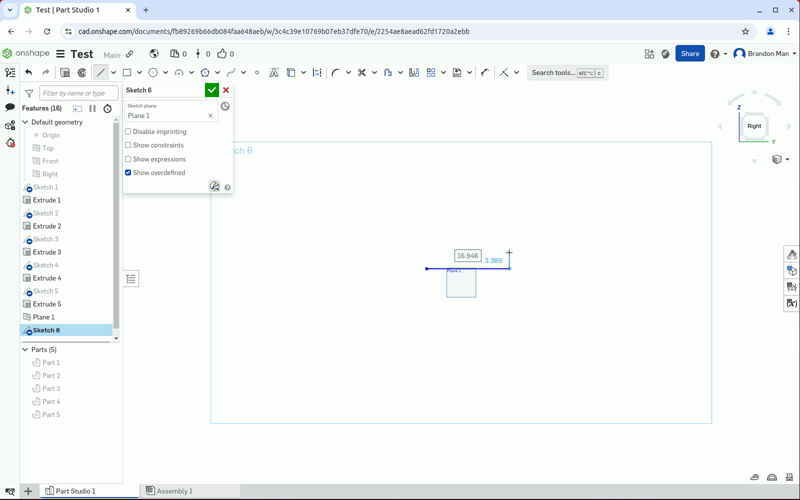
key_down(shift)
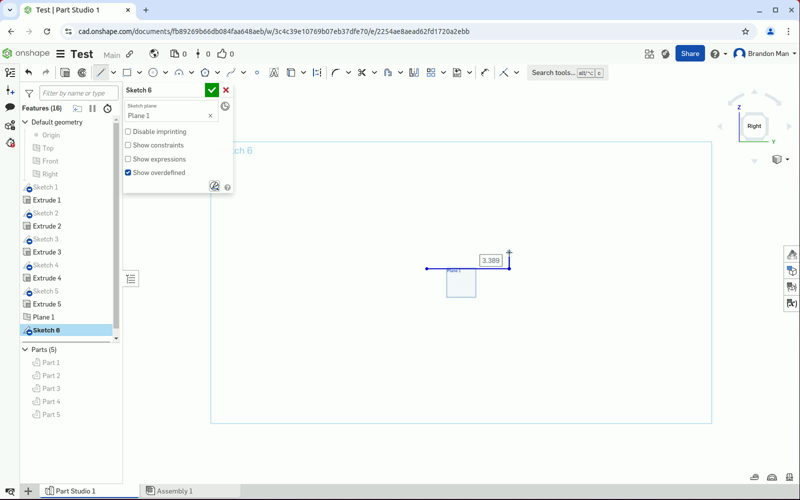
mouse_move(426, 252)
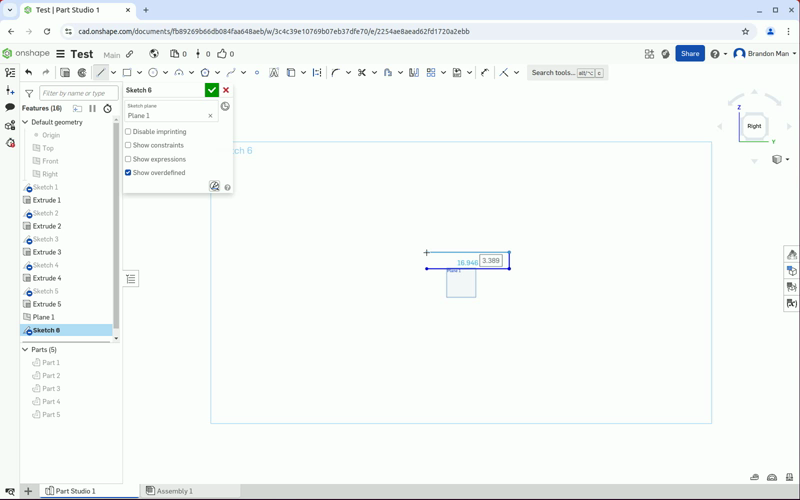
click(426, 252)
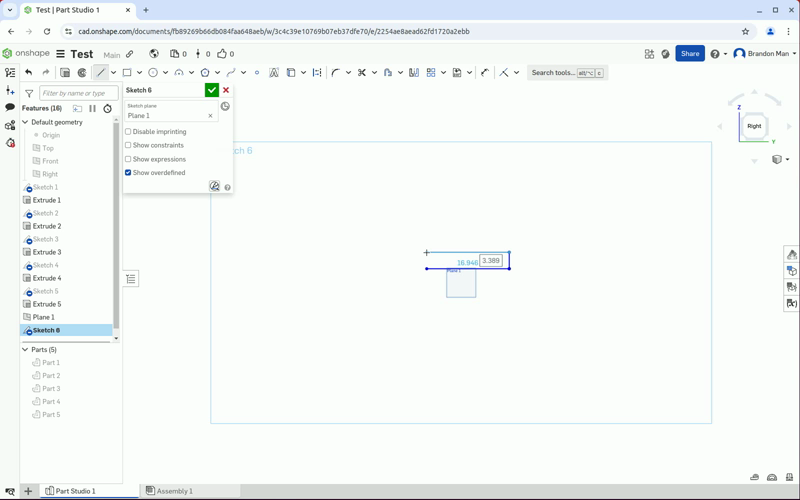
key_up(shift)
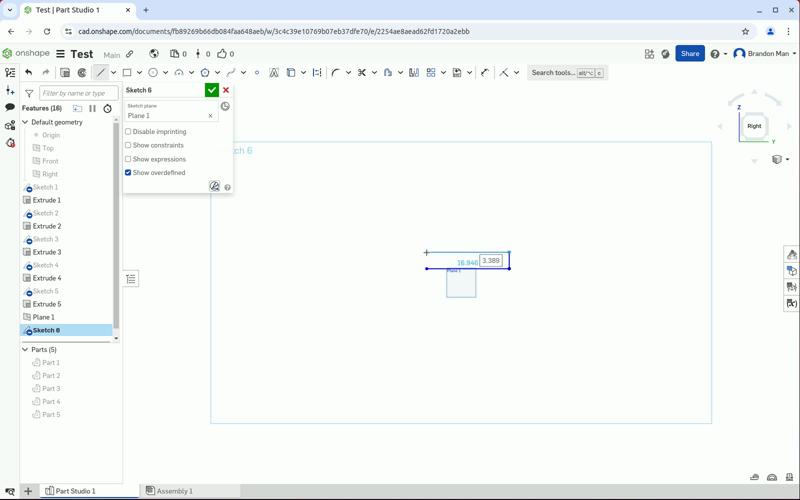
mouse_move(456, 252)
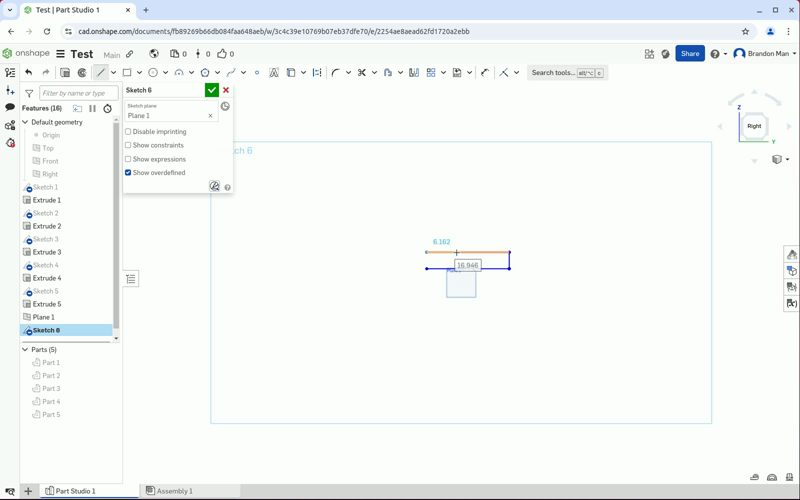
key_down(shift)
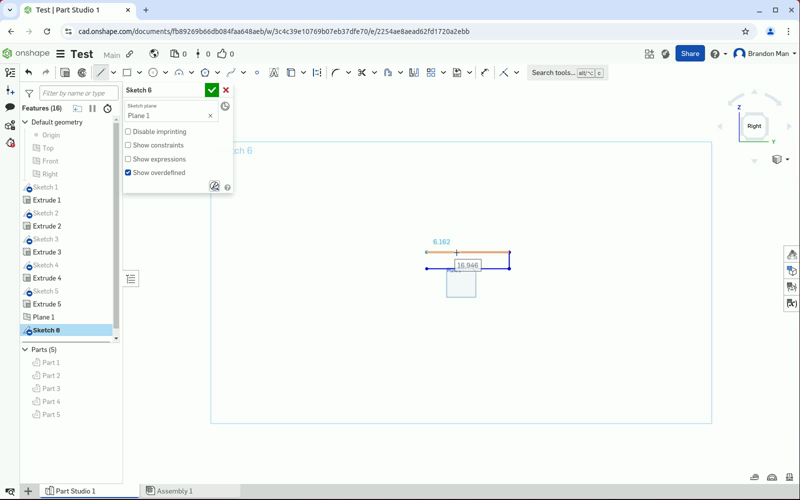
mouse_move(426, 268)
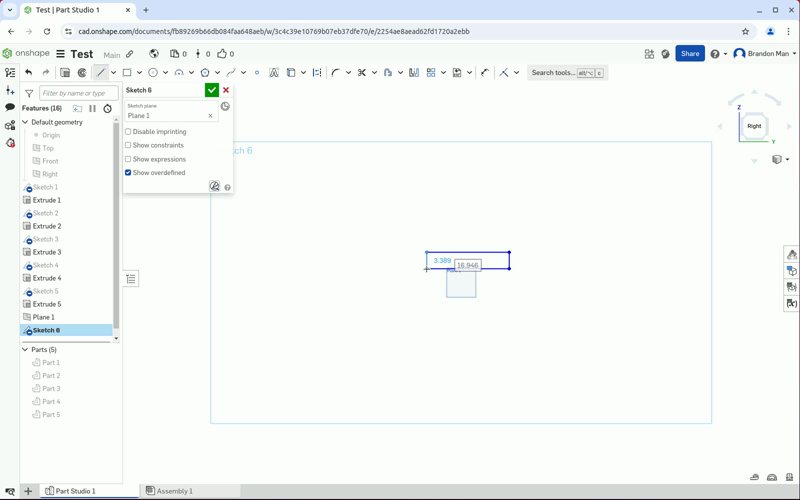
key_up(shift)
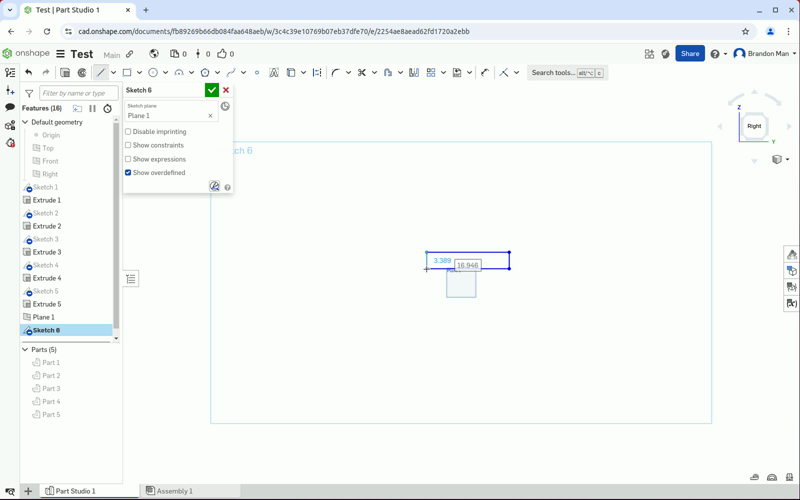
click(426, 268)
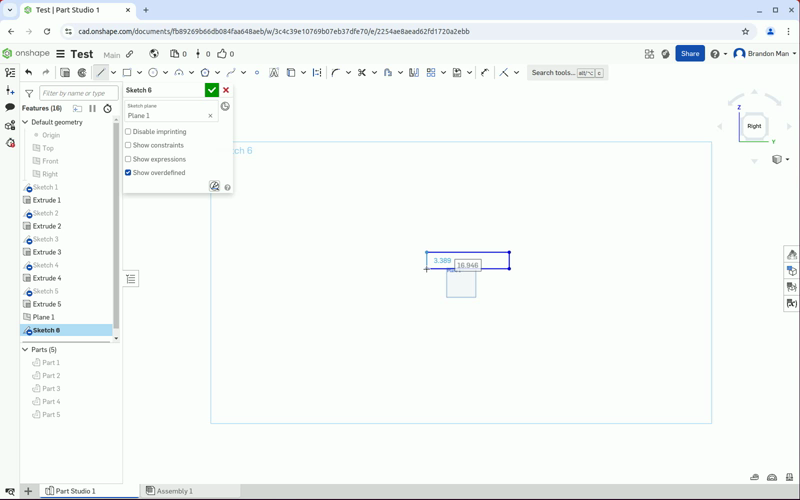
key(esc)
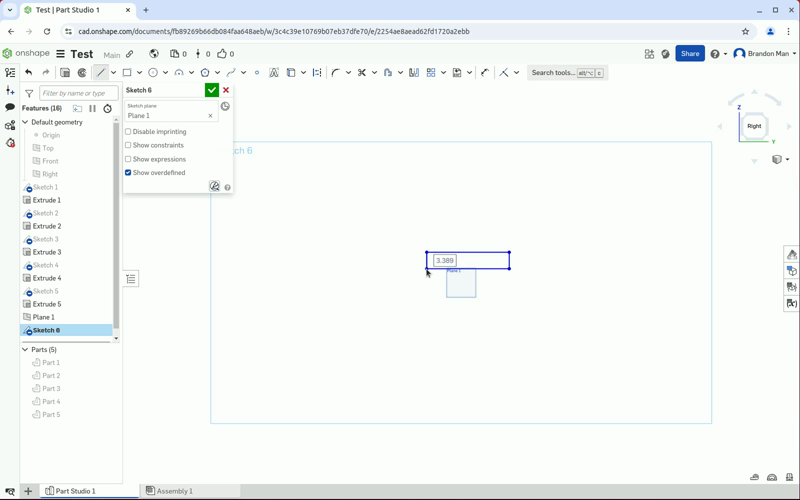
mouse_move(500, 267)
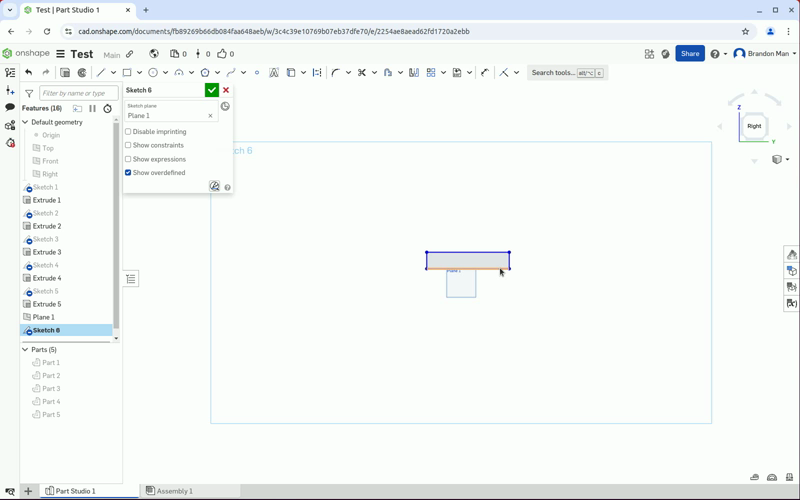
scroll(6)
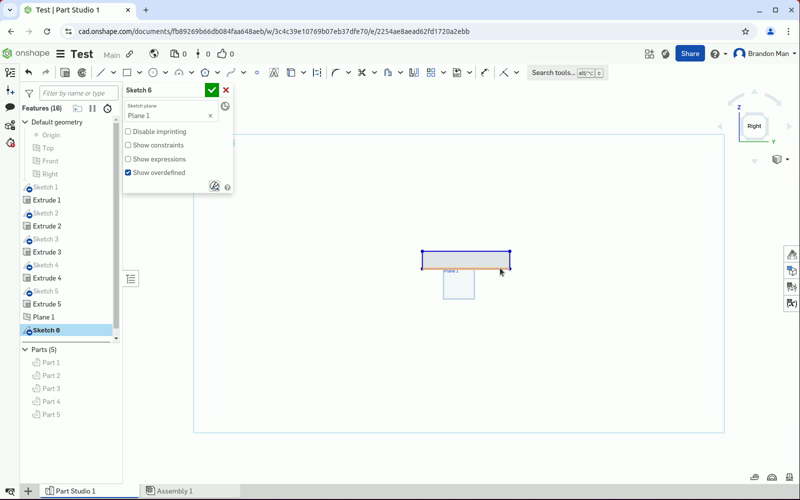
scroll(6)
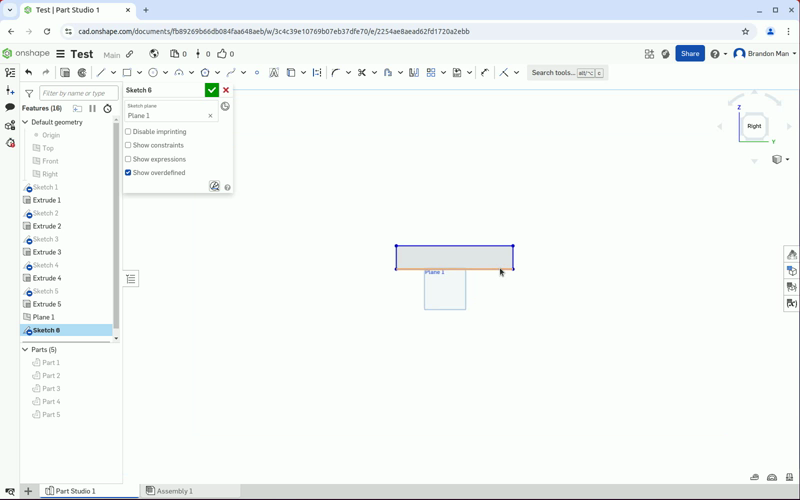
scroll(6)
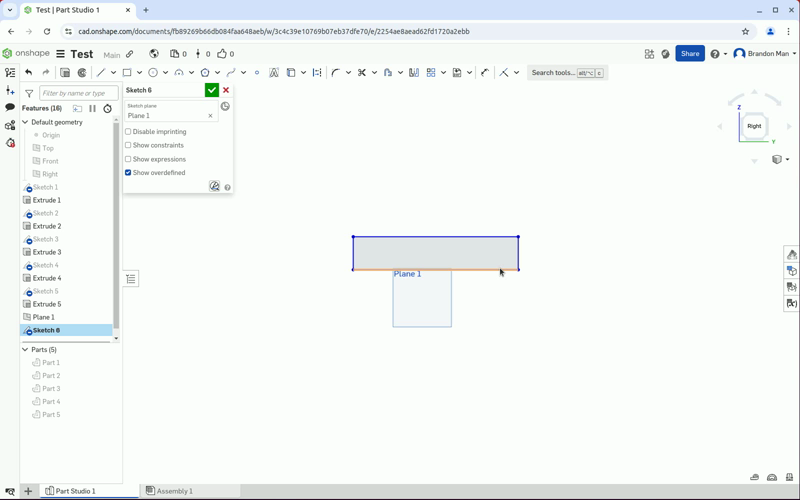
scroll(6)
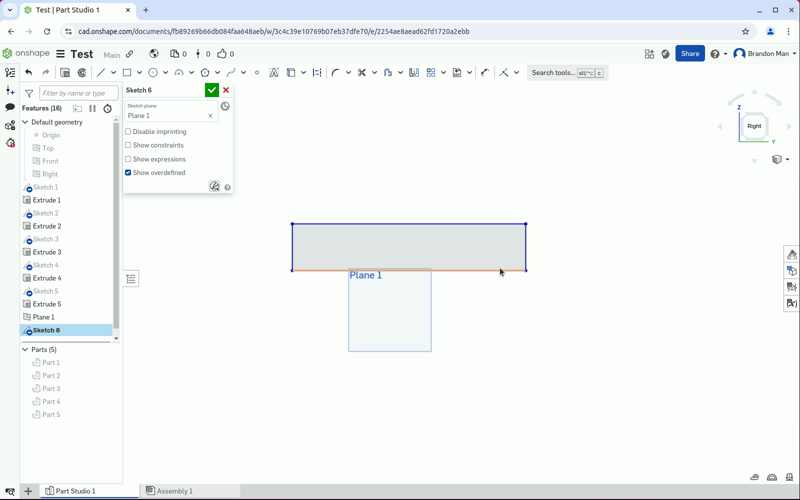
scroll(6)
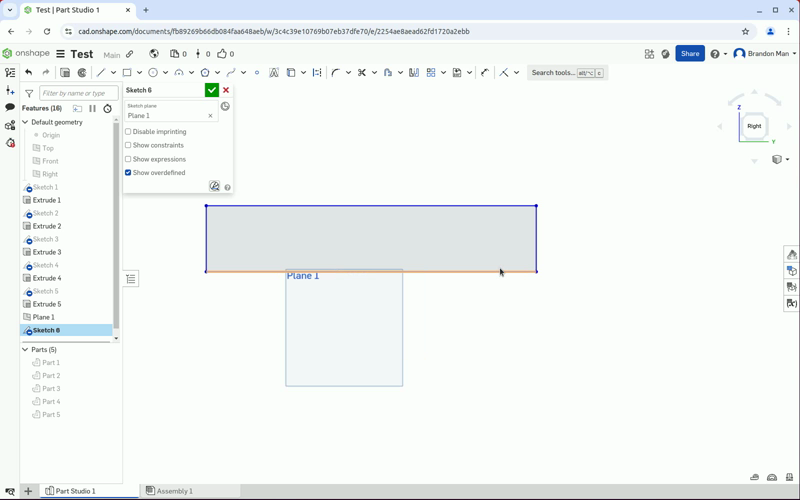
scroll(6)
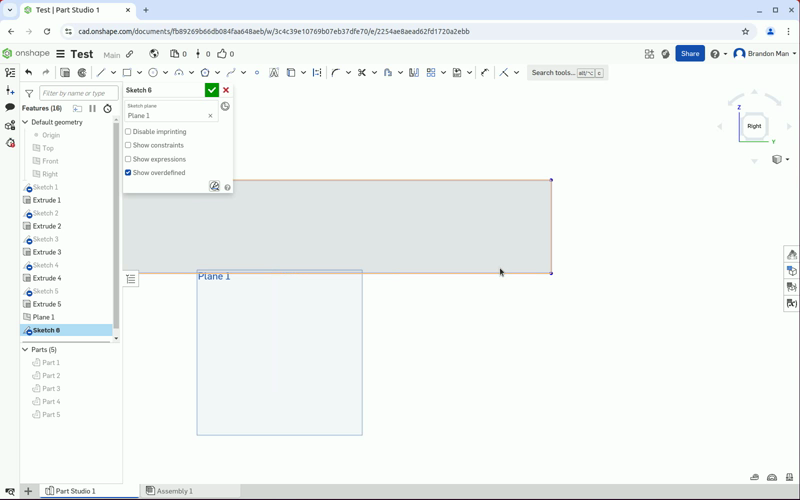
scroll(6)
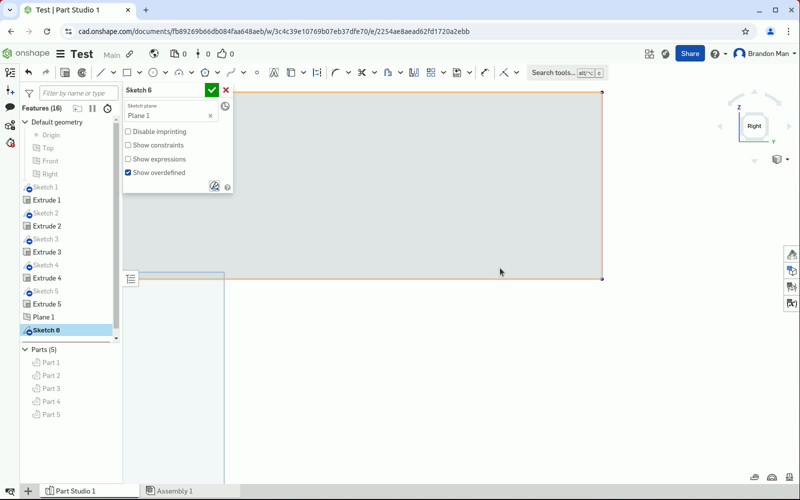
click(500, 267)
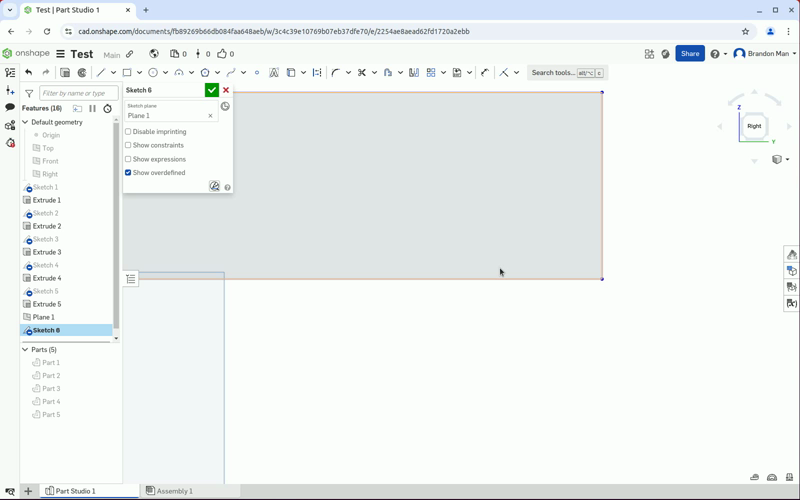
scroll(-6)
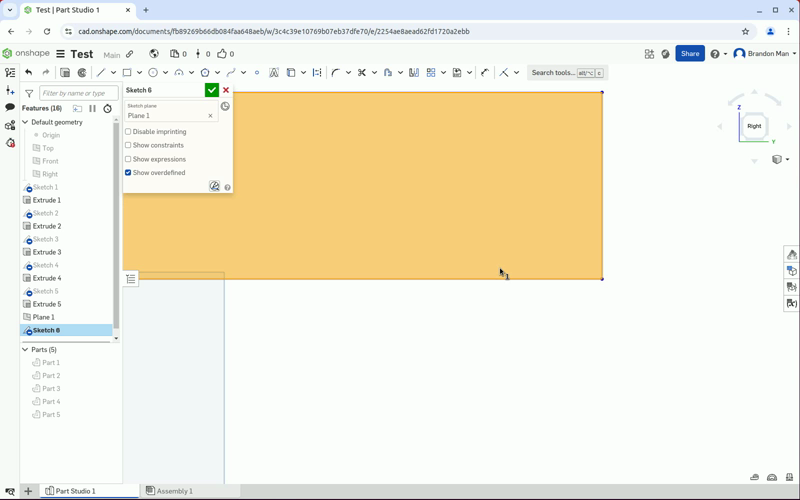
scroll(-6)
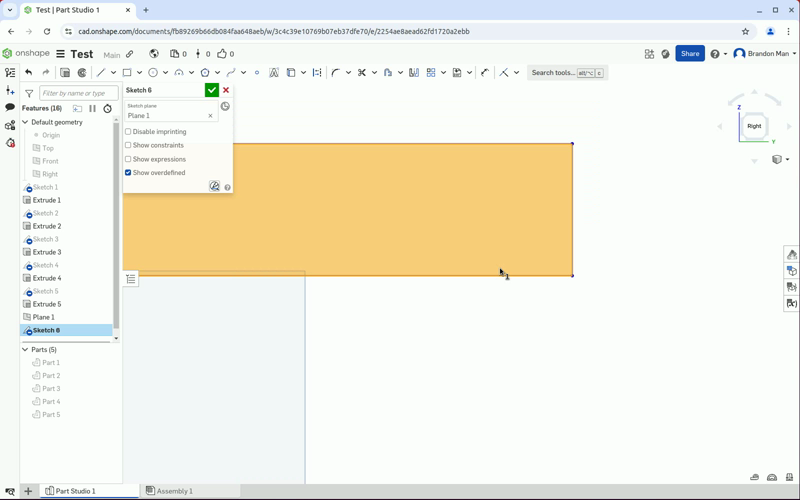
scroll(-6)
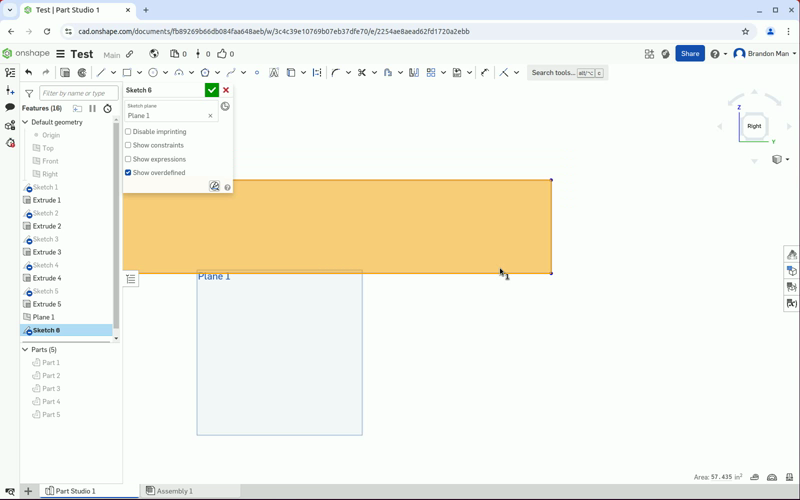
scroll(-6)
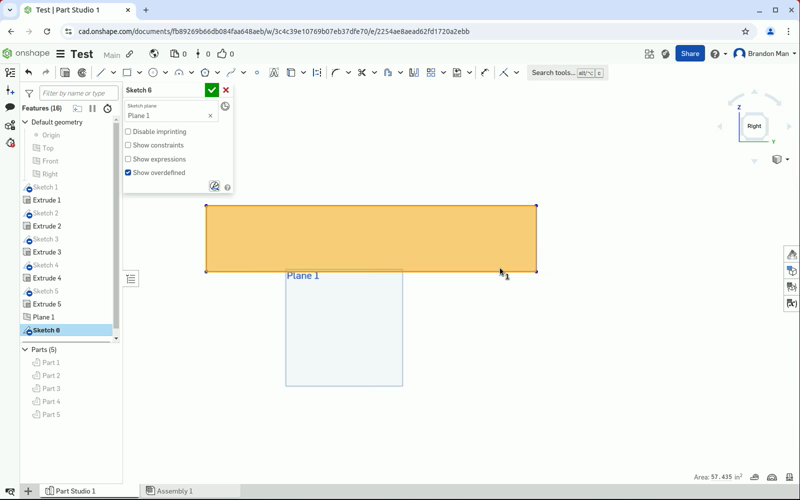
scroll(-6)
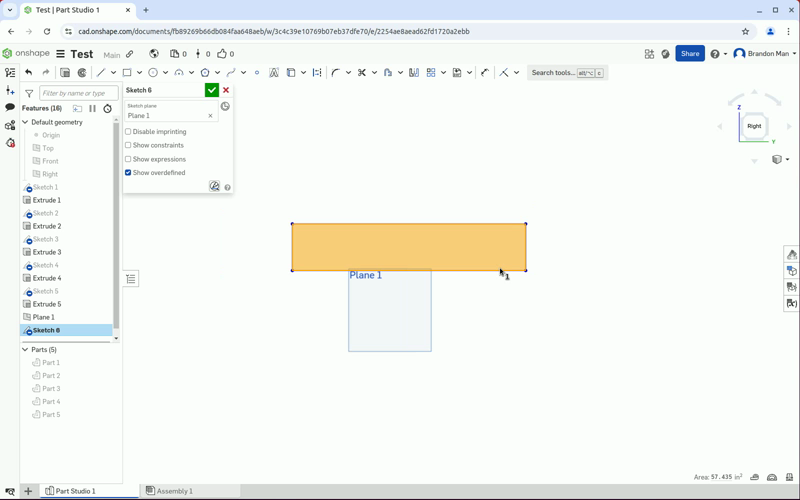
scroll(-6)
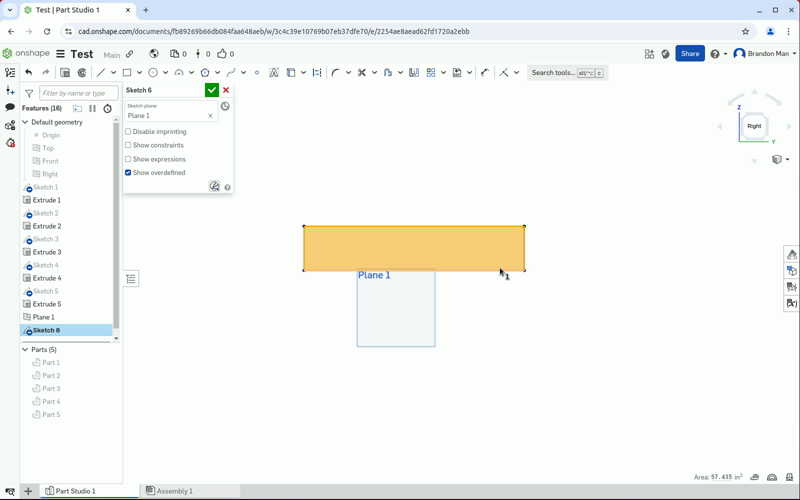
scroll(-6)
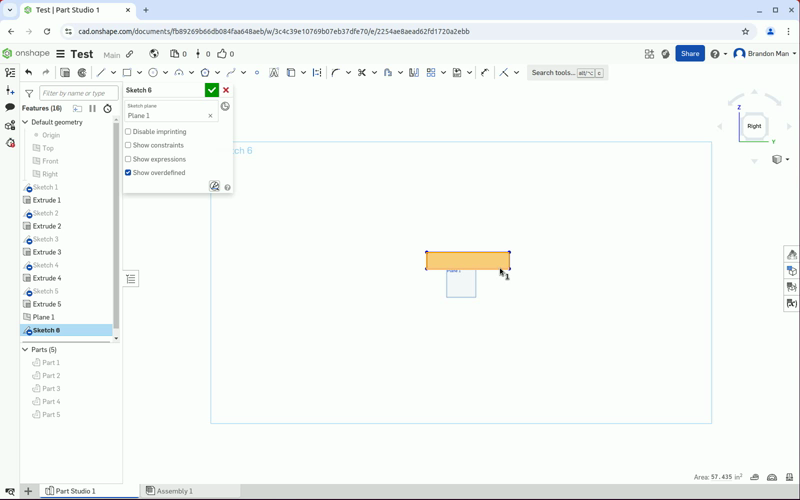
mouse_move(73, 352)
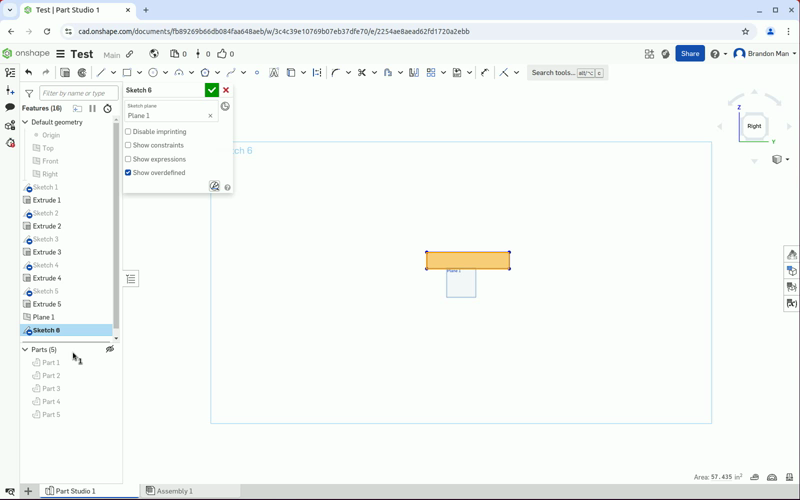
key(shift+y)
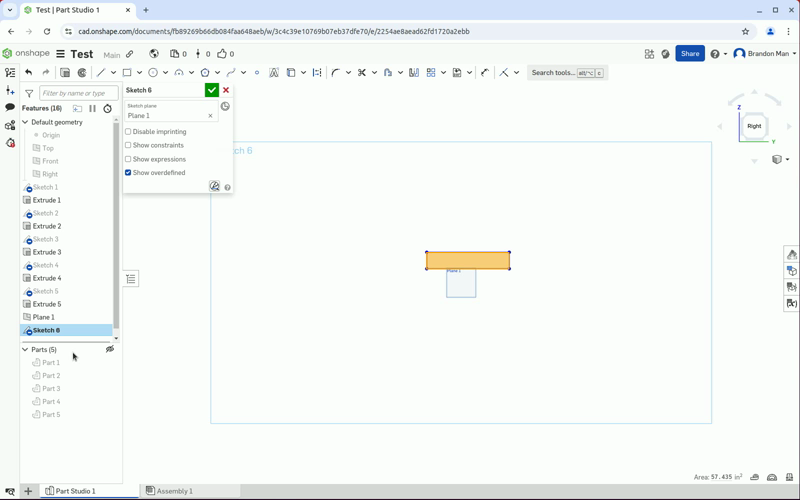
key(shift+e)
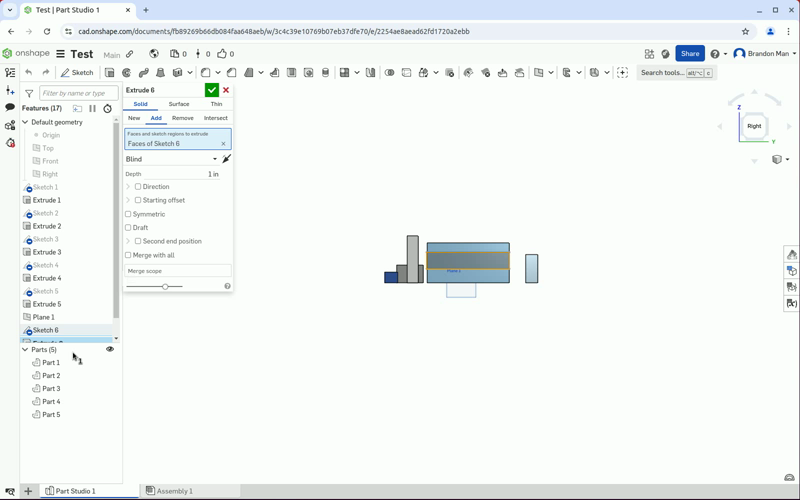
mouse_move(143, 106)
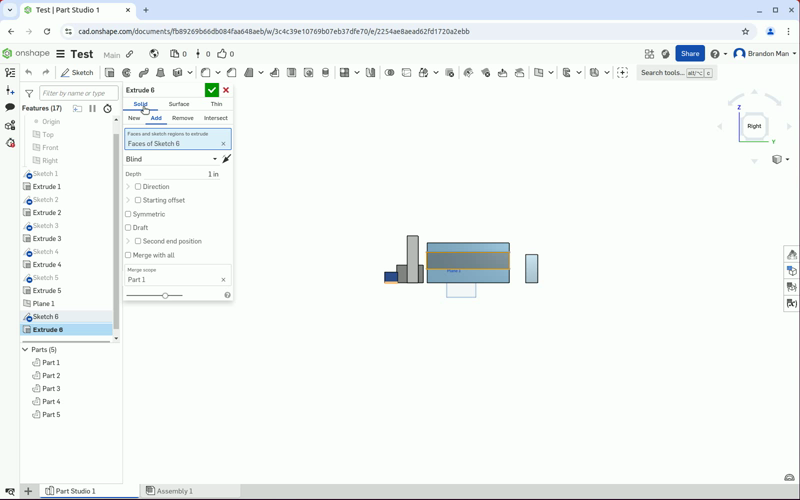
click(143, 106)
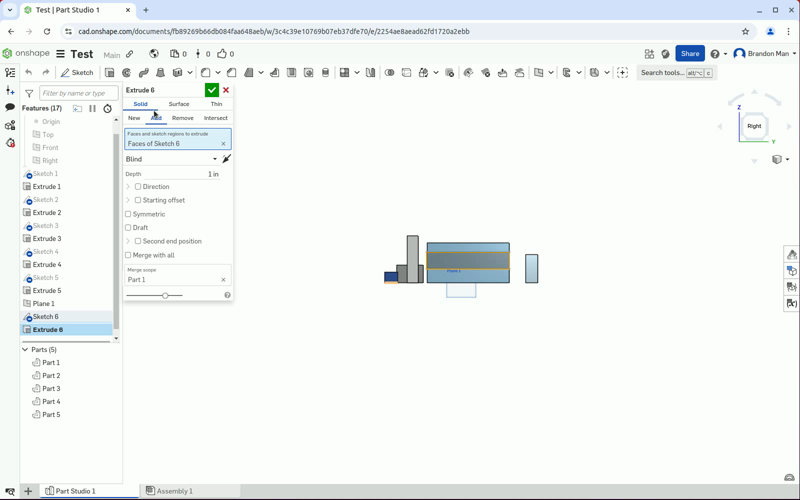
mouse_move(186, 120)
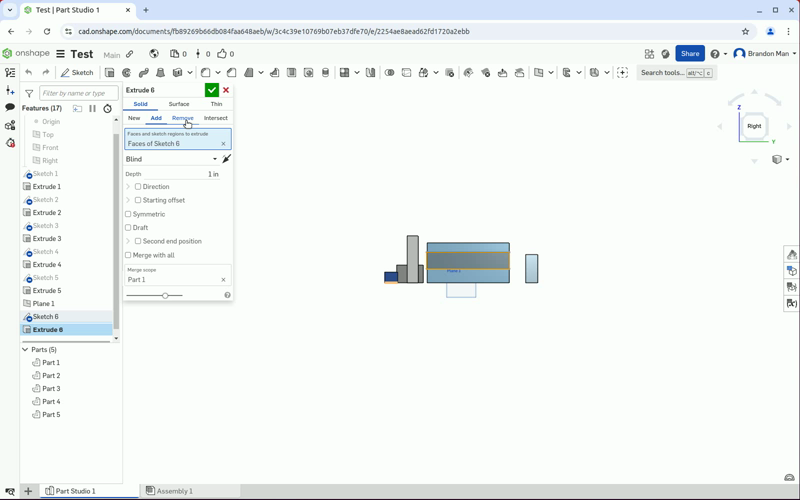
click(186, 120)
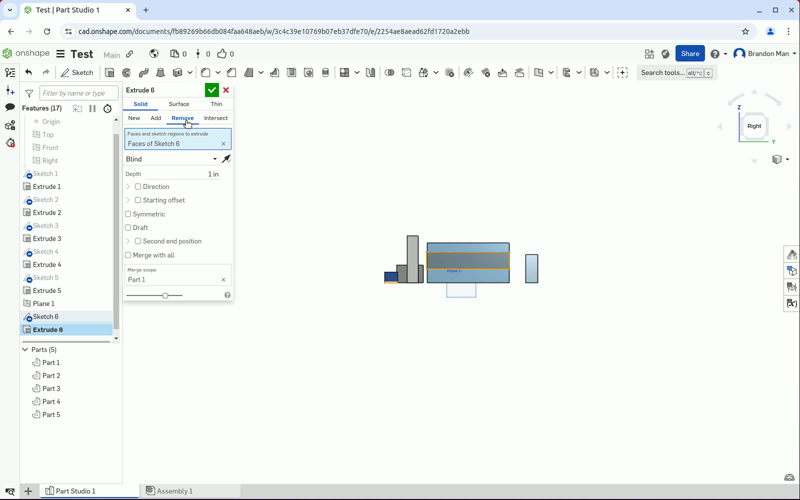
key(tab, 4)
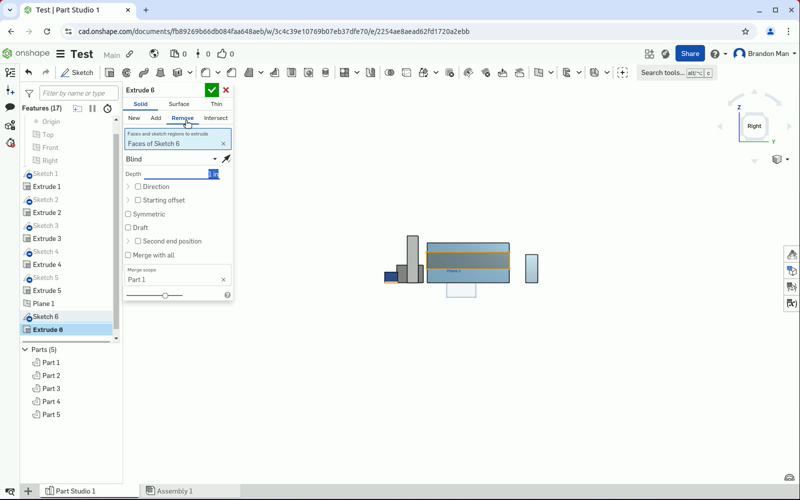
text(8.906)
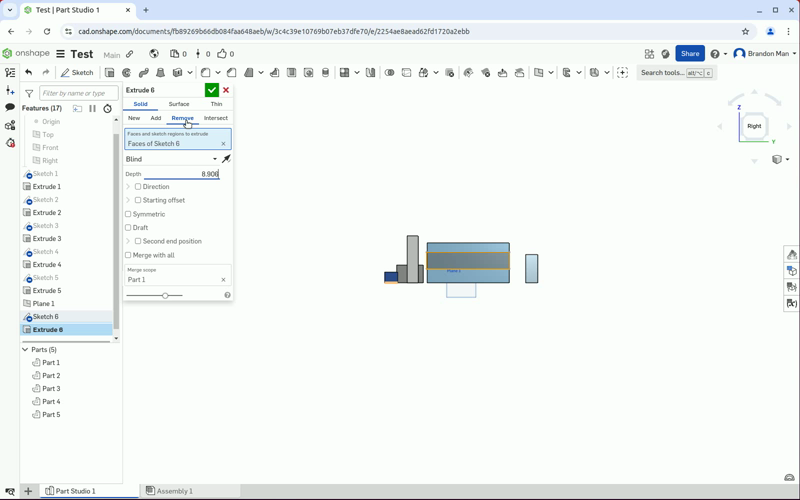
key(tab, 6)
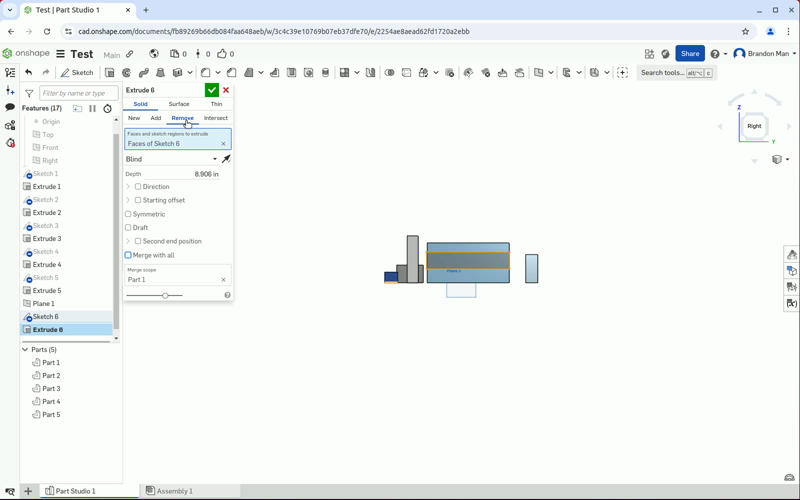
key(space)
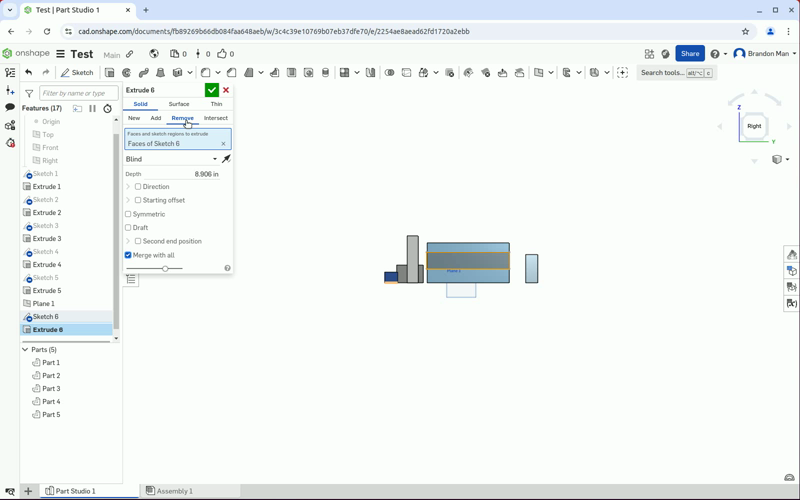
key(enter)
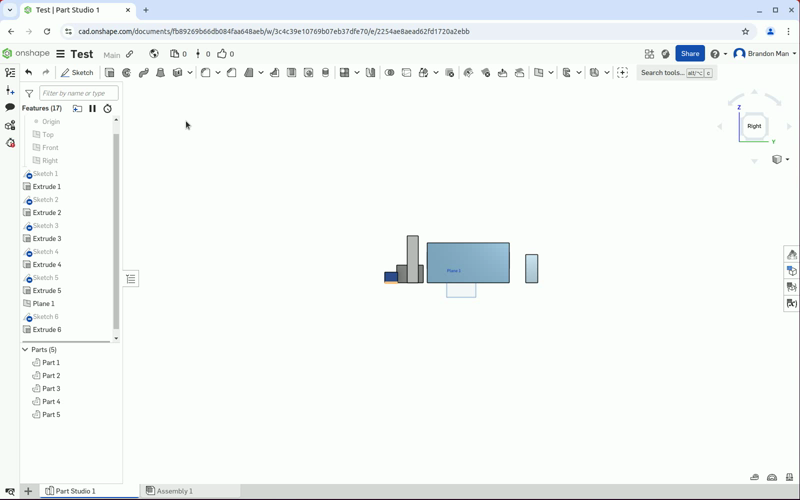
key(shift+h)
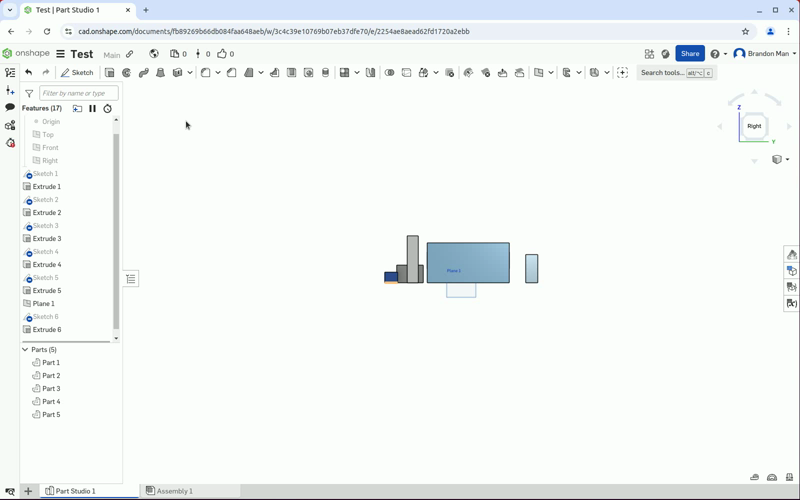
key(shift+h)
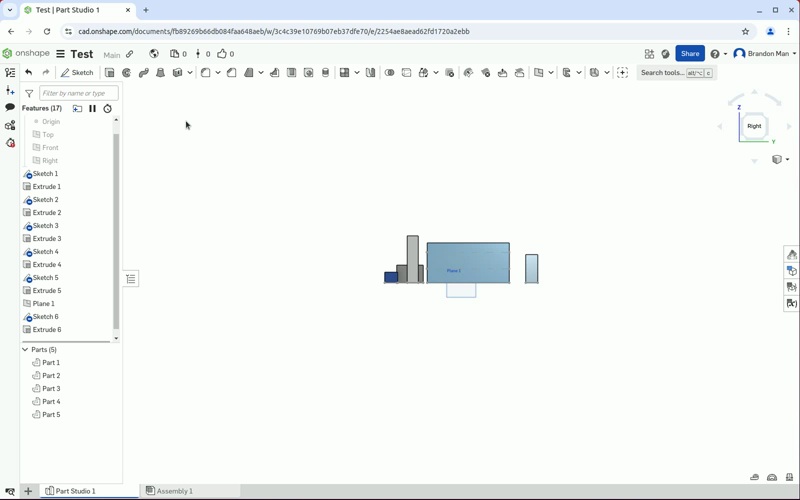
key(shift+7)
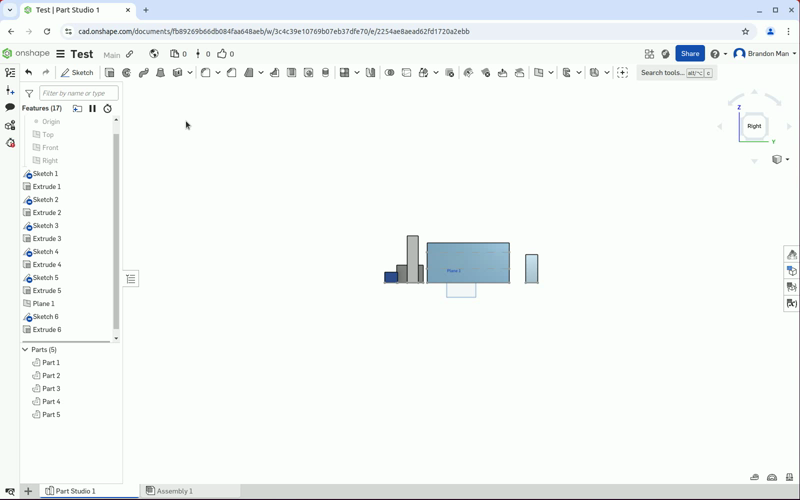
key(right, 2)
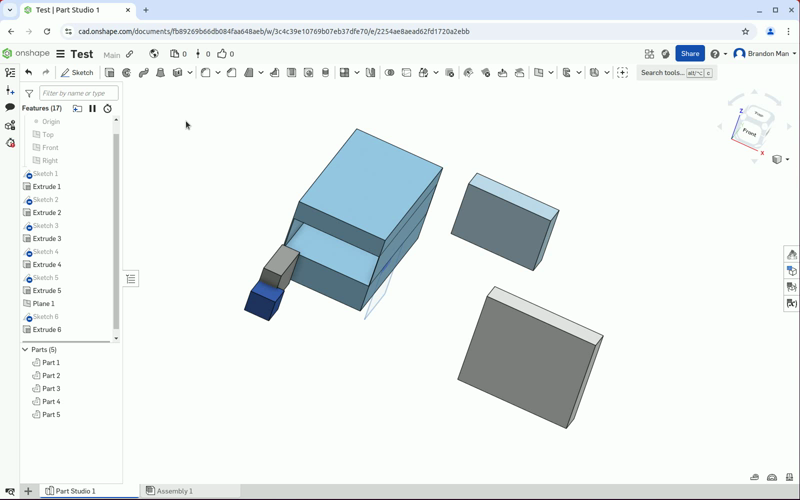
key(down, 2)
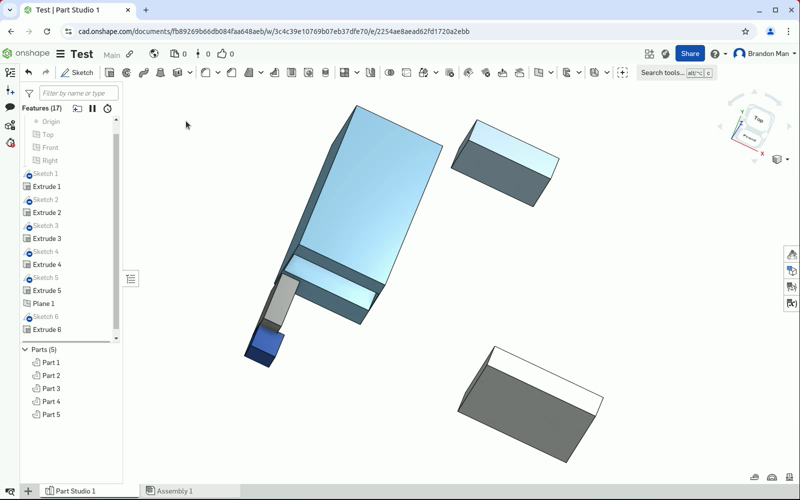
key(up, 2)
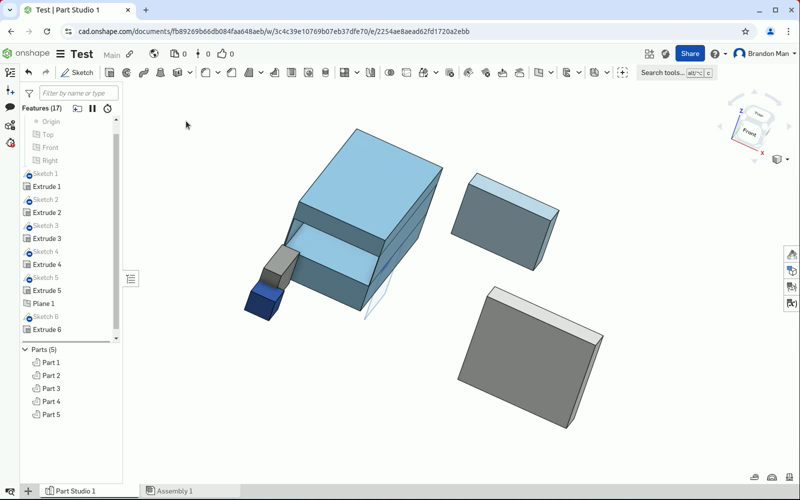
key(left, 2)
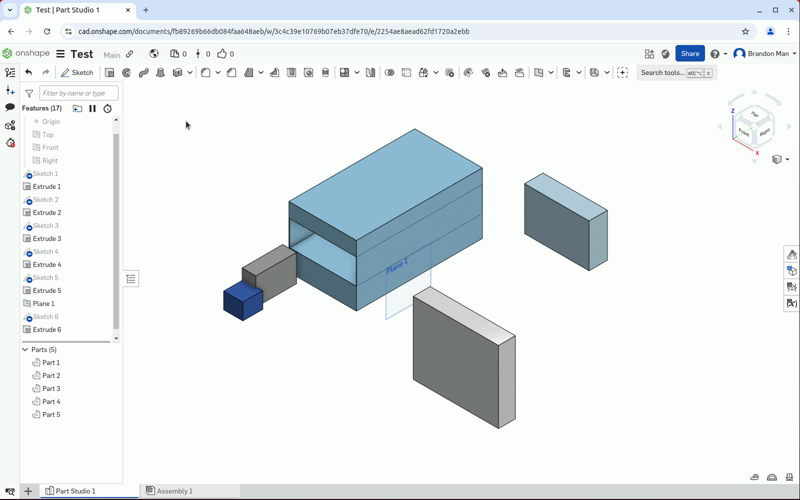
mouse_move(69, 176)
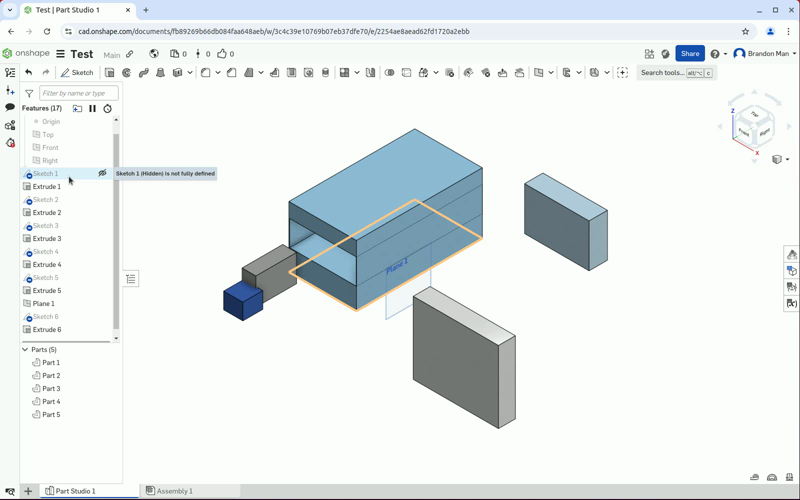
click(69, 176)